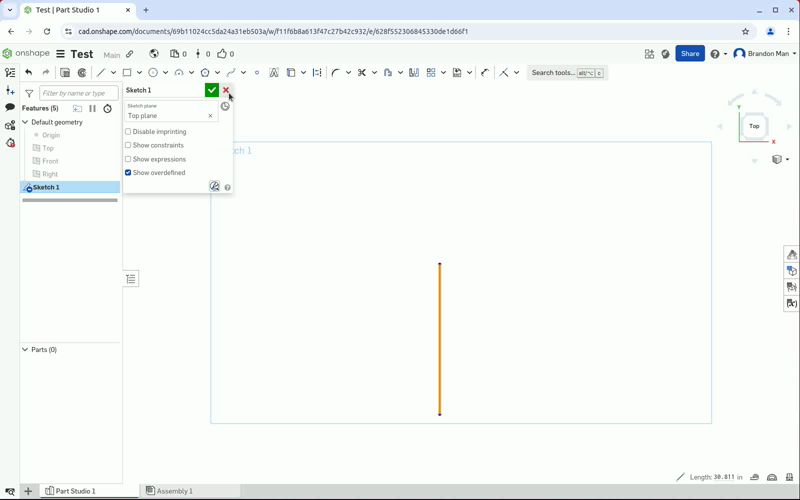
key(shift+h)
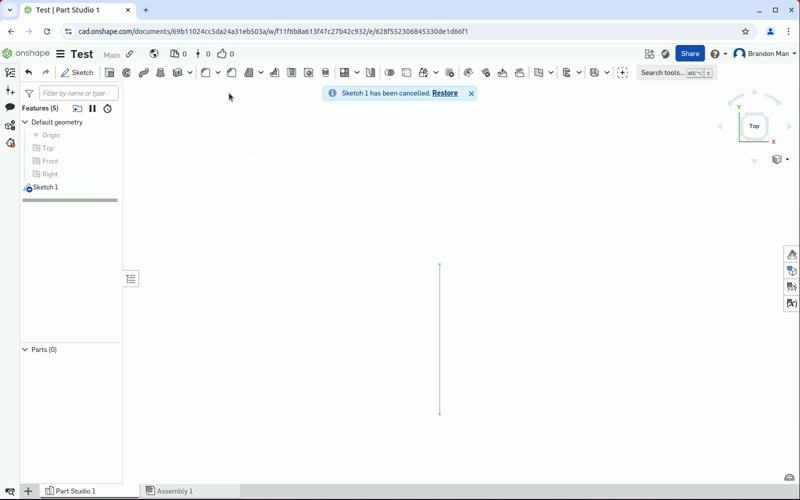
mouse_move(73, 352)
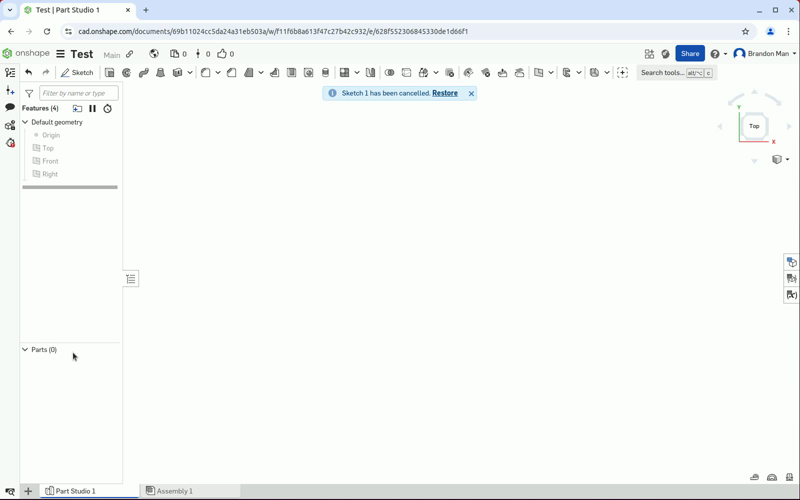
key(y)
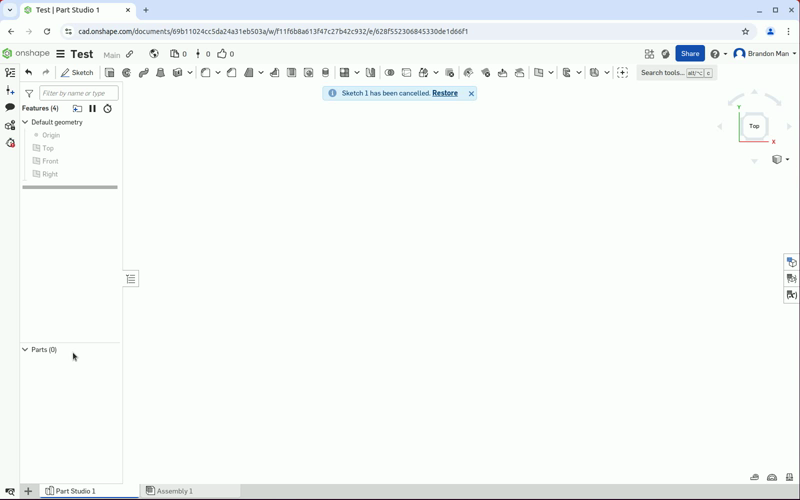
key(shift+p)
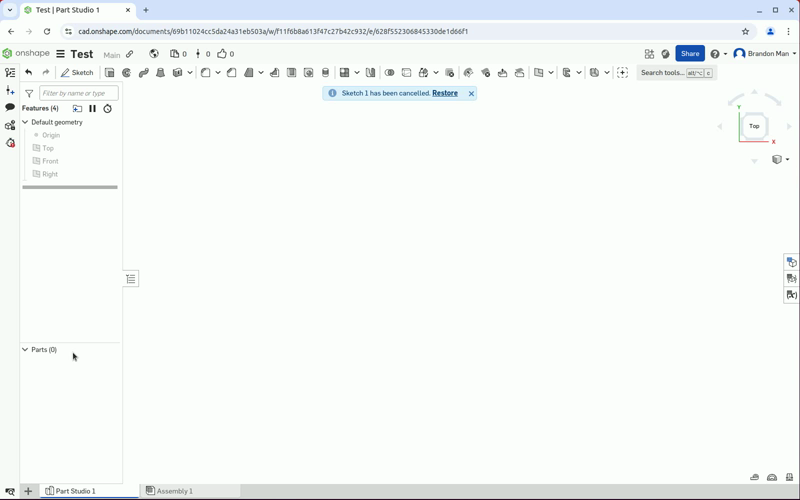
key(space)
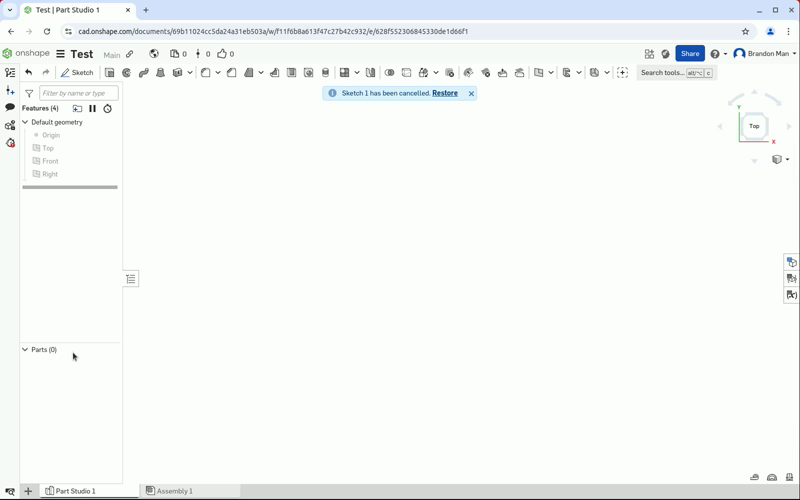
key_down(shift)
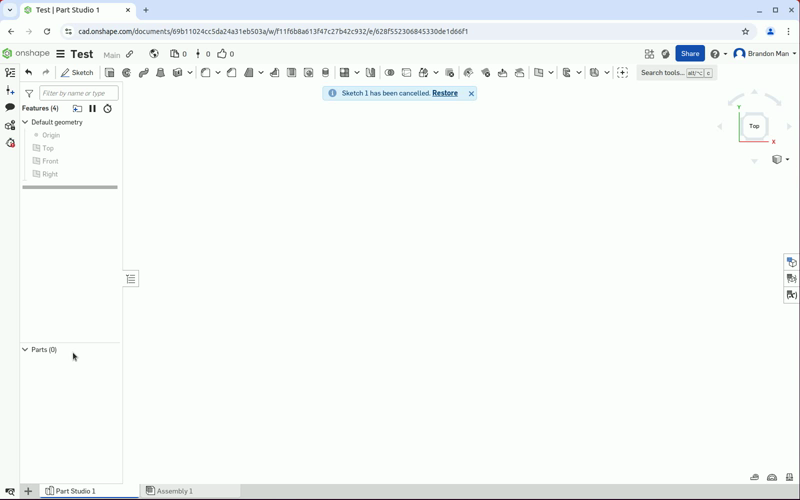
key(up)
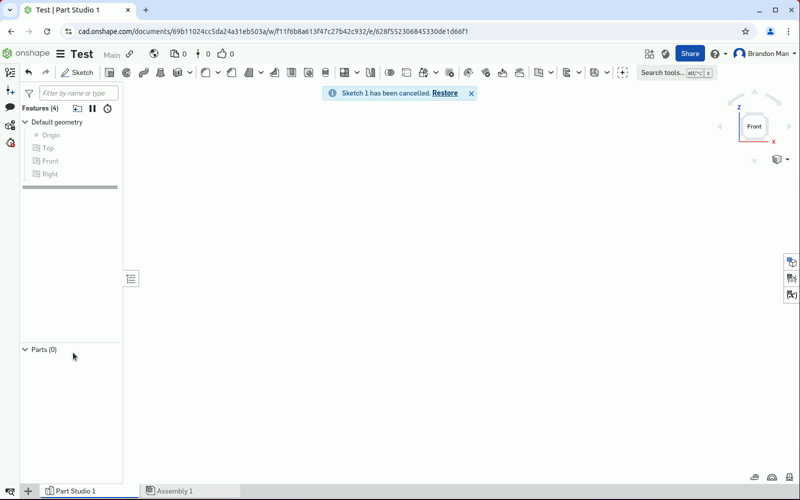
key_up(shift)
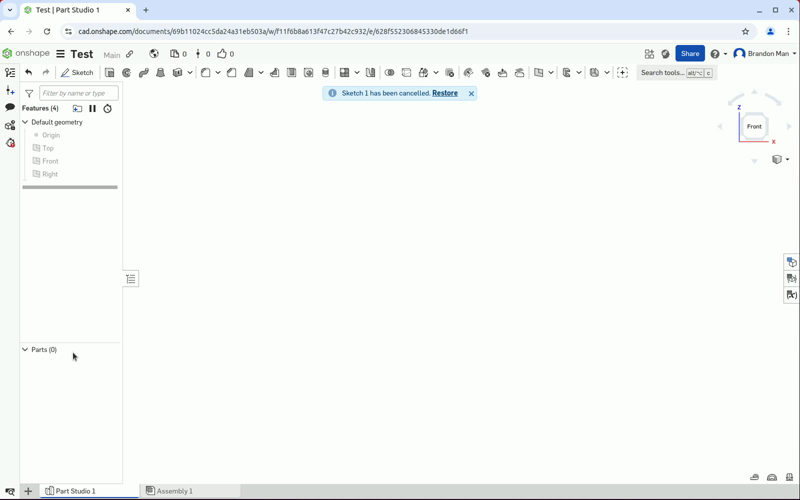
mouse_move(73, 352)
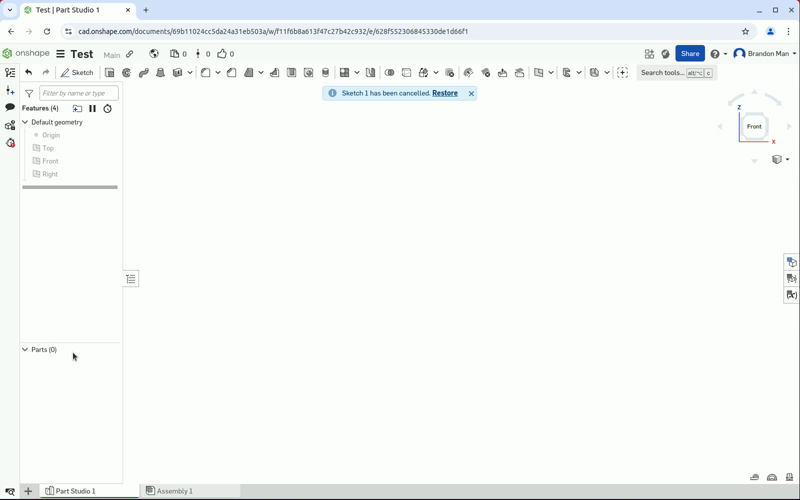
key(shift+y)
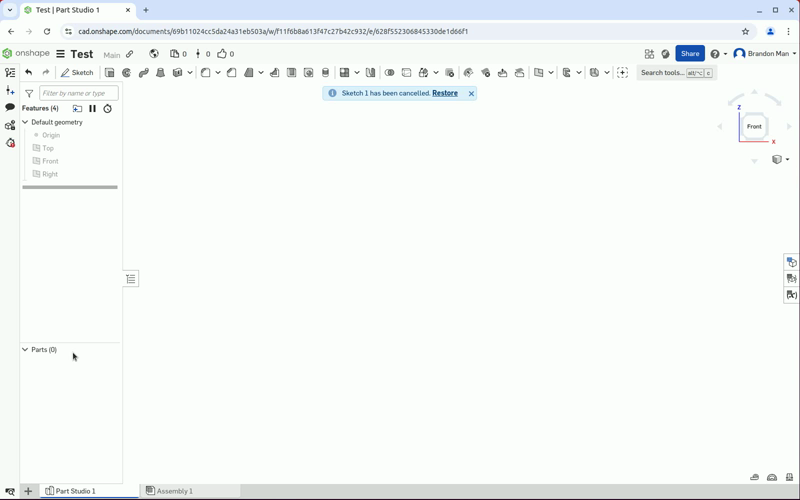
key(shift+s)
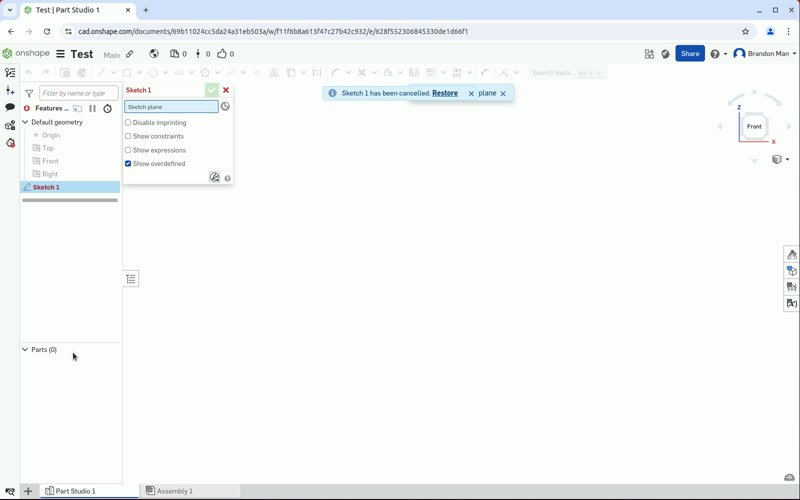
mouse_move(73, 163)
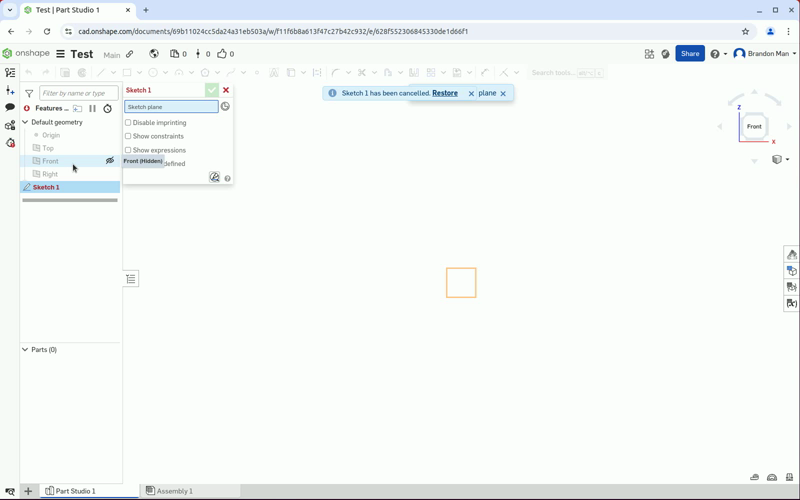
click(73, 163)
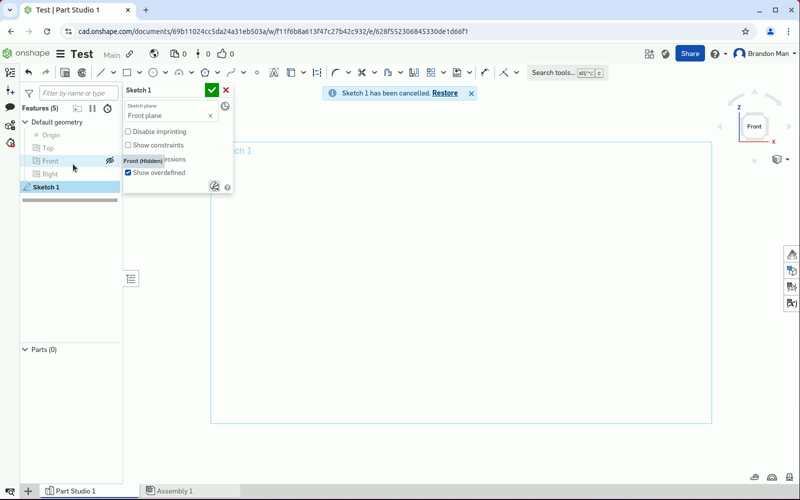
mouse_move(73, 352)
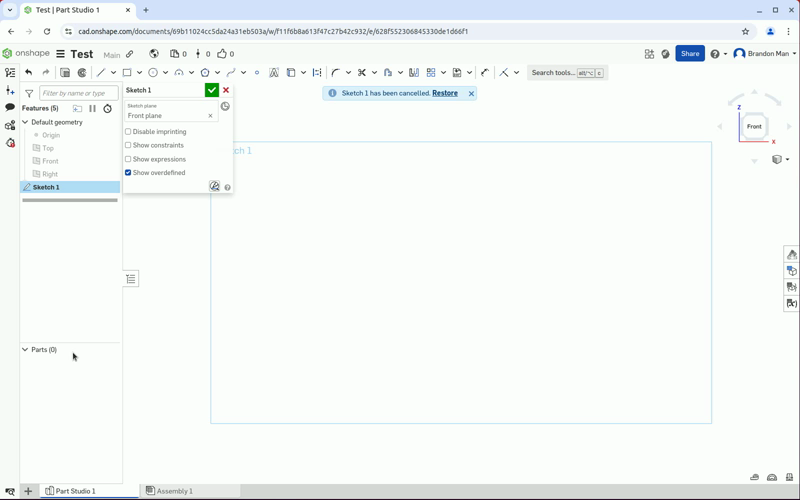
key(y)
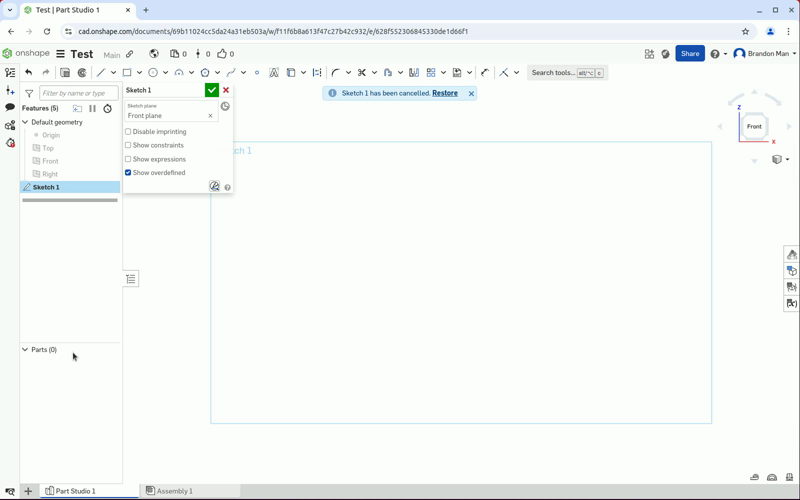
key(l)
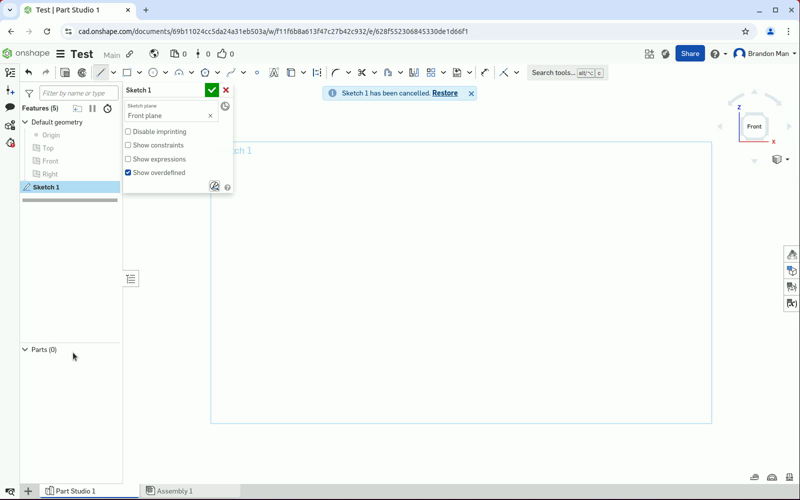
key_down(shift)
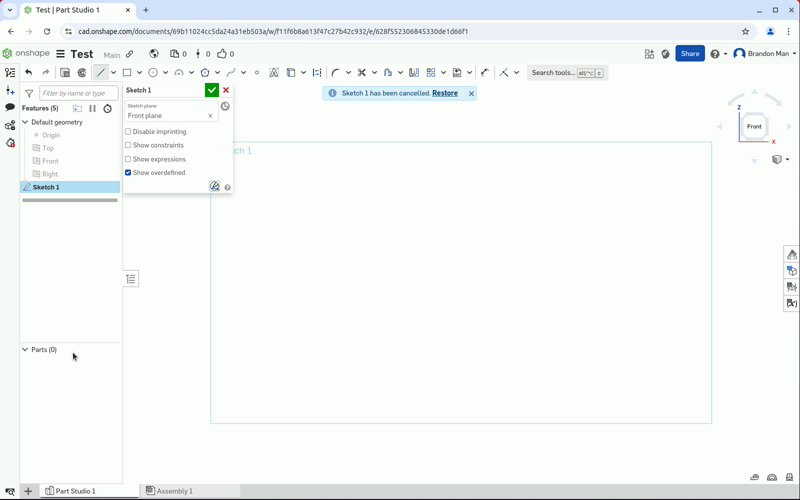
mouse_move(456, 284)
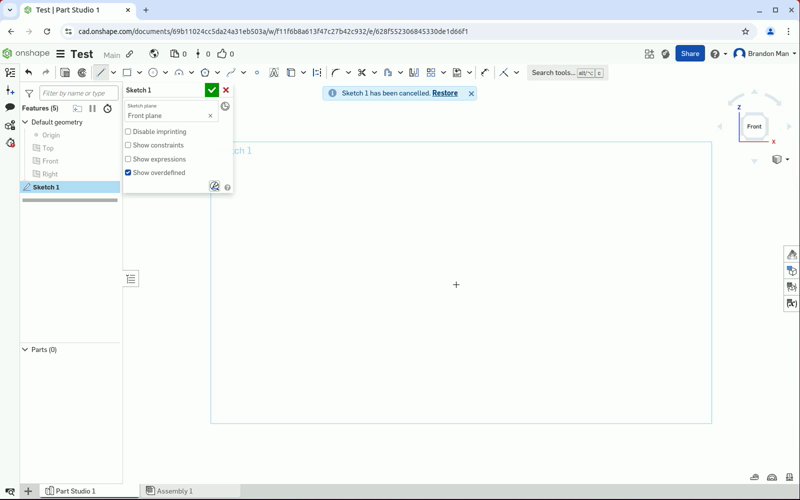
click(456, 284)
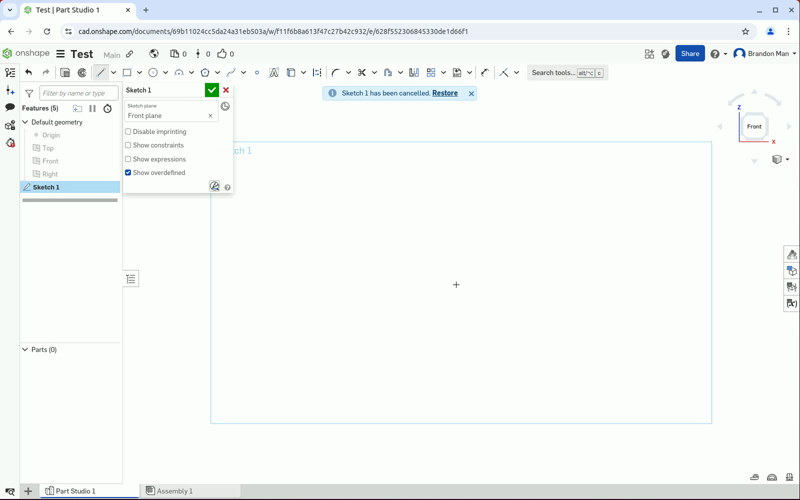
key_up(shift)
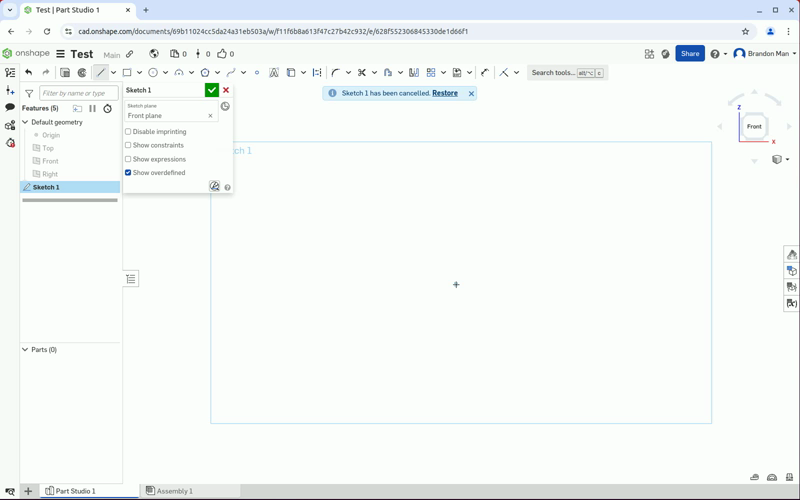
key_down(shift)
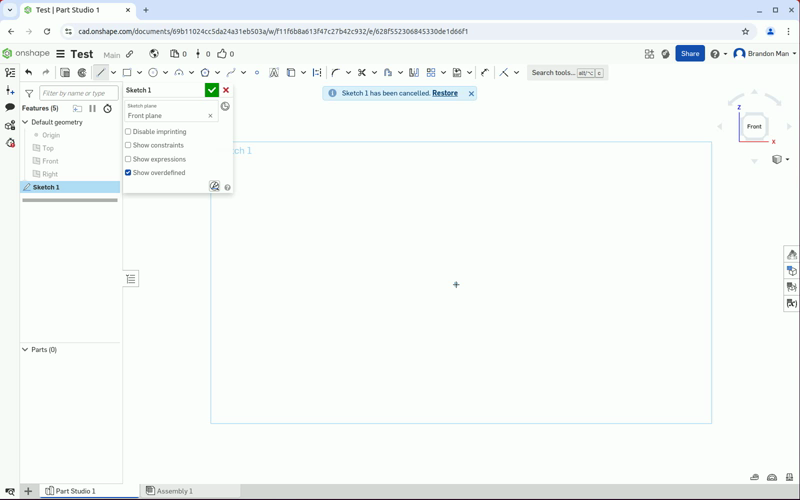
mouse_move(486, 284)
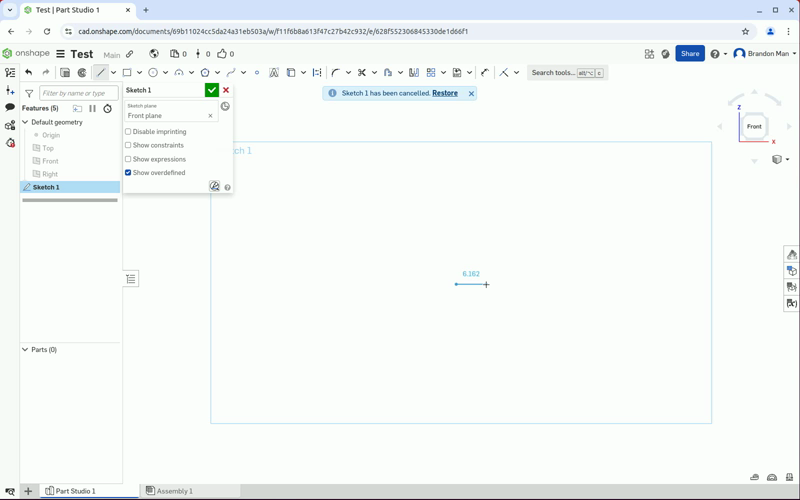
mouse_move(458, 284)
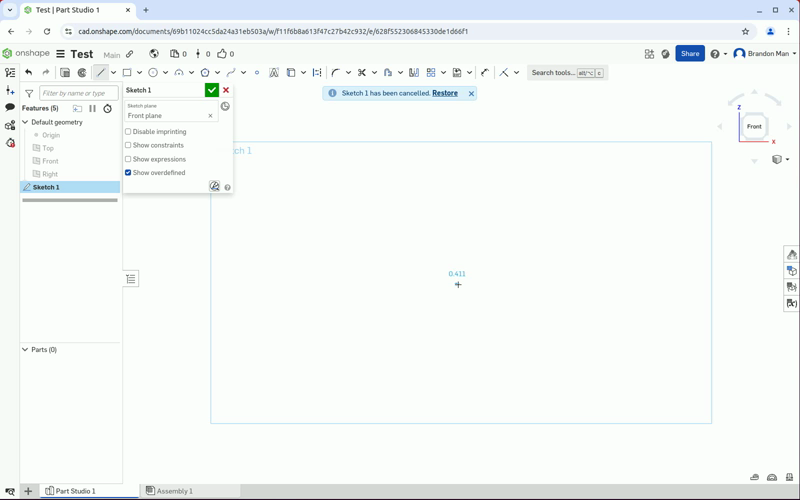
scroll(6)
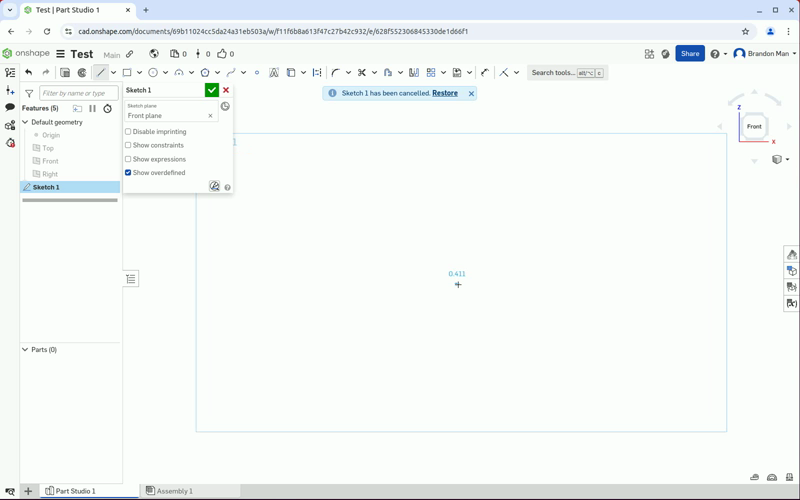
scroll(6)
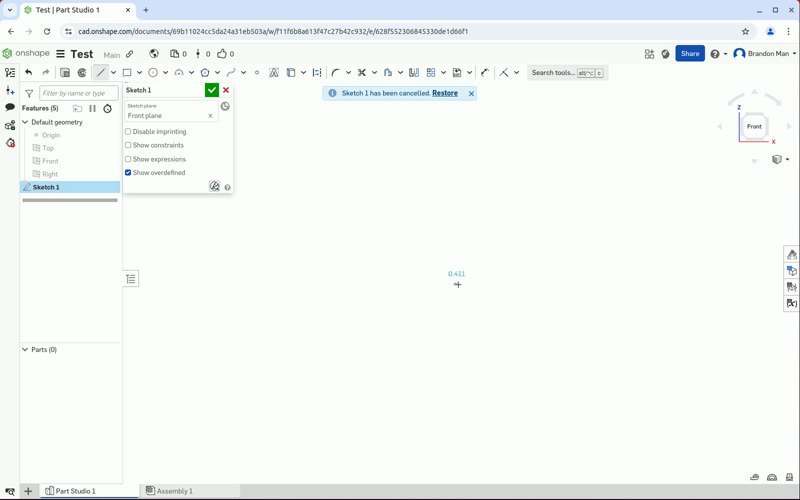
scroll(6)
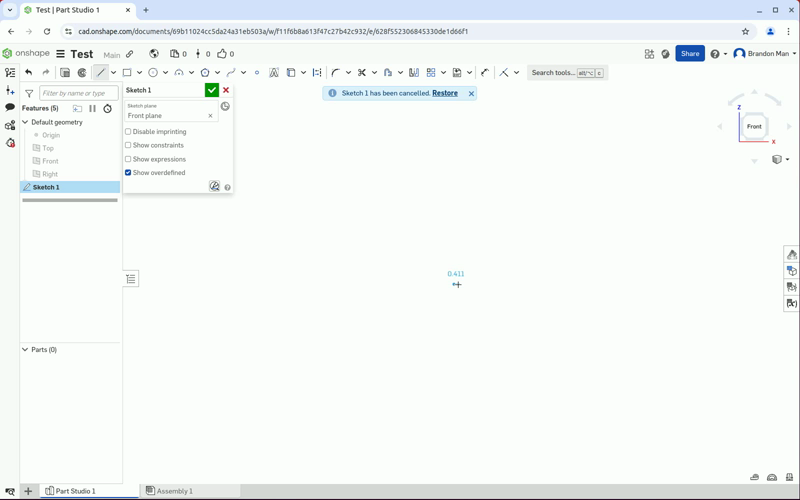
scroll(6)
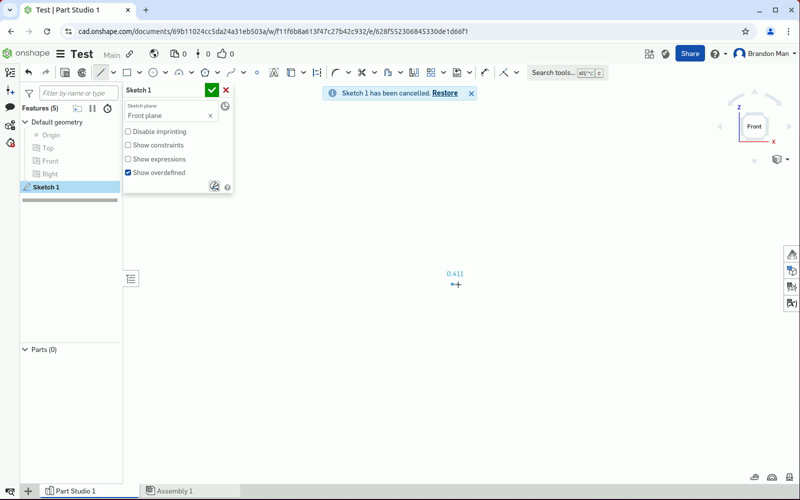
scroll(6)
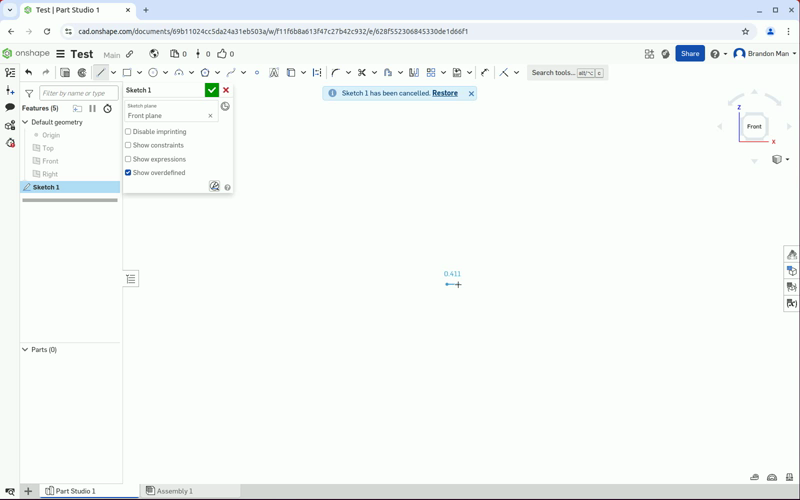
scroll(6)
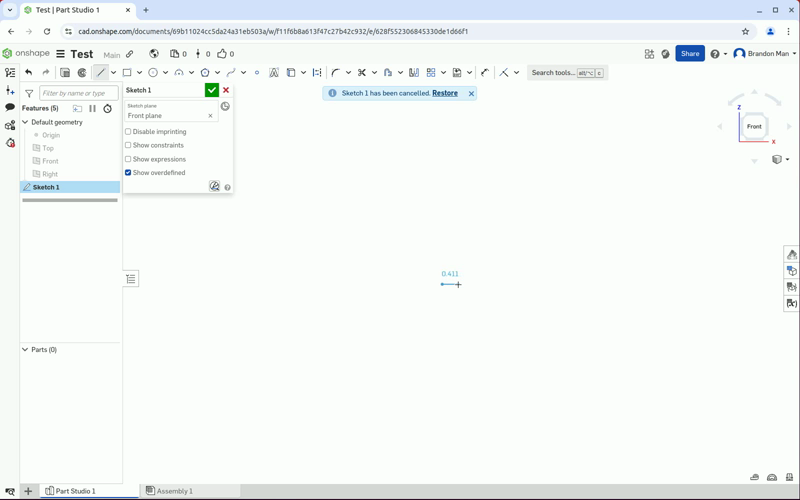
scroll(6)
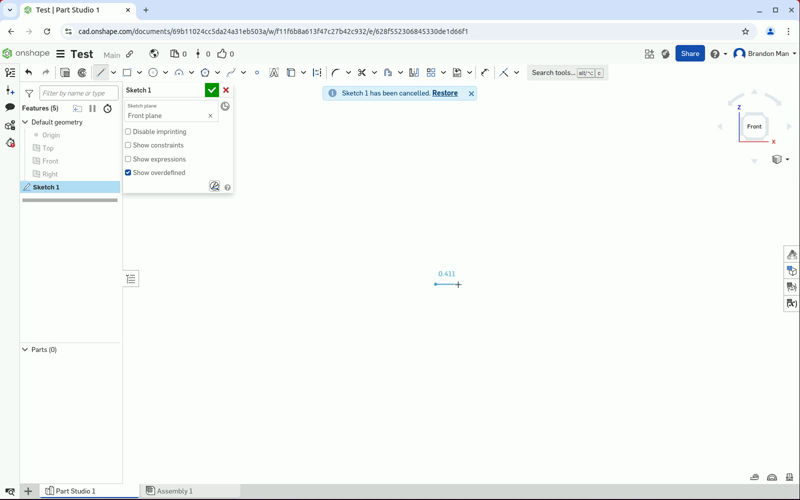
click(458, 284)
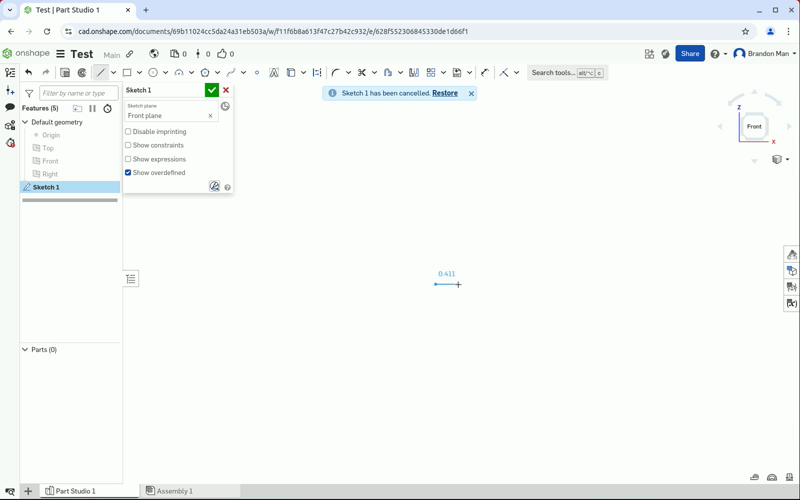
scroll(-6)
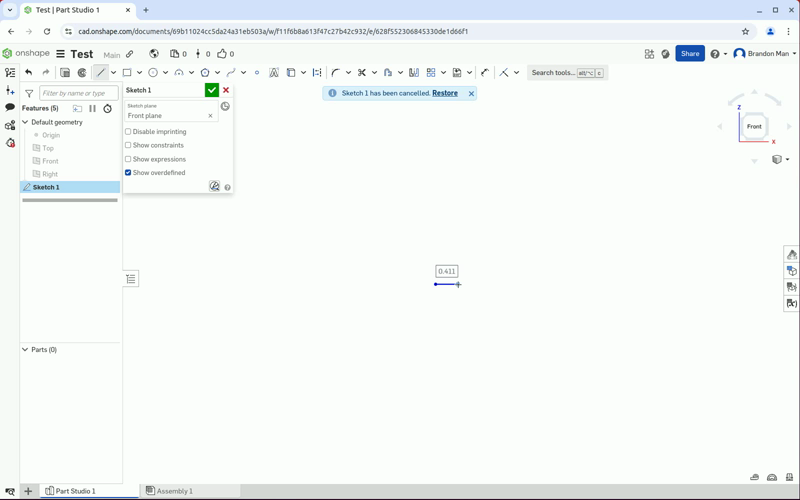
scroll(-6)
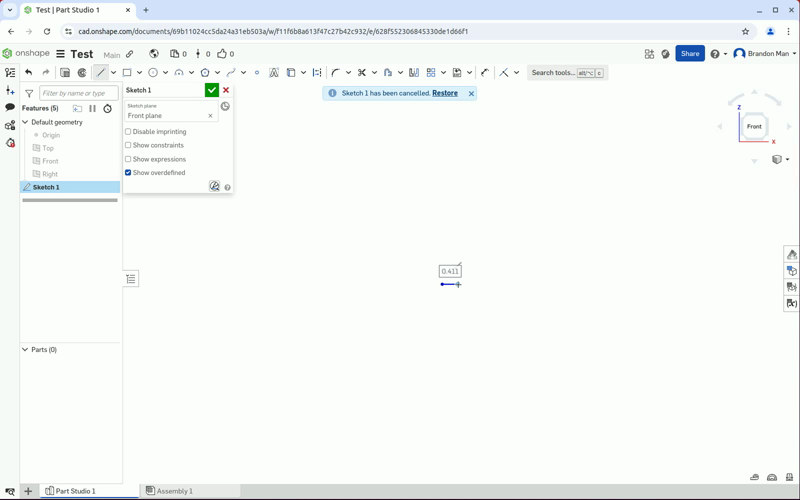
scroll(-6)
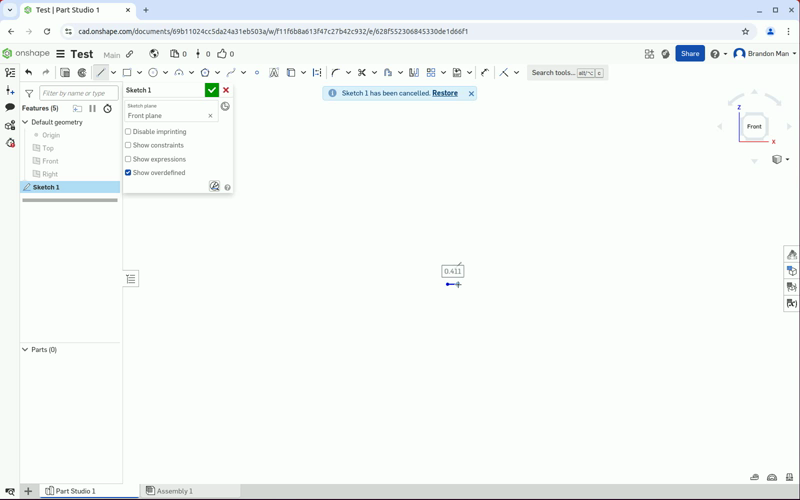
scroll(-6)
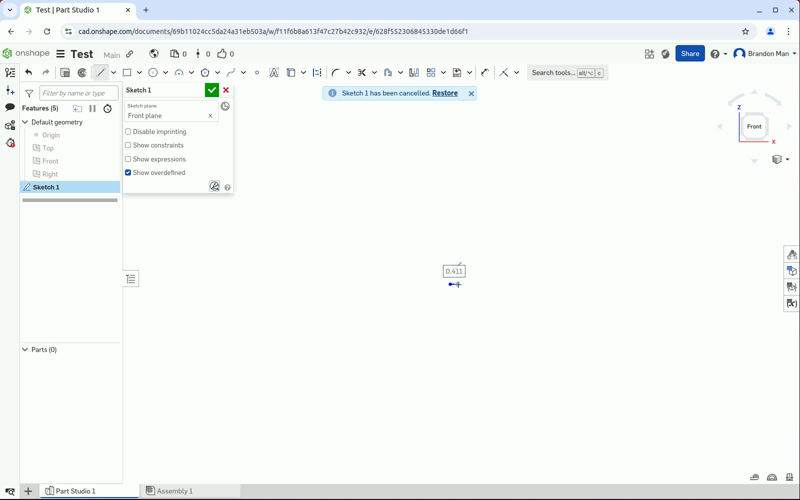
scroll(-6)
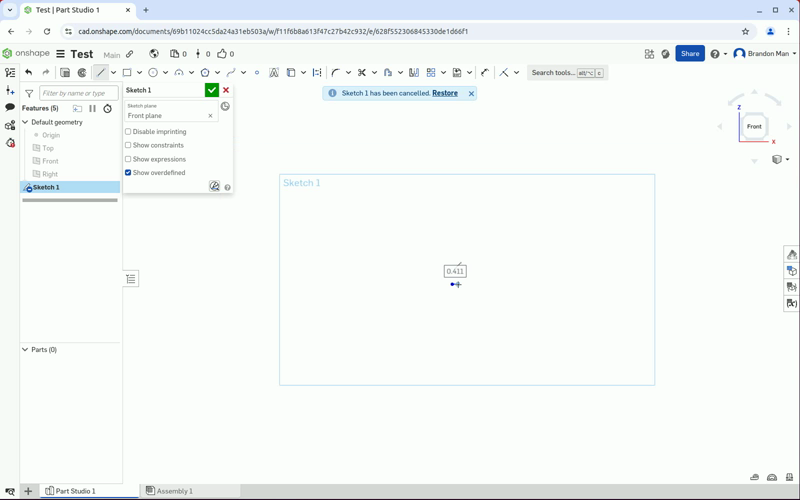
scroll(-6)
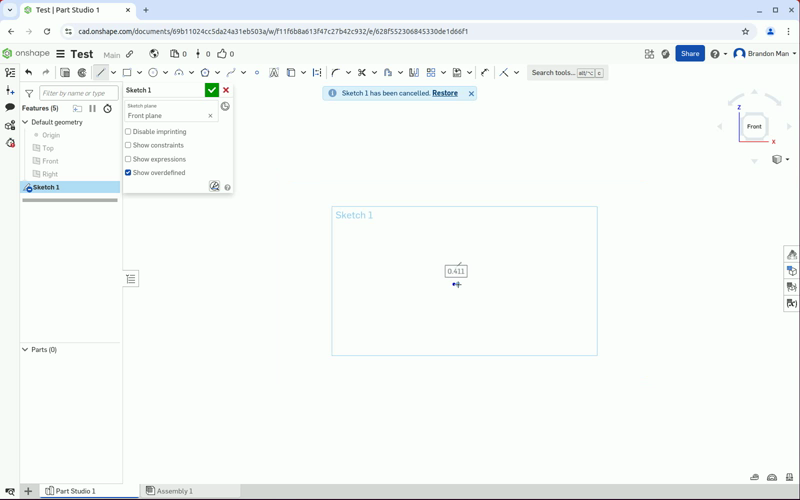
scroll(-6)
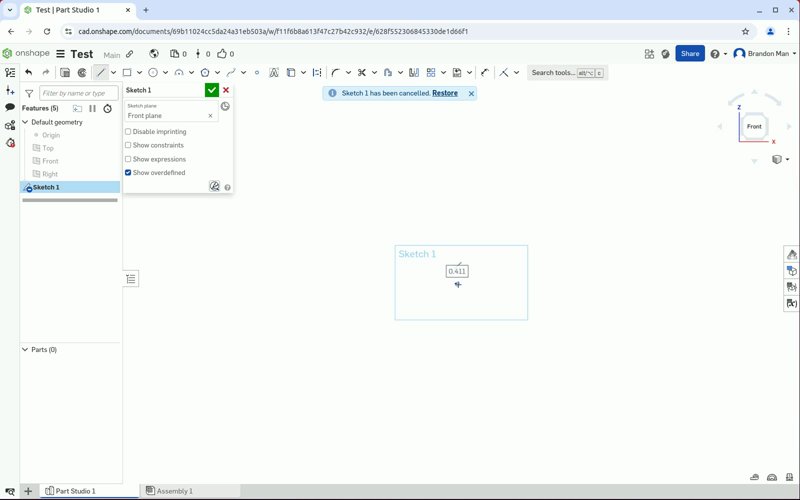
key_up(shift)
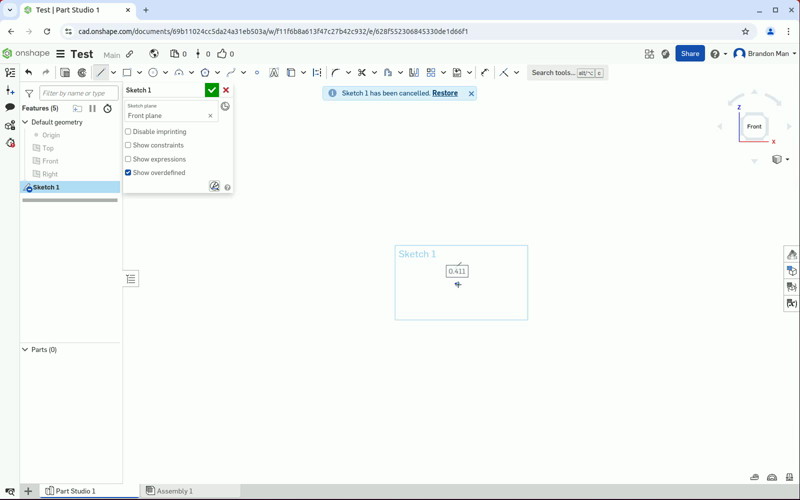
key(esc)
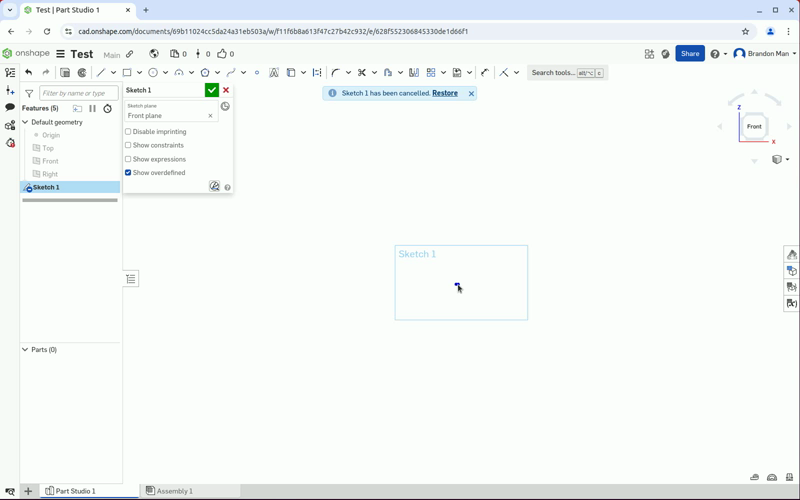
key(a)
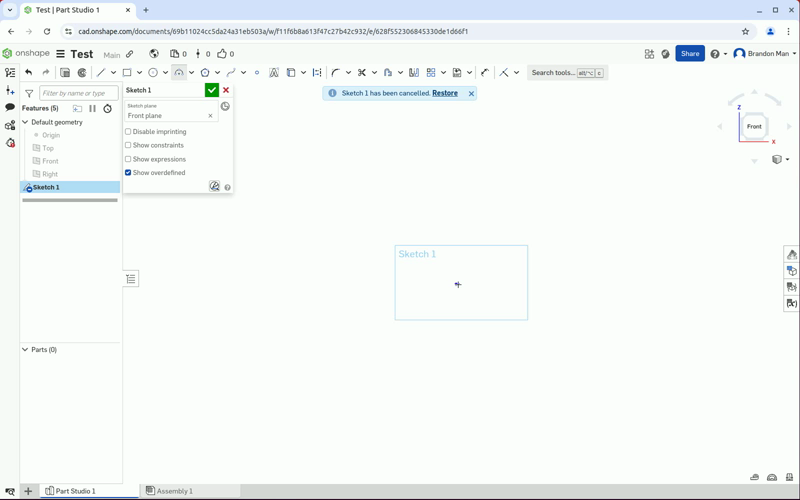
mouse_move(458, 284)
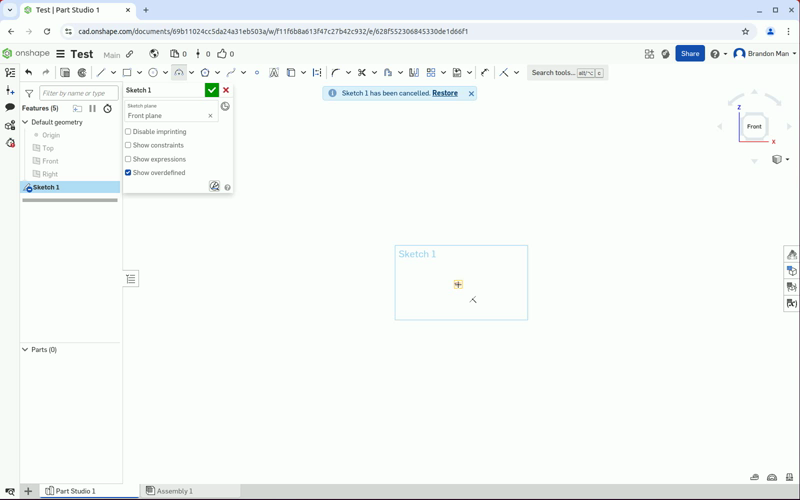
scroll(6)
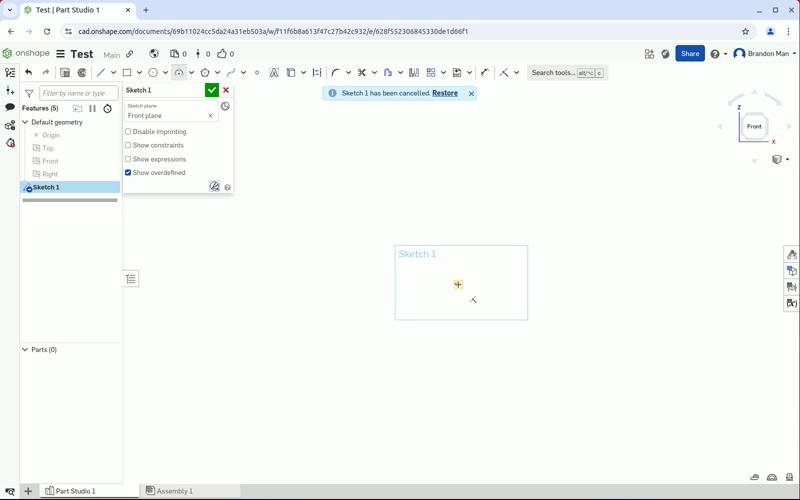
scroll(6)
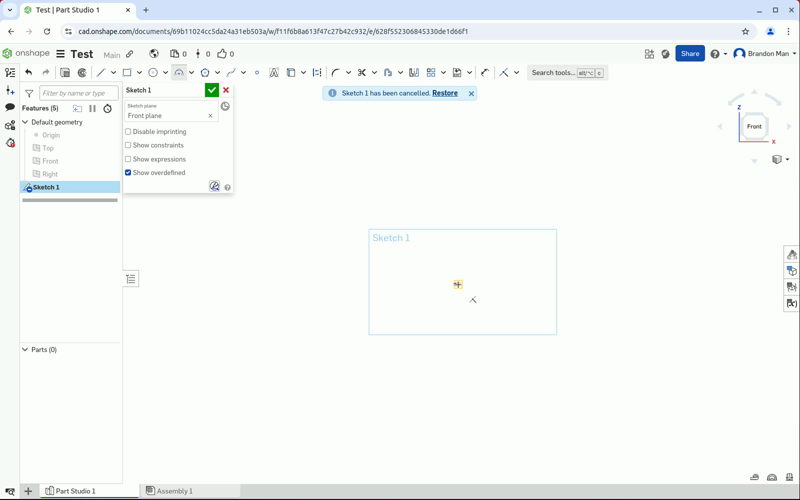
scroll(6)
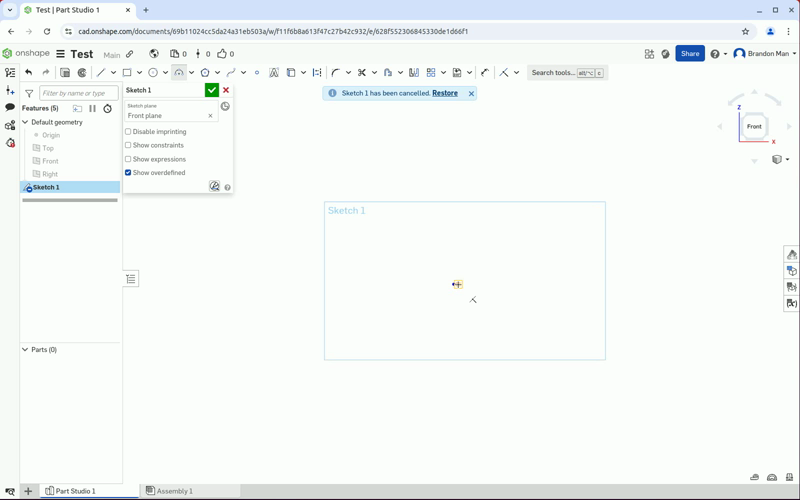
scroll(6)
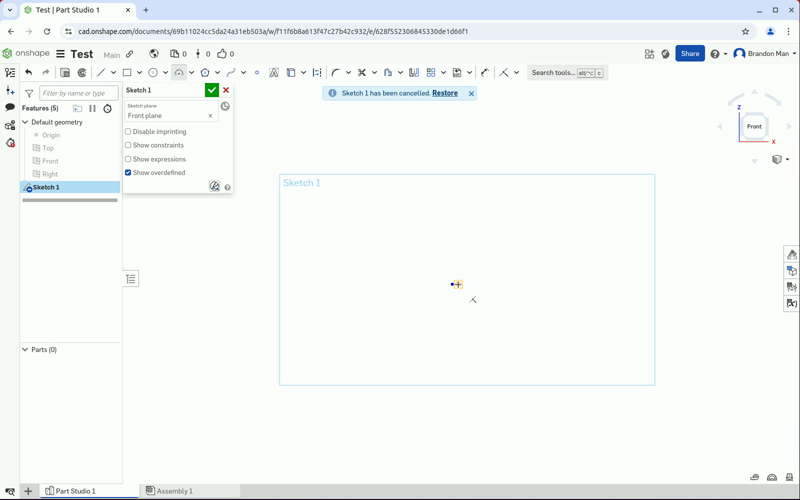
scroll(6)
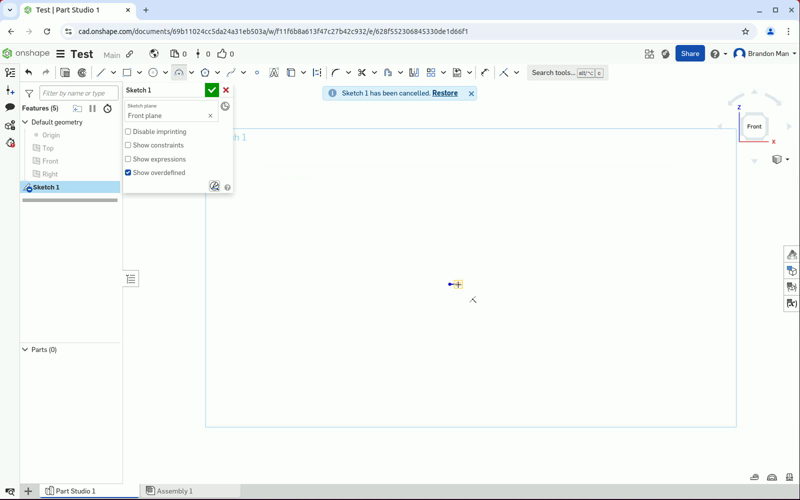
scroll(6)
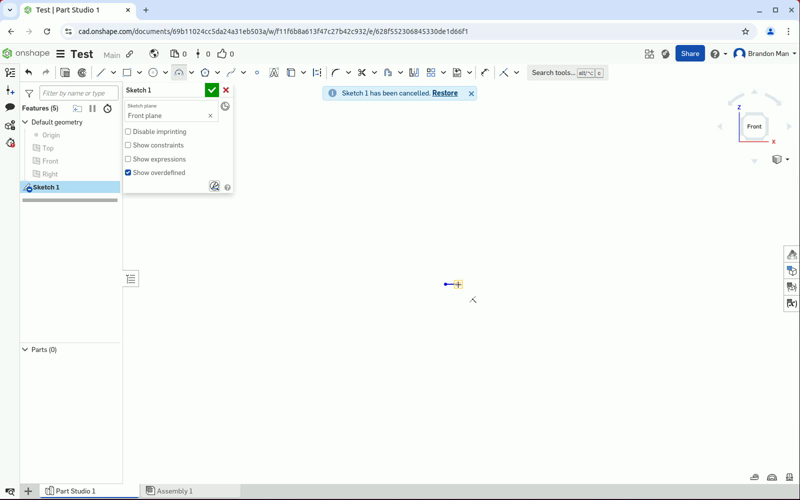
scroll(6)
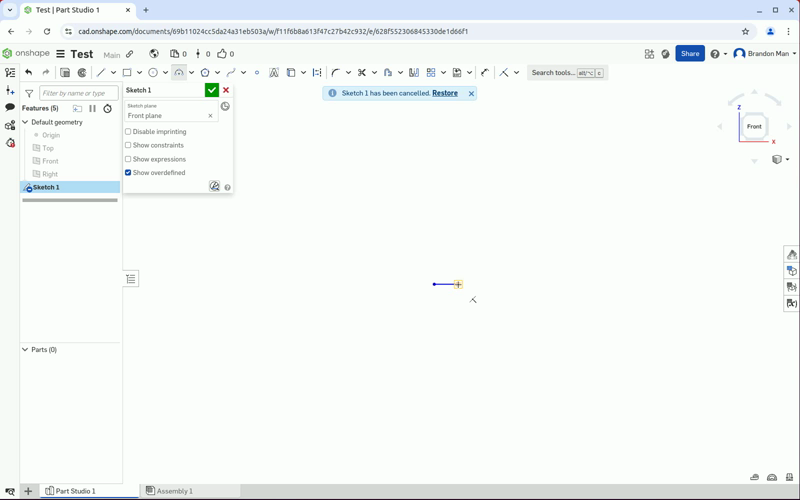
click(458, 284)
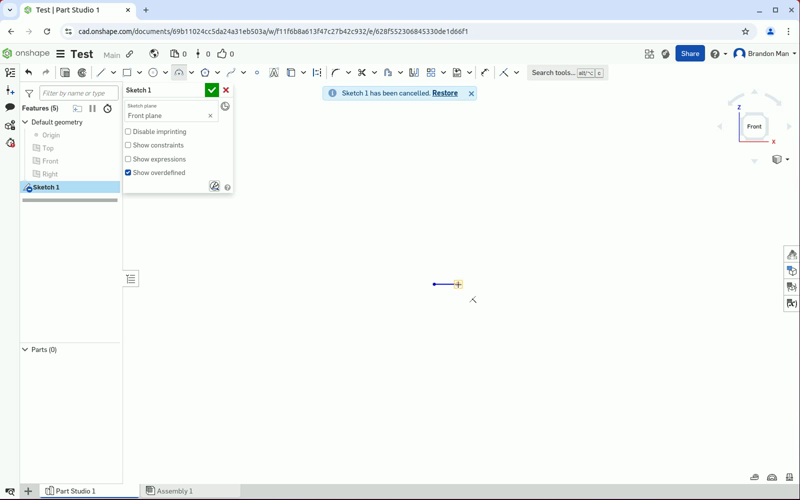
scroll(-6)
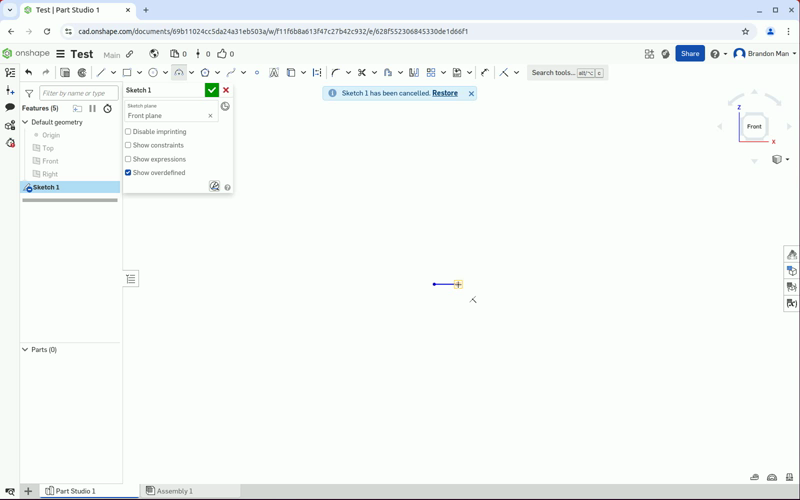
scroll(-6)
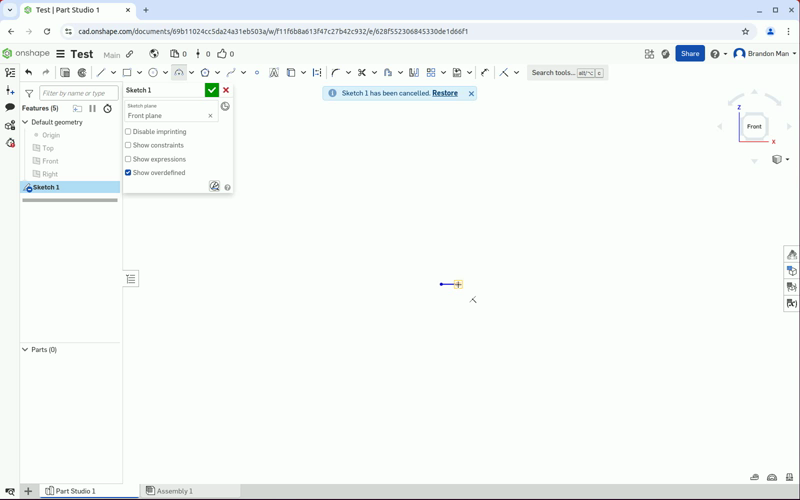
scroll(-6)
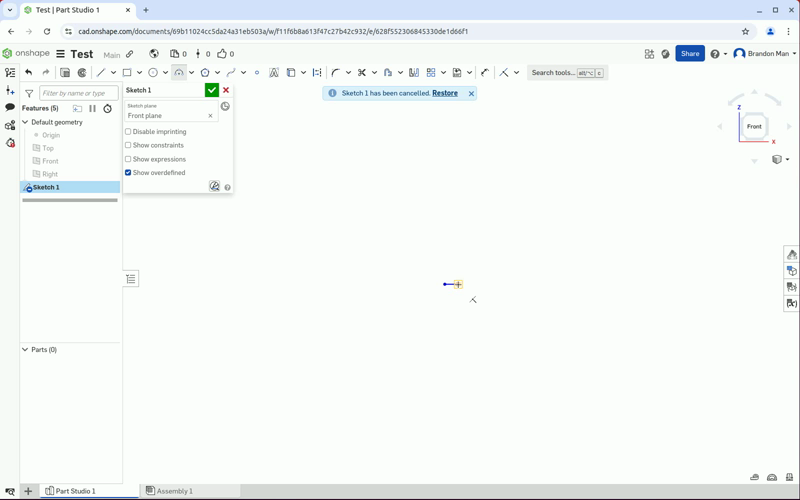
scroll(-6)
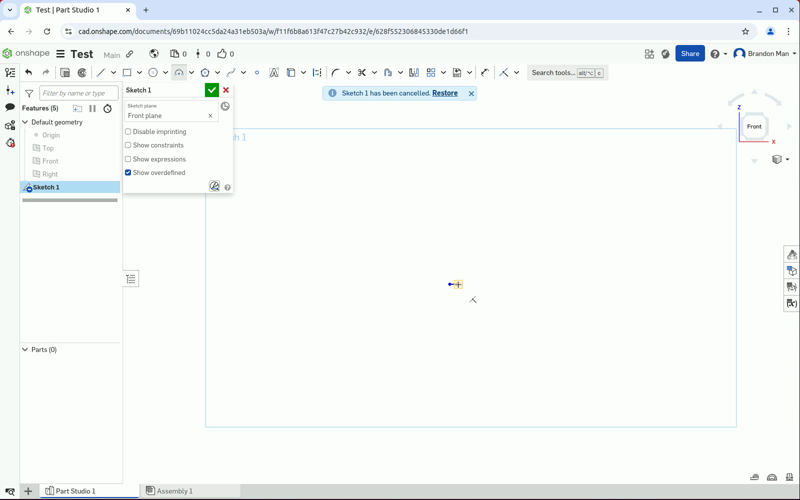
scroll(-6)
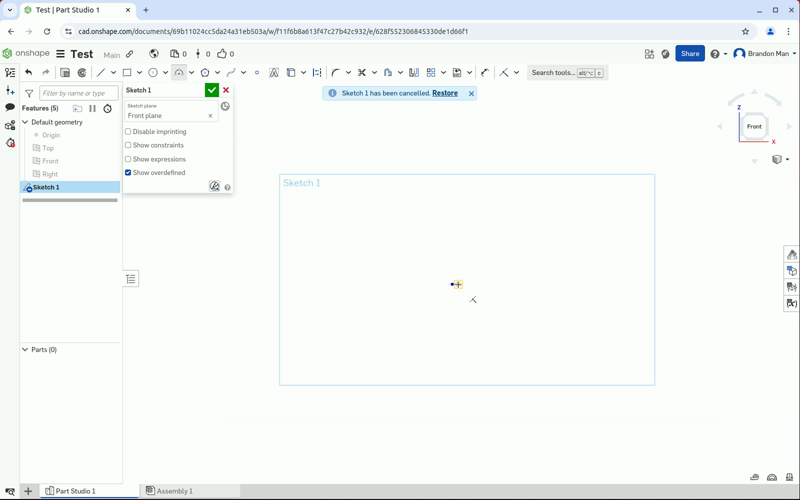
scroll(-6)
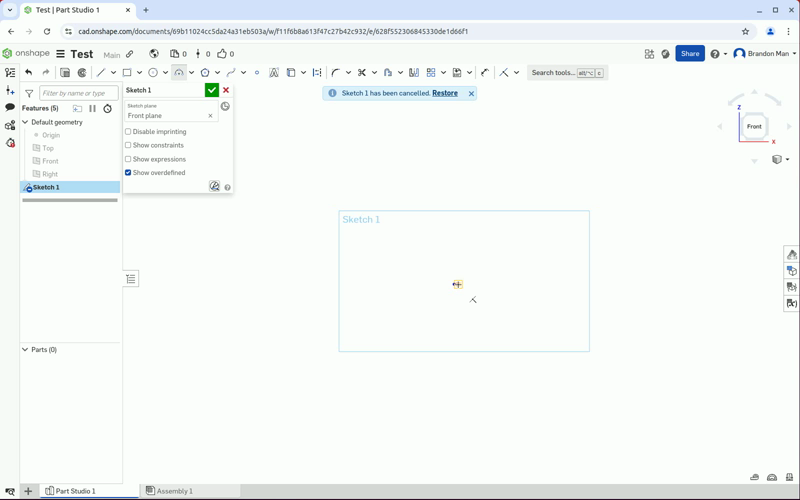
scroll(-6)
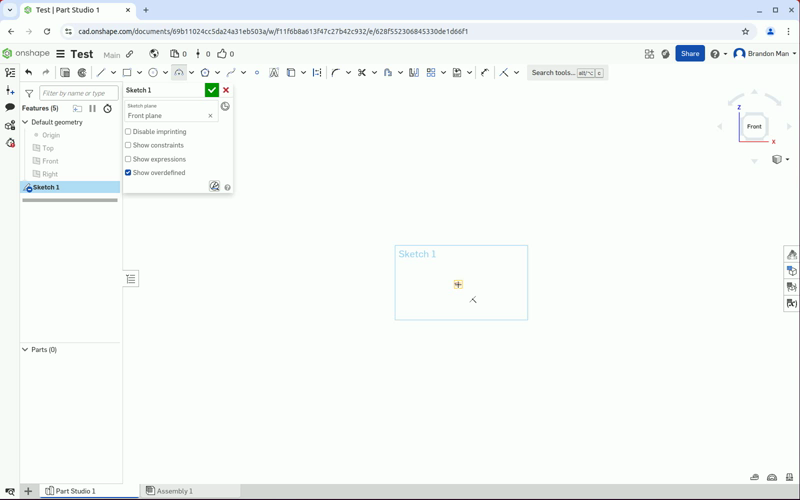
key_down(shift)
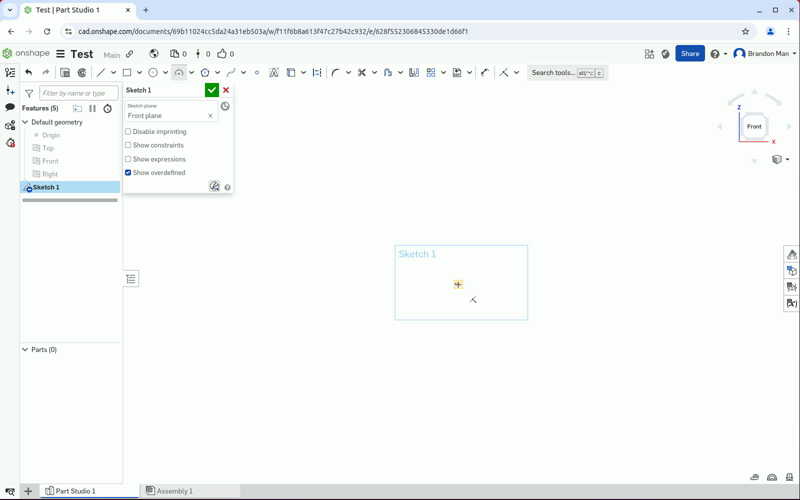
mouse_move(463, 284)
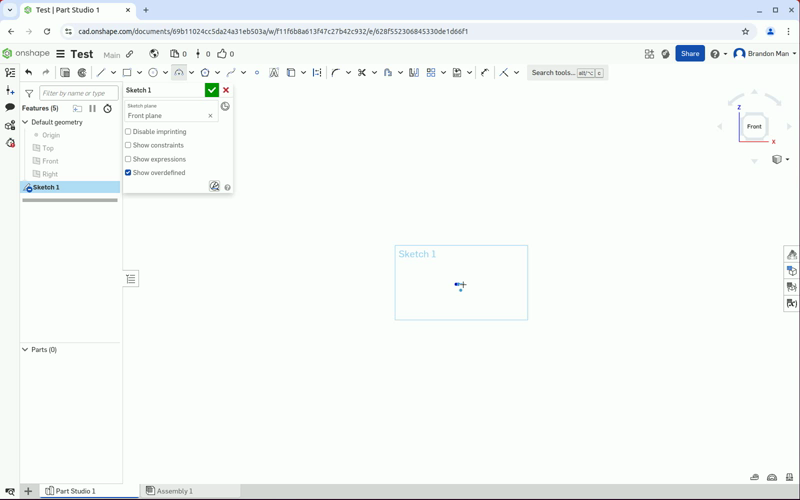
scroll(6)
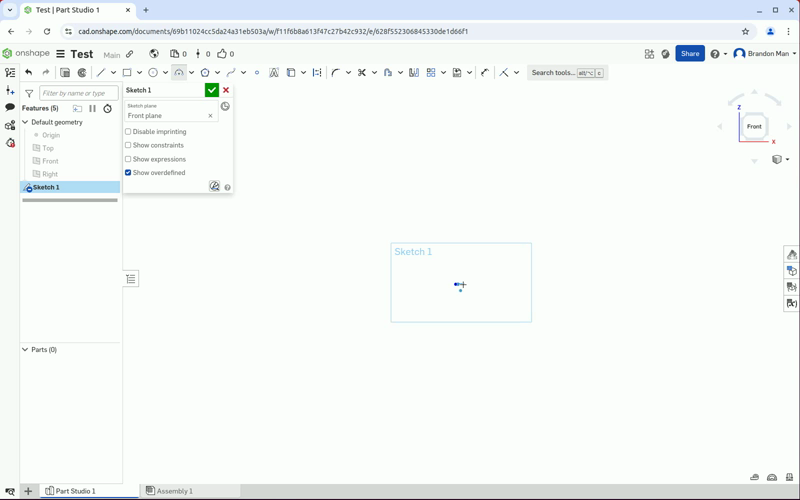
scroll(6)
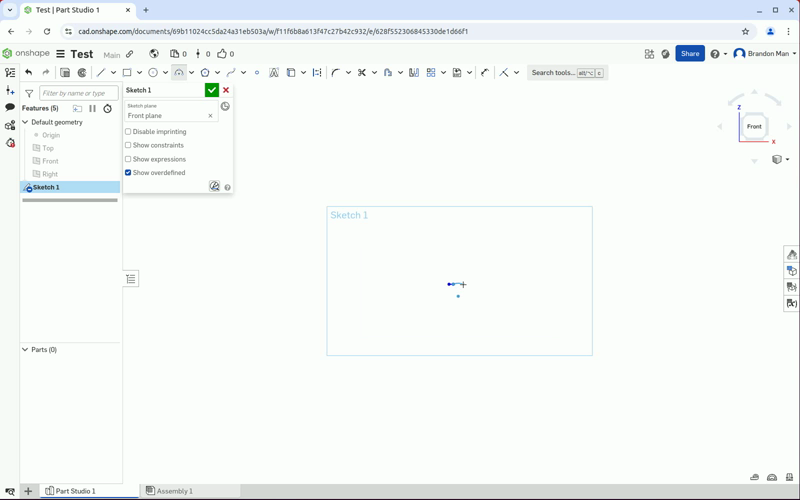
scroll(6)
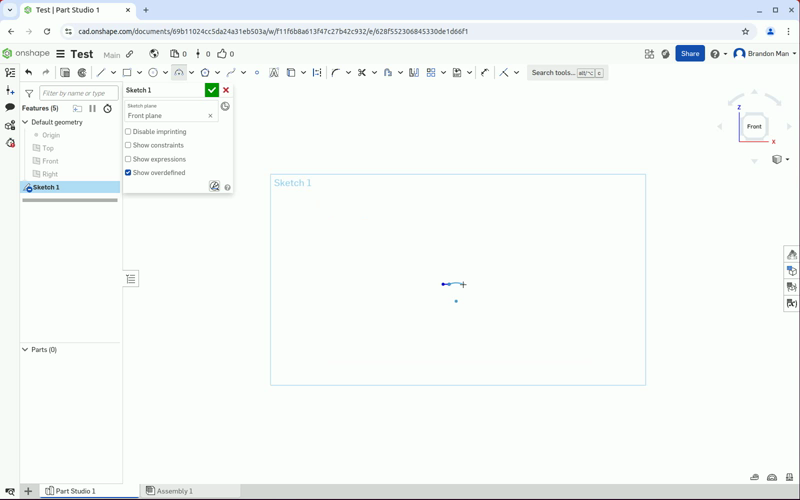
scroll(6)
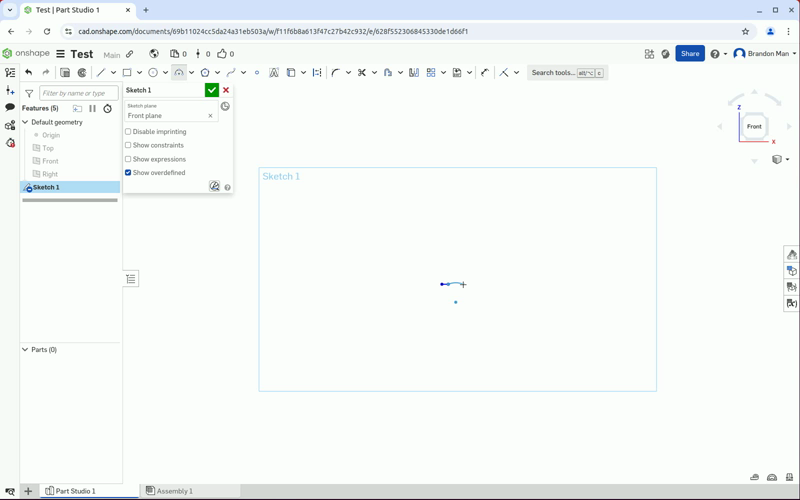
scroll(6)
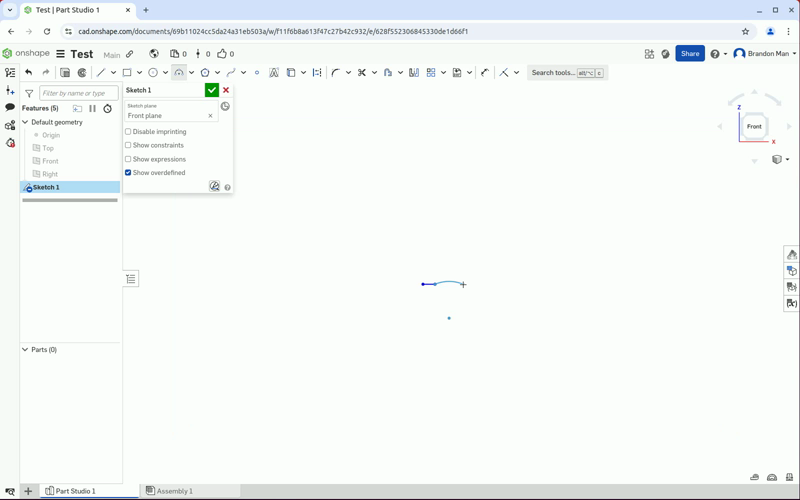
scroll(6)
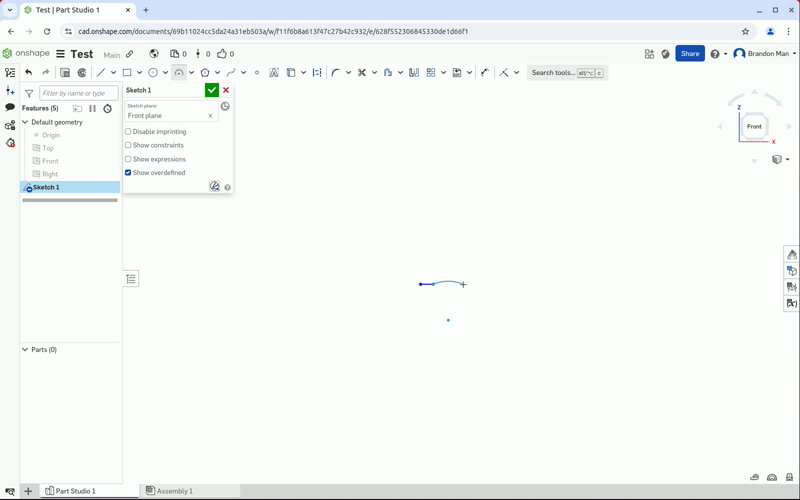
scroll(6)
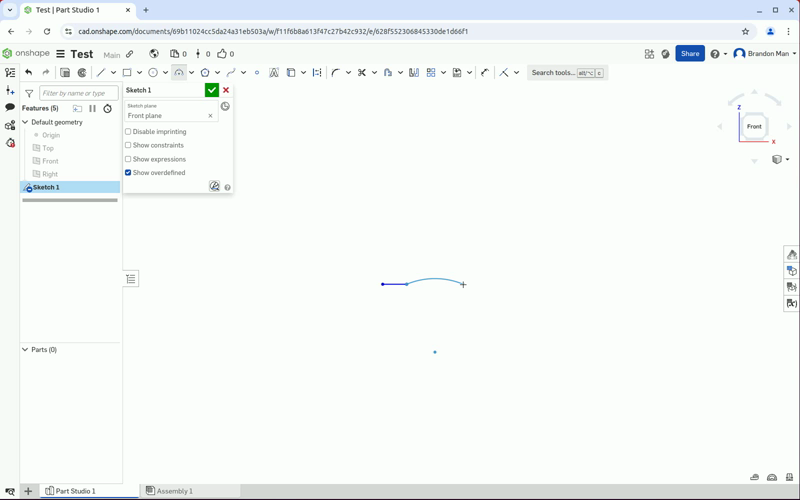
click(463, 284)
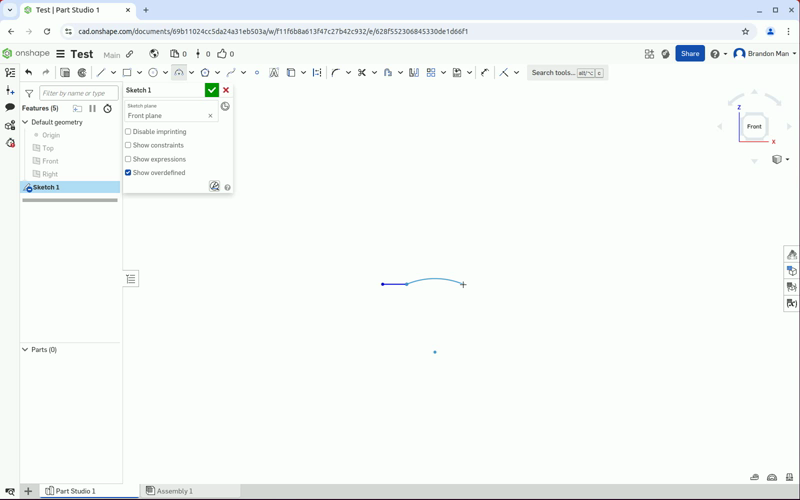
scroll(-6)
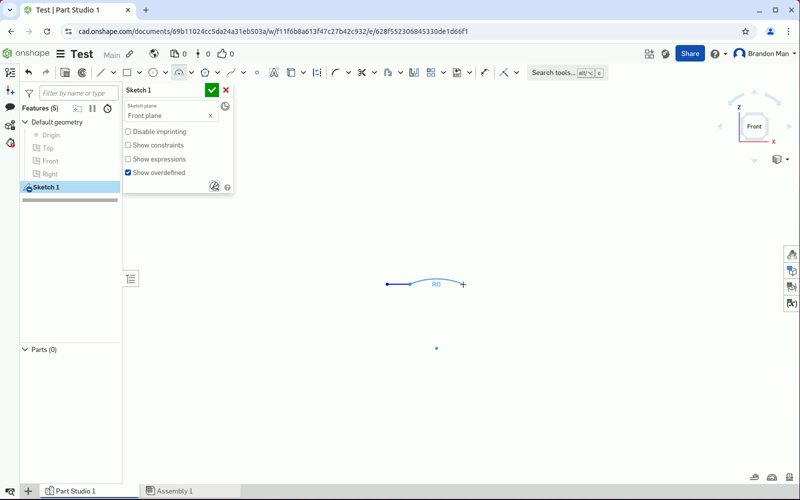
scroll(-6)
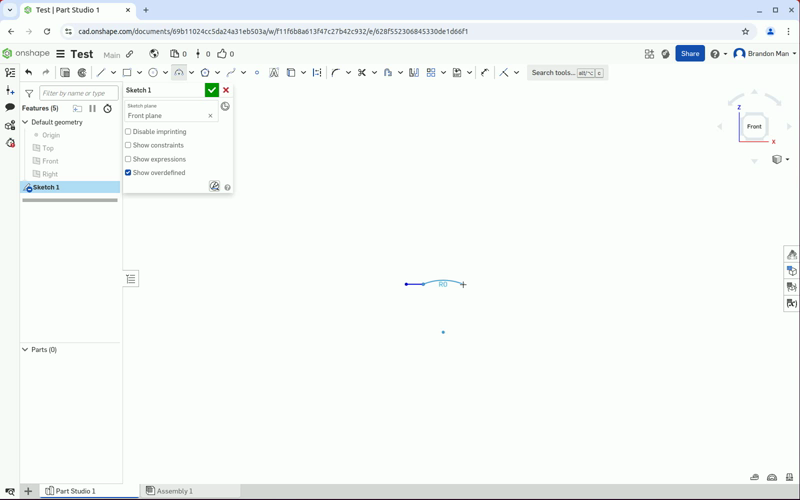
scroll(-6)
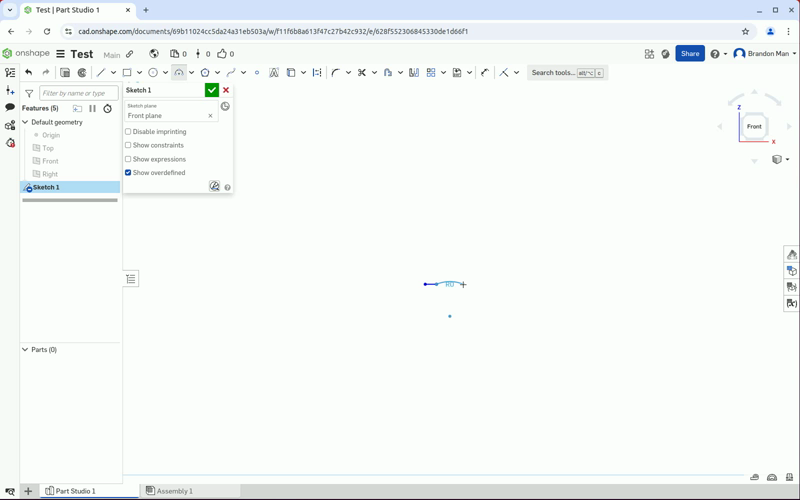
scroll(-6)
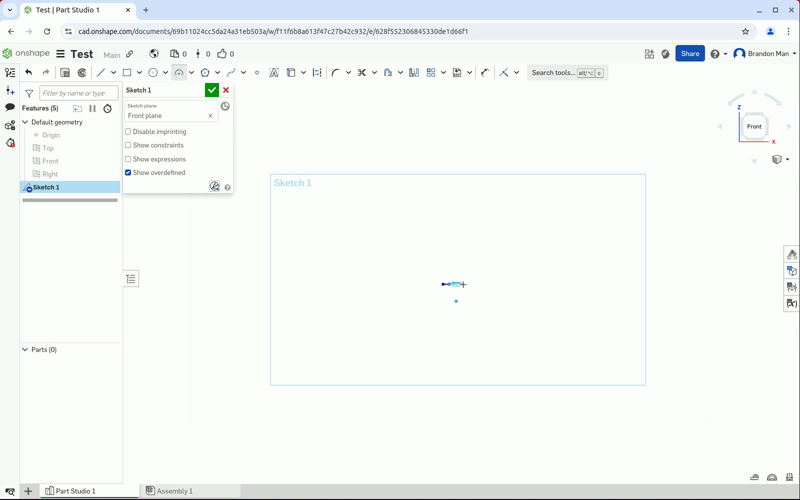
scroll(-6)
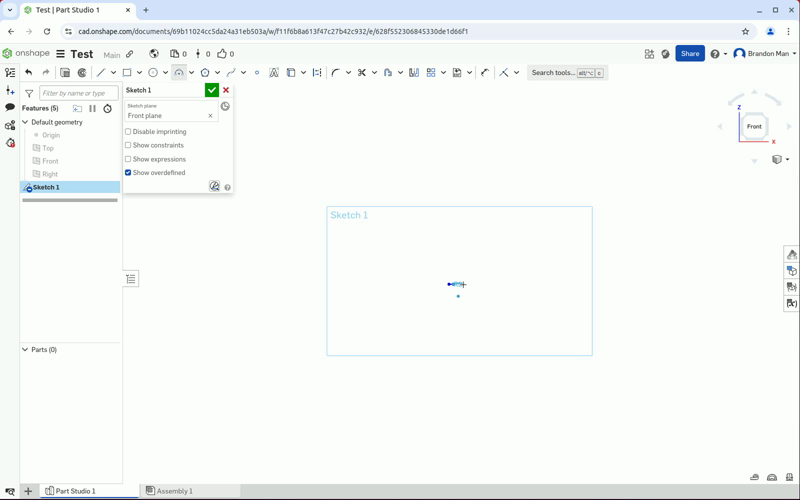
scroll(-6)
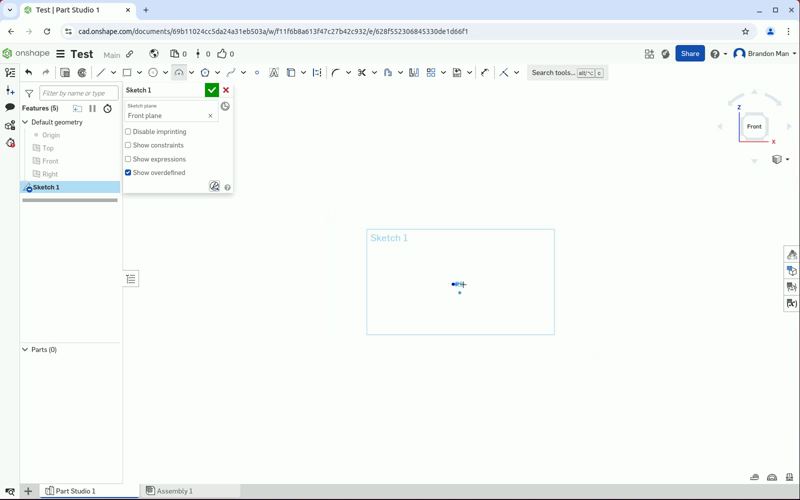
scroll(-6)
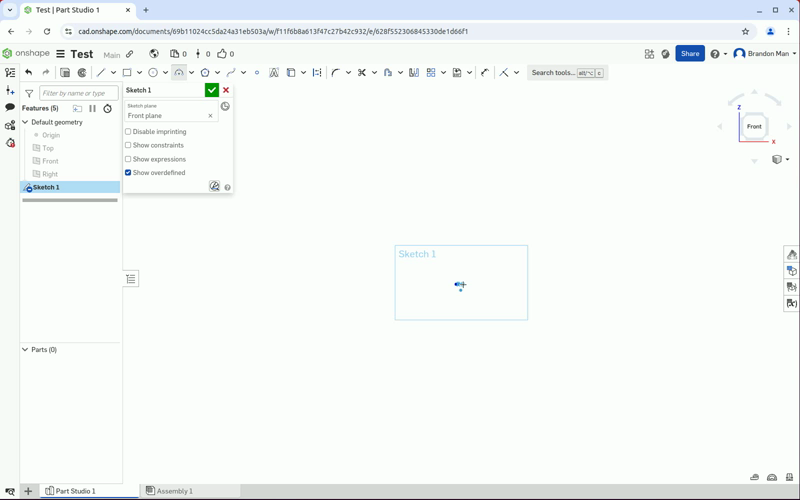
mouse_move(460, 279)
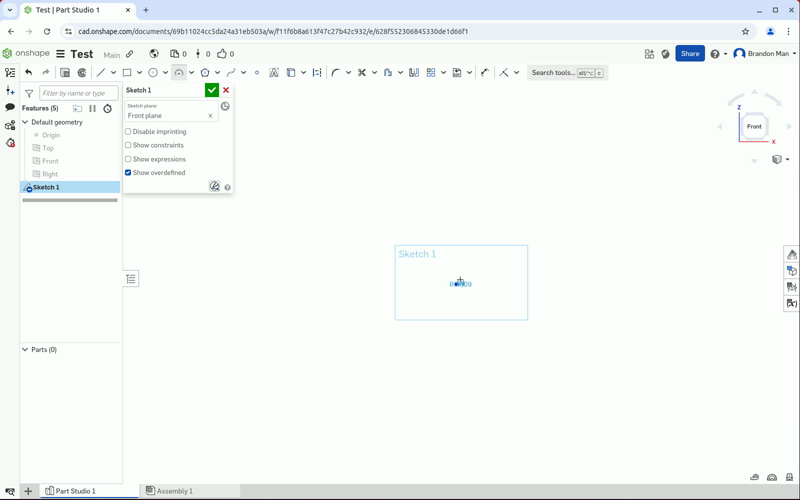
scroll(6)
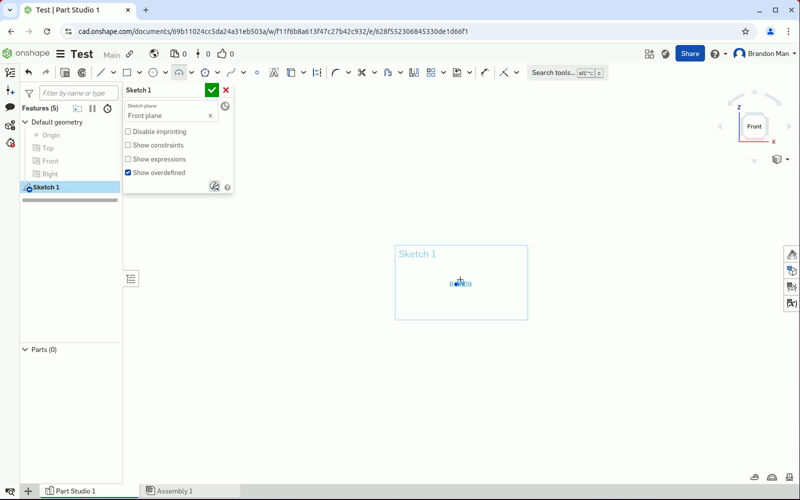
scroll(6)
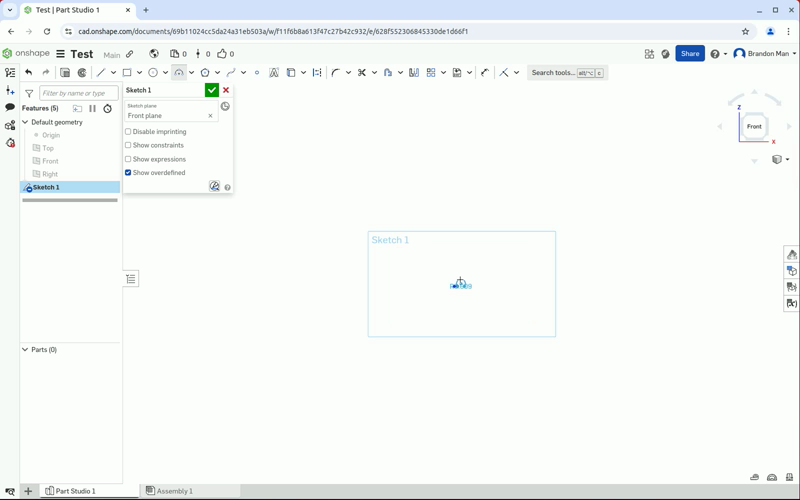
scroll(6)
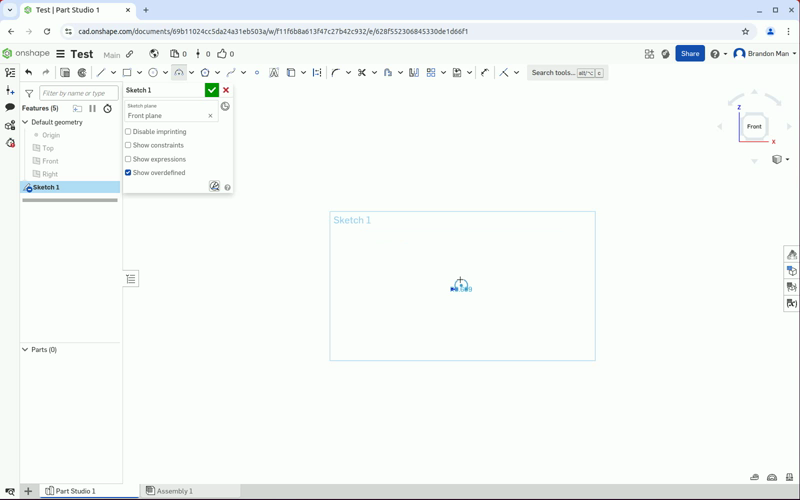
scroll(6)
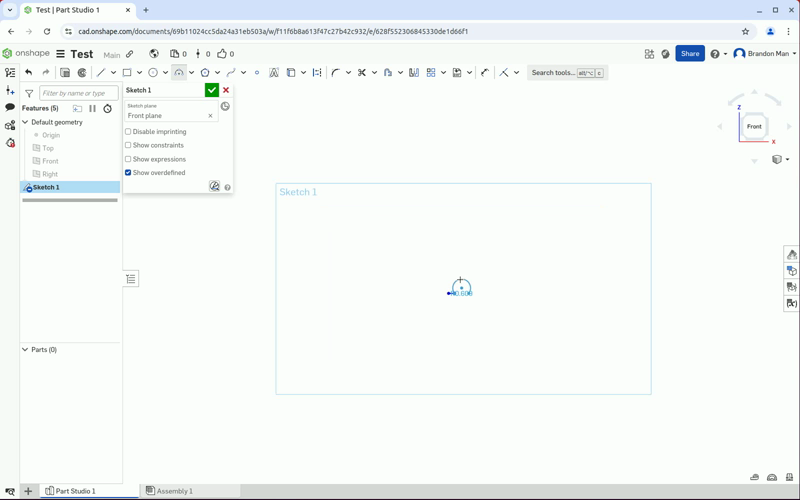
scroll(6)
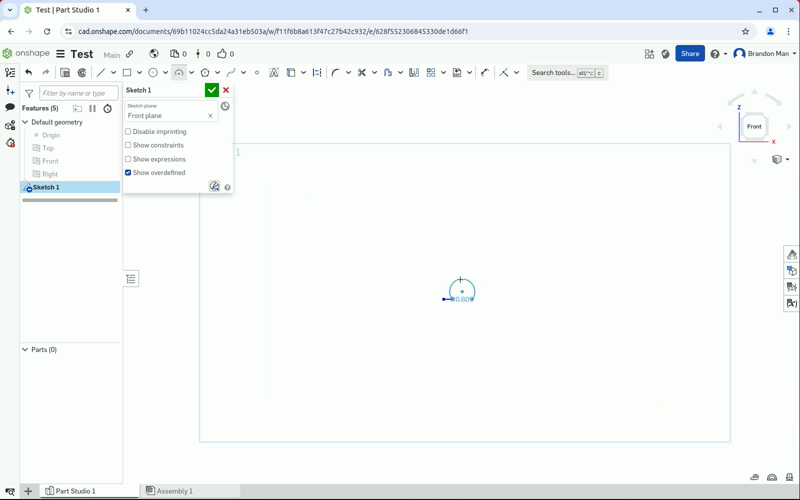
scroll(6)
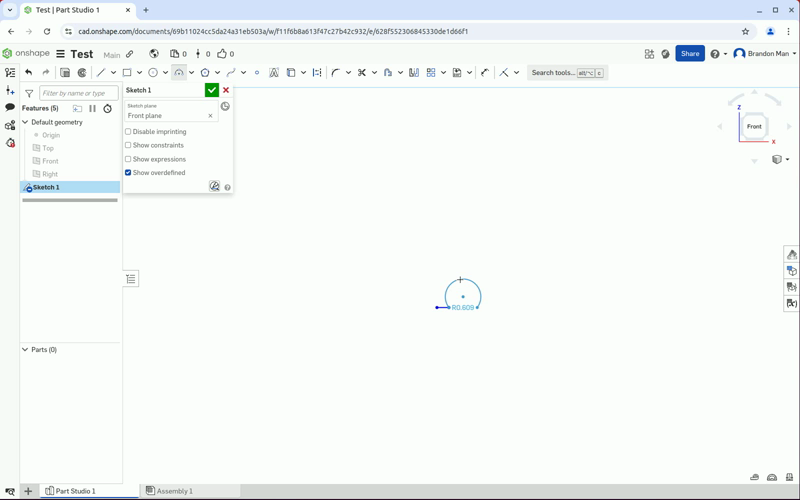
scroll(6)
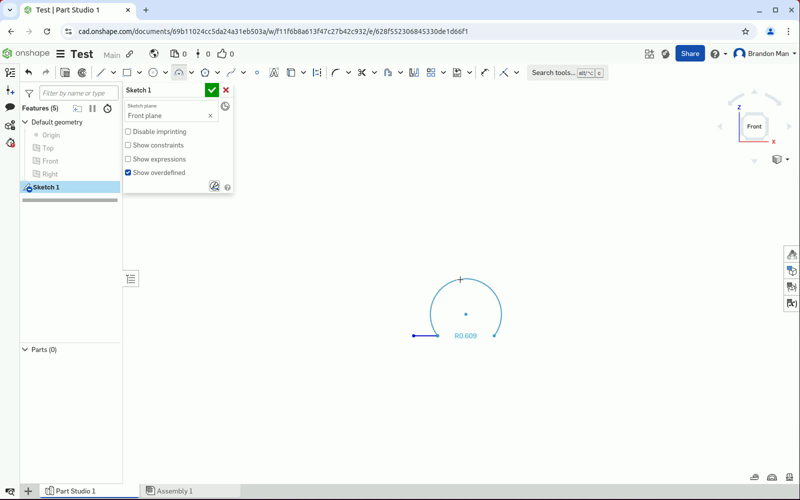
click(460, 279)
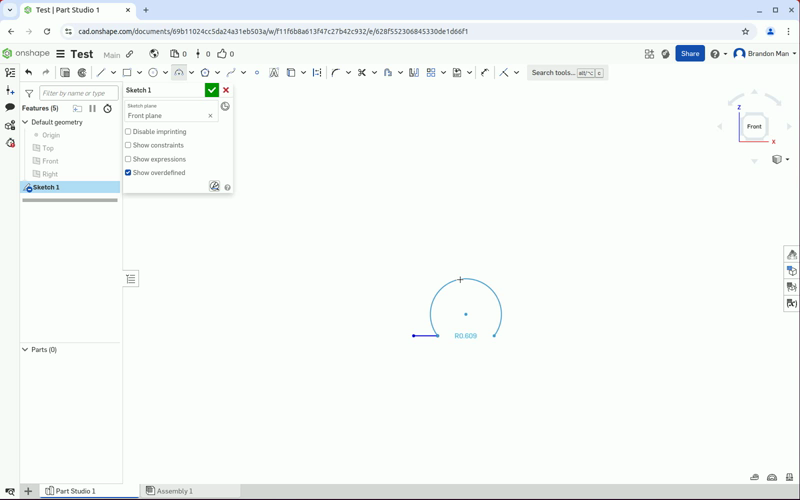
scroll(-6)
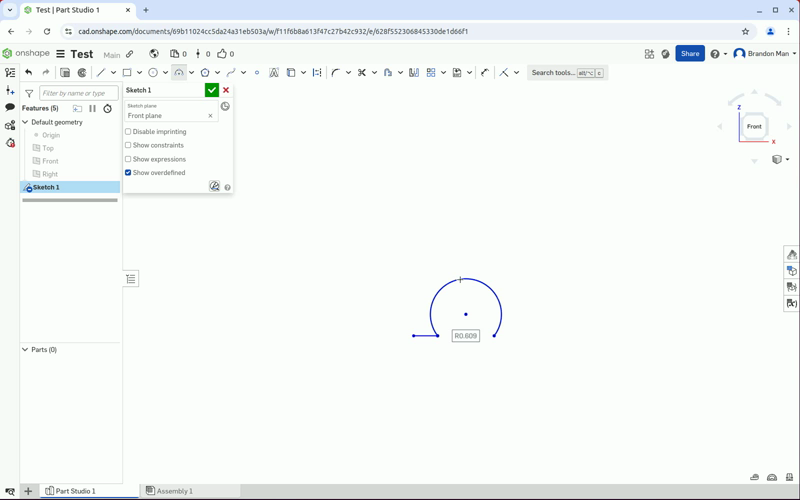
scroll(-6)
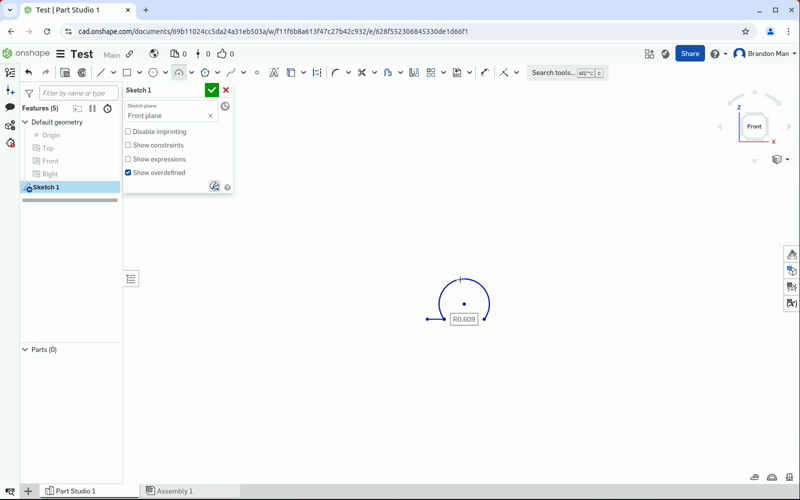
scroll(-6)
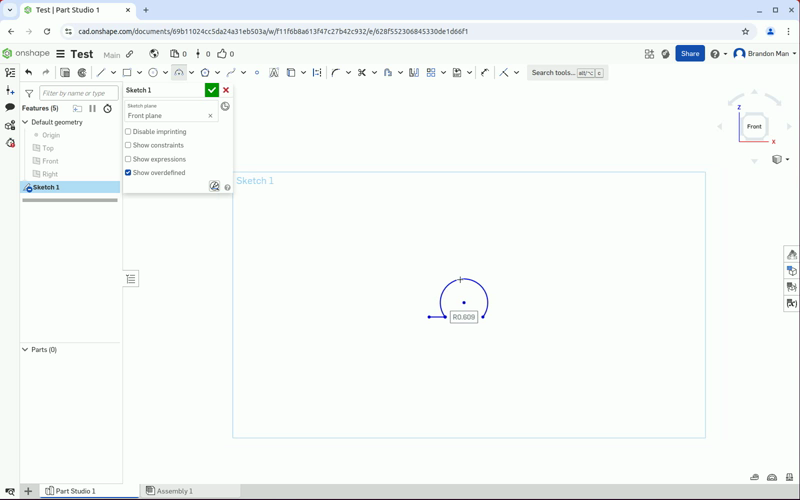
scroll(-6)
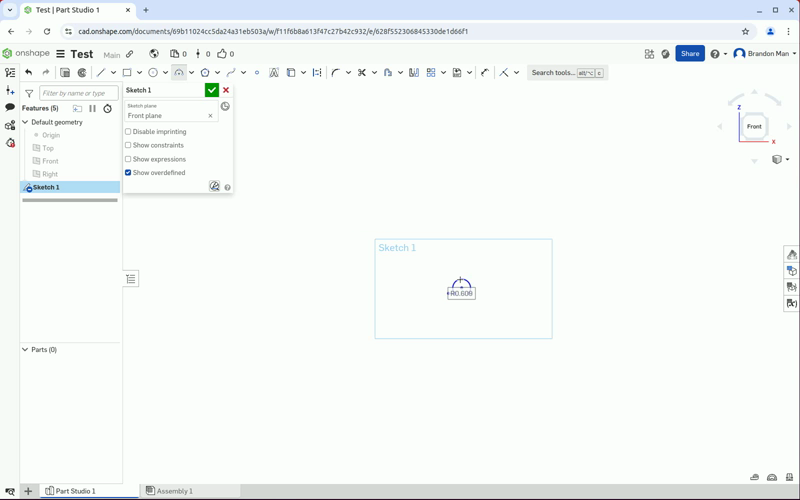
scroll(-6)
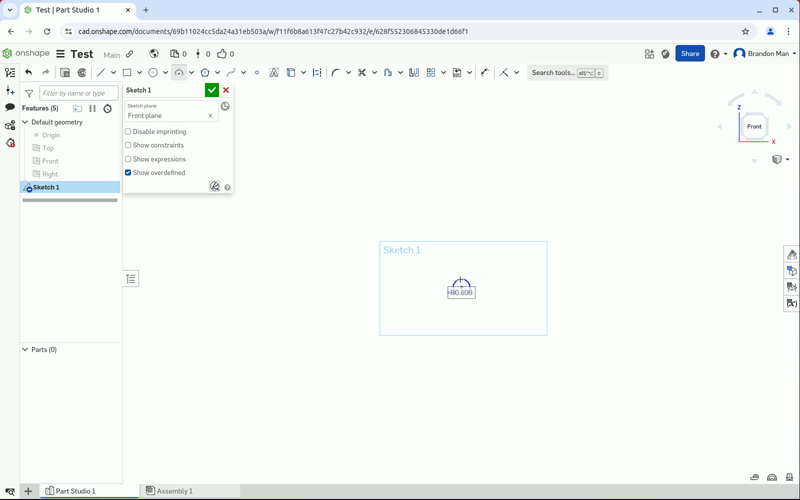
scroll(-6)
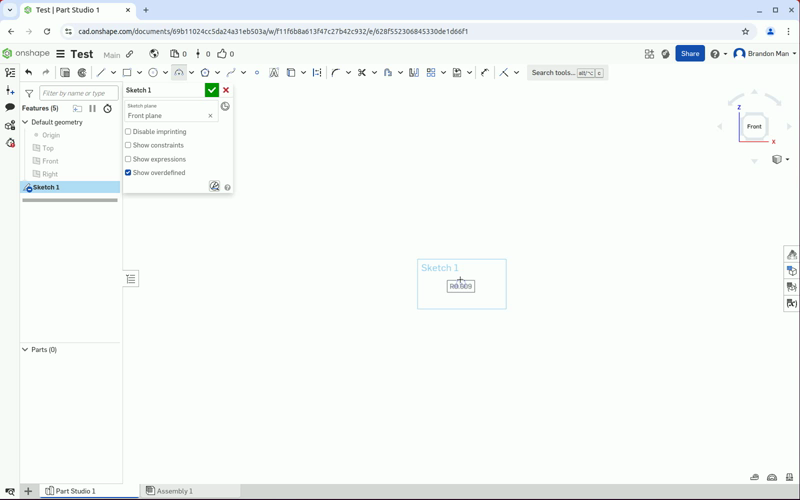
scroll(-6)
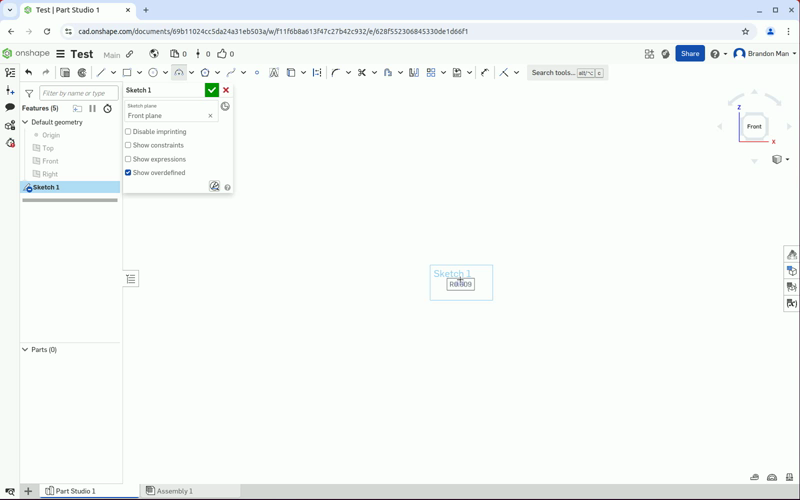
key_up(shift)
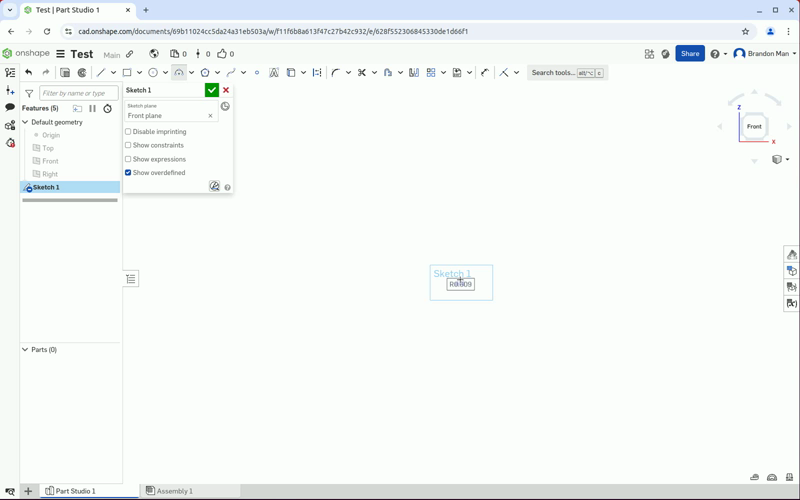
key(esc)
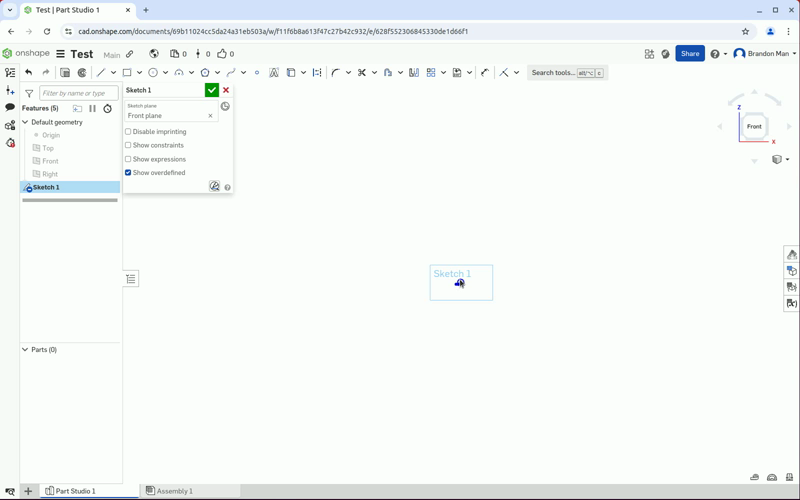
key(l)
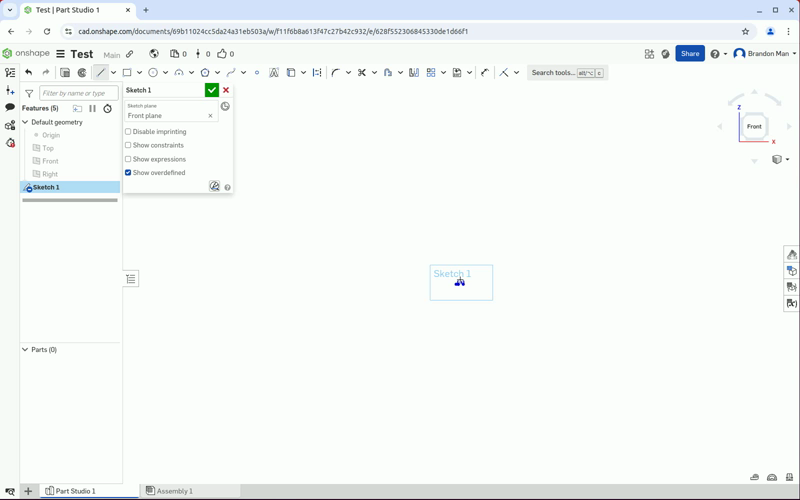
mouse_move(463, 284)
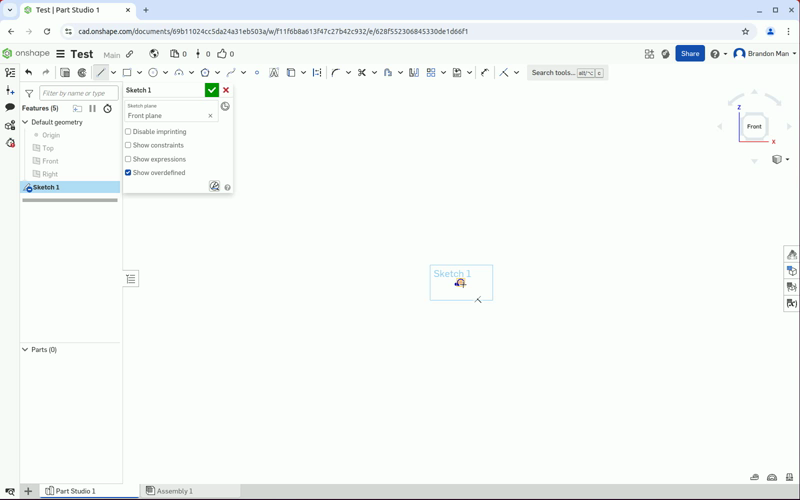
scroll(6)
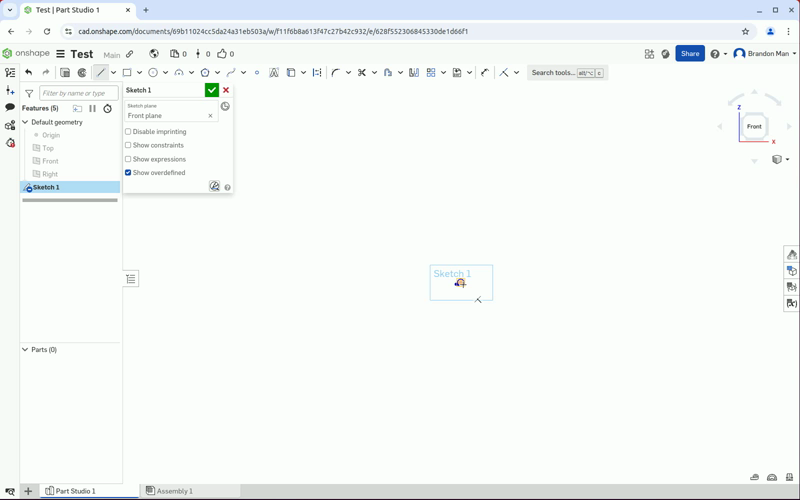
scroll(6)
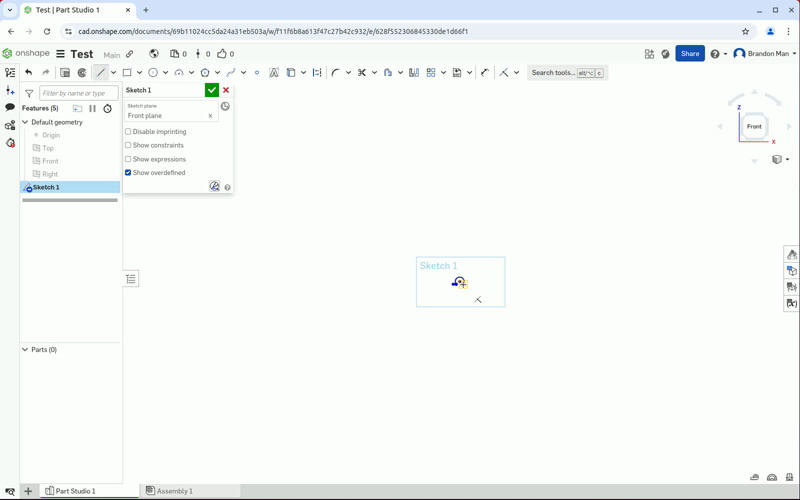
scroll(6)
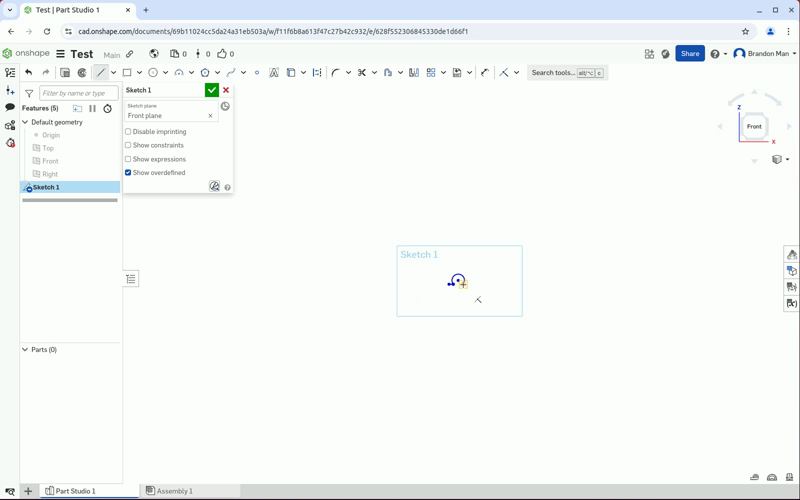
scroll(6)
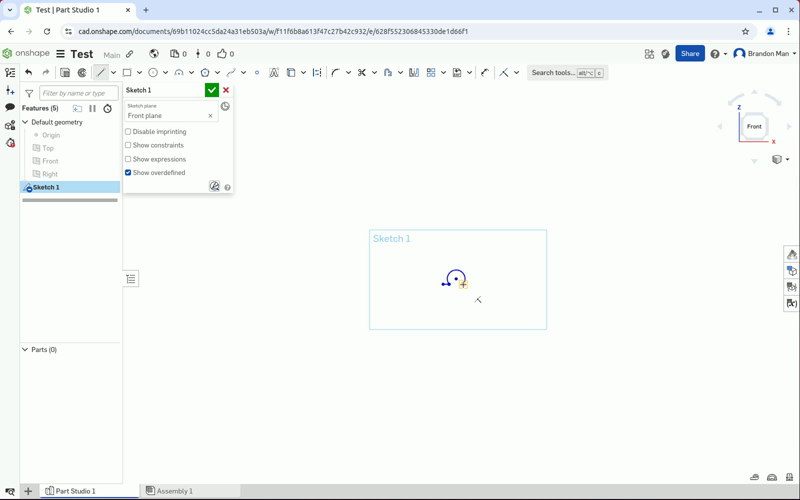
scroll(6)
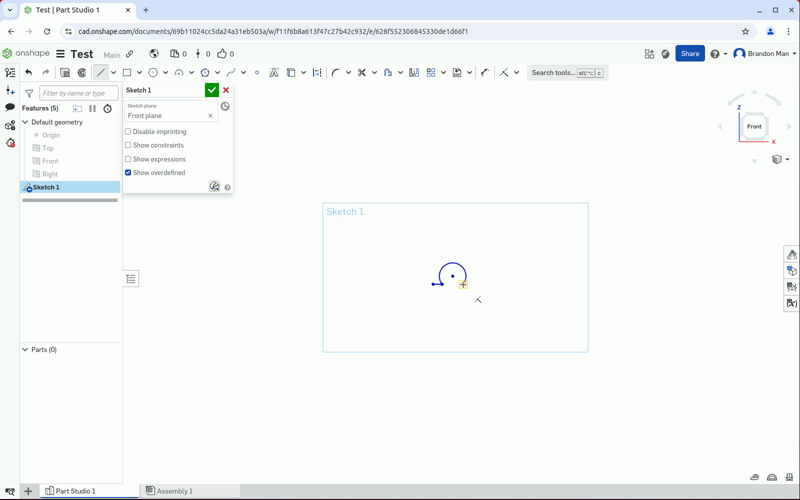
scroll(6)
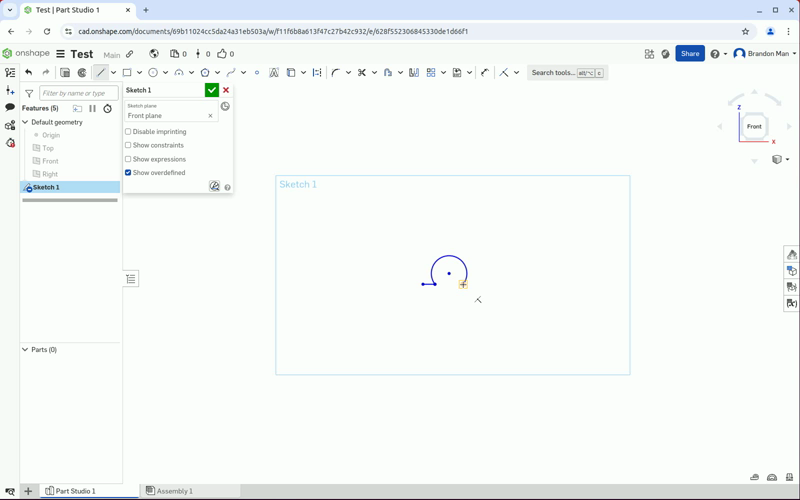
scroll(6)
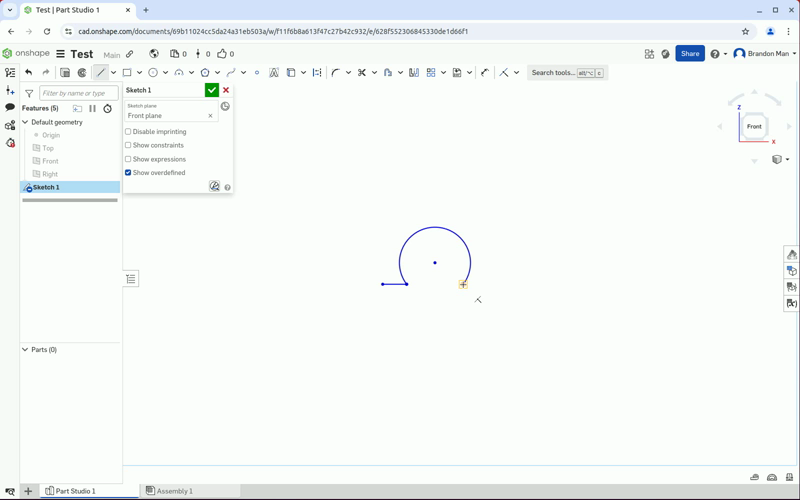
click(463, 284)
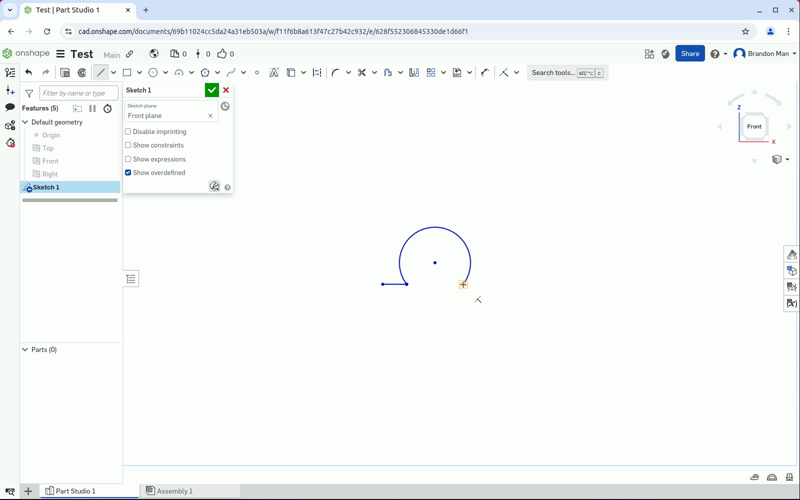
scroll(-6)
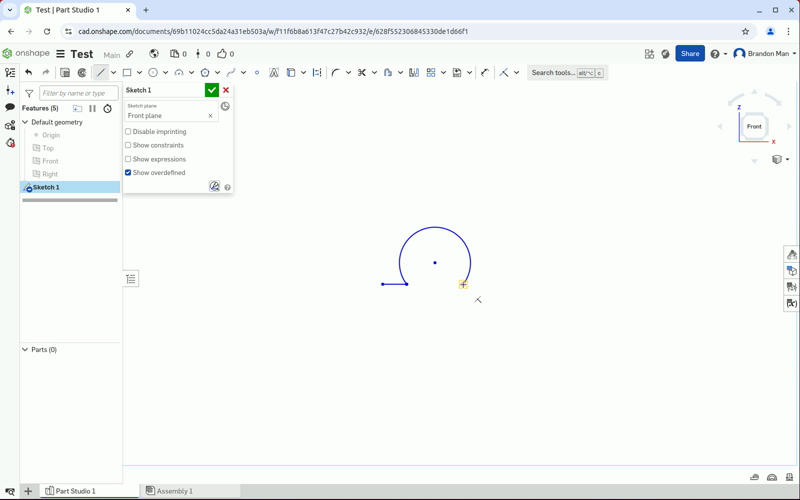
scroll(-6)
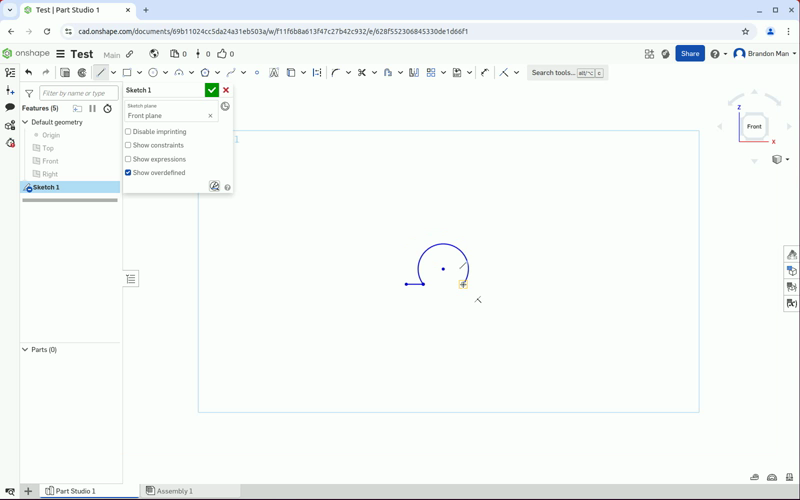
scroll(-6)
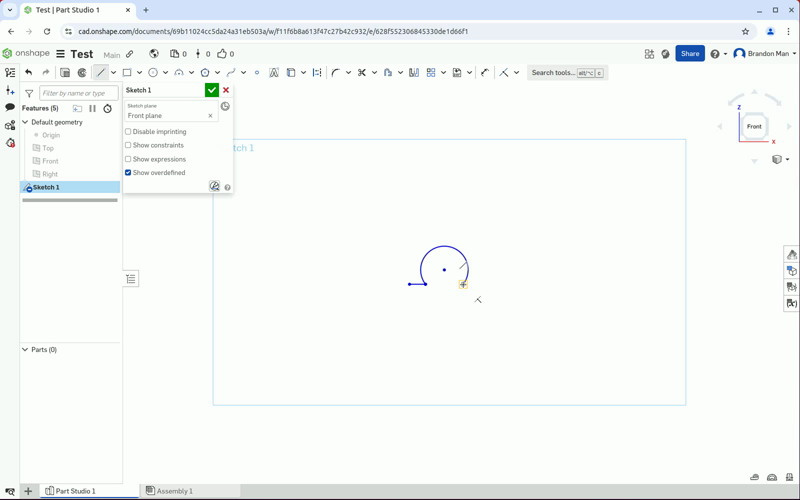
scroll(-6)
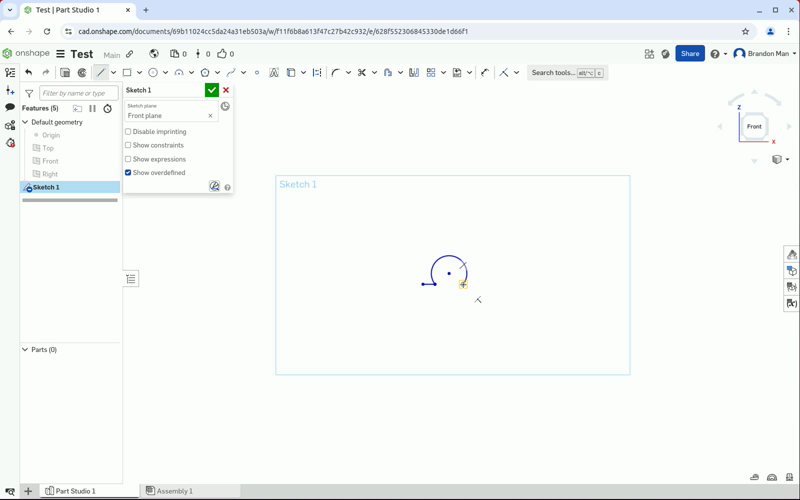
scroll(-6)
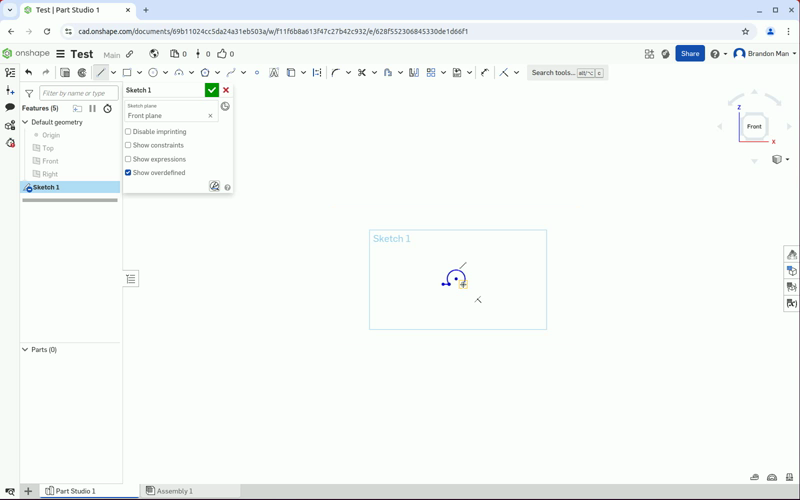
scroll(-6)
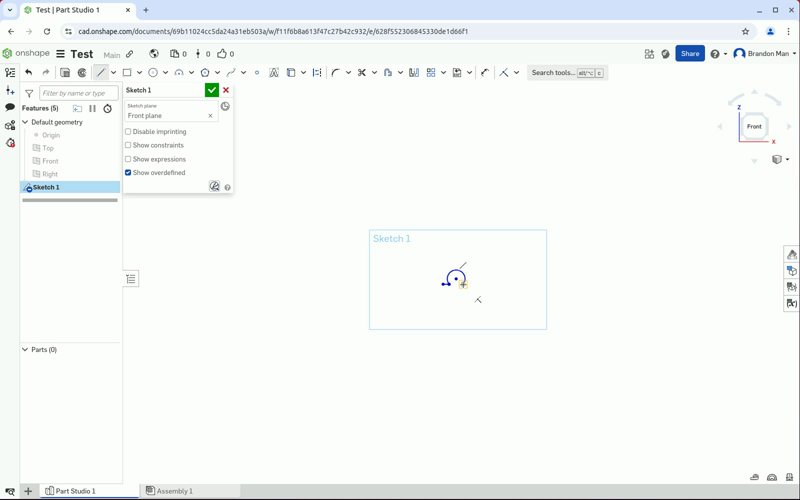
scroll(-6)
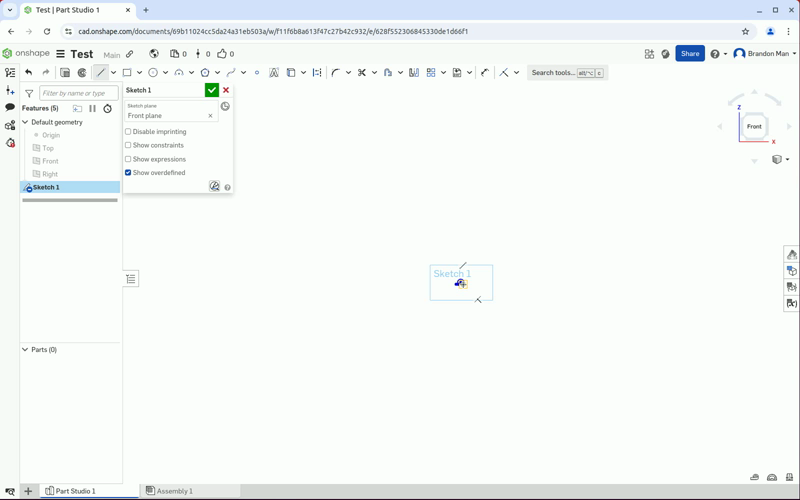
key_down(shift)
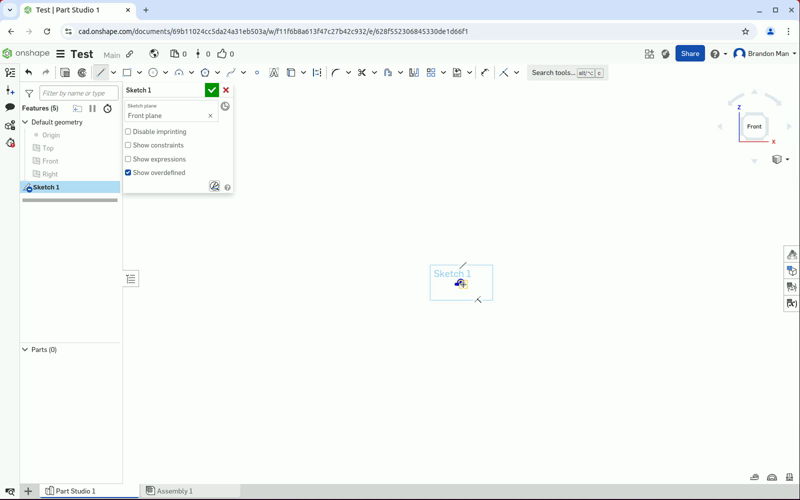
mouse_move(493, 284)
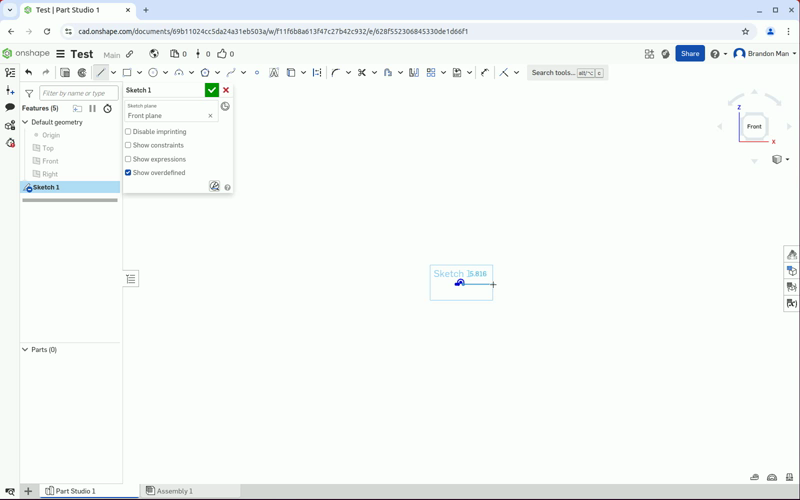
mouse_move(464, 284)
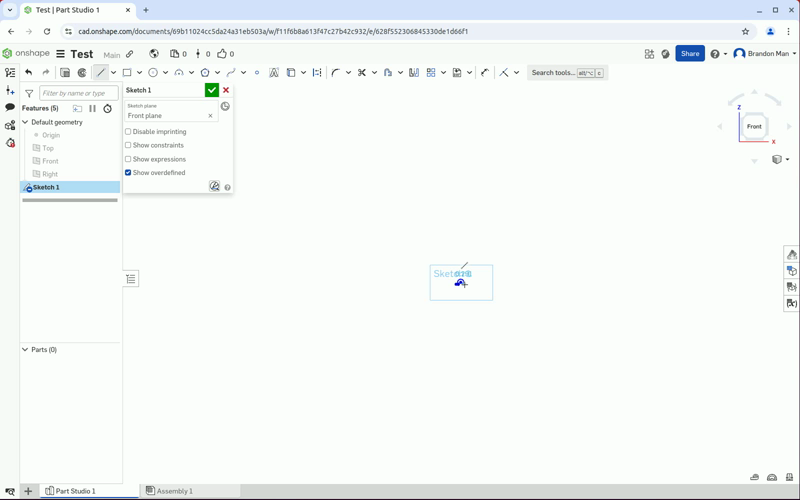
scroll(6)
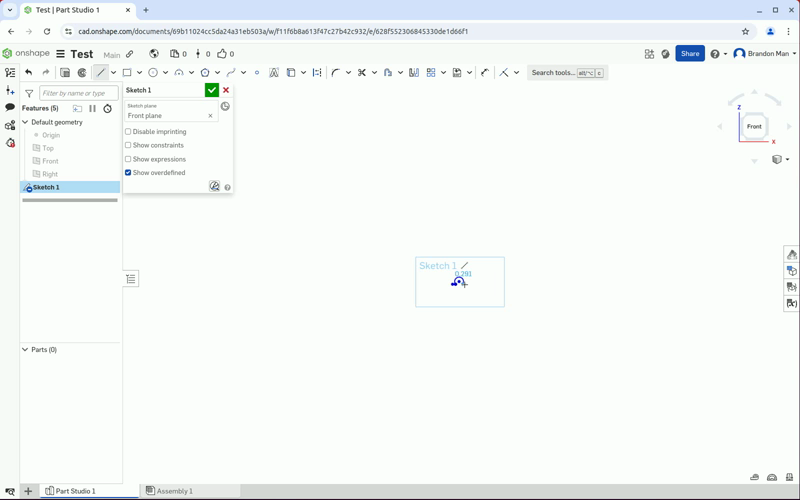
scroll(6)
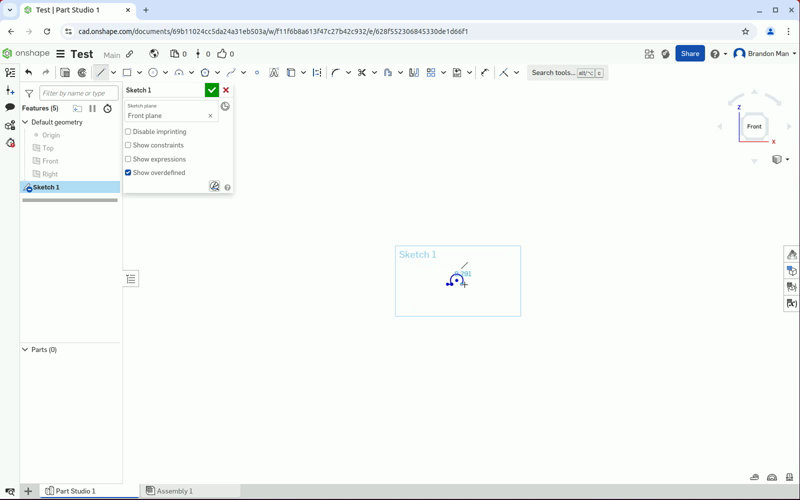
scroll(6)
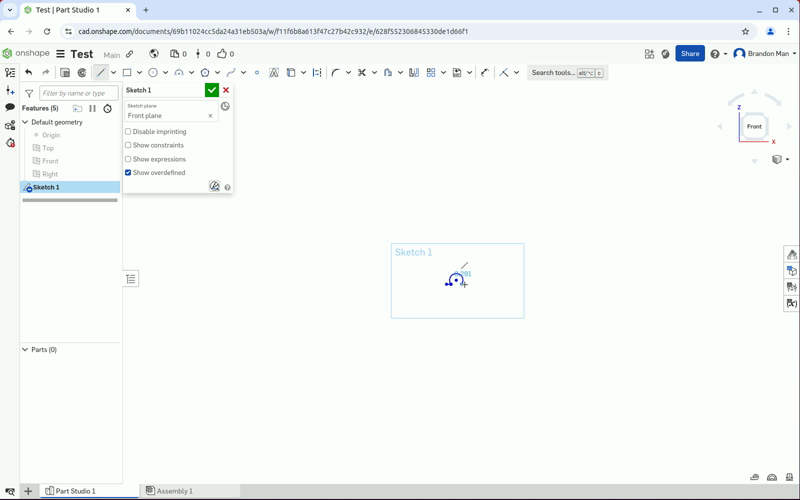
scroll(6)
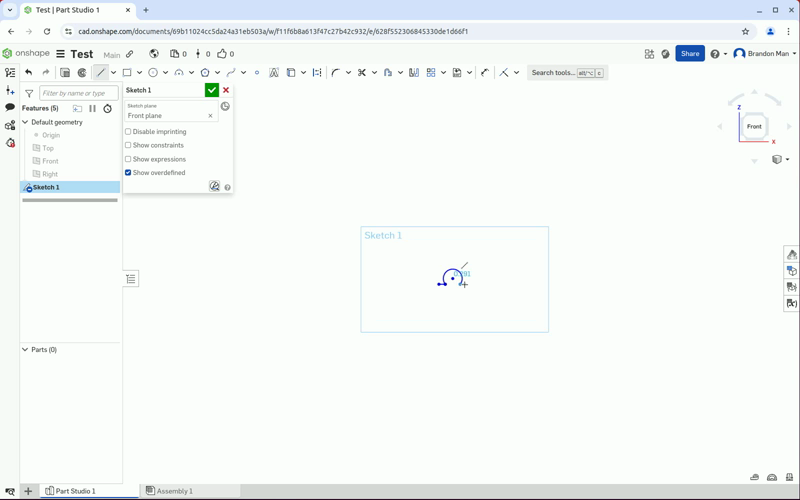
scroll(6)
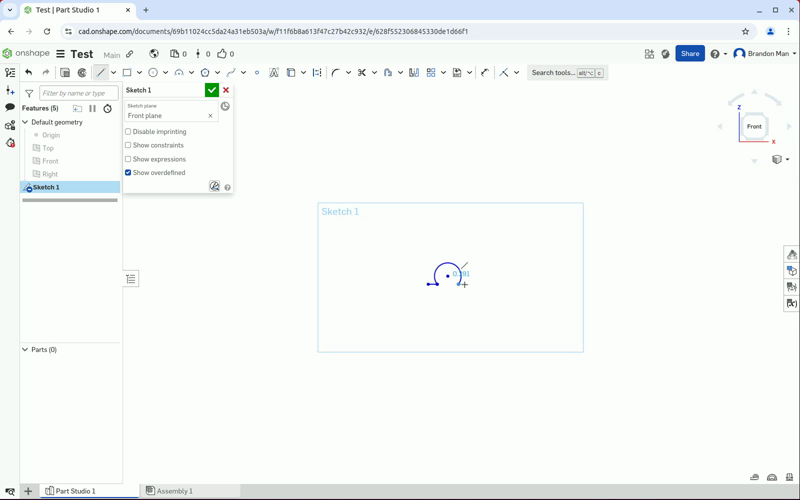
scroll(6)
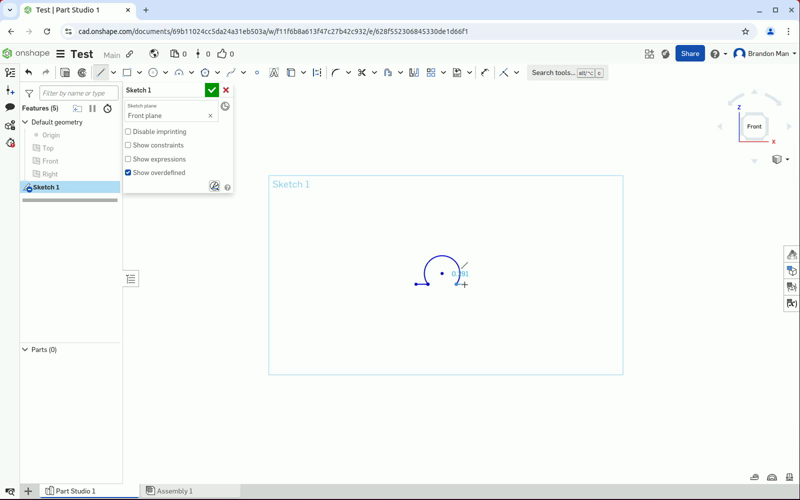
scroll(6)
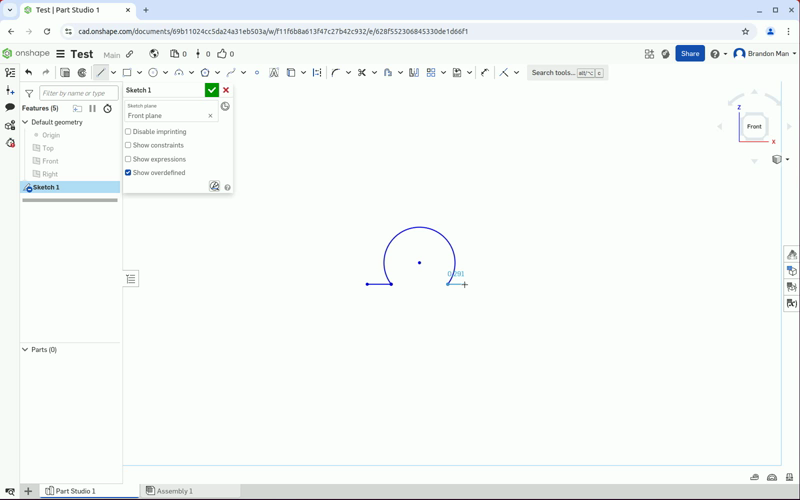
click(464, 284)
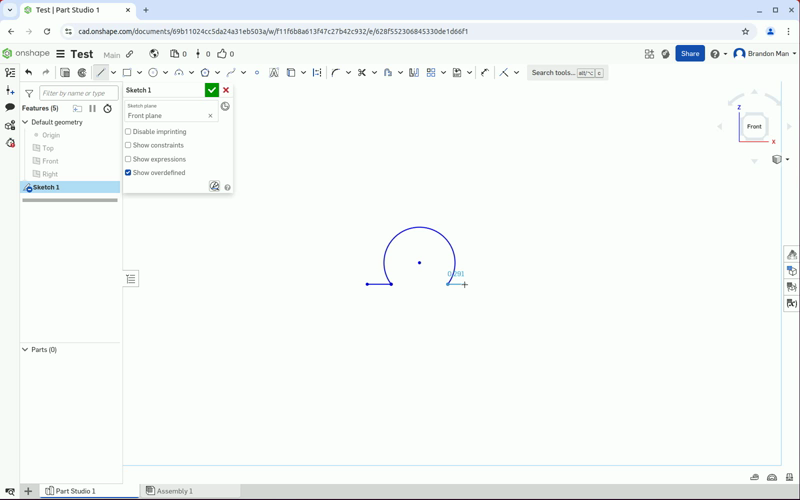
scroll(-6)
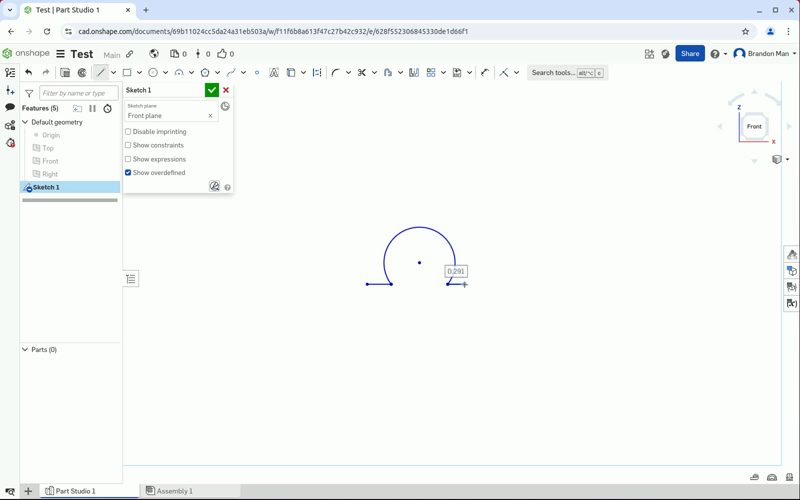
scroll(-6)
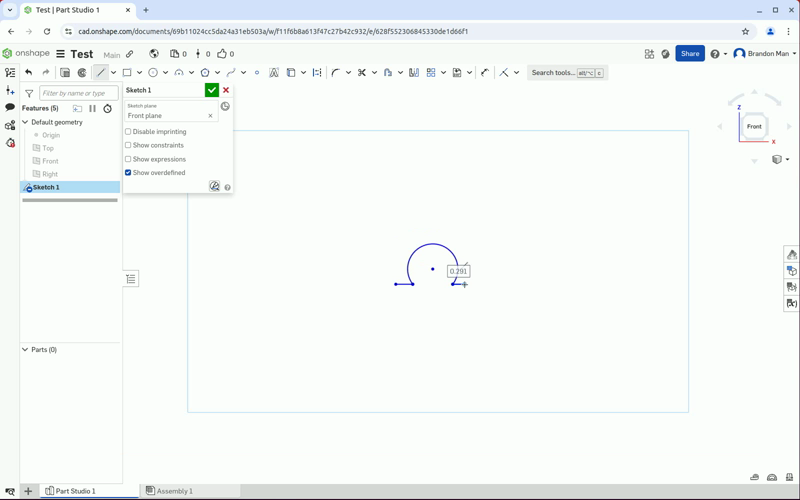
scroll(-6)
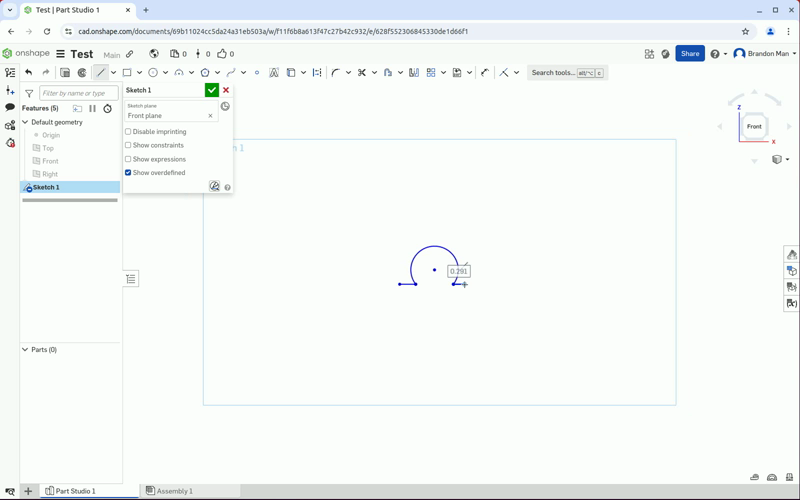
scroll(-6)
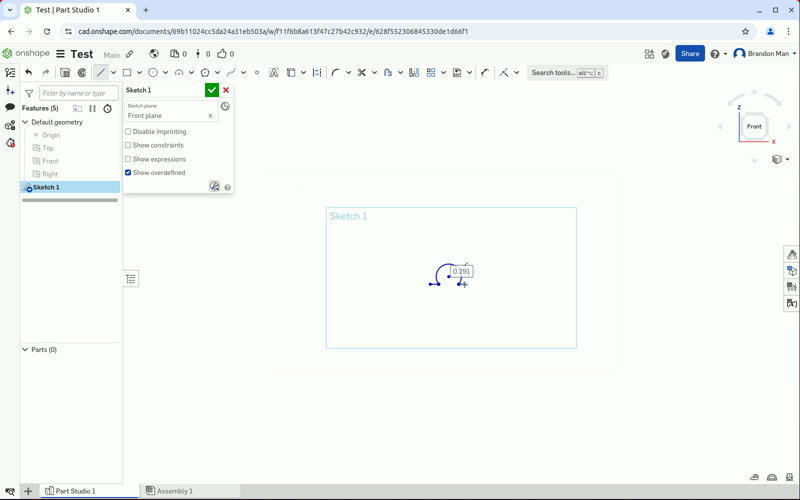
scroll(-6)
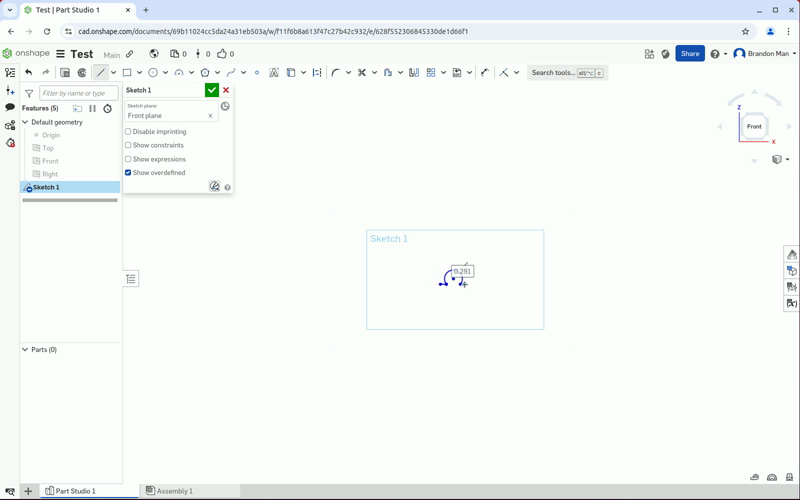
scroll(-6)
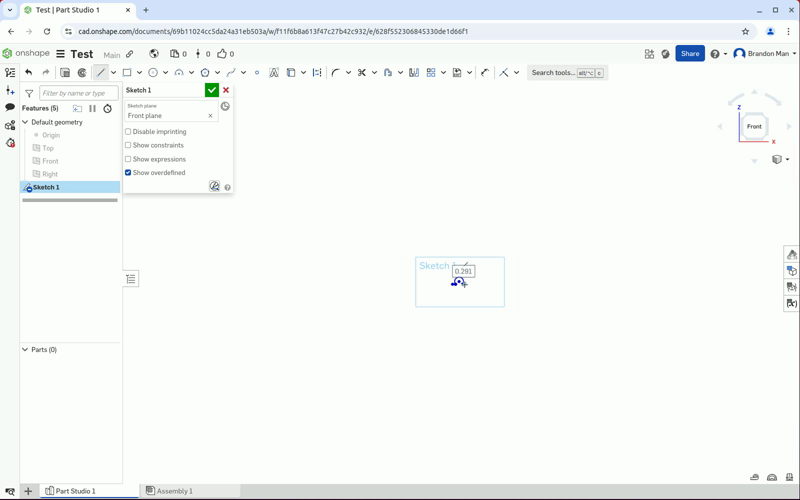
scroll(-6)
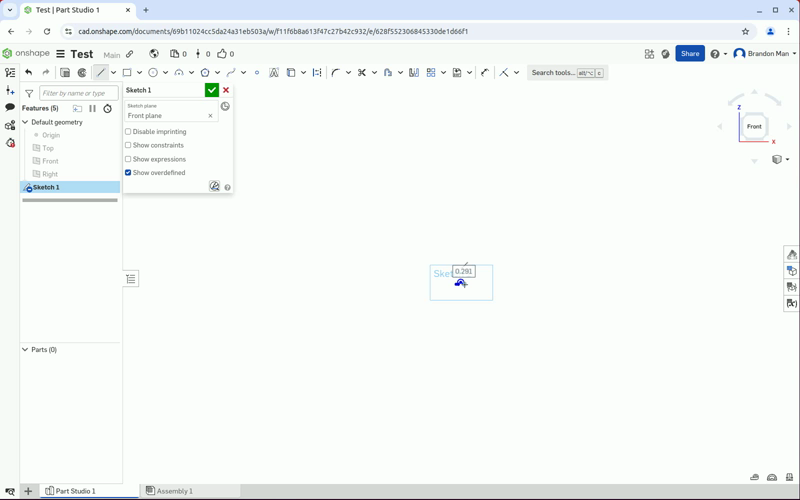
key_up(shift)
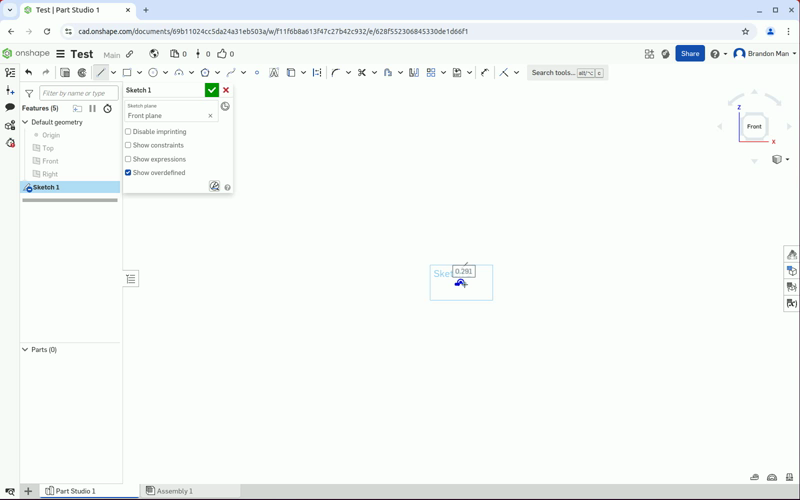
key(esc)
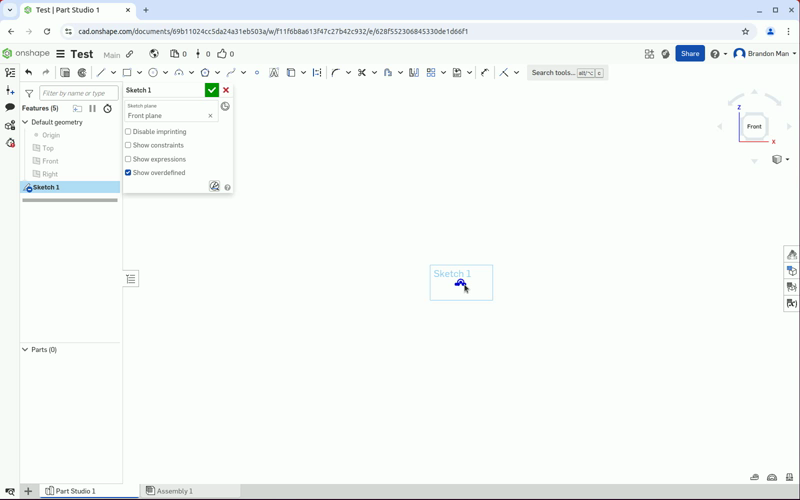
key(a)
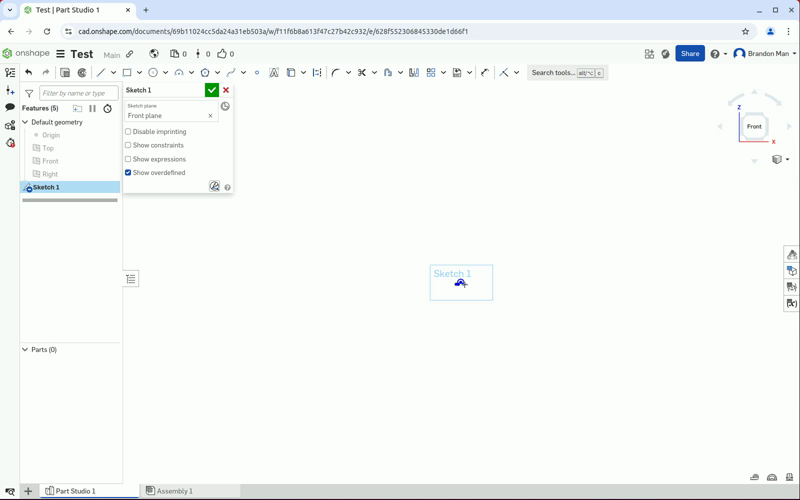
mouse_move(464, 284)
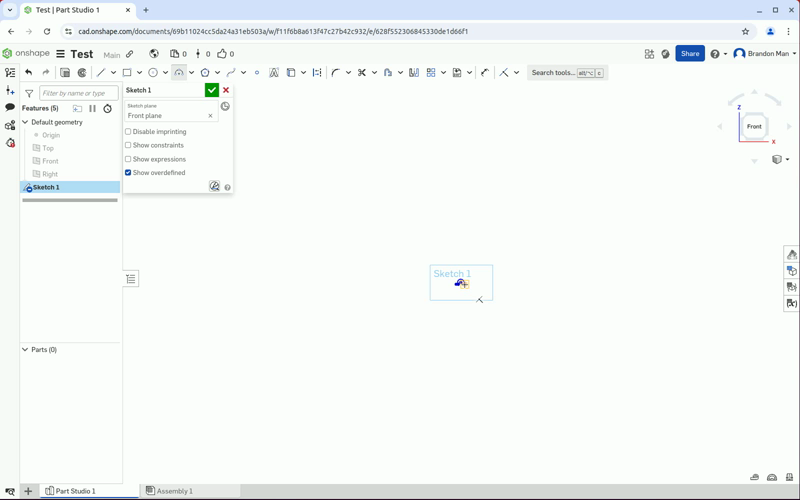
scroll(6)
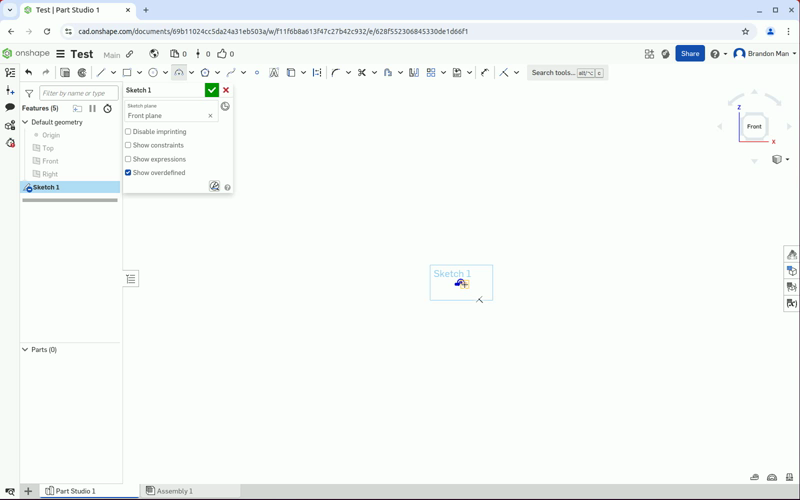
scroll(6)
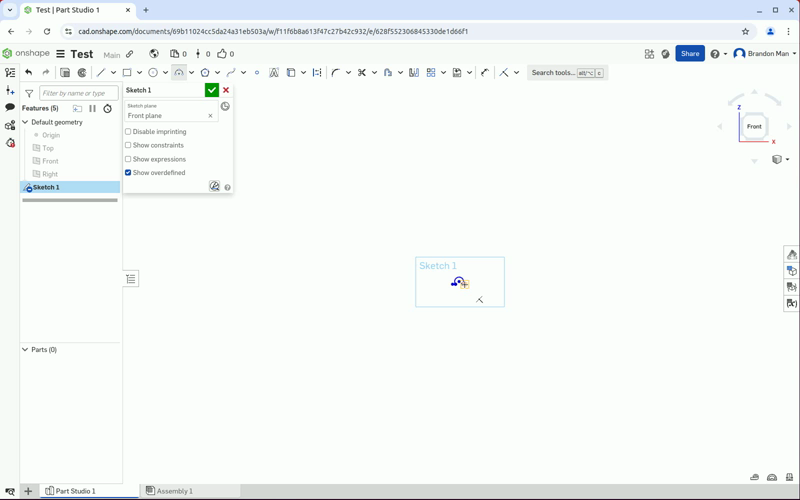
scroll(6)
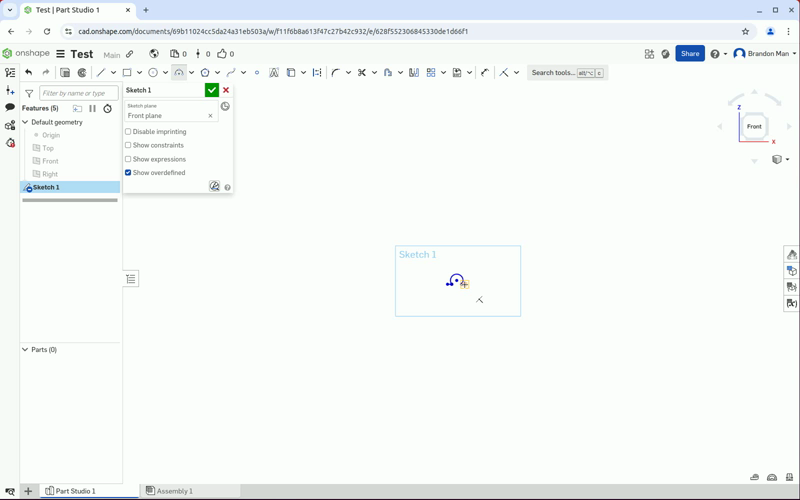
scroll(6)
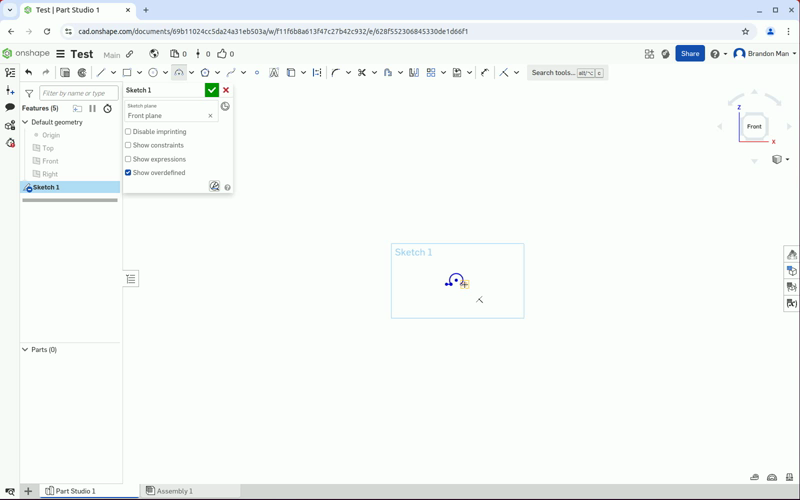
scroll(6)
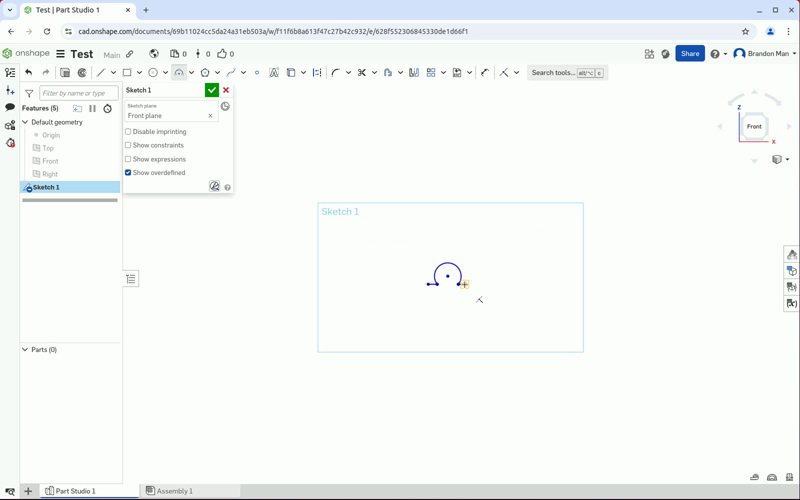
scroll(6)
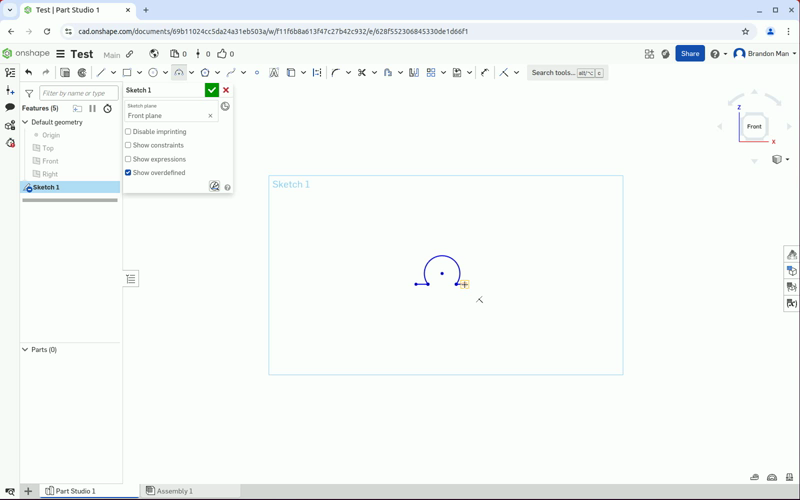
scroll(6)
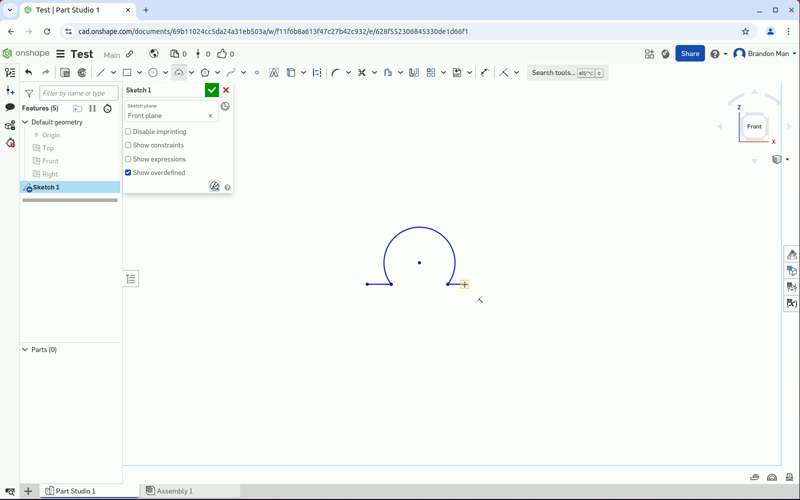
click(464, 284)
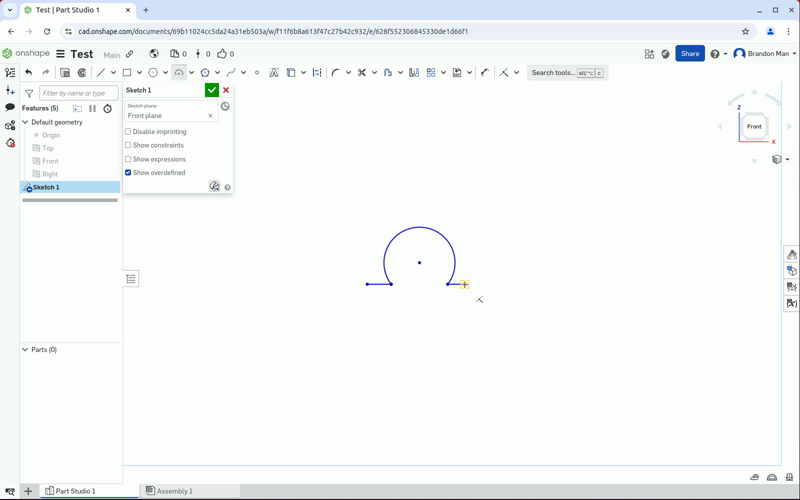
scroll(-6)
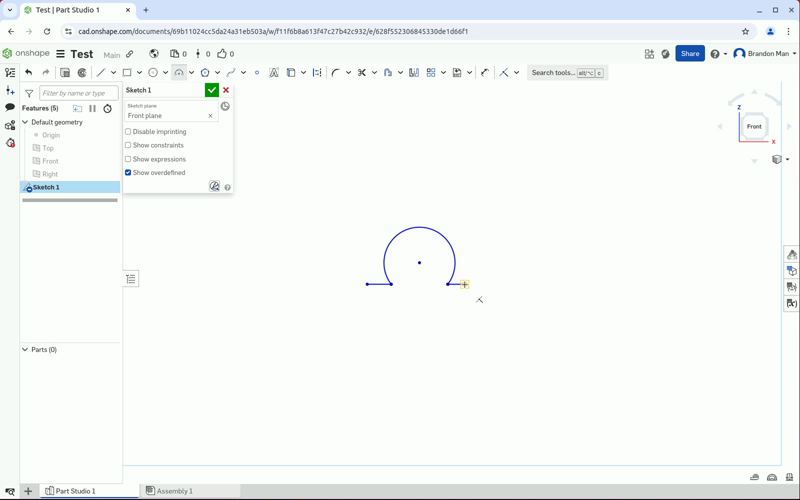
scroll(-6)
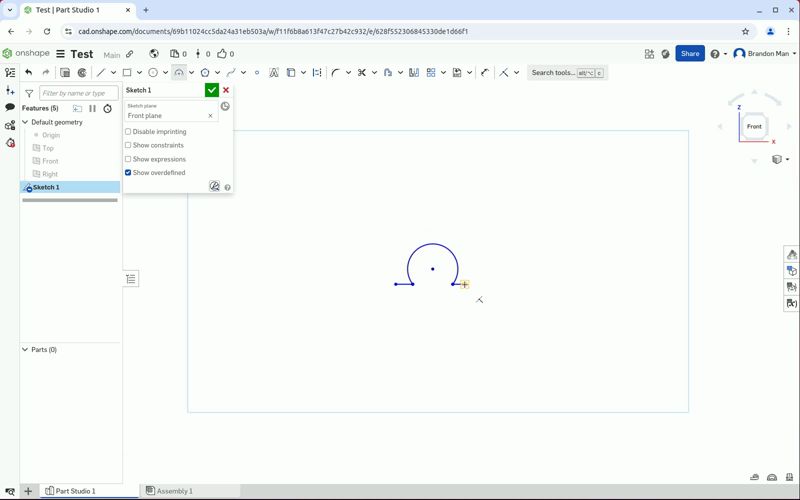
scroll(-6)
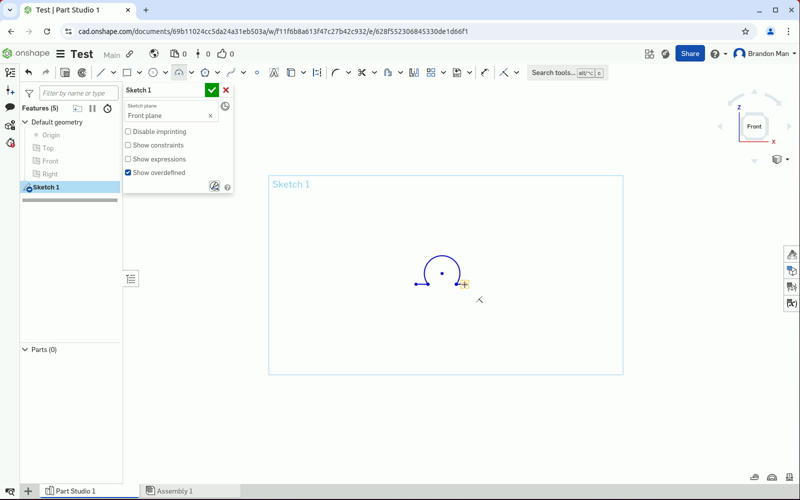
scroll(-6)
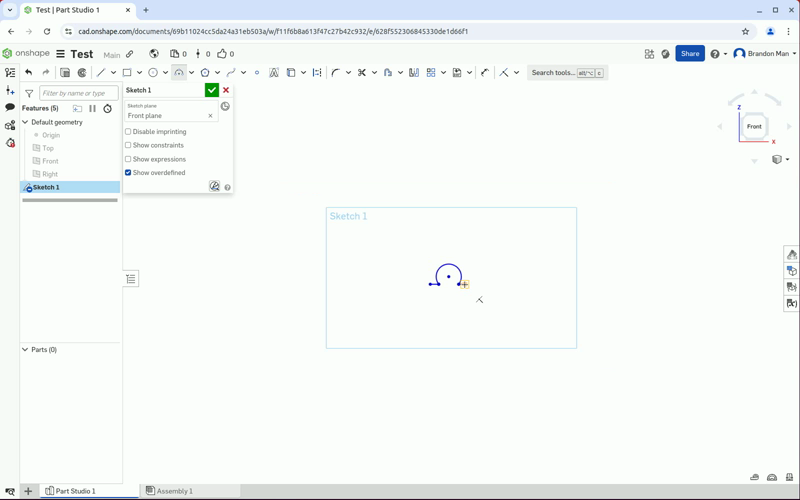
scroll(-6)
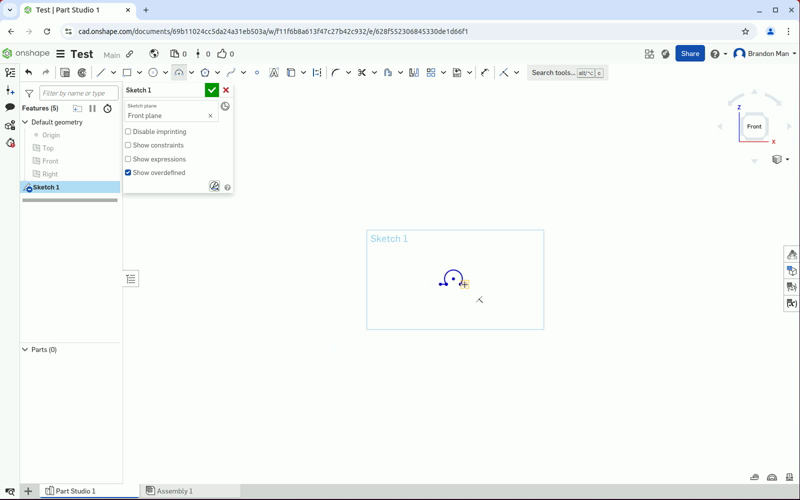
scroll(-6)
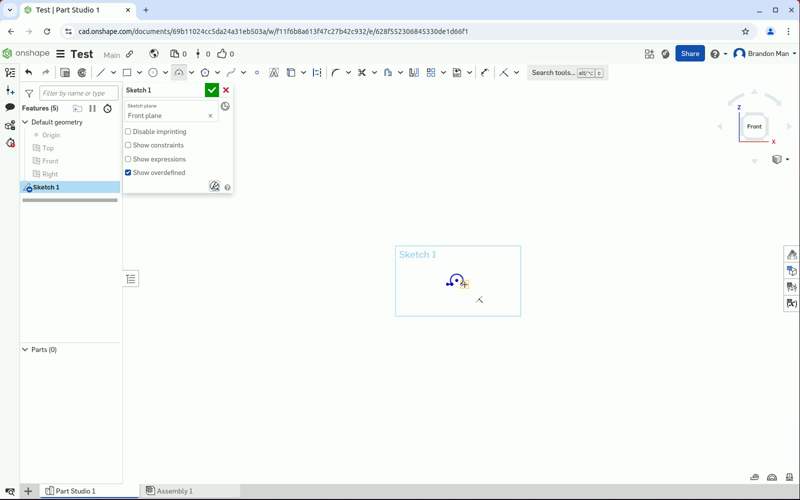
scroll(-6)
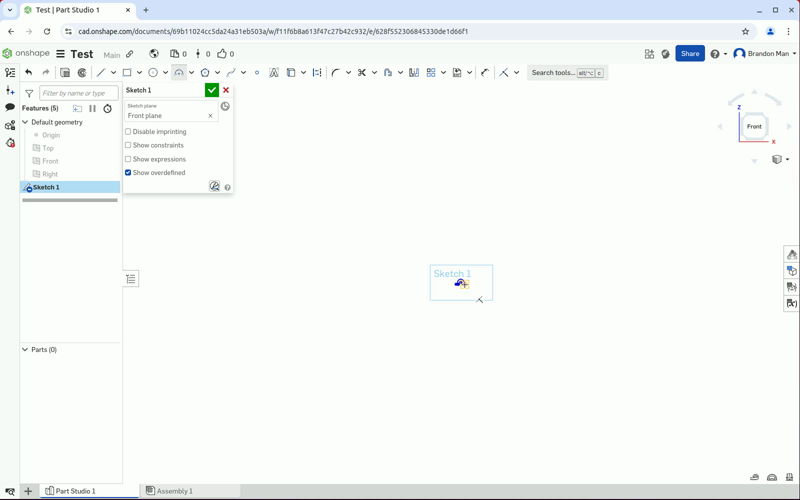
mouse_move(456, 284)
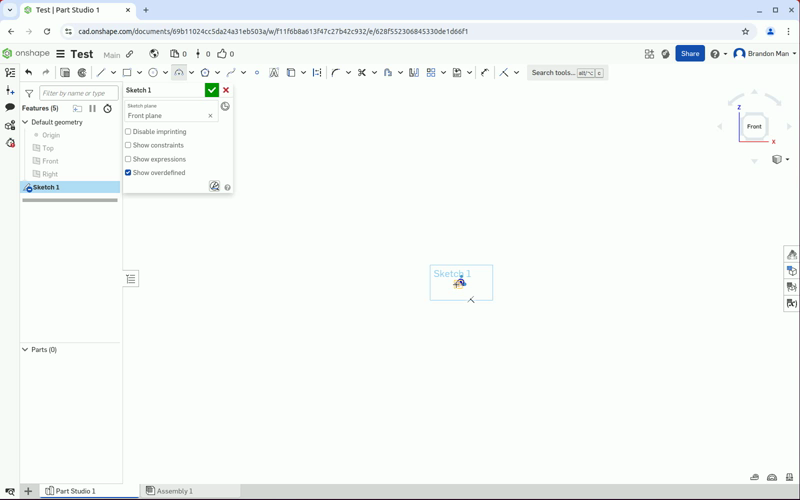
scroll(6)
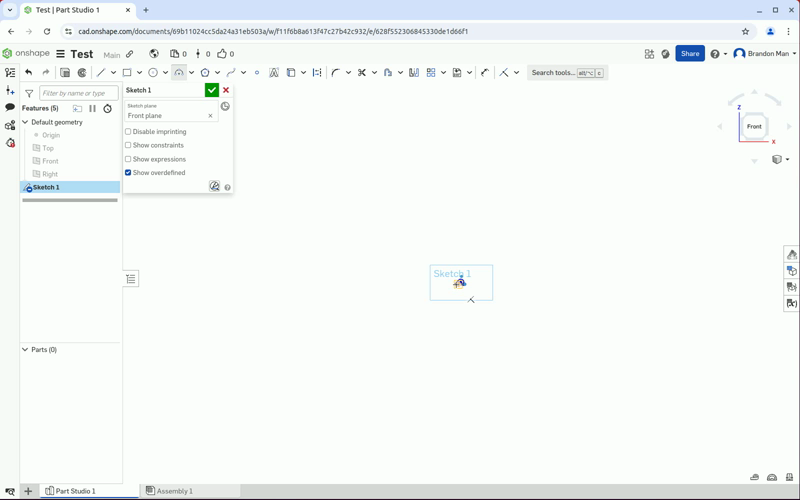
scroll(6)
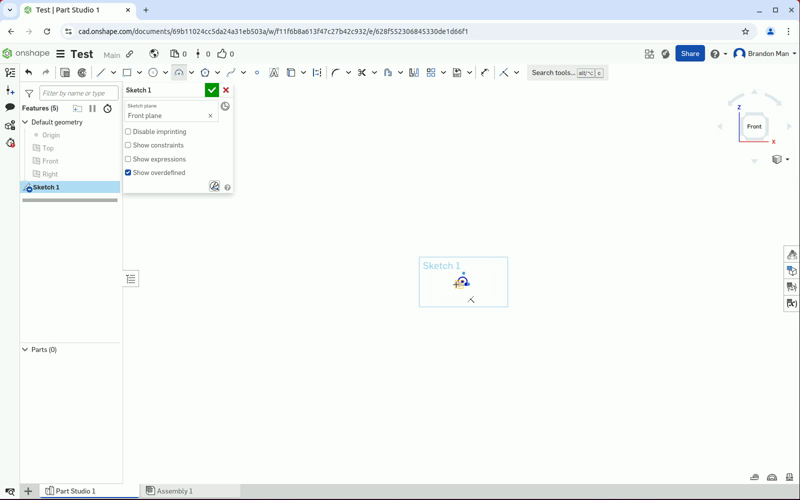
scroll(6)
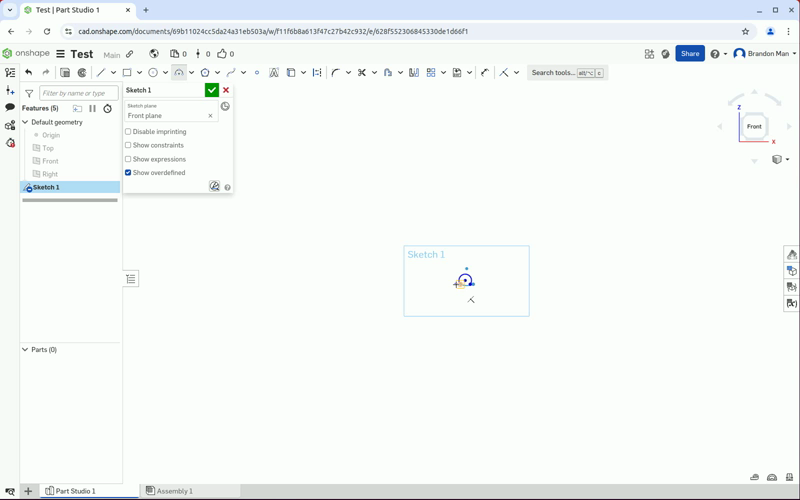
scroll(6)
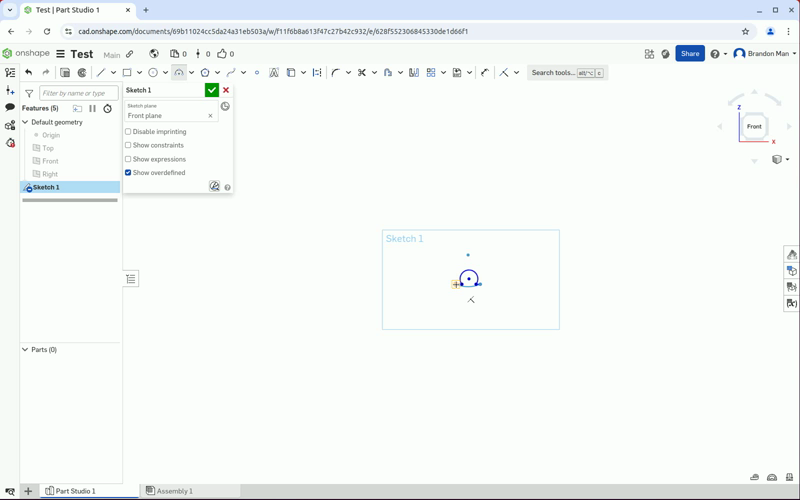
scroll(6)
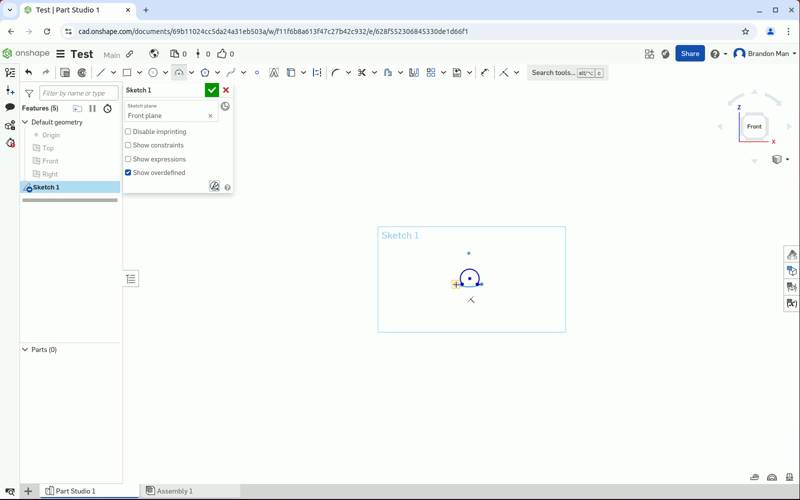
scroll(6)
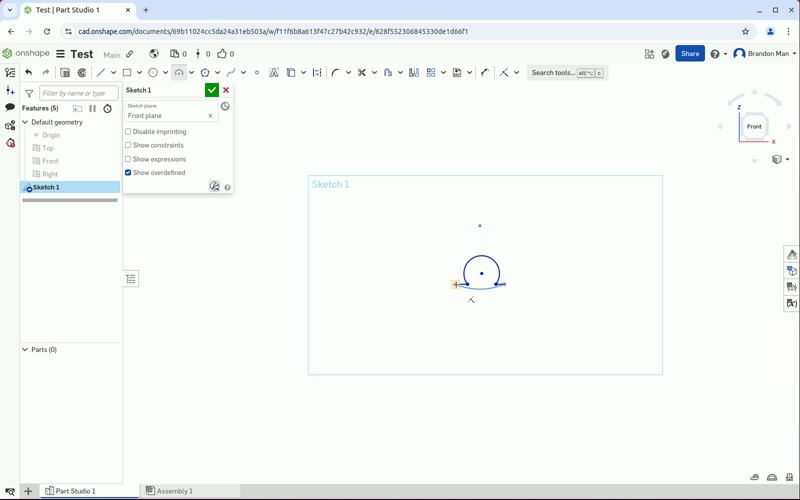
scroll(6)
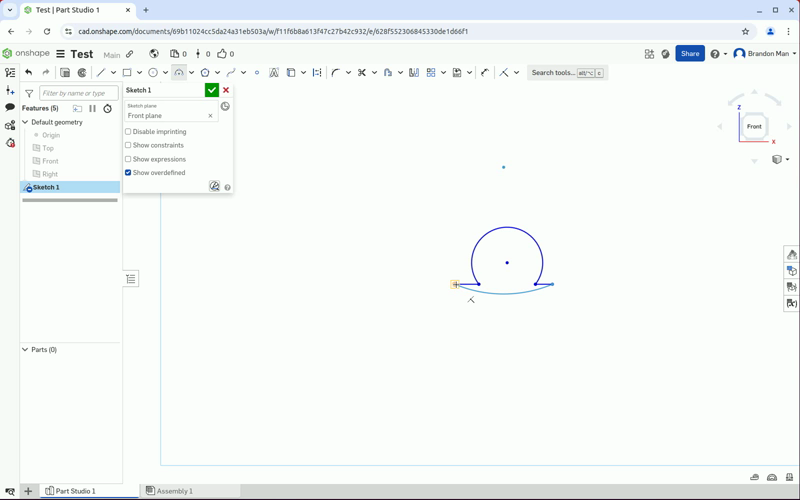
click(456, 284)
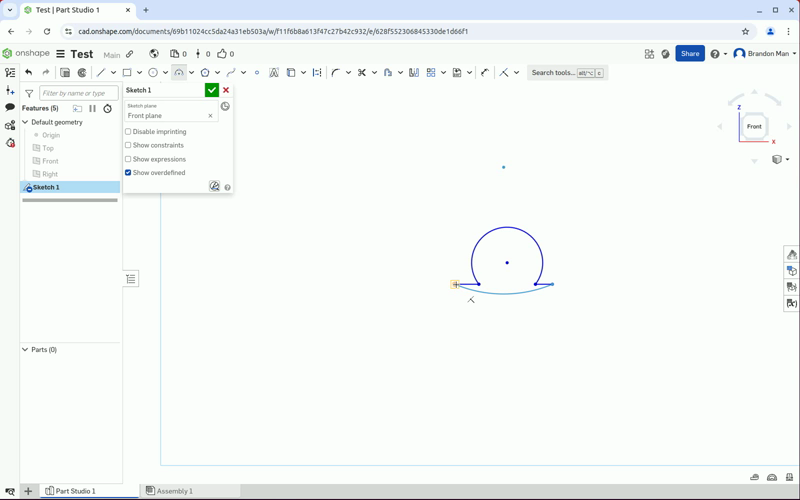
scroll(-6)
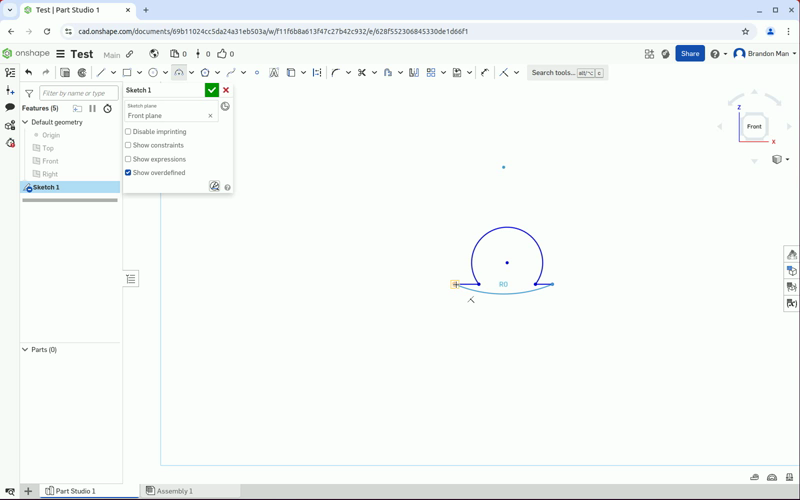
scroll(-6)
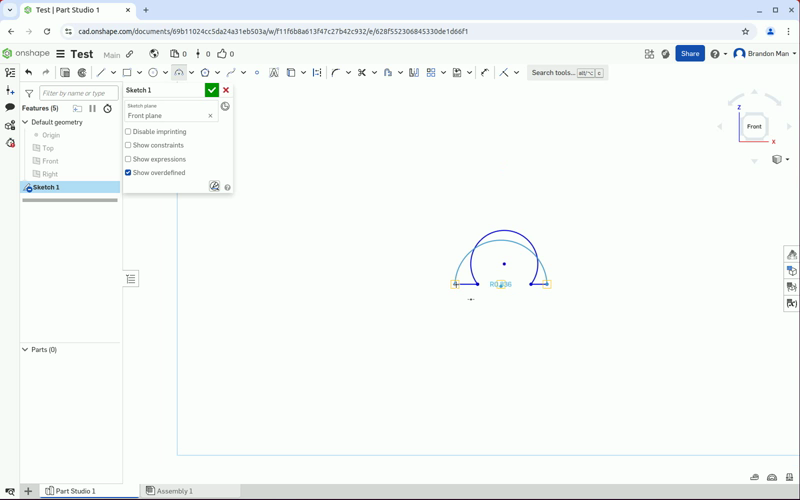
scroll(-6)
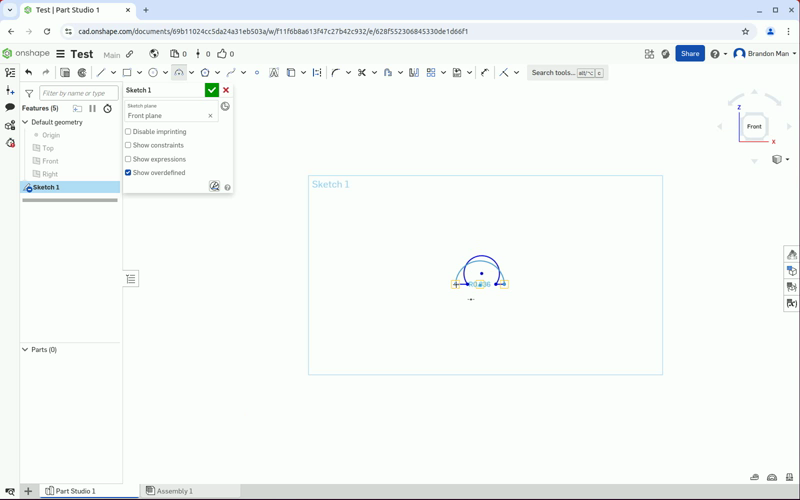
scroll(-6)
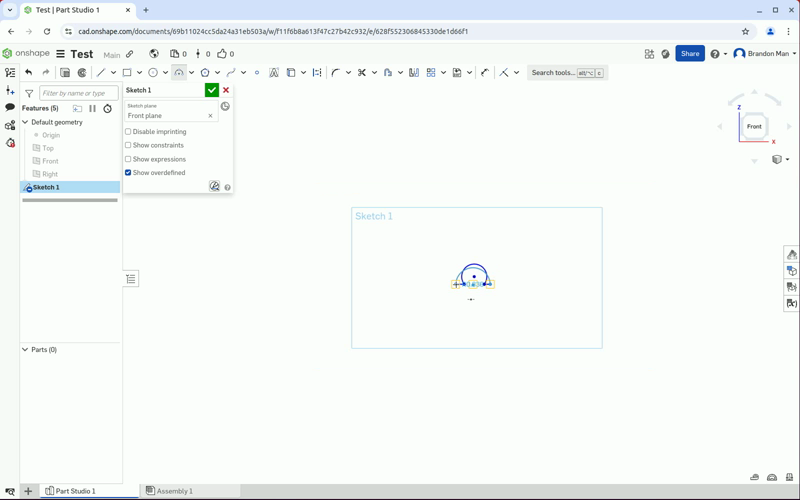
scroll(-6)
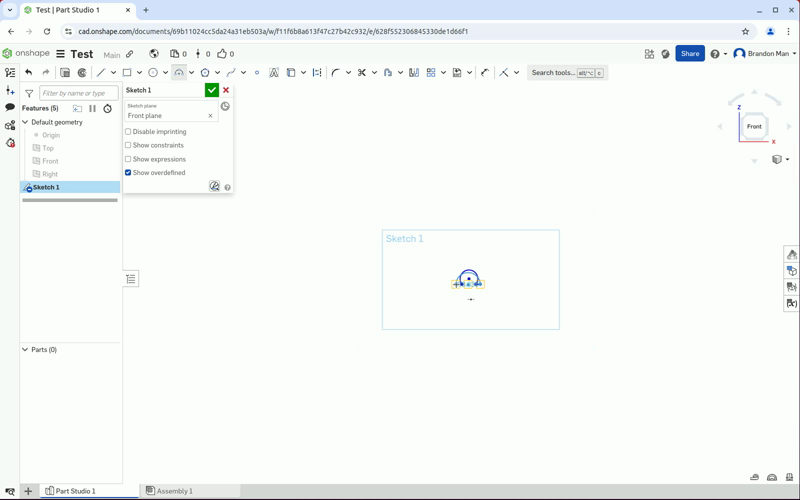
scroll(-6)
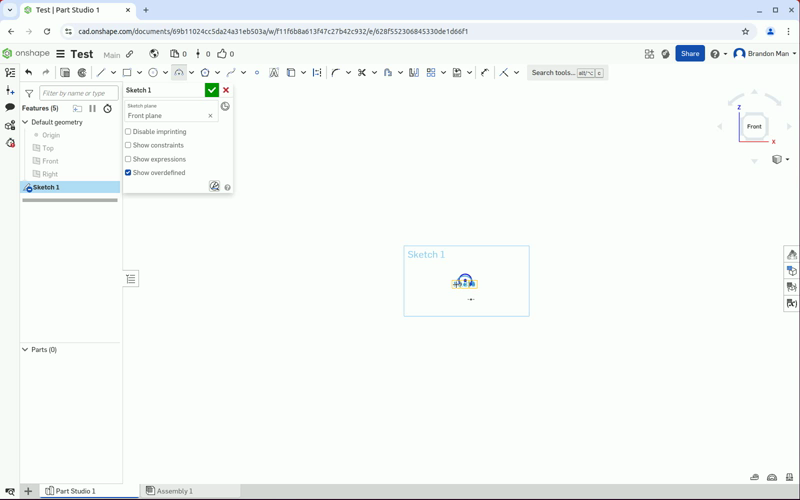
scroll(-6)
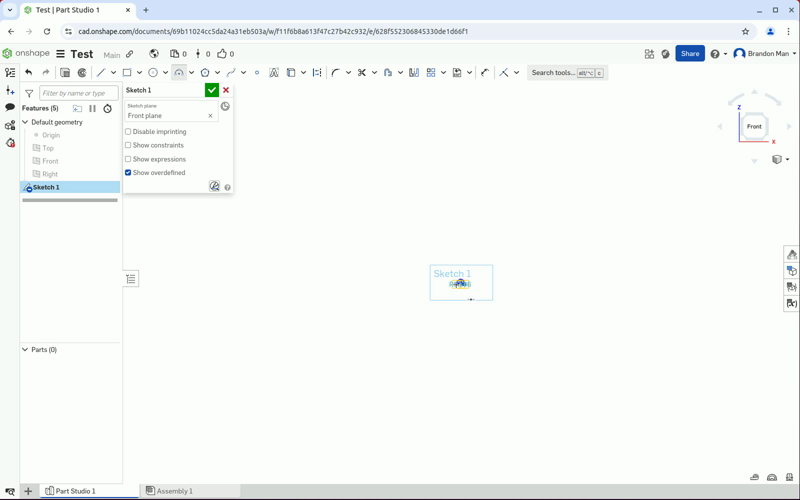
key_down(shift)
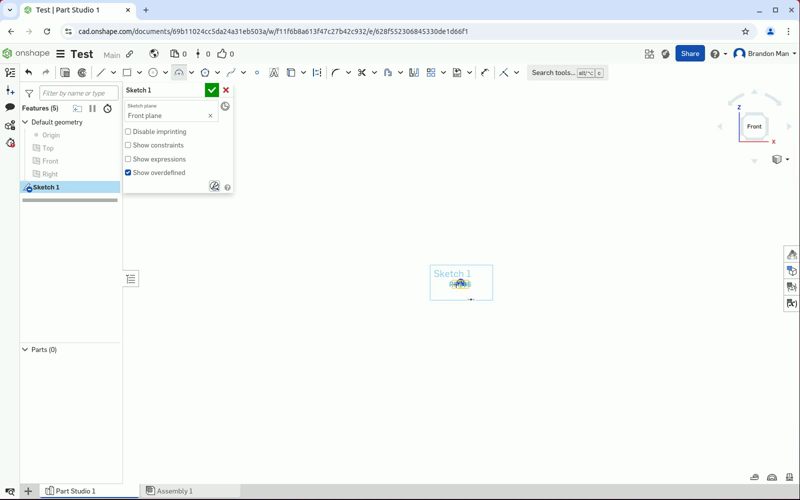
mouse_move(460, 277)
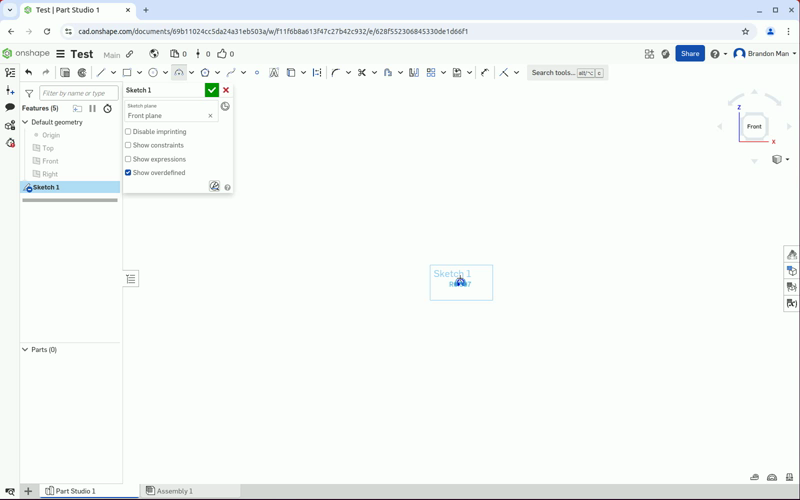
scroll(6)
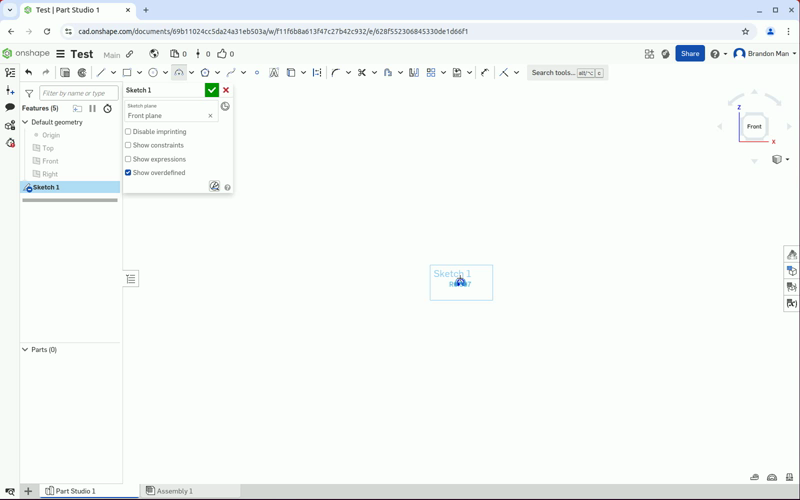
scroll(6)
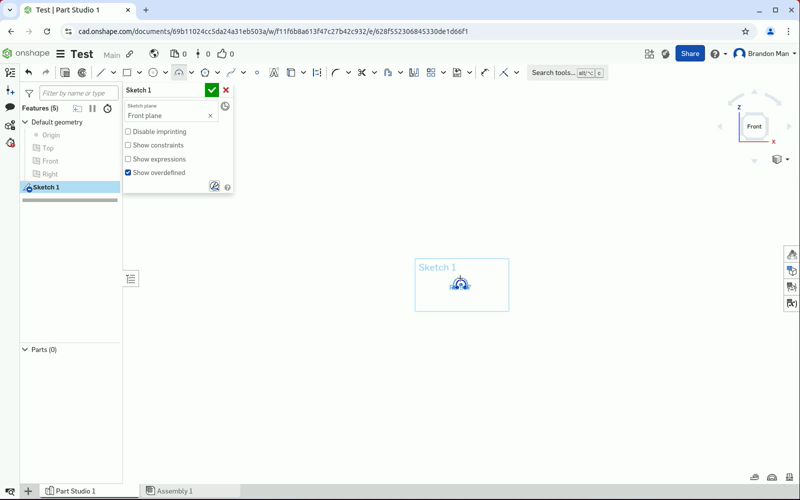
scroll(6)
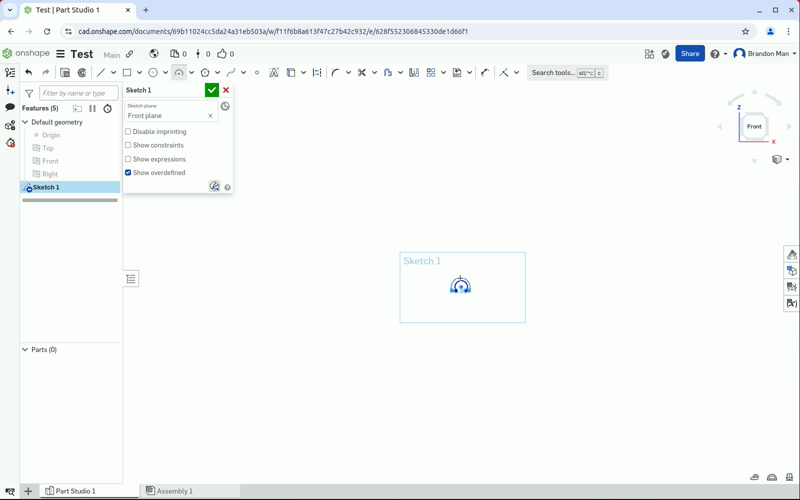
scroll(6)
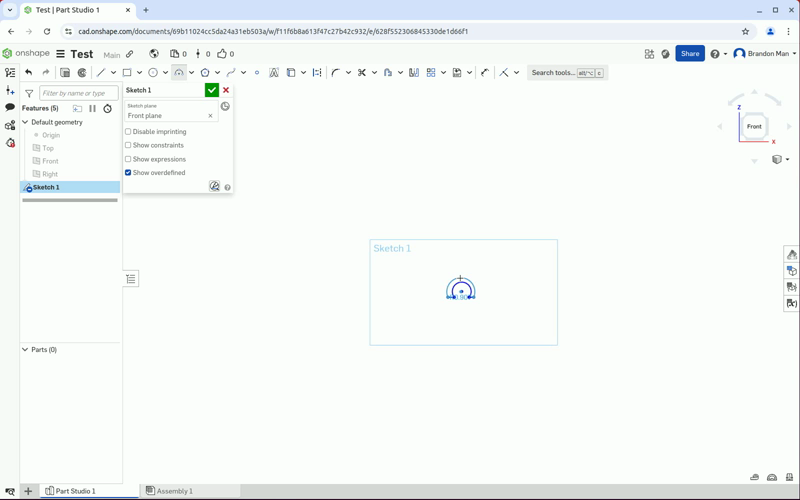
scroll(6)
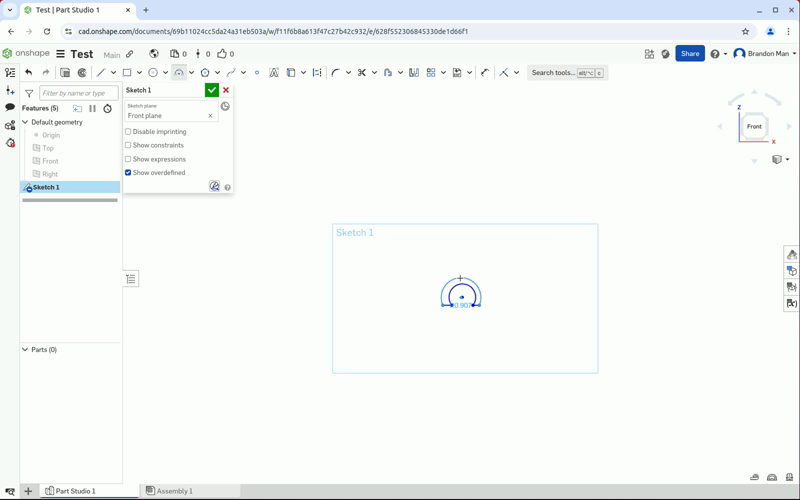
scroll(6)
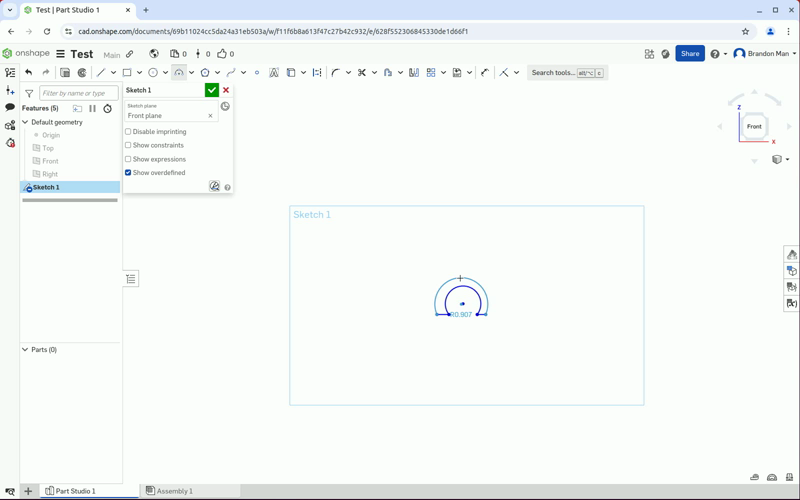
scroll(6)
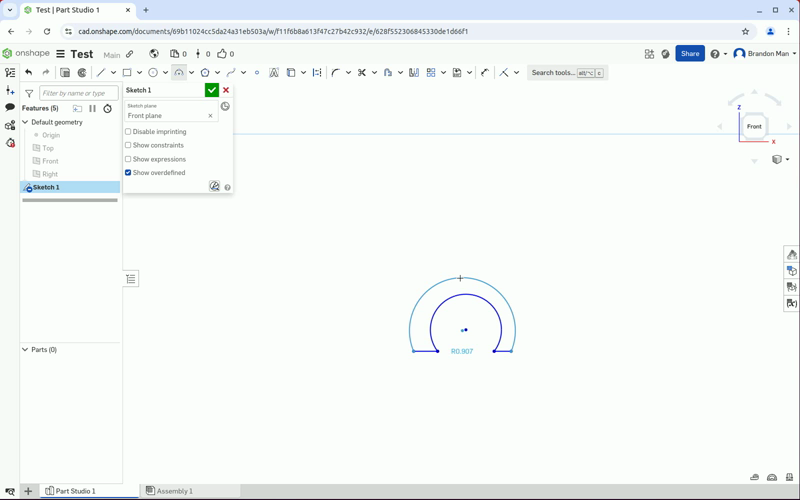
click(460, 277)
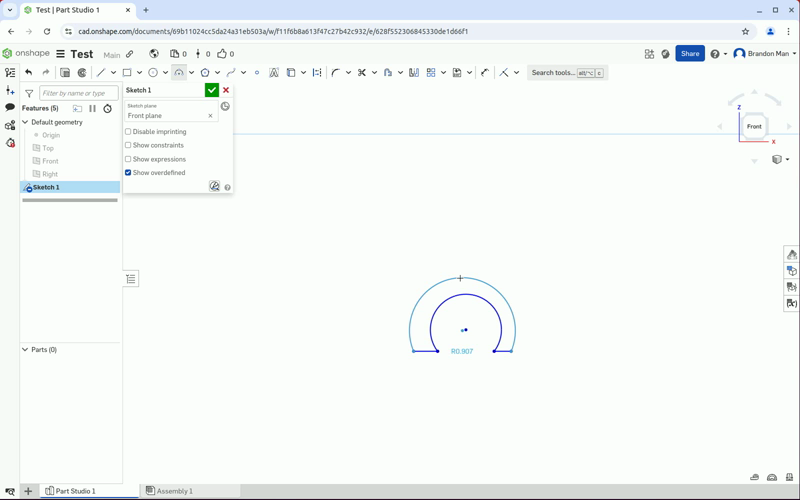
scroll(-6)
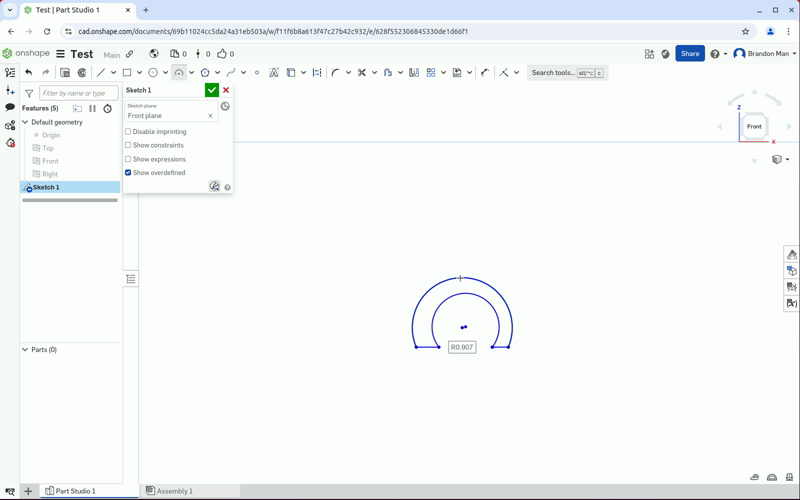
scroll(-6)
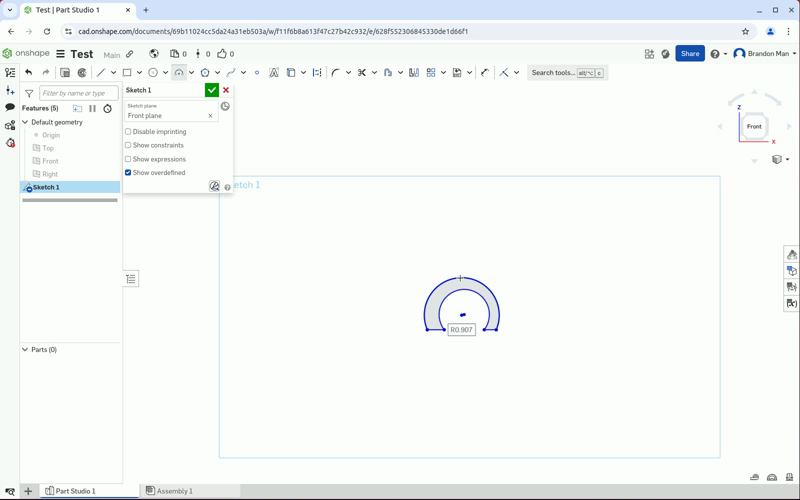
scroll(-6)
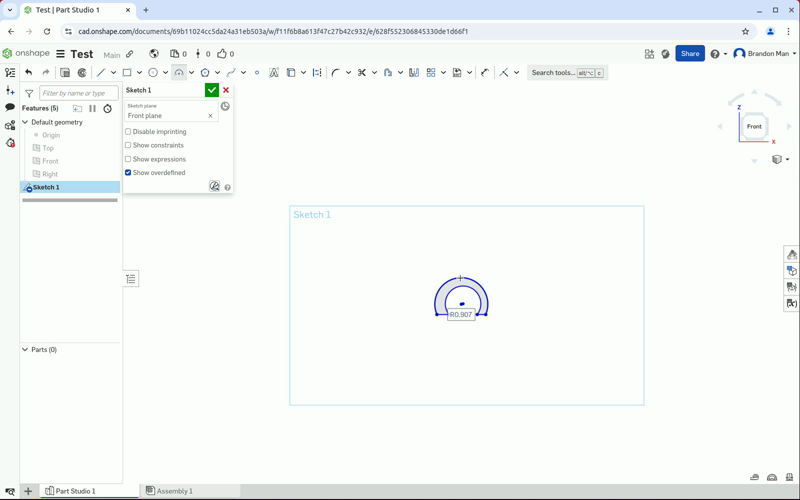
scroll(-6)
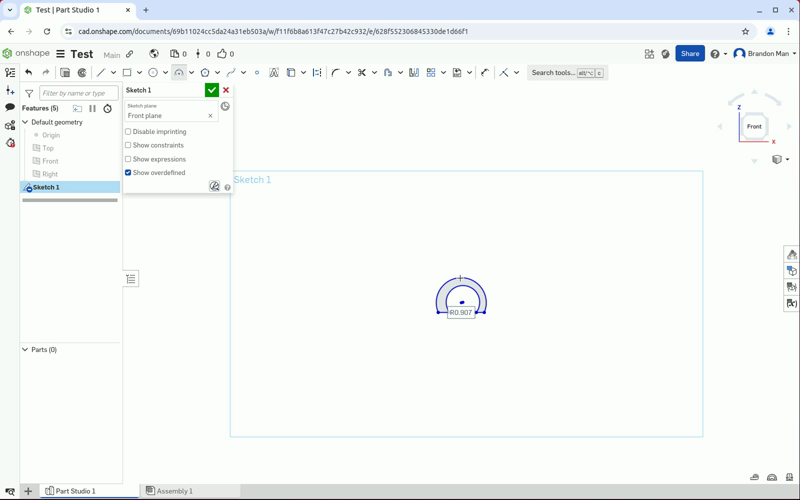
scroll(-6)
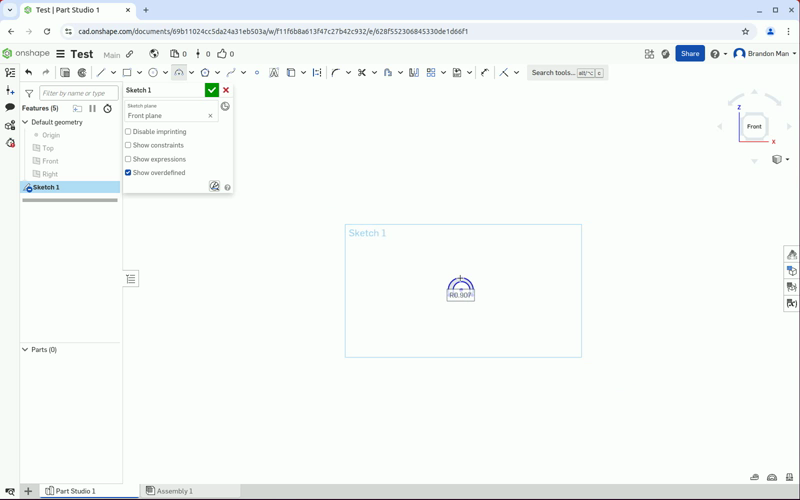
scroll(-6)
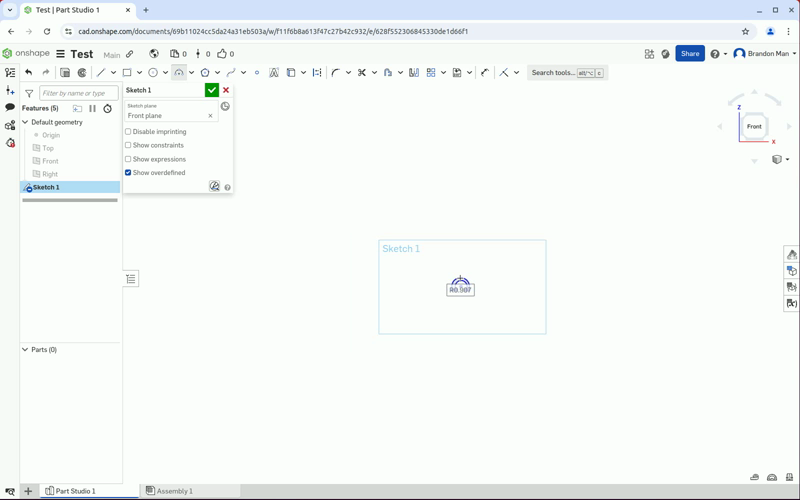
scroll(-6)
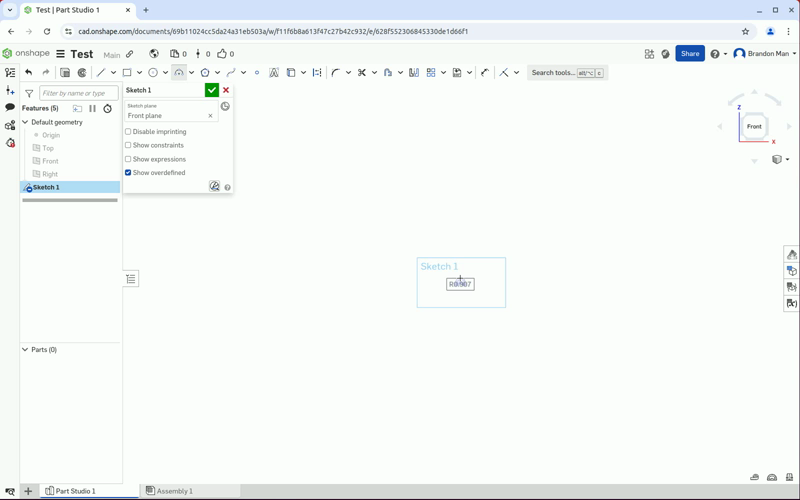
key_up(shift)
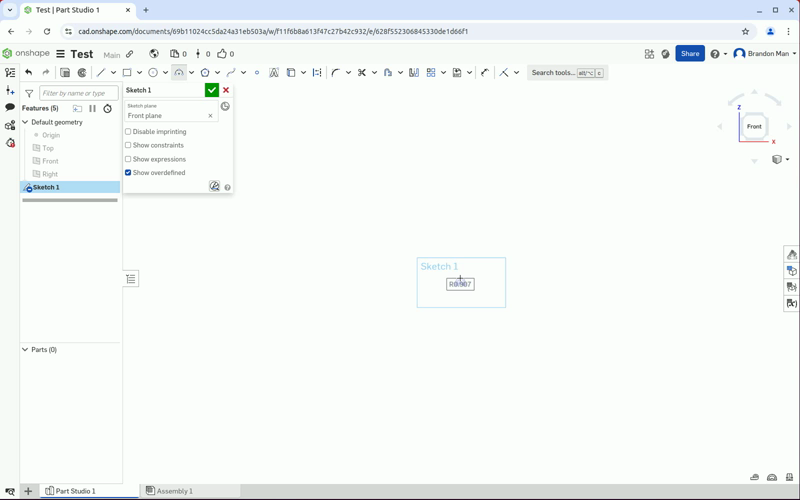
key(esc)
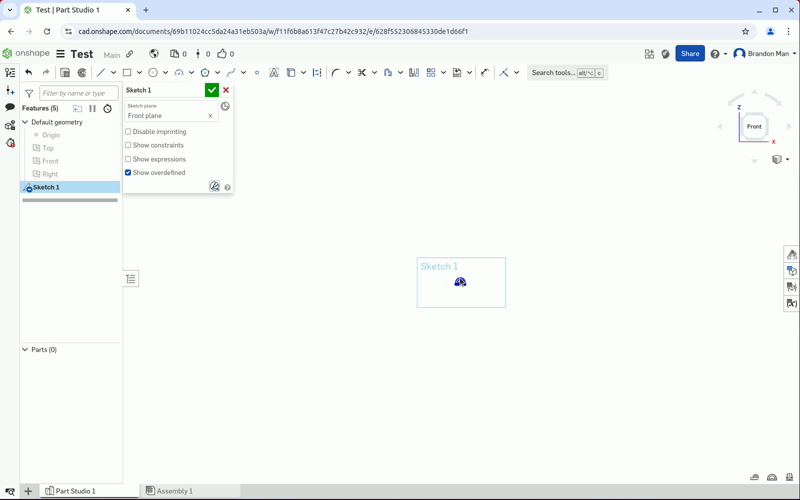
mouse_move(457, 278)
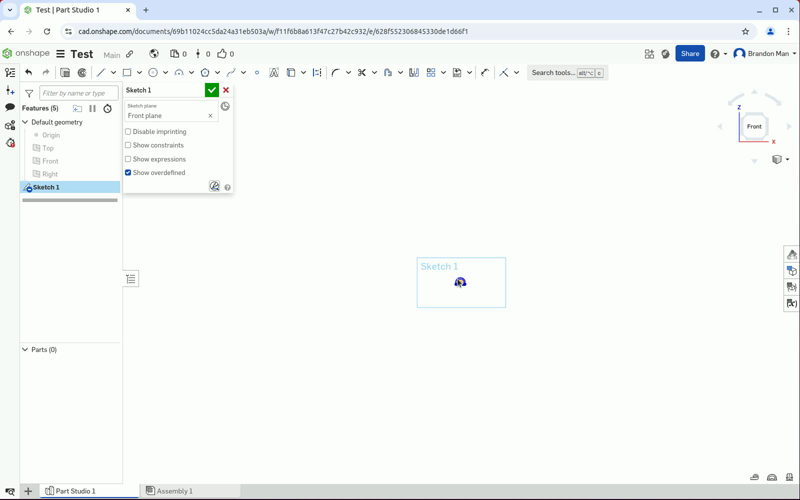
scroll(6)
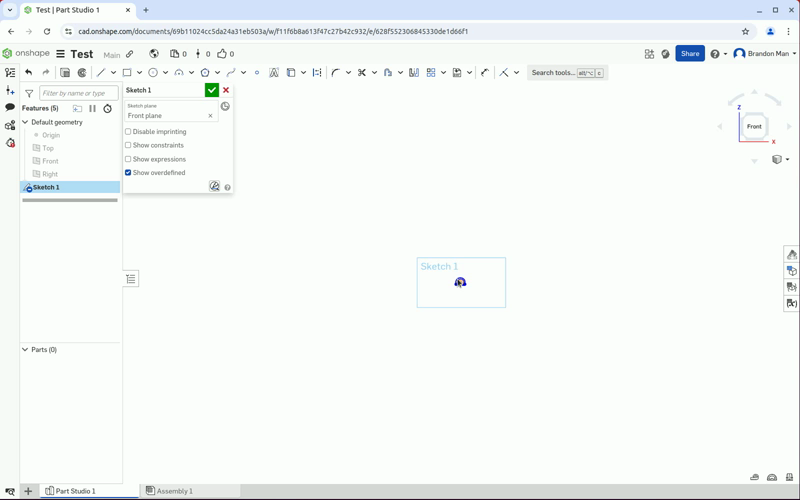
scroll(6)
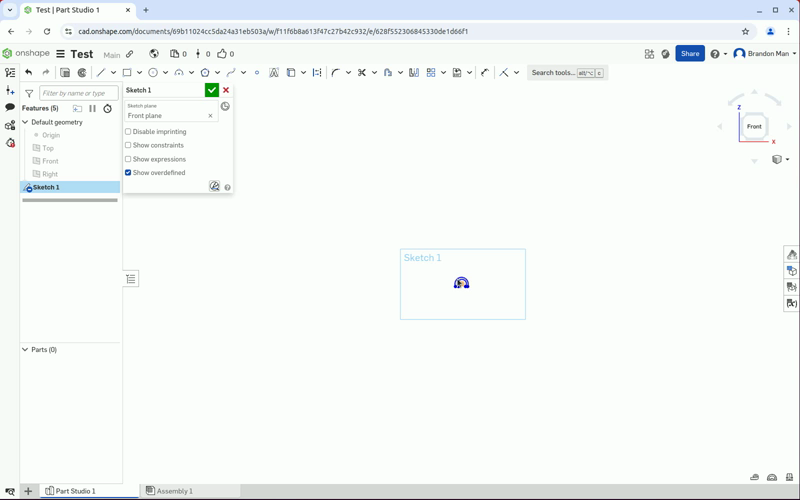
scroll(6)
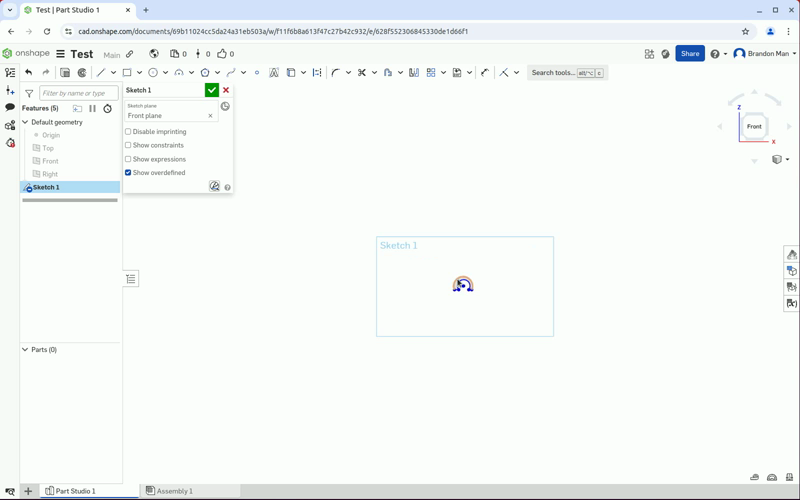
scroll(6)
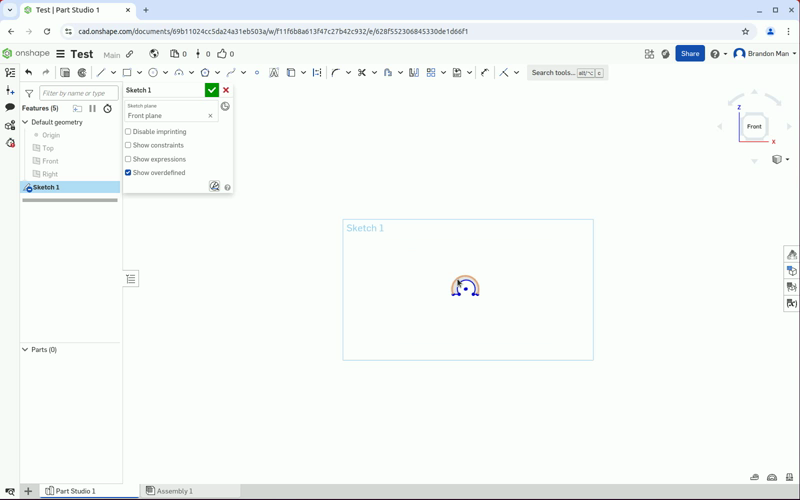
scroll(6)
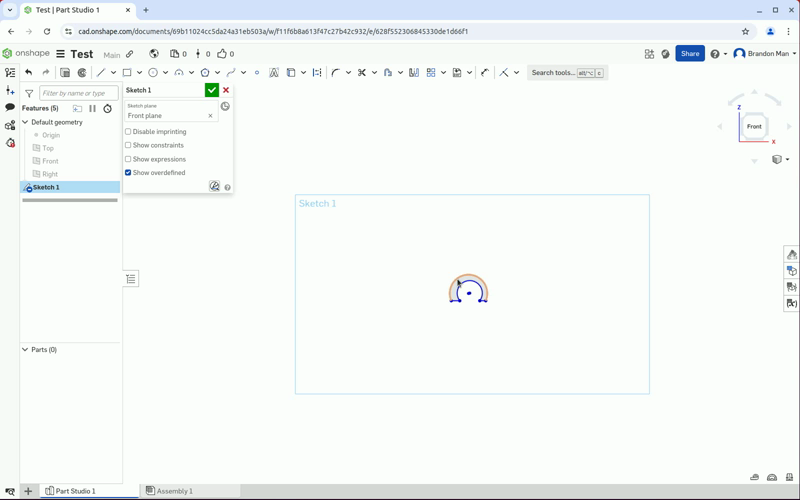
scroll(6)
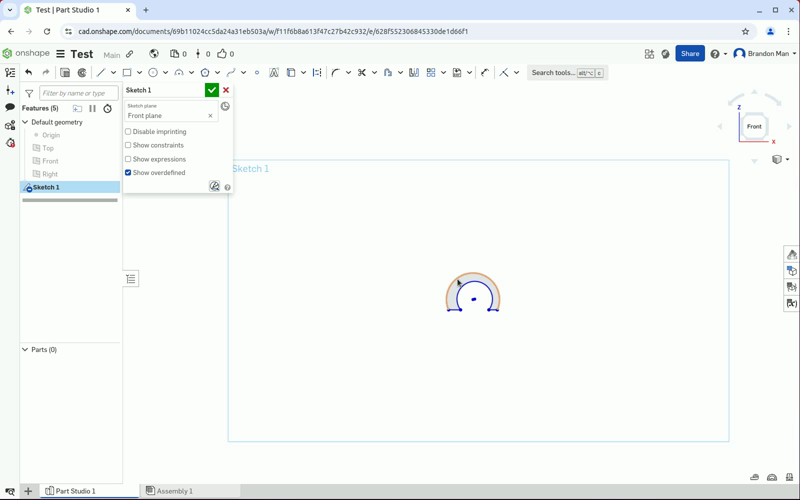
scroll(6)
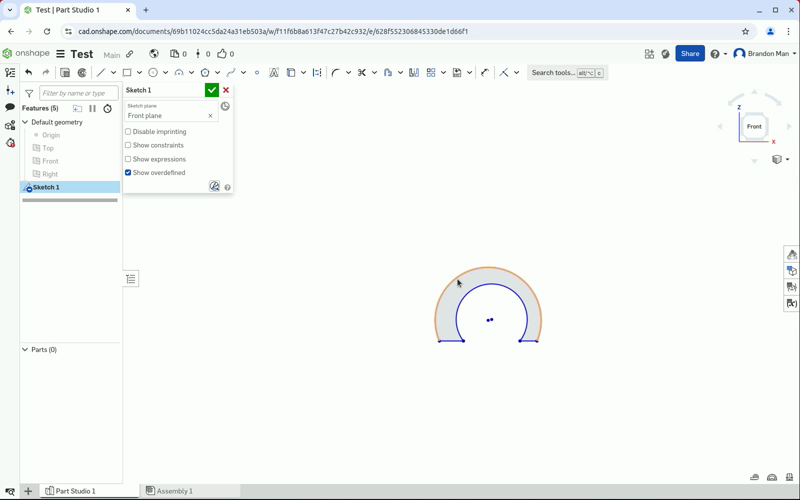
click(457, 278)
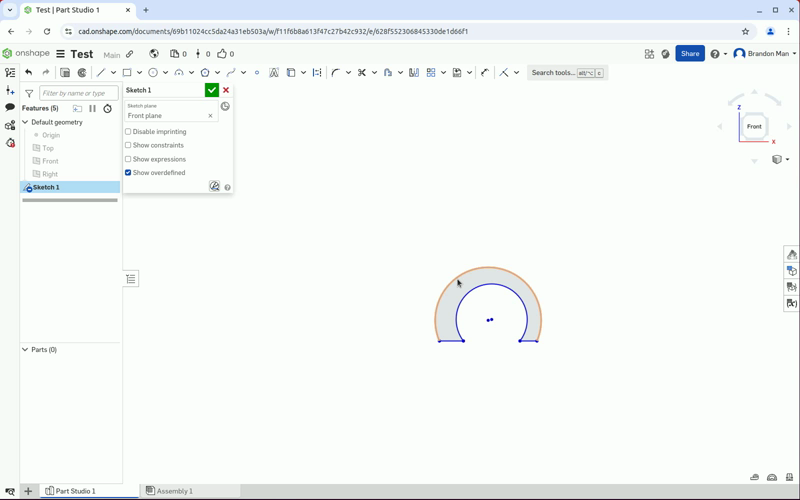
scroll(-6)
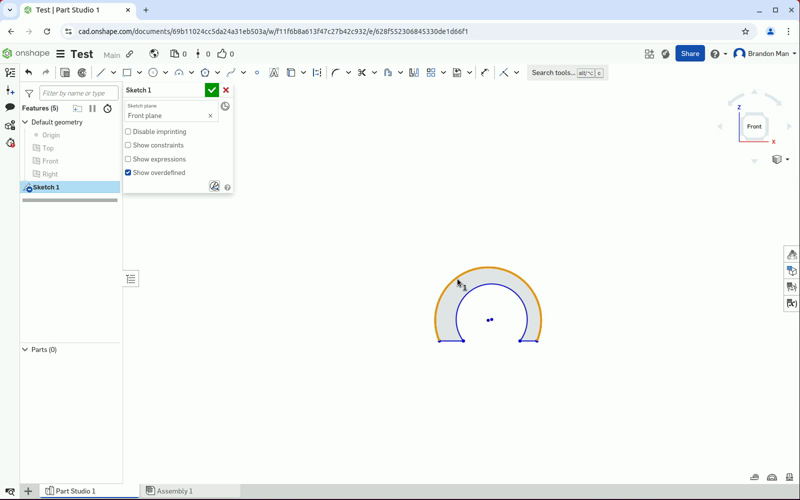
scroll(-6)
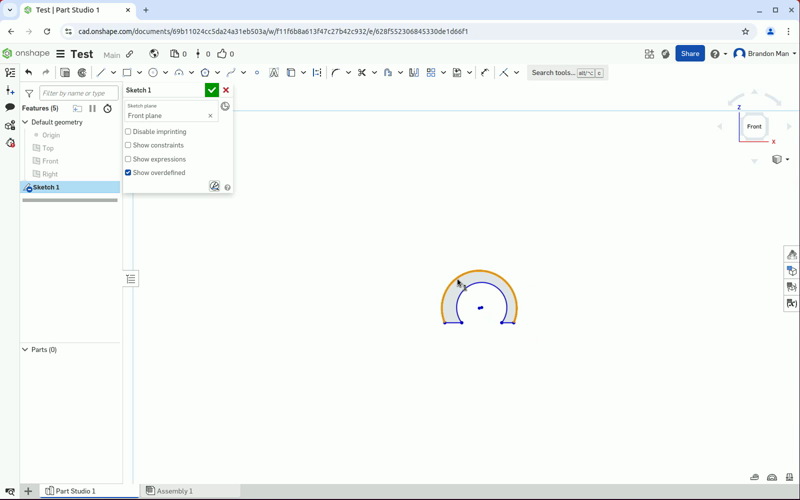
scroll(-6)
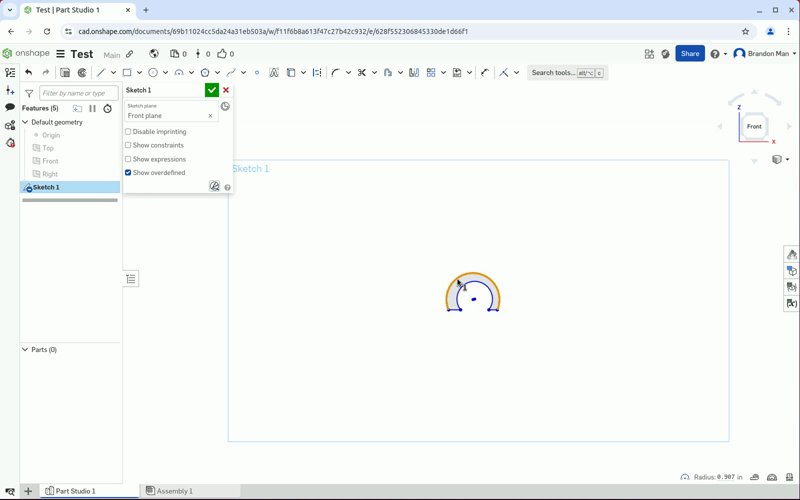
scroll(-6)
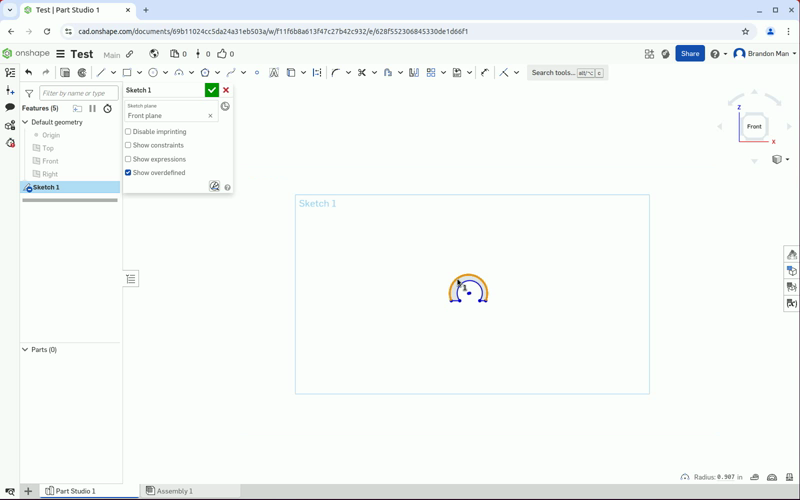
scroll(-6)
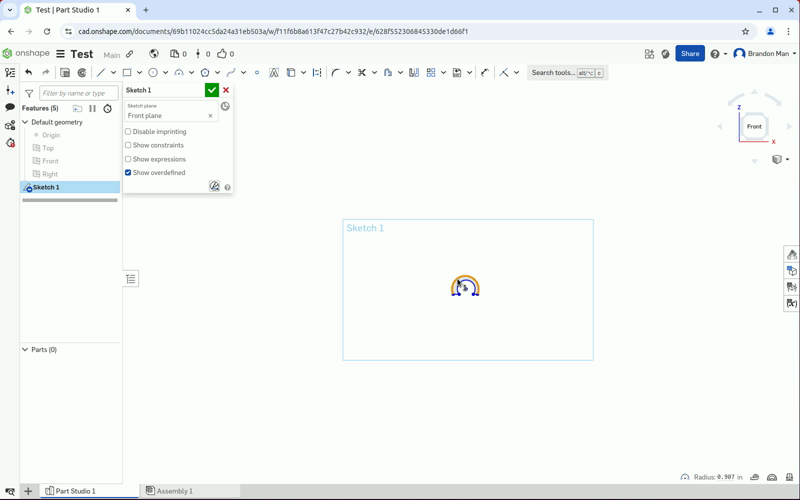
scroll(-6)
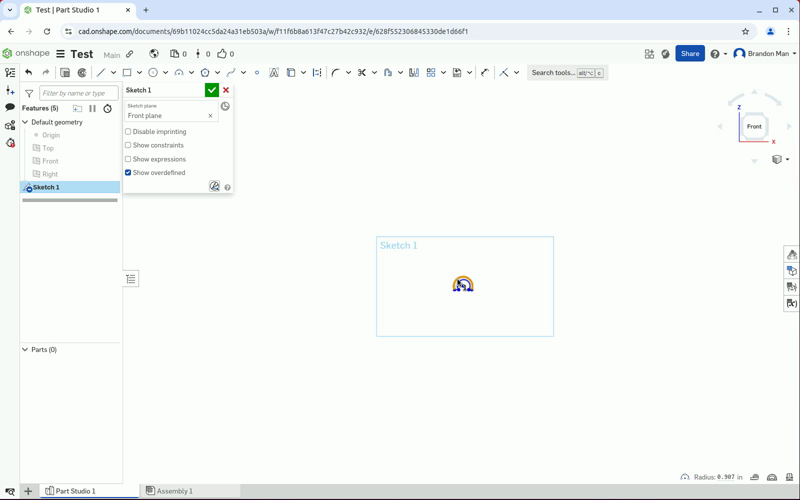
scroll(-6)
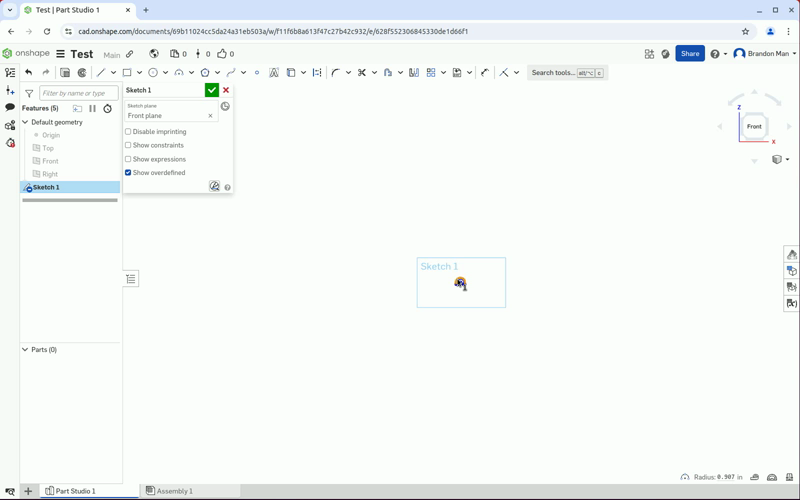
mouse_move(73, 352)
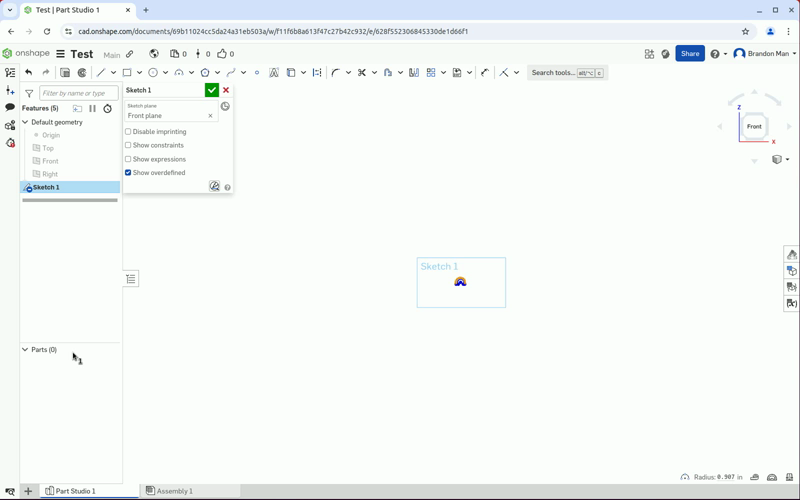
key(shift+y)
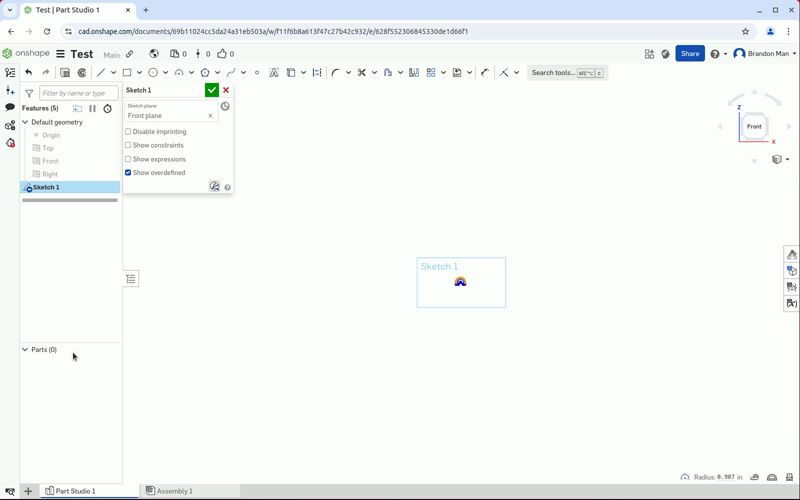
key(shift+e)
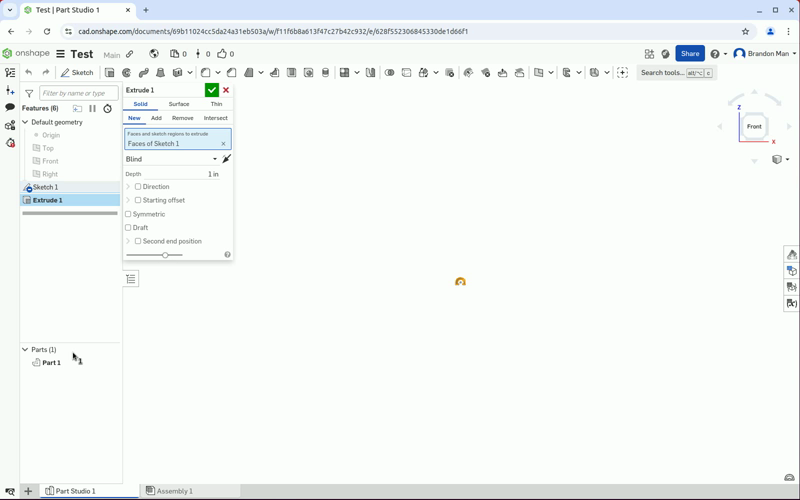
mouse_move(143, 106)
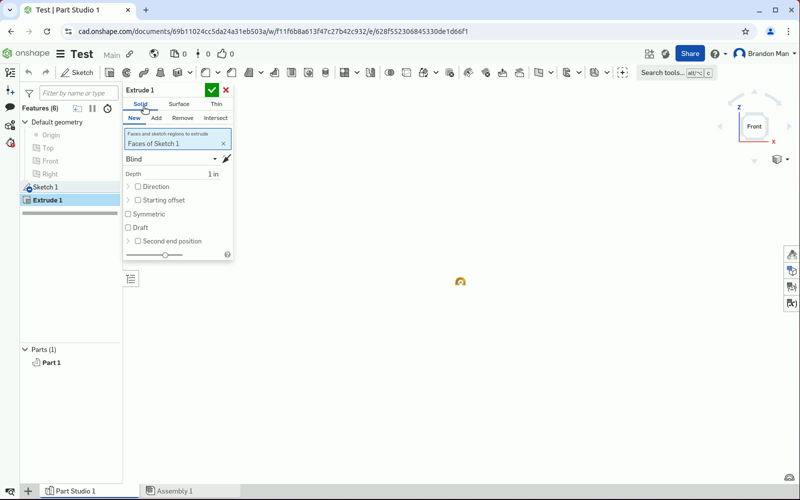
click(143, 106)
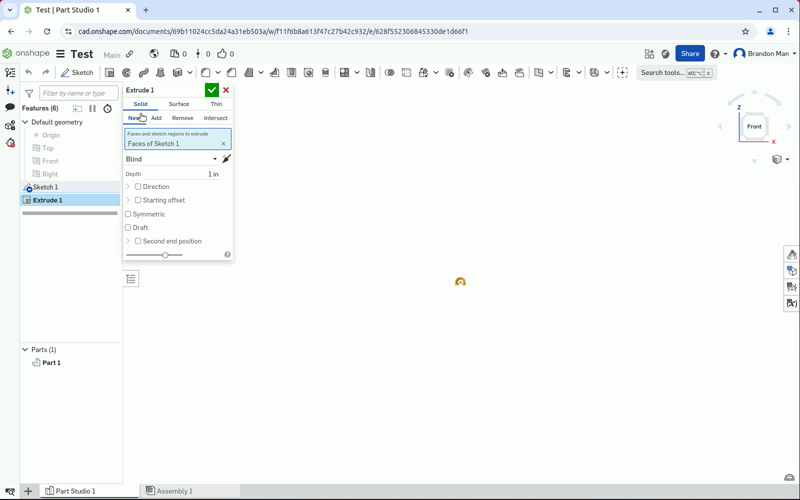
mouse_move(137, 120)
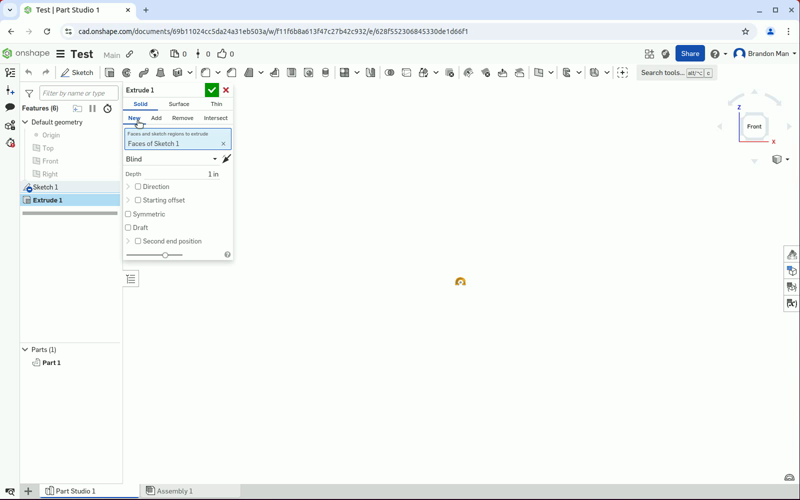
click(137, 120)
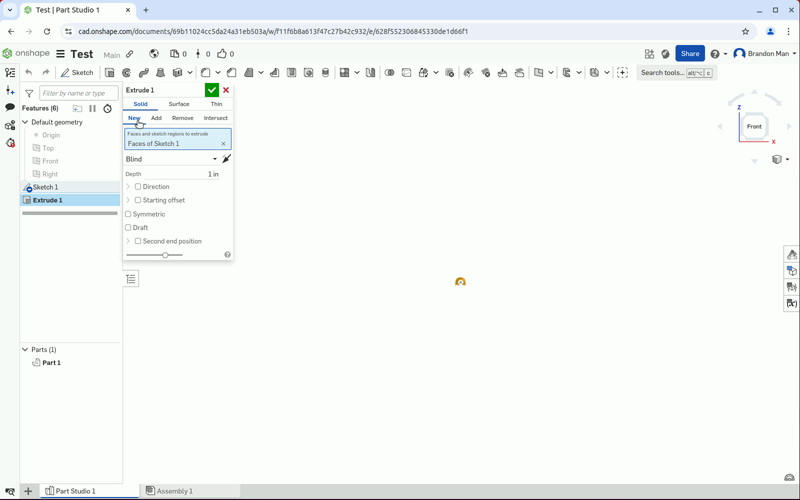
key(tab, 4)
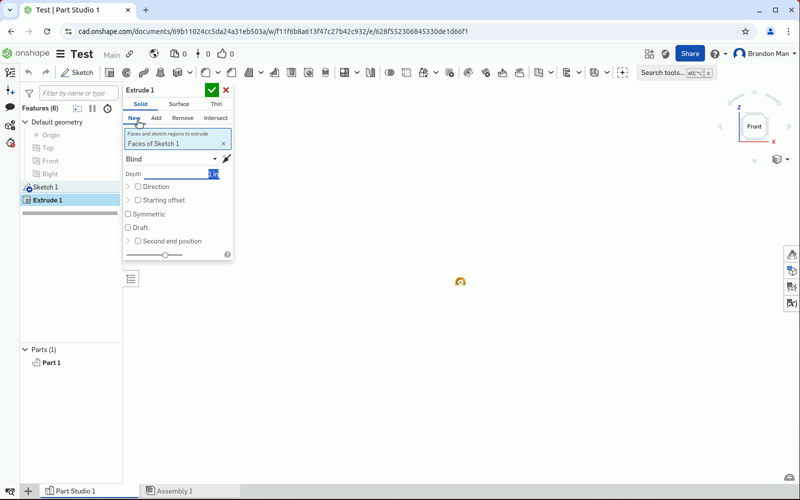
text(23.108)
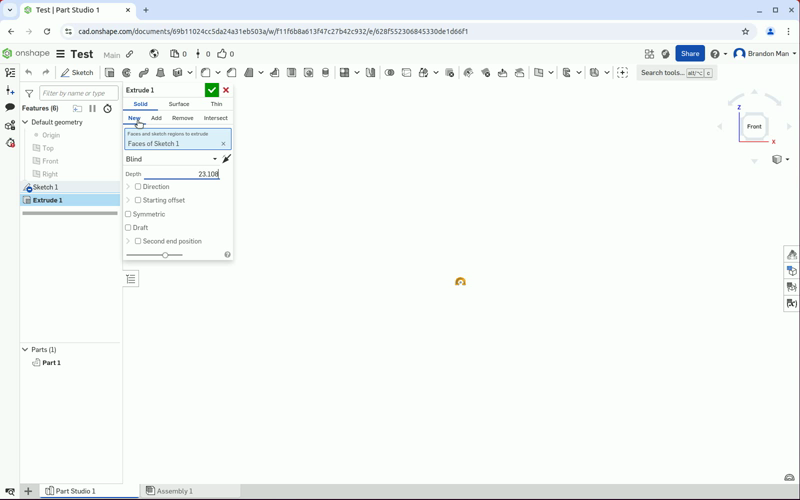
key(enter)
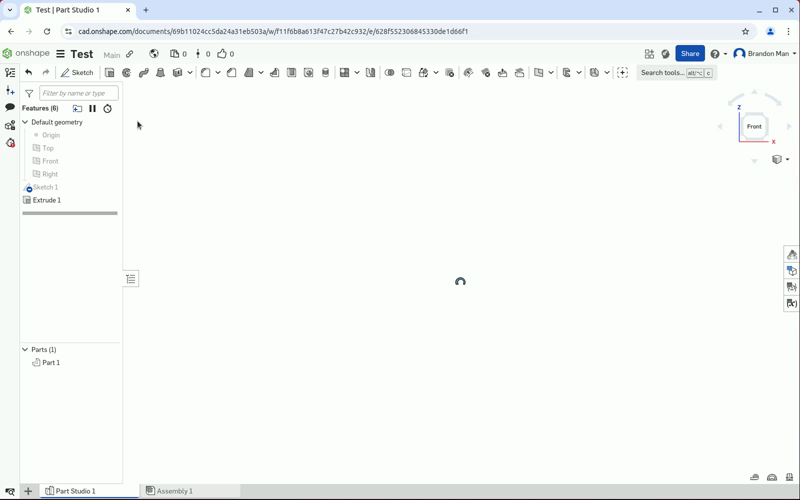
key(shift+h)
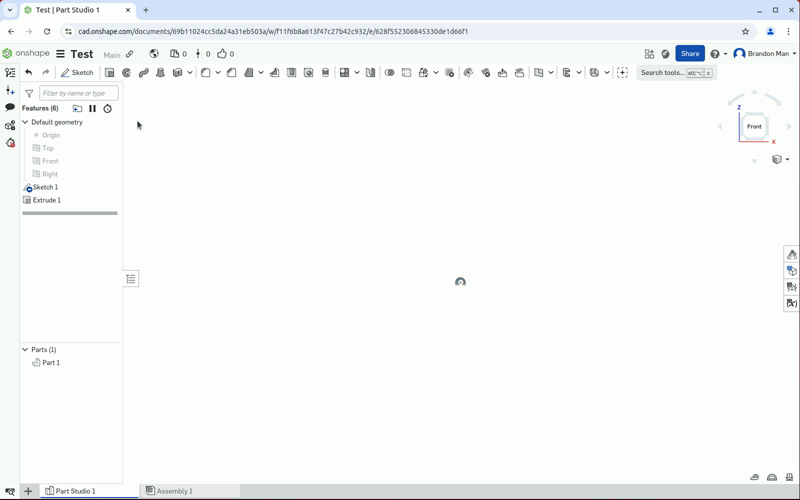
key(shift+h)
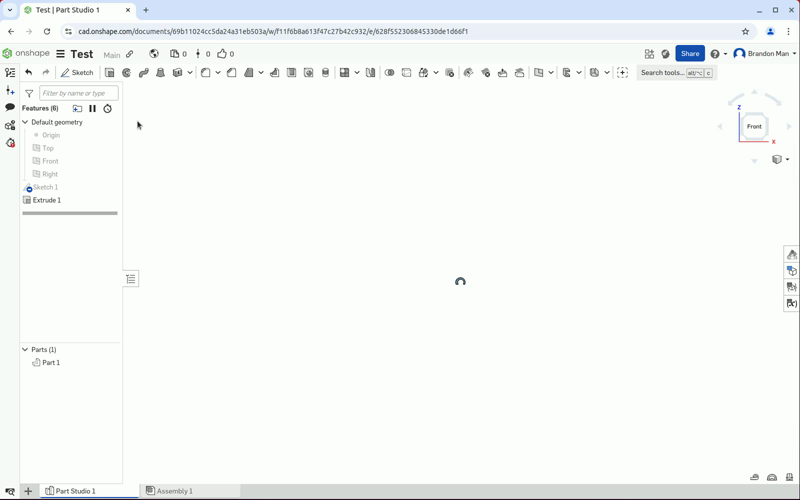
mouse_move(73, 189)
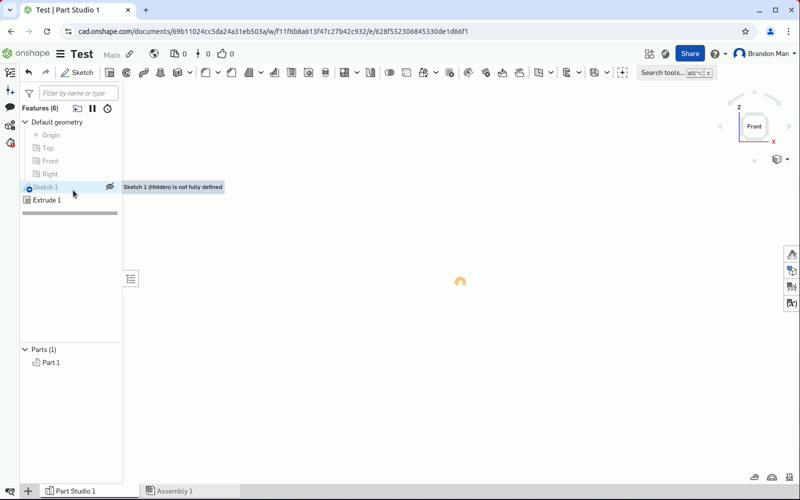
click(73, 189)
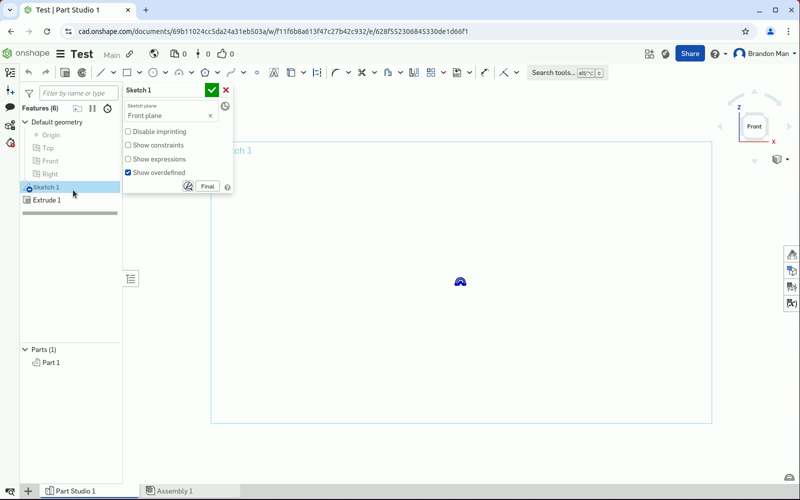
mouse_move(229, 92)
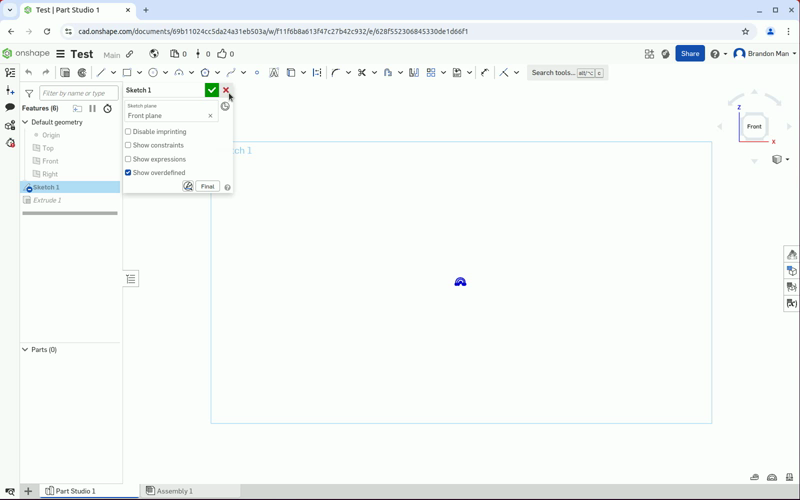
click(229, 92)
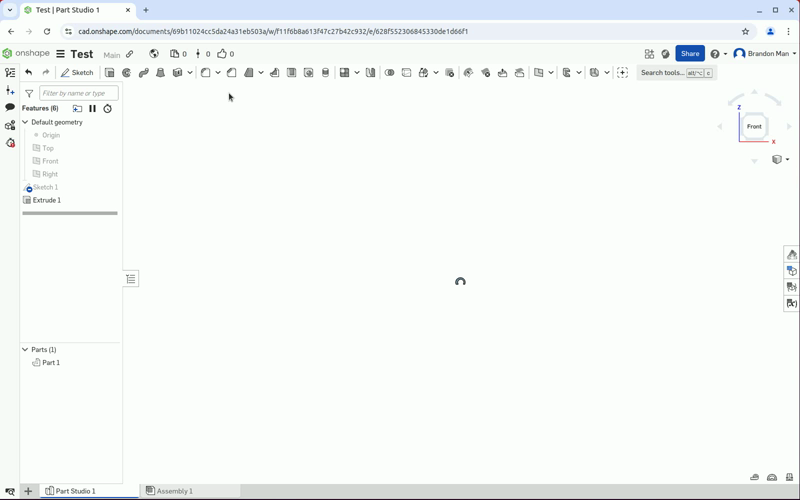
mouse_move(73, 352)
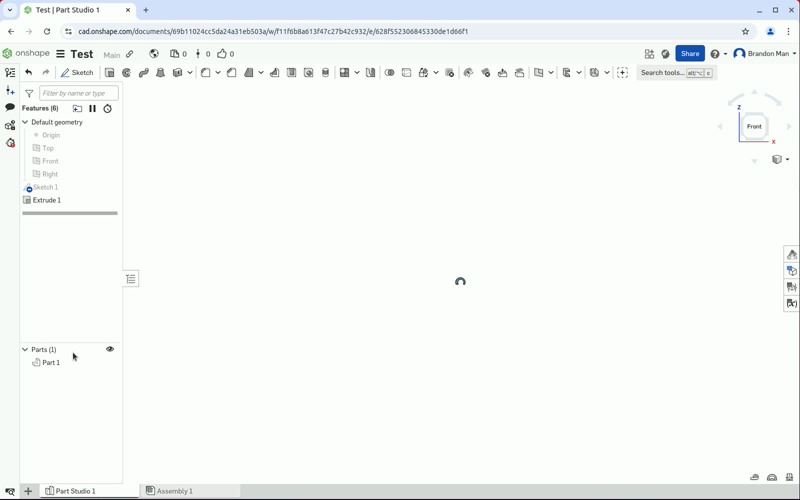
key(y)
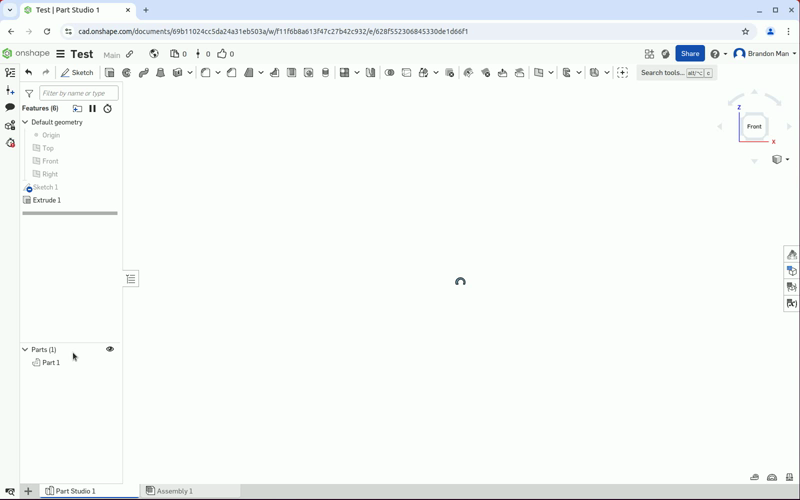
key(shift+p)
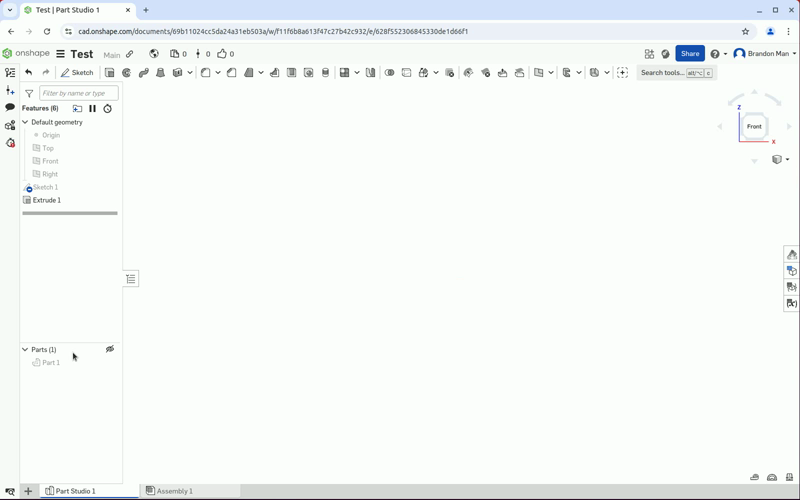
key(space)
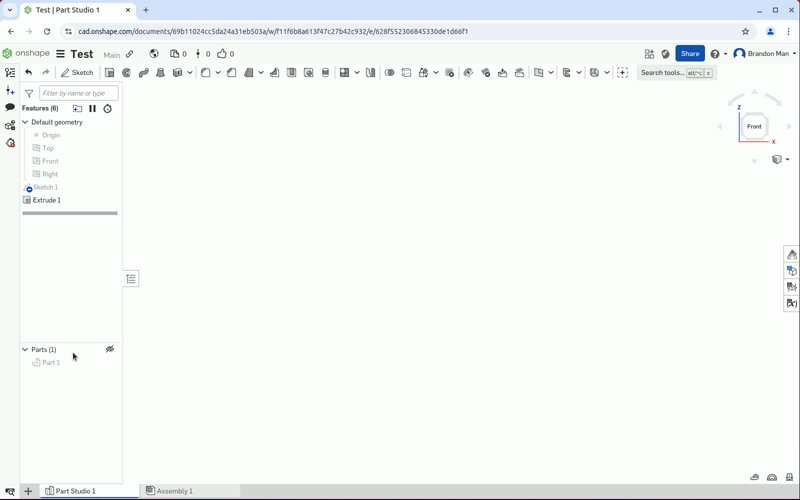
key_down(shift)
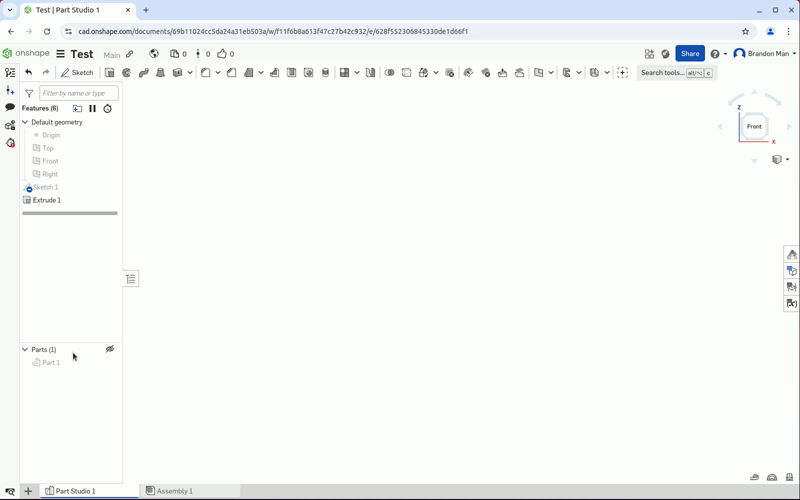
key(down)
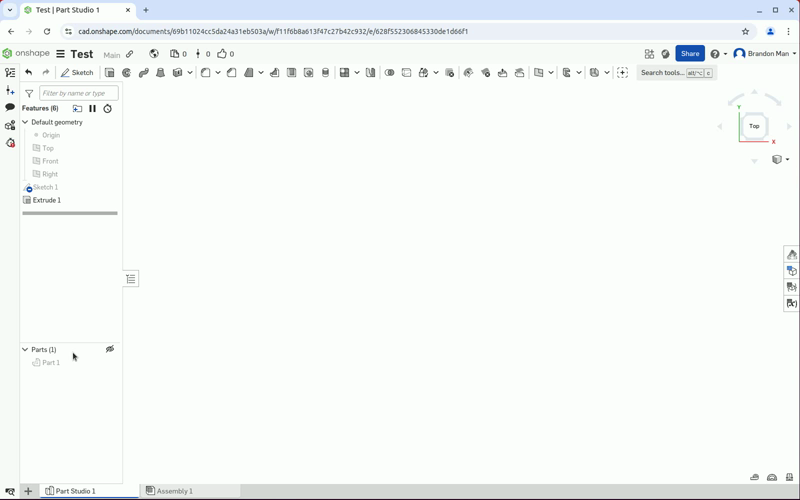
key_up(shift)
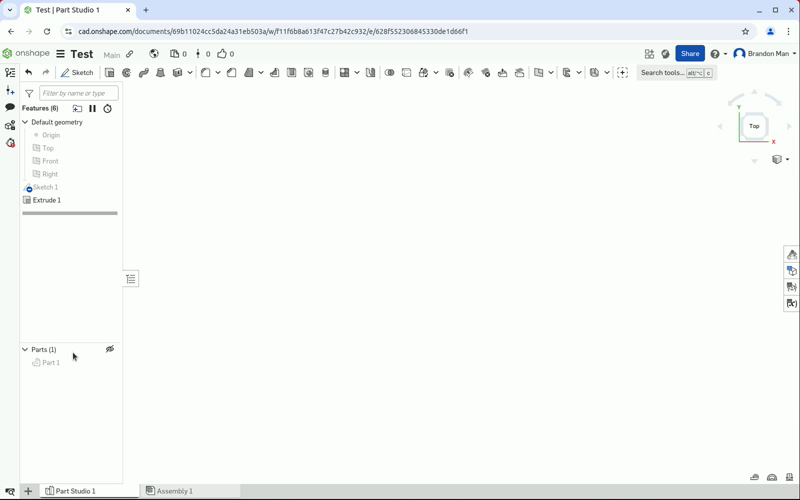
mouse_move(73, 352)
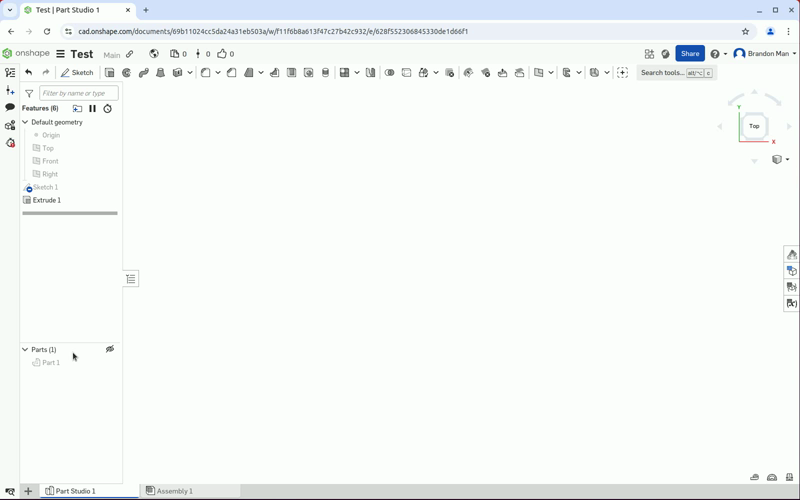
key(shift+y)
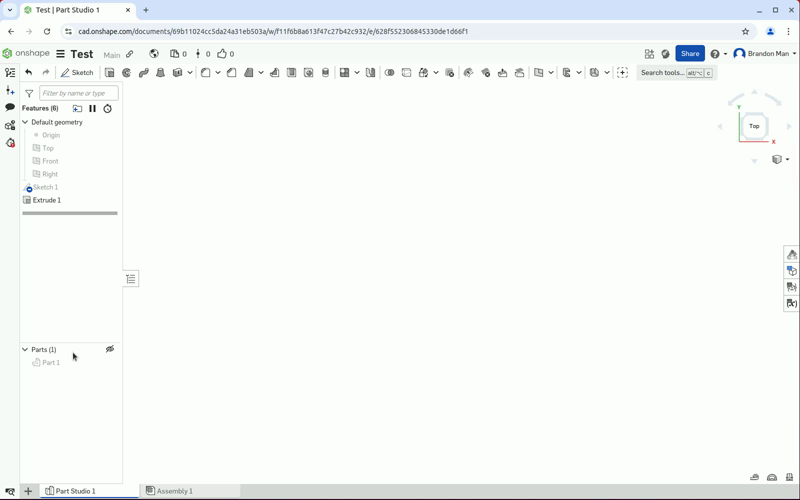
key(shift+s)
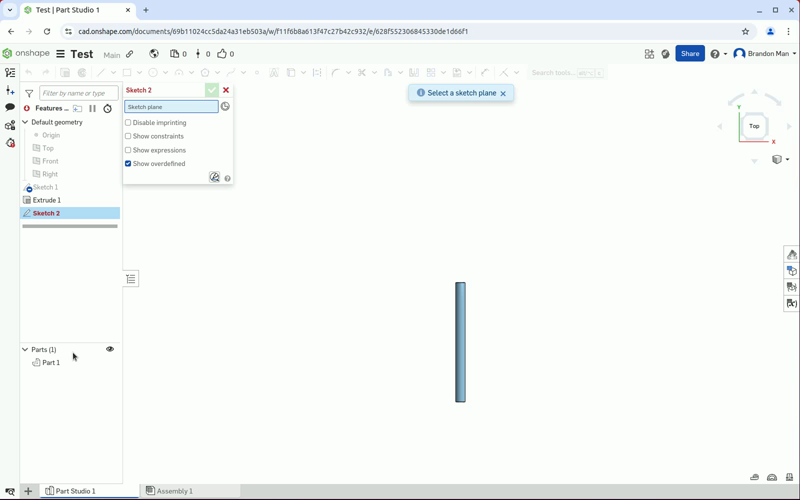
mouse_move(73, 150)
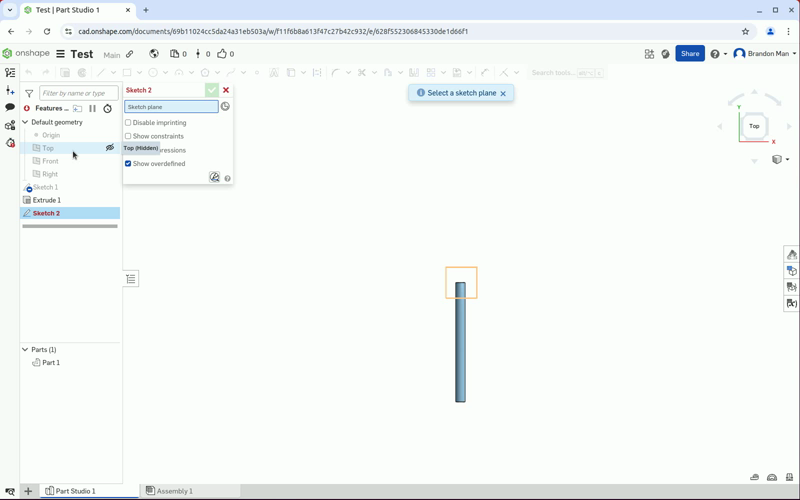
click(73, 150)
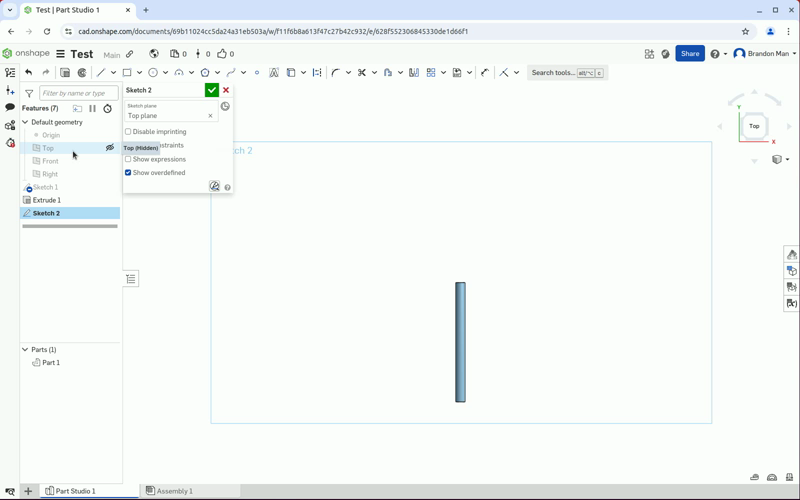
mouse_move(73, 352)
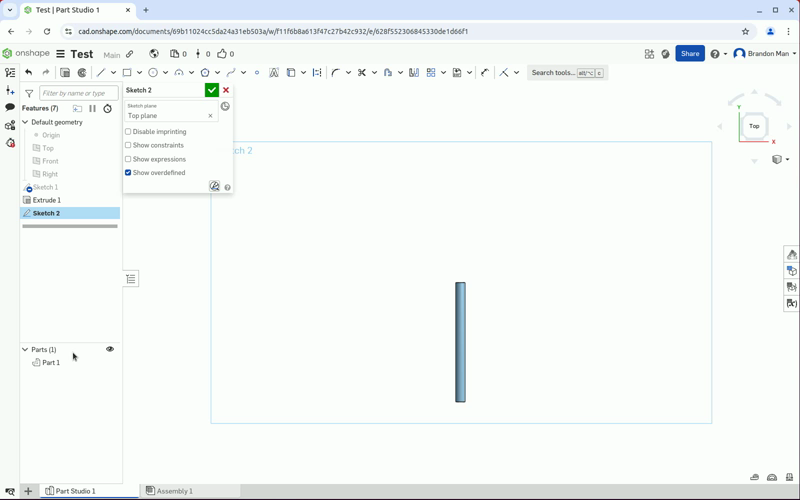
key(y)
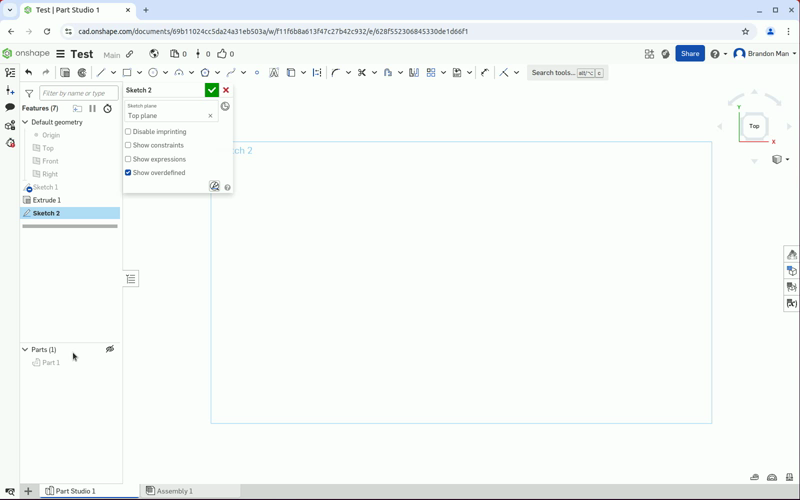
key(a)
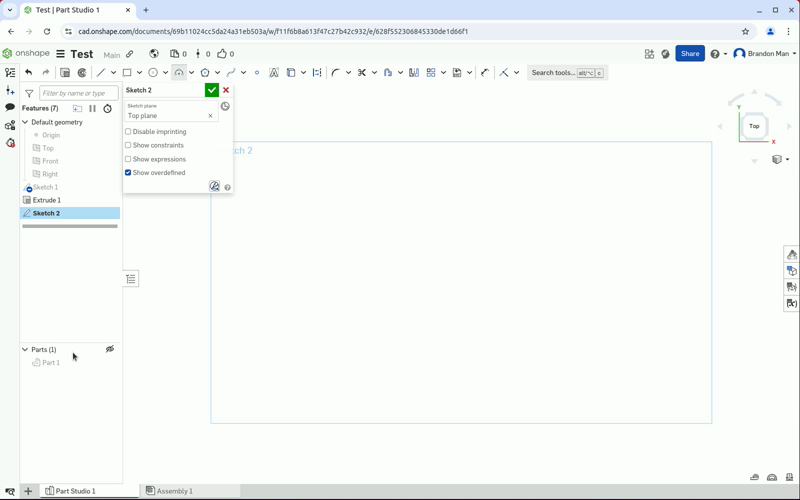
key_down(shift)
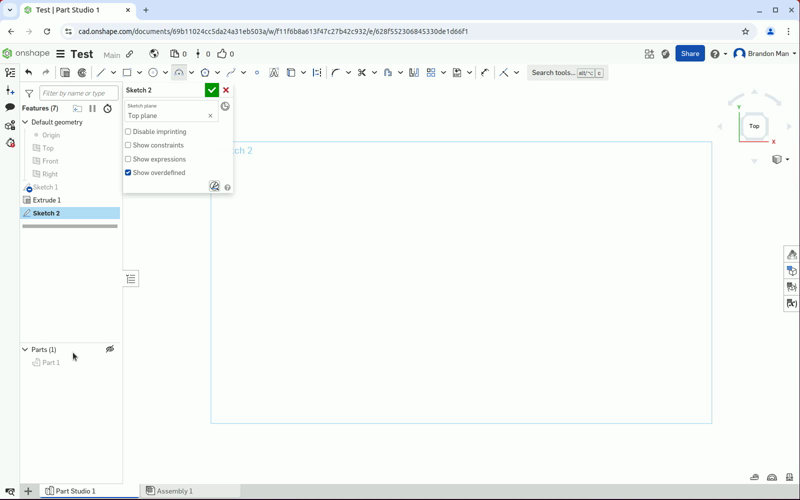
mouse_move(456, 282)
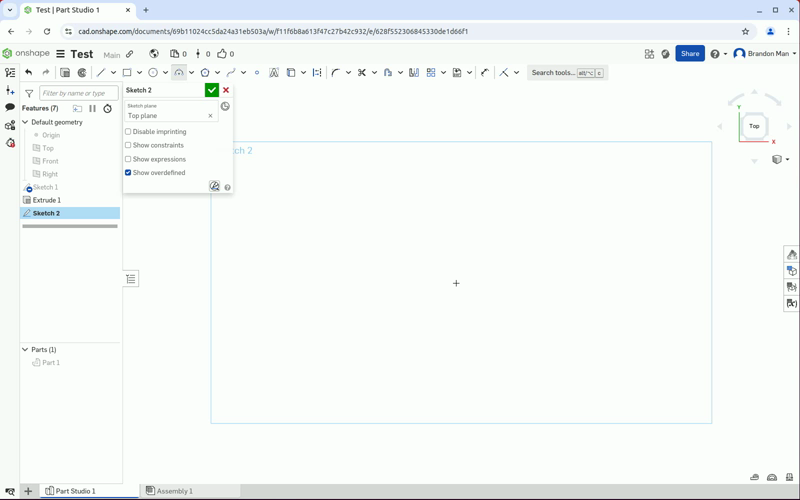
click(456, 282)
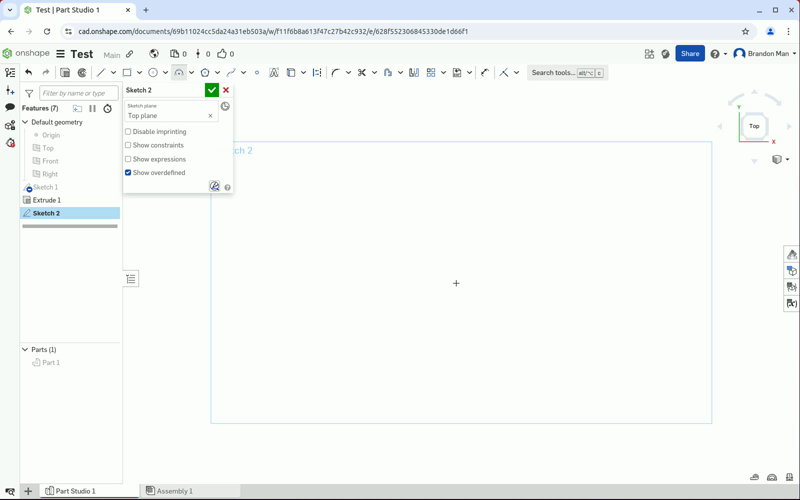
key_up(shift)
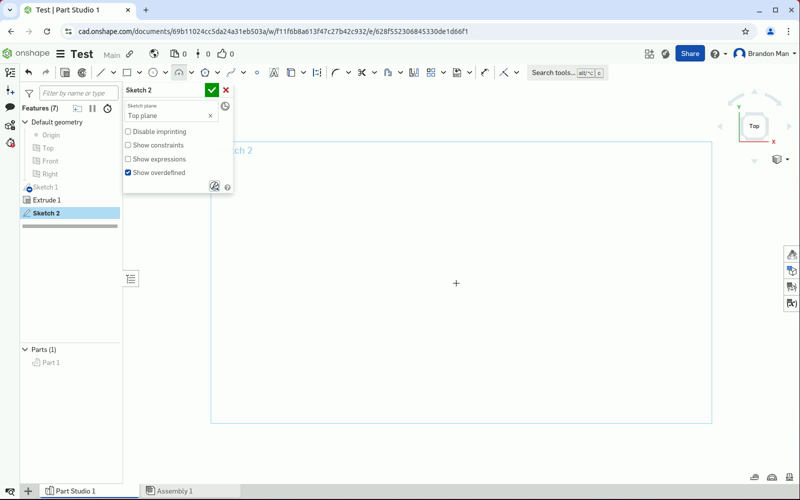
key_down(shift)
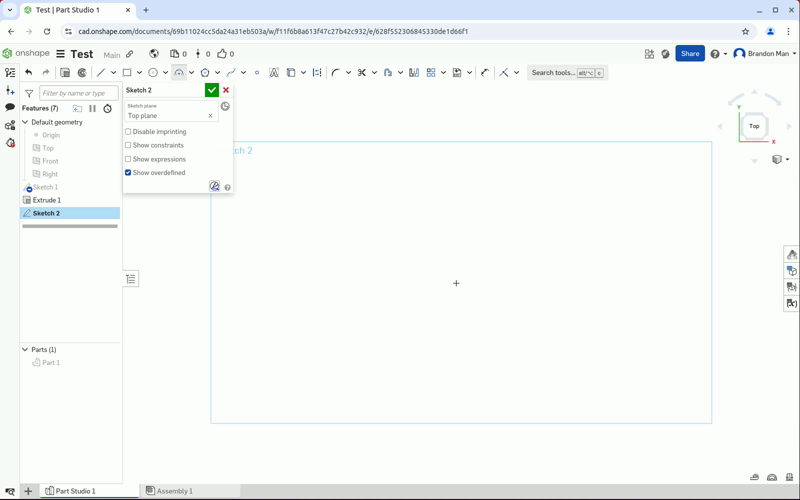
mouse_move(456, 294)
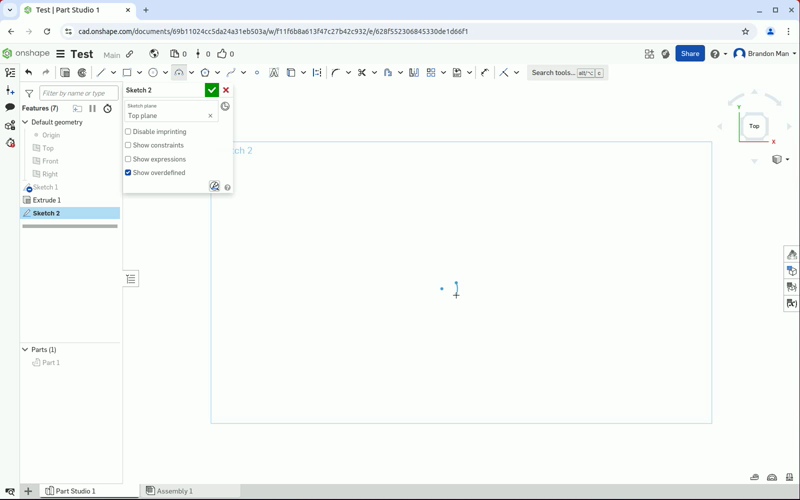
click(456, 294)
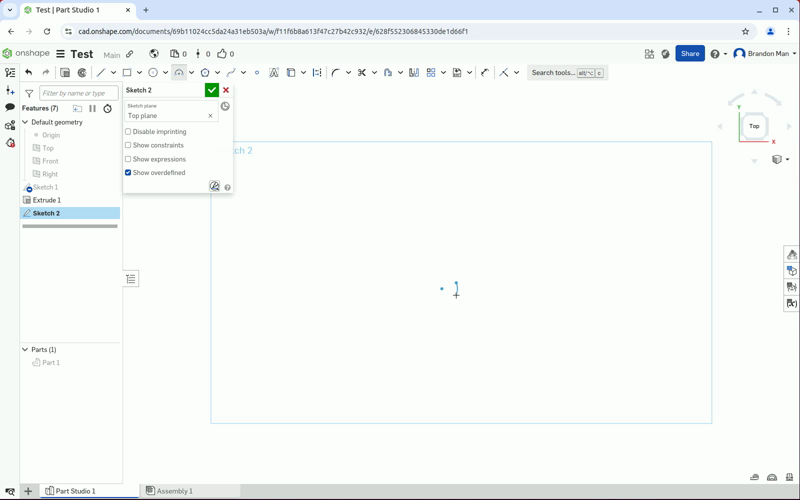
mouse_move(450, 288)
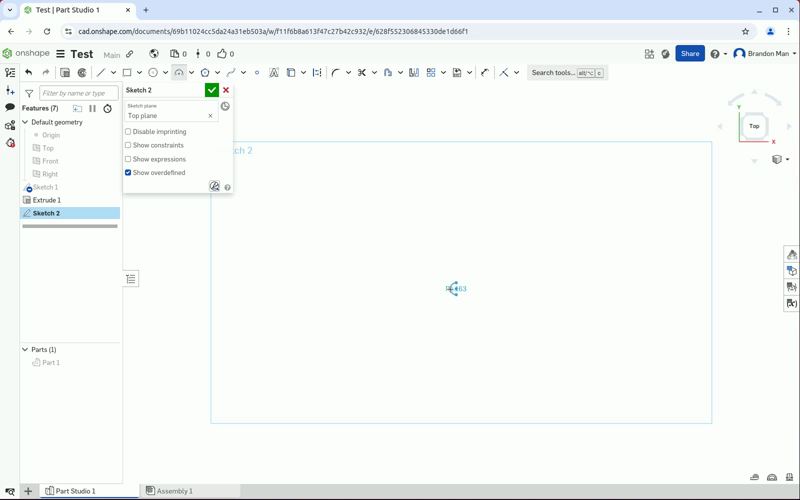
click(450, 288)
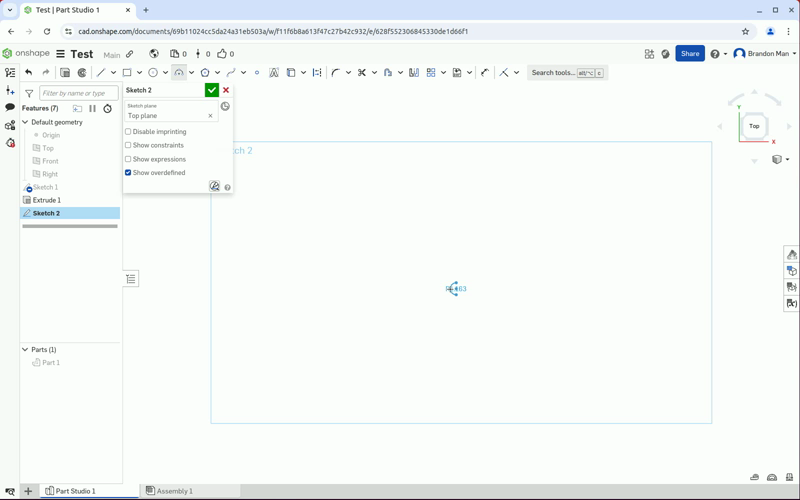
key_up(shift)
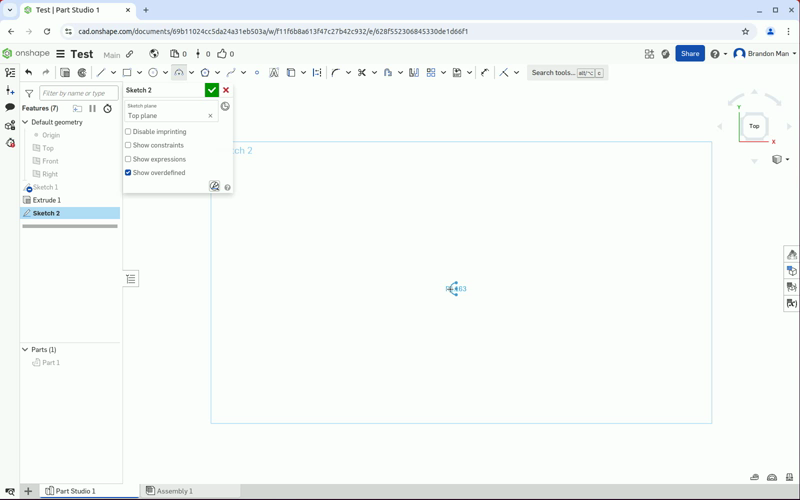
key(esc)
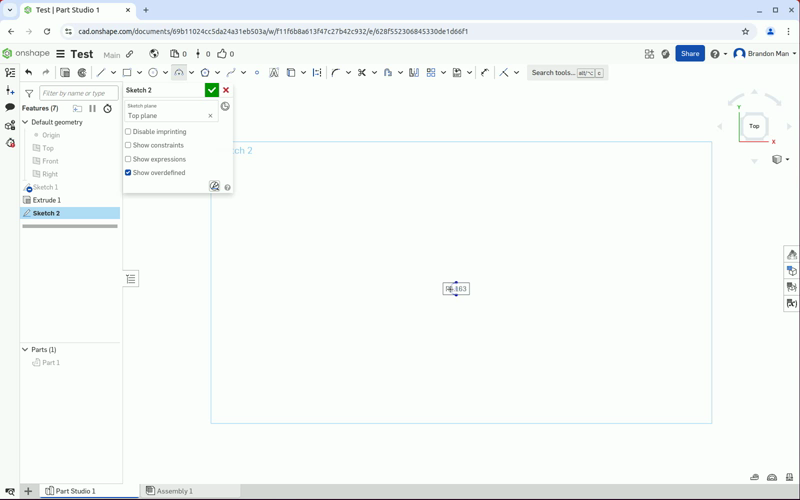
key(l)
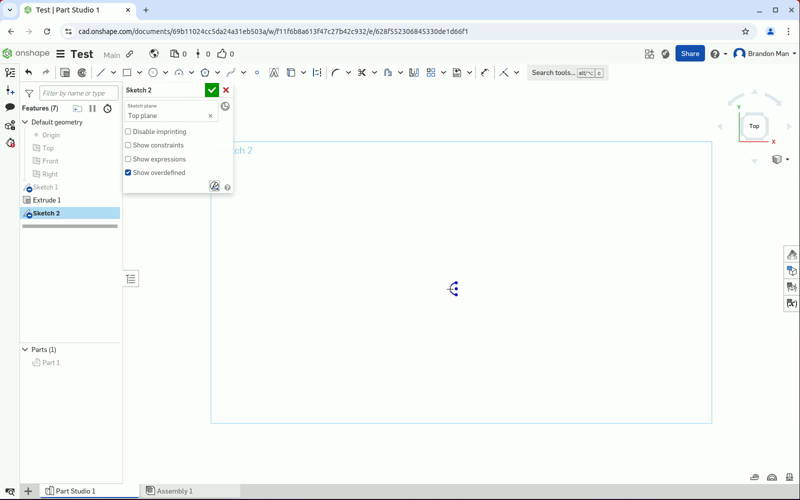
mouse_move(456, 294)
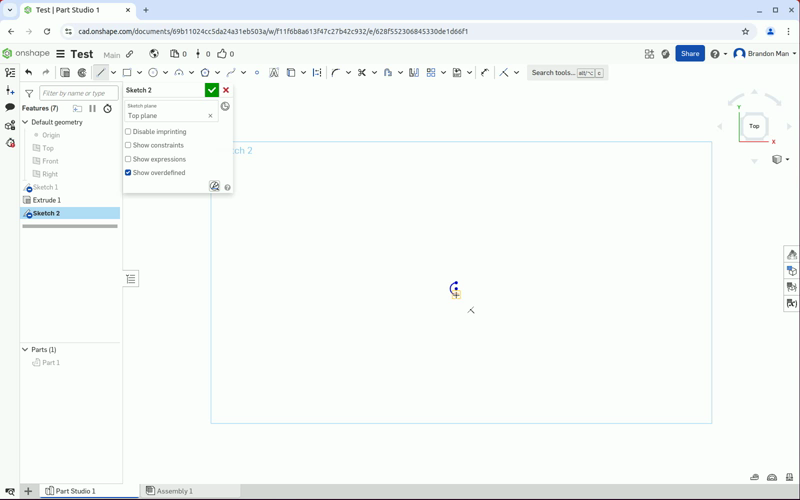
click(456, 294)
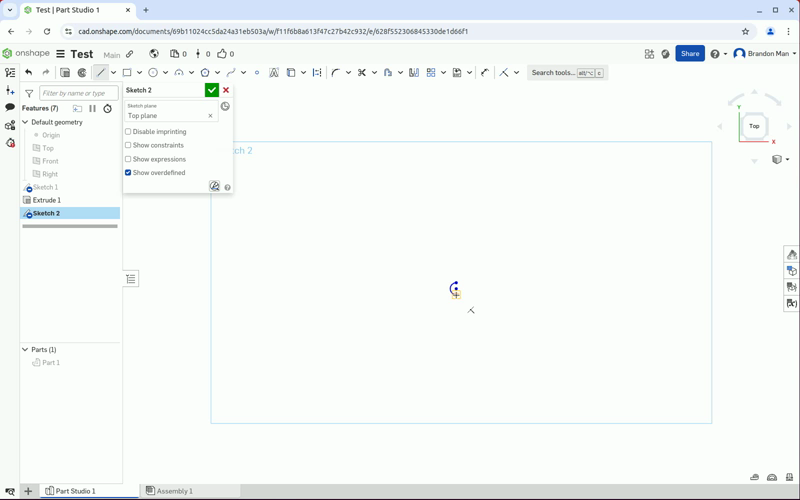
mouse_move(486, 294)
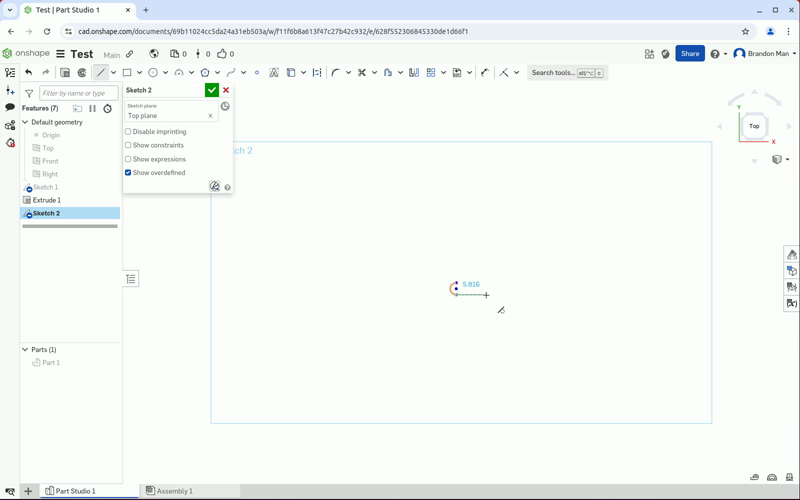
key_down(shift)
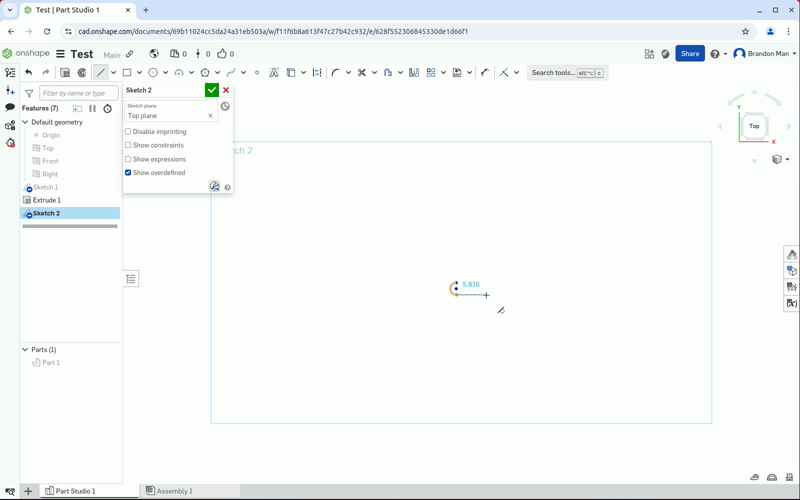
mouse_move(456, 282)
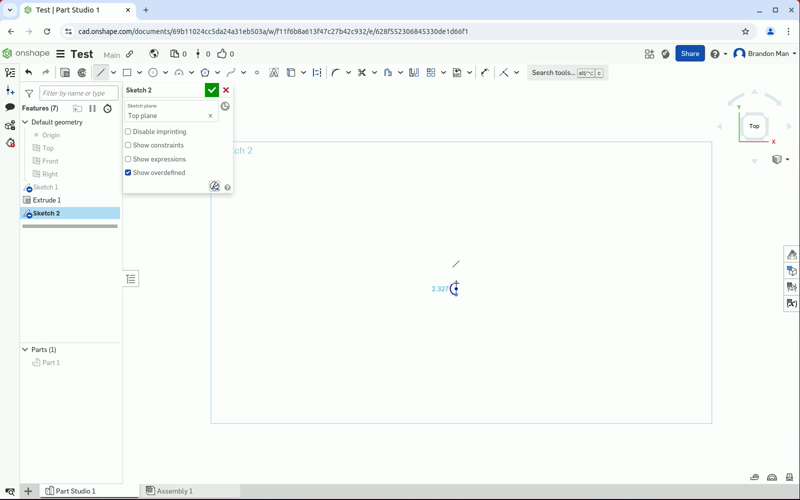
key_up(shift)
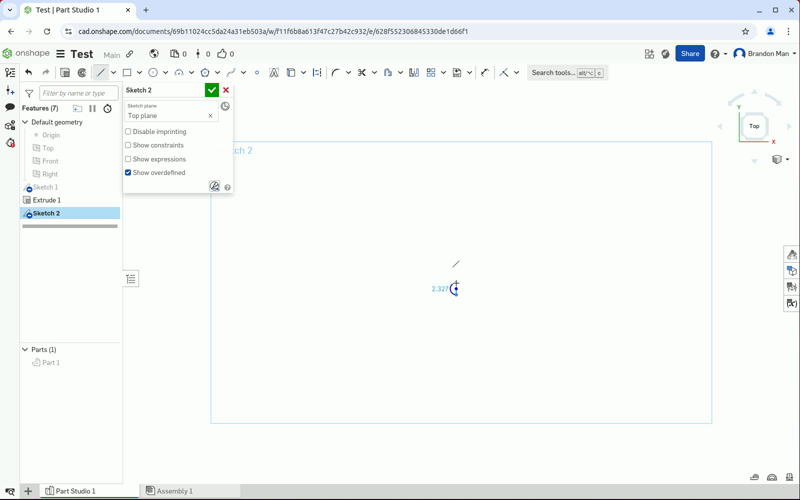
click(456, 282)
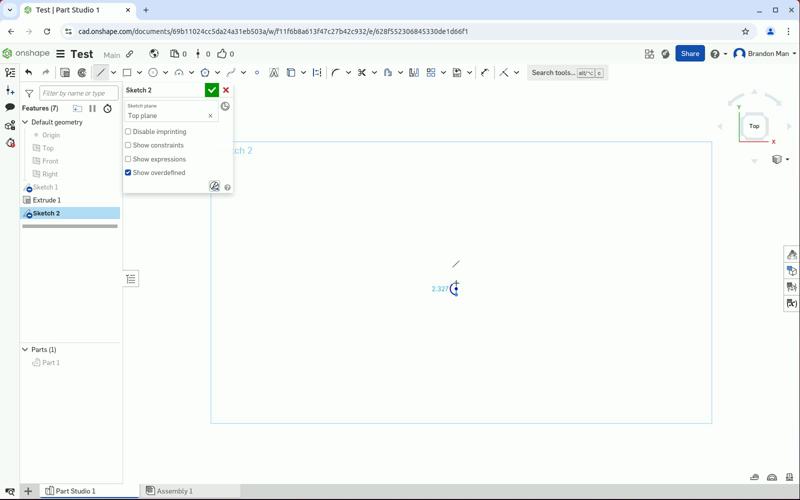
key(esc)
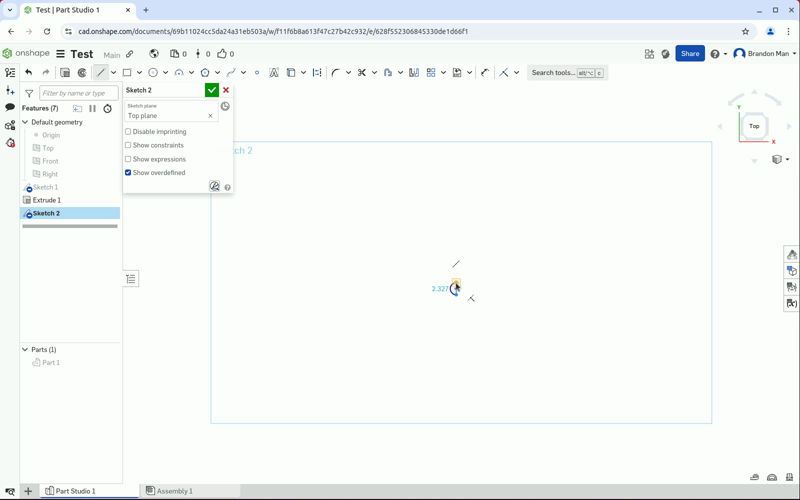
mouse_move(453, 289)
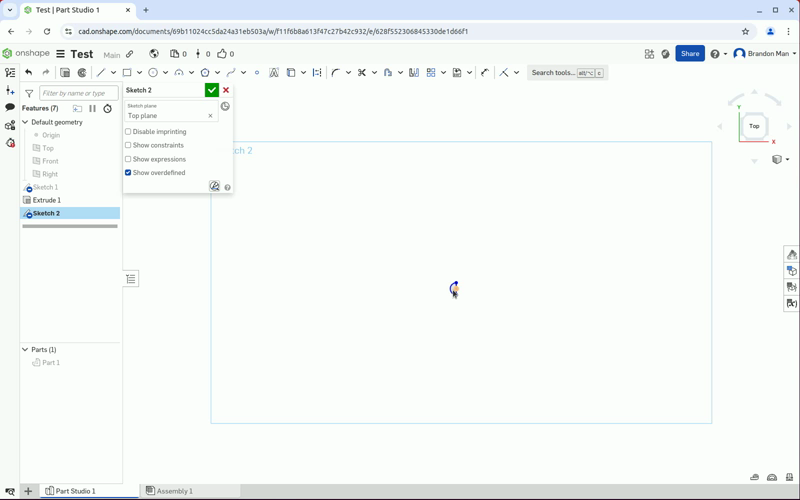
scroll(6)
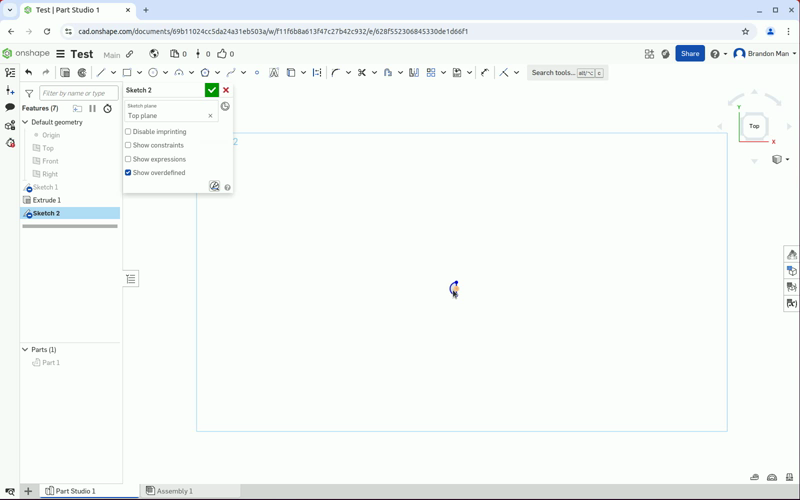
scroll(6)
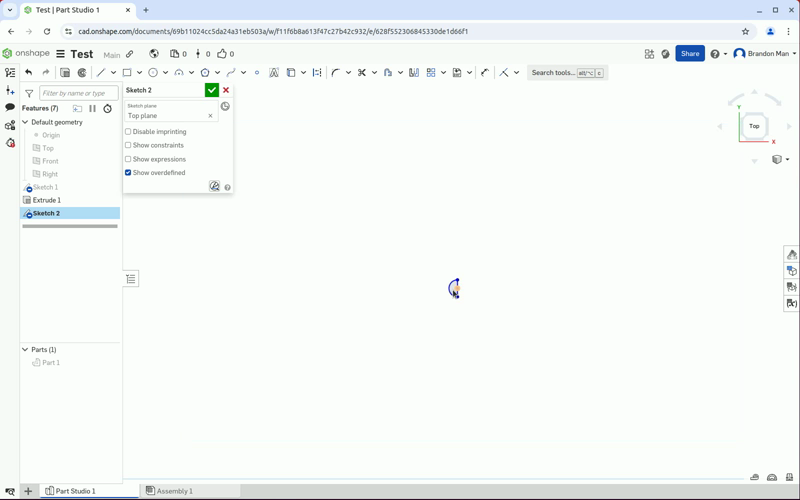
scroll(6)
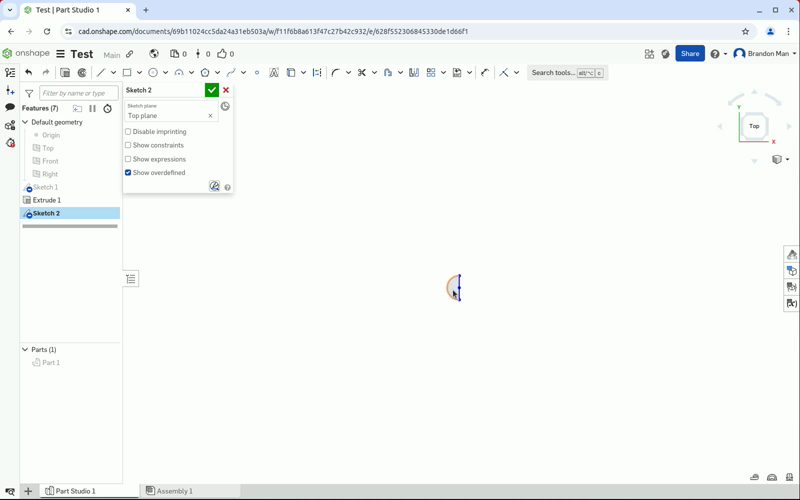
scroll(6)
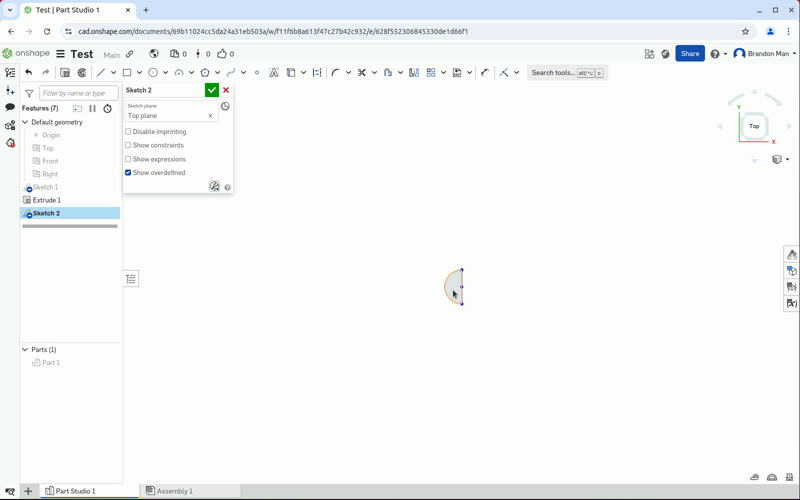
scroll(6)
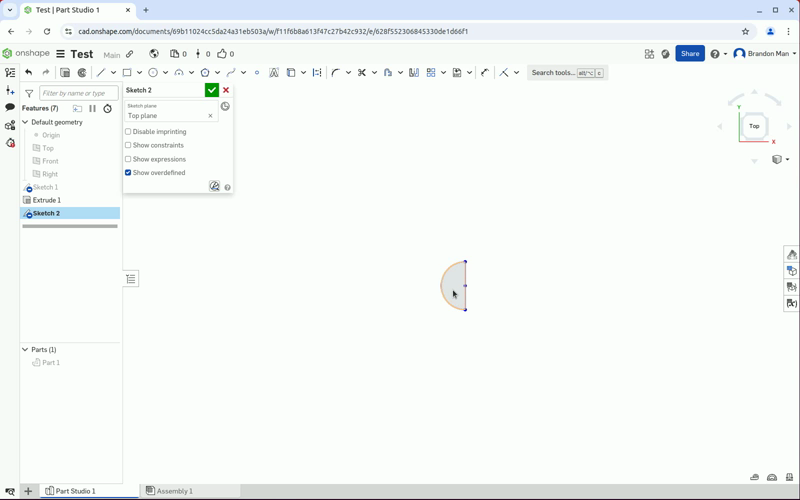
scroll(6)
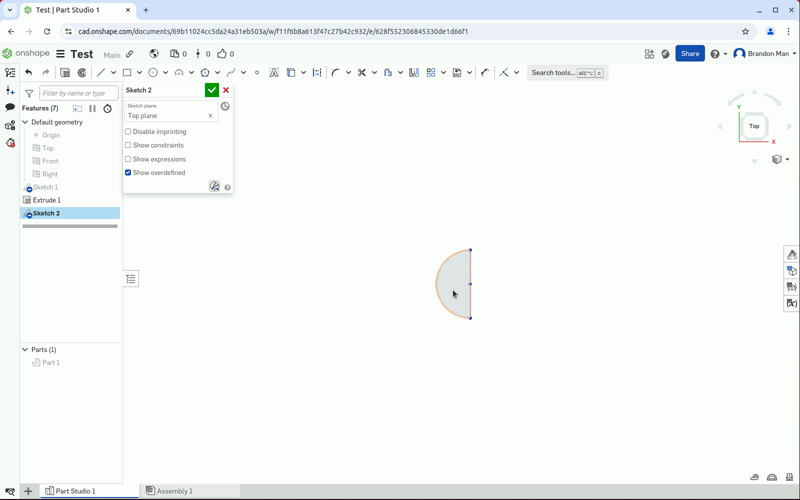
scroll(6)
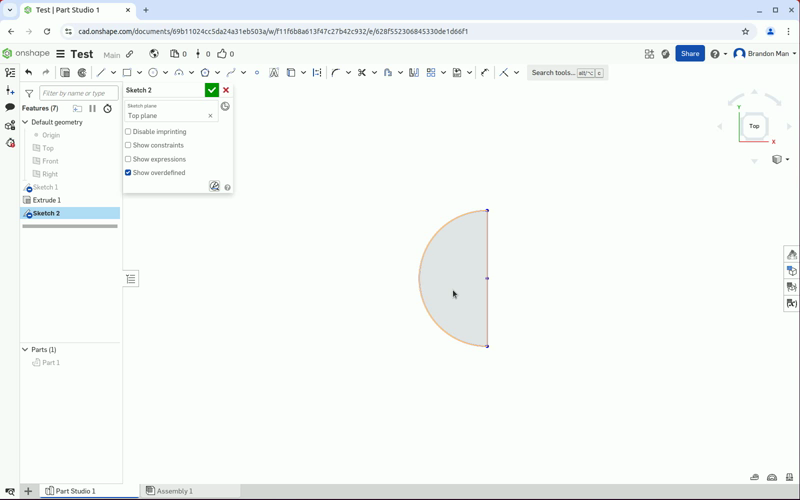
click(453, 289)
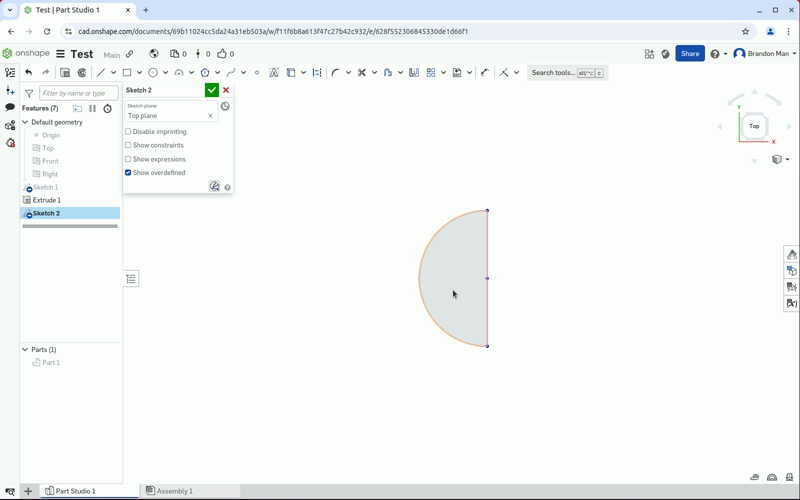
scroll(-6)
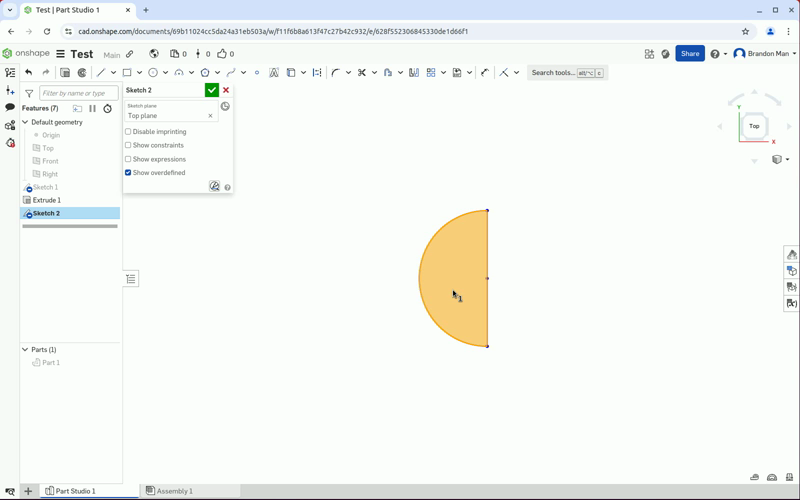
scroll(-6)
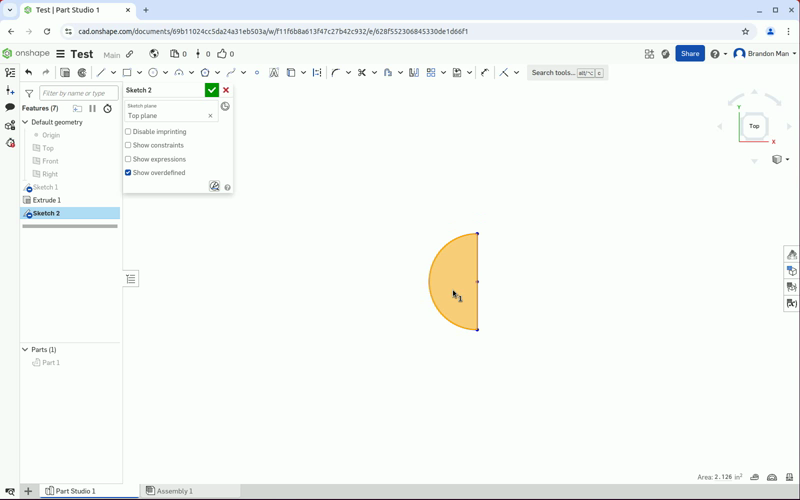
scroll(-6)
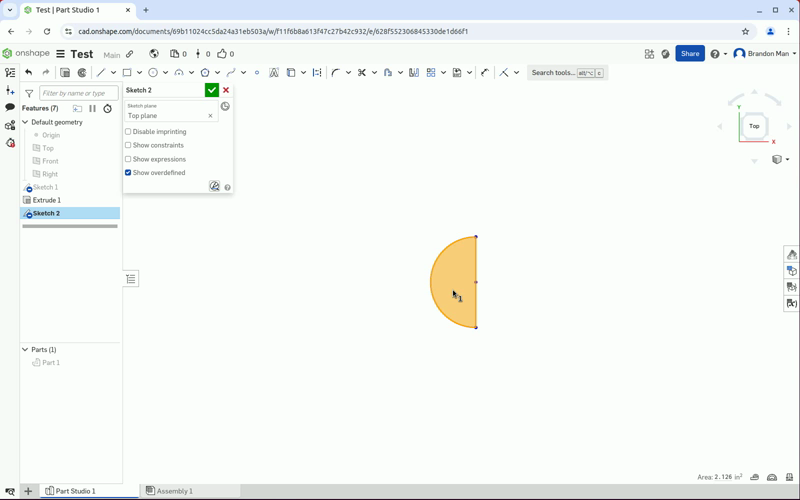
scroll(-6)
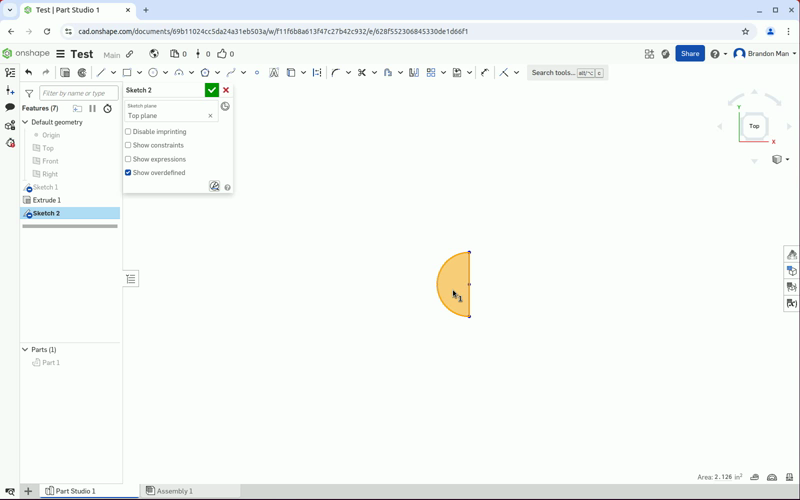
scroll(-6)
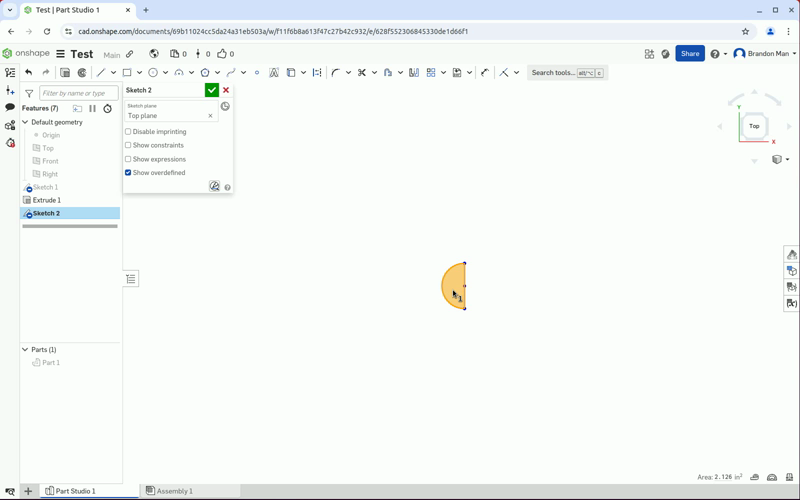
scroll(-6)
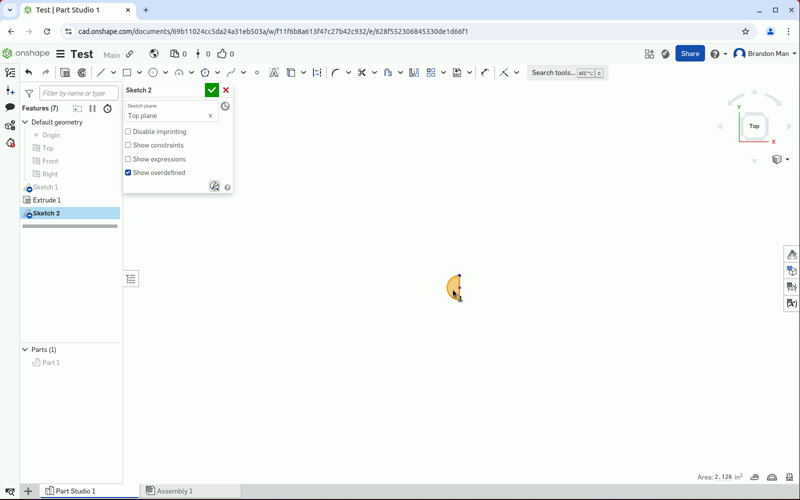
scroll(-6)
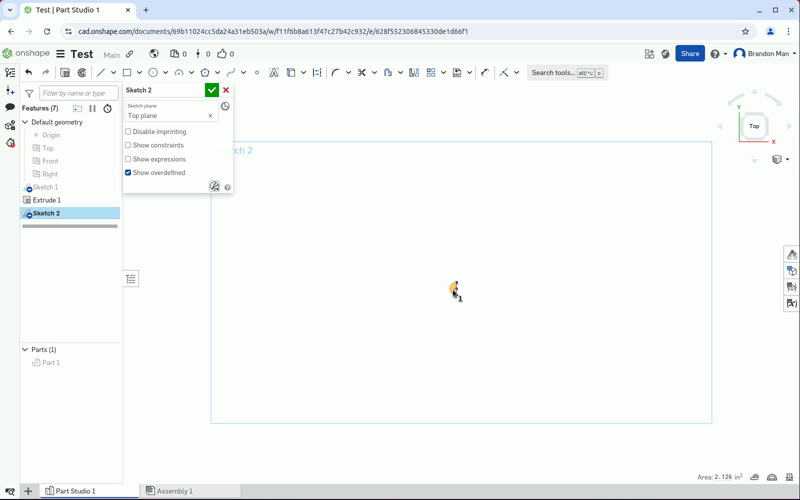
mouse_move(73, 352)
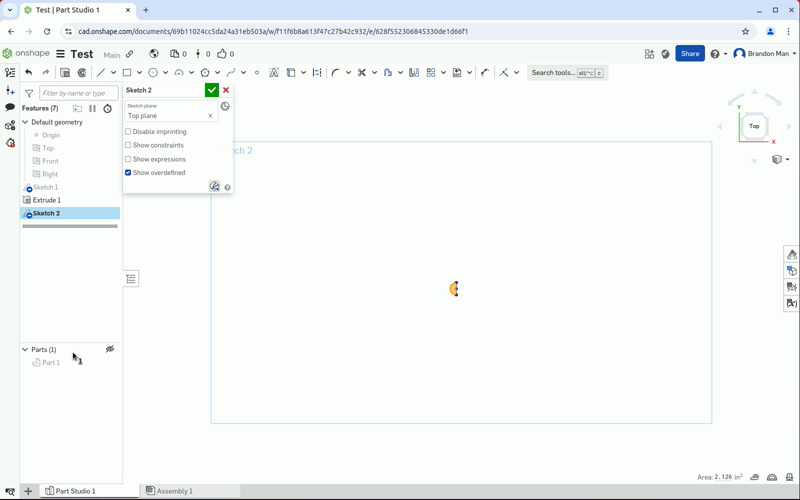
key(shift+y)
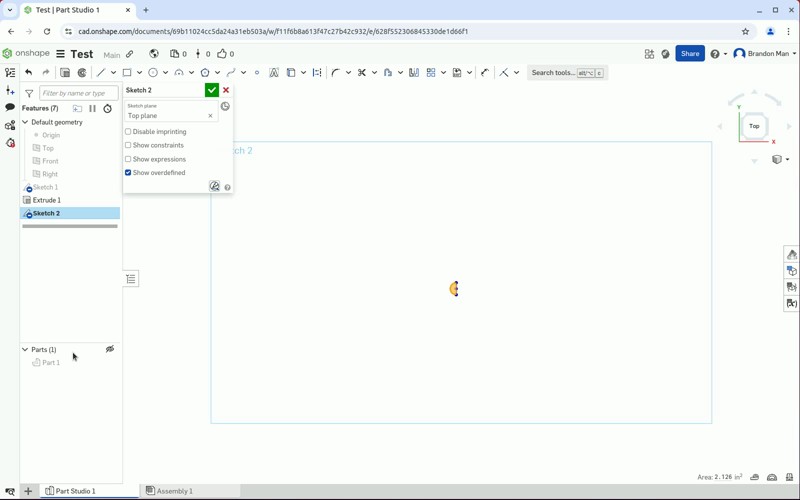
key(shift+e)
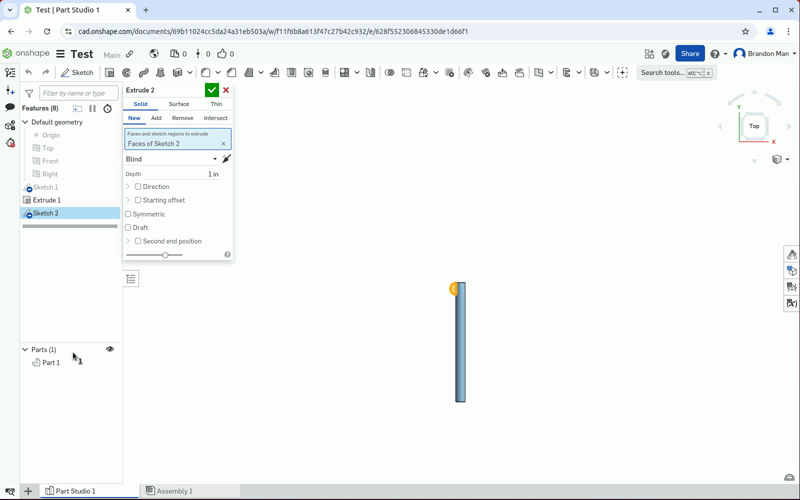
mouse_move(143, 106)
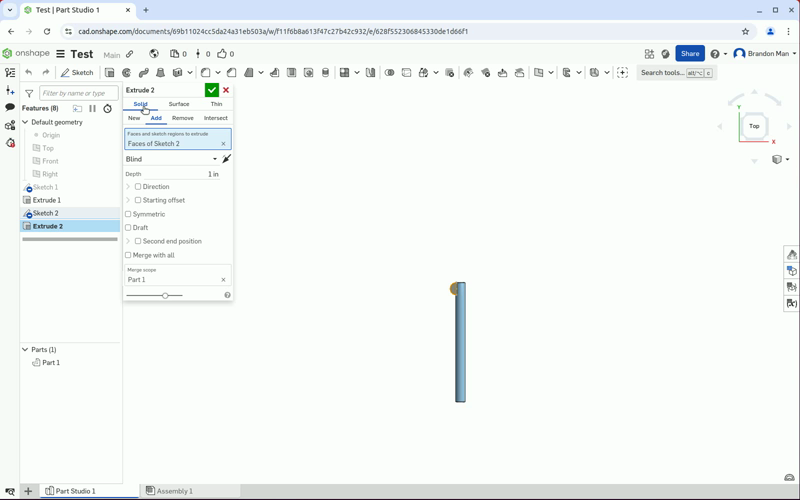
click(143, 106)
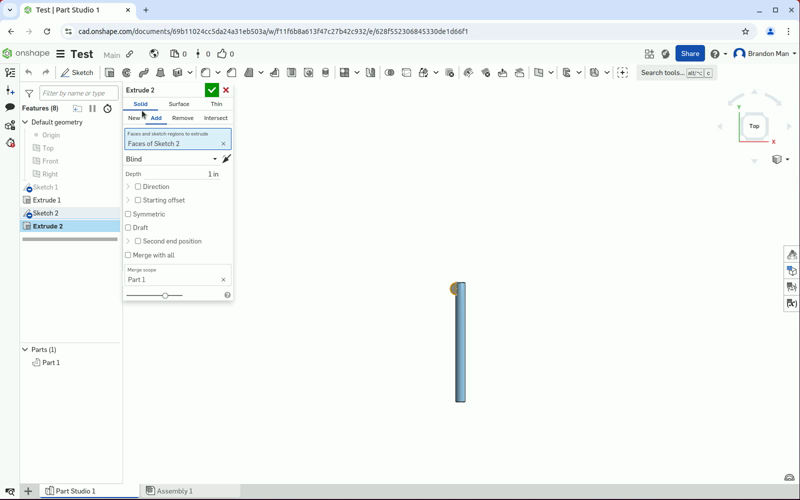
mouse_move(137, 120)
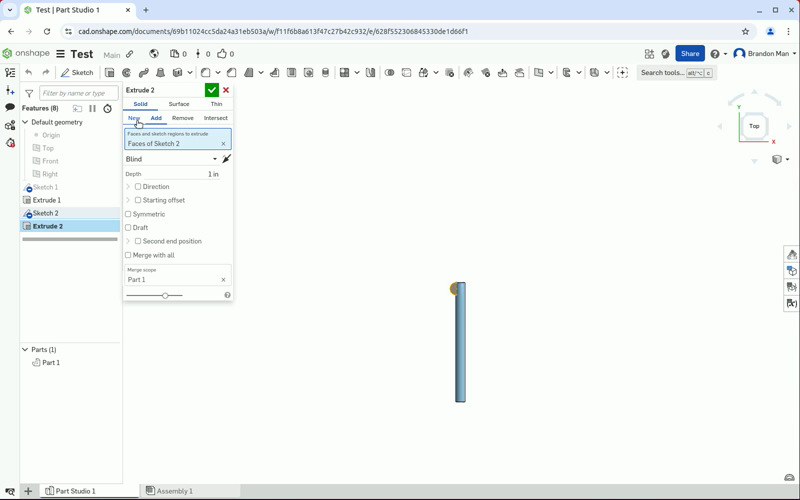
click(137, 120)
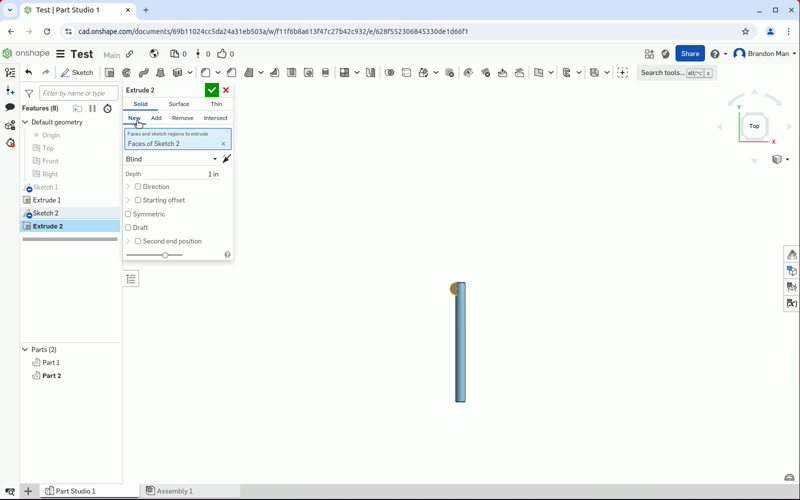
key(tab, 4)
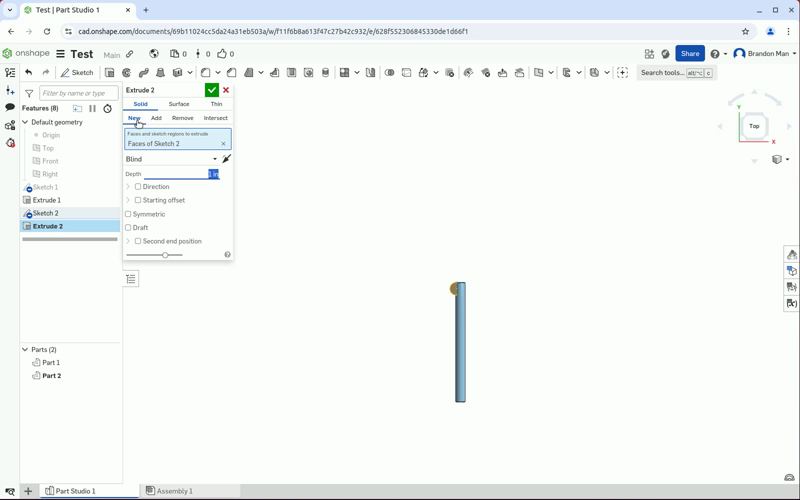
text(0.482)
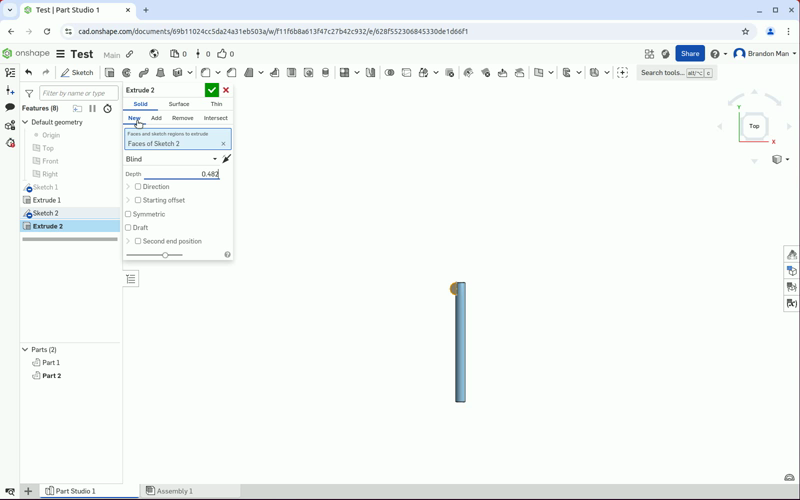
key(tab, 3)
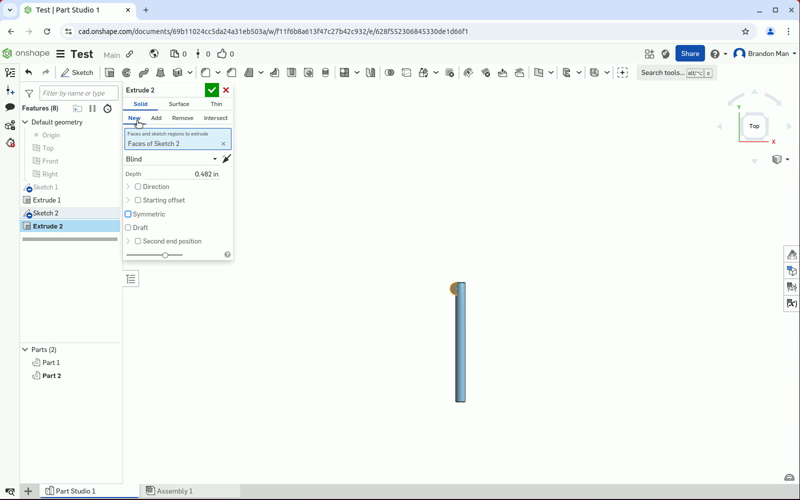
key(space)
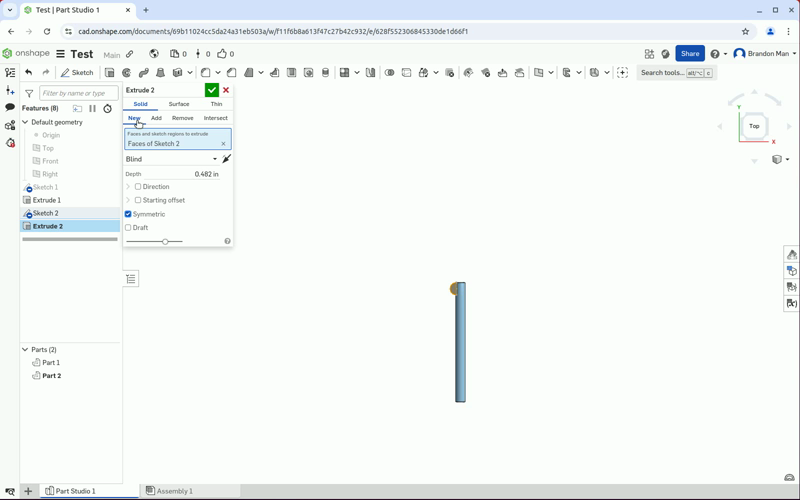
key(enter)
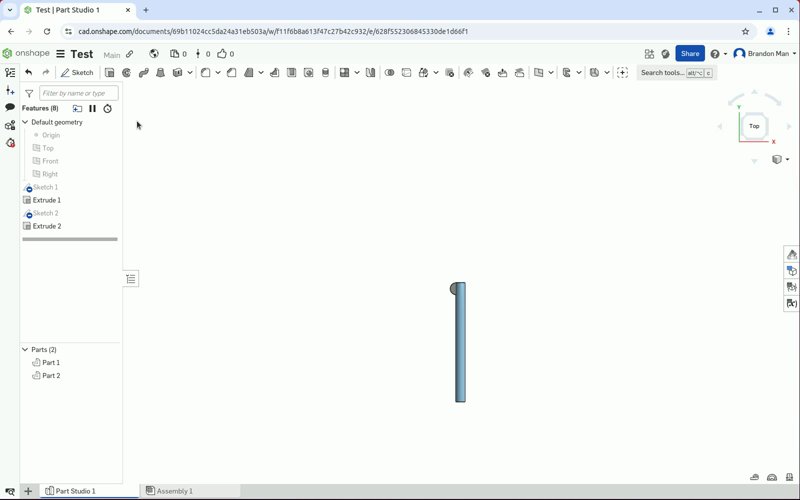
key(shift+h)
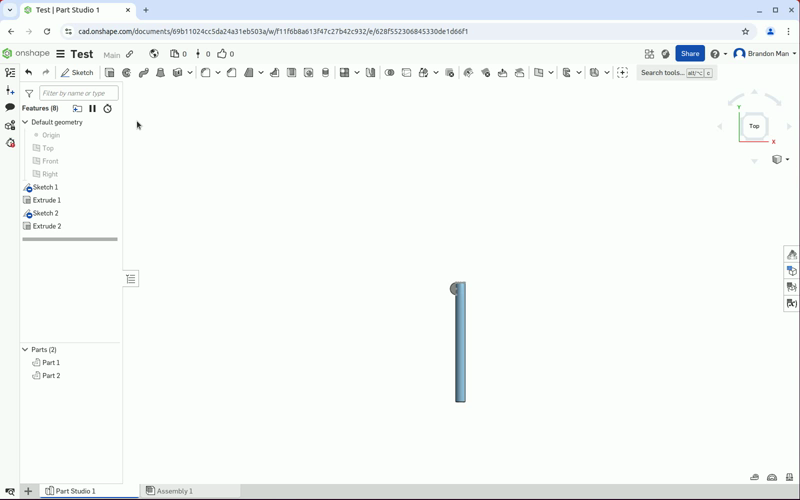
key(shift+h)
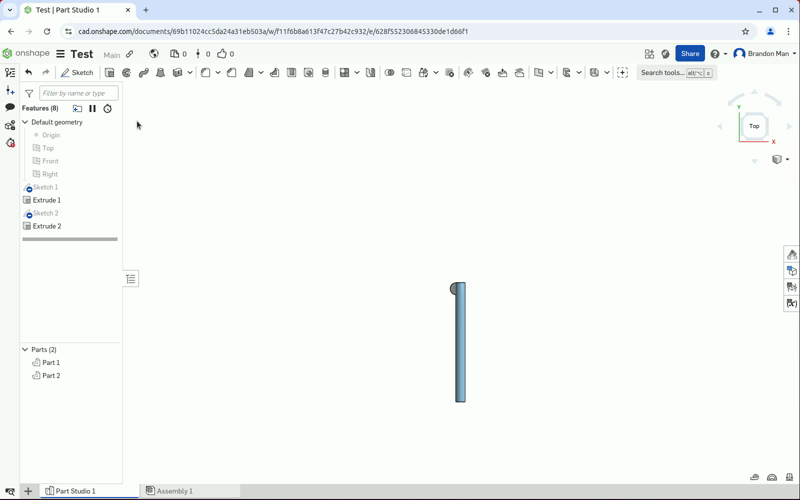
mouse_move(73, 189)
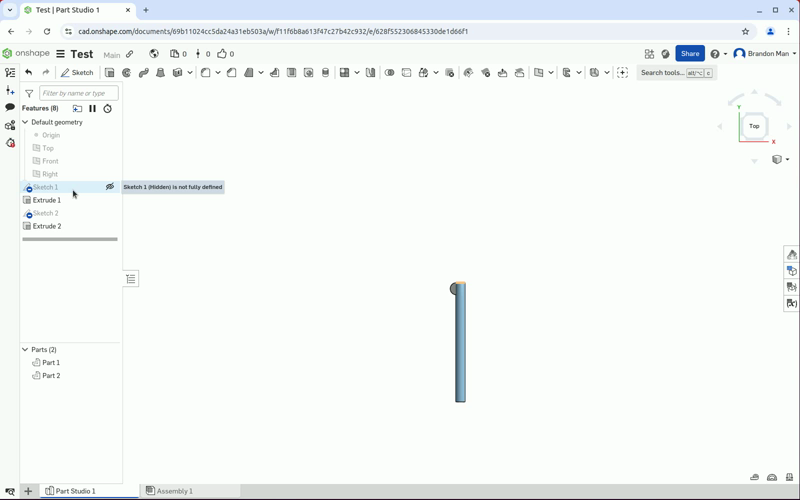
click(73, 189)
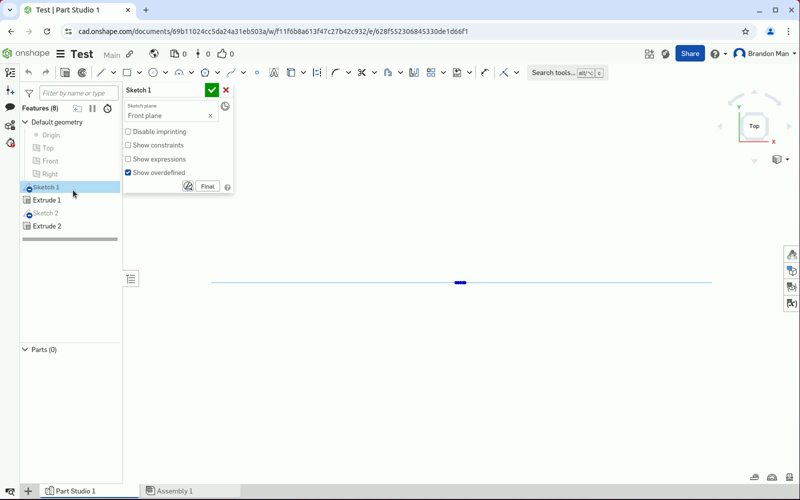
mouse_move(229, 92)
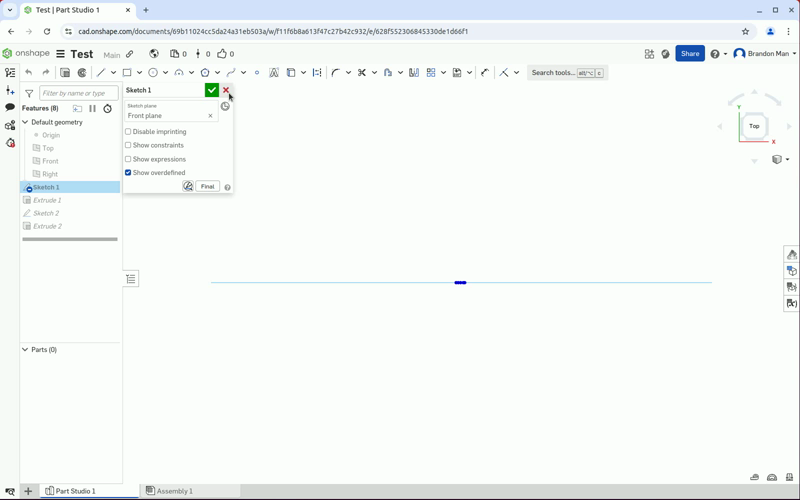
click(229, 92)
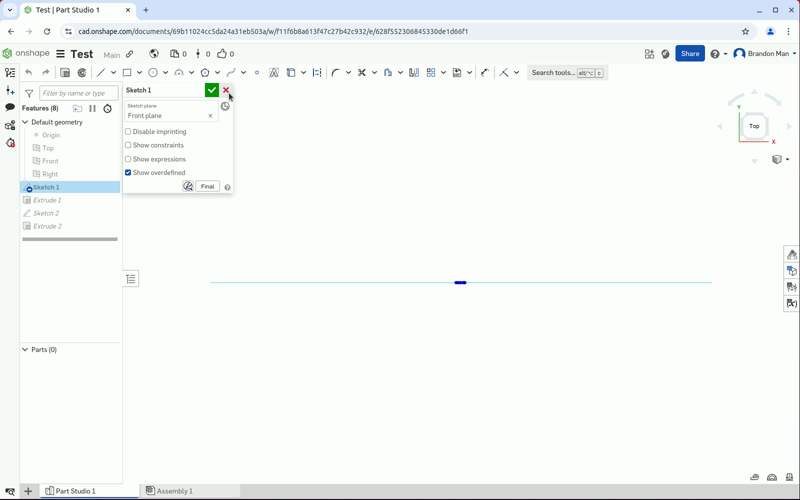
key(shift+s)
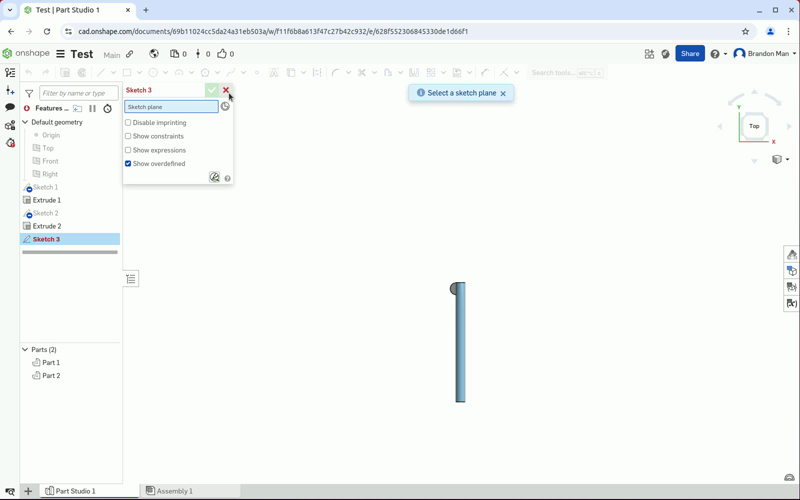
mouse_move(73, 150)
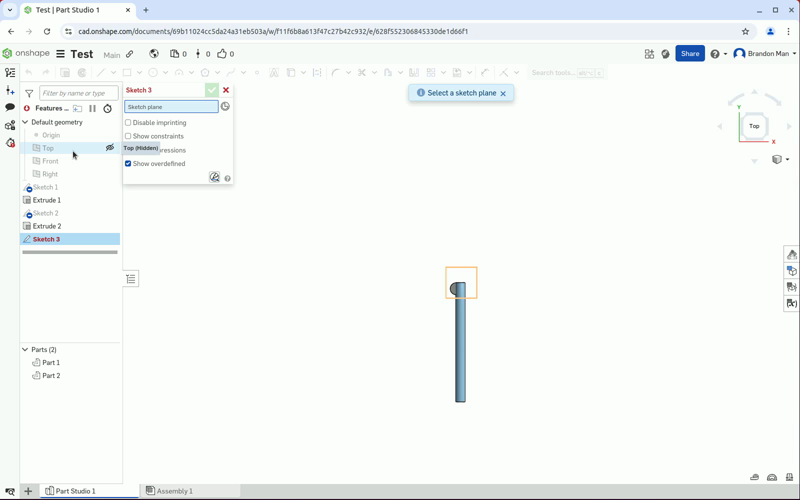
click(73, 150)
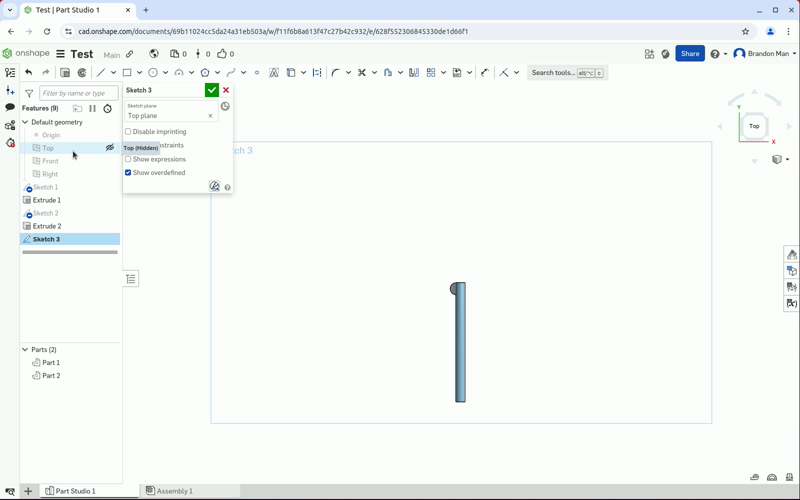
mouse_move(73, 352)
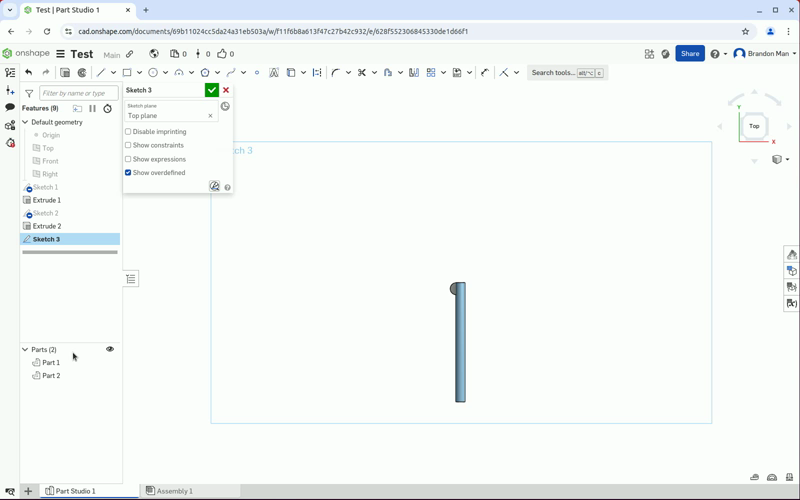
key(y)
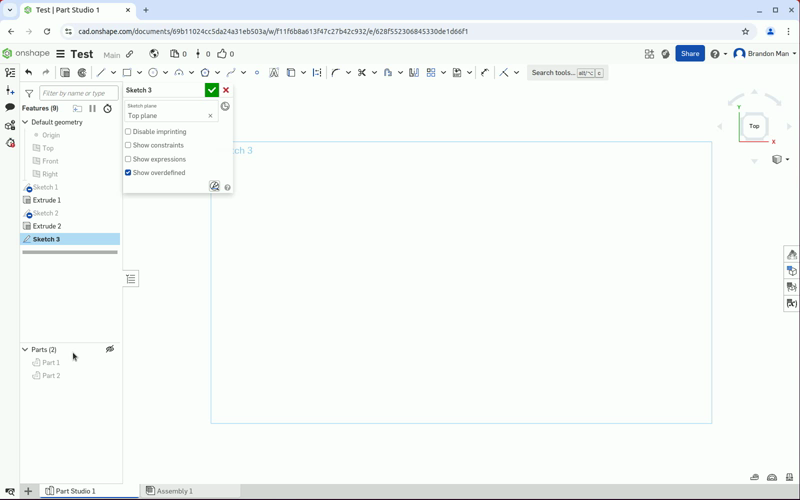
key(a)
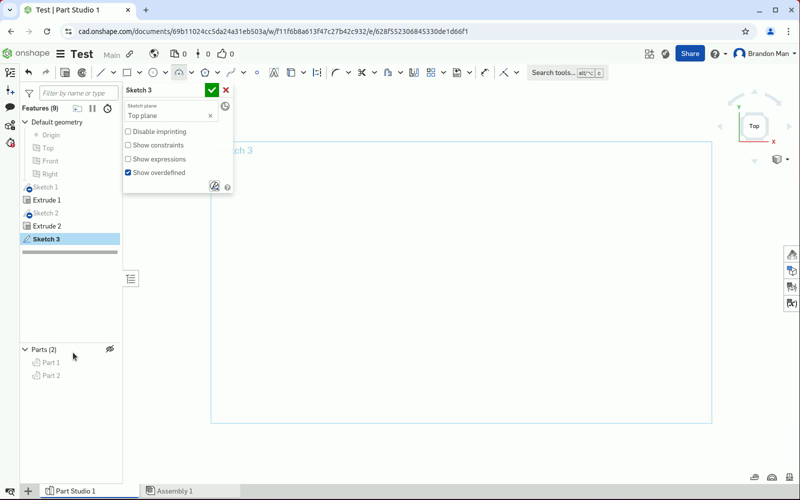
key_down(shift)
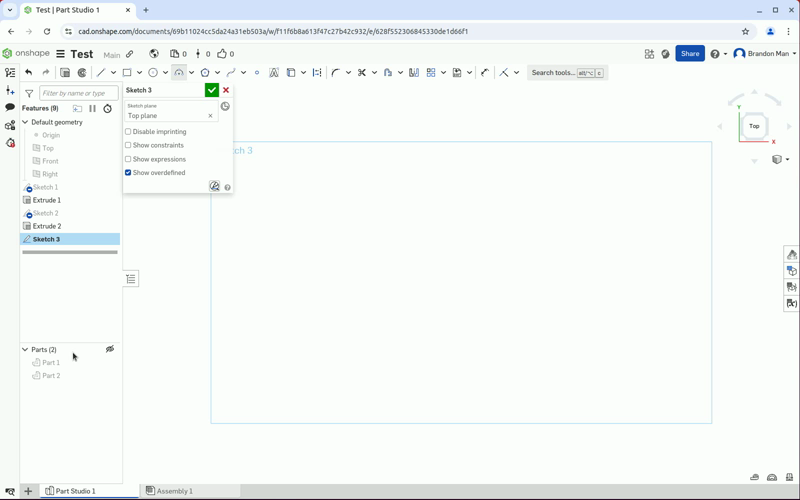
mouse_move(465, 293)
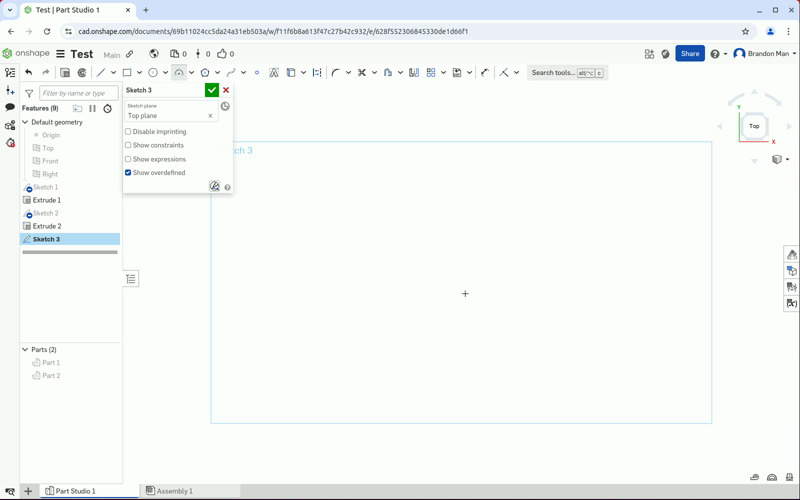
click(465, 293)
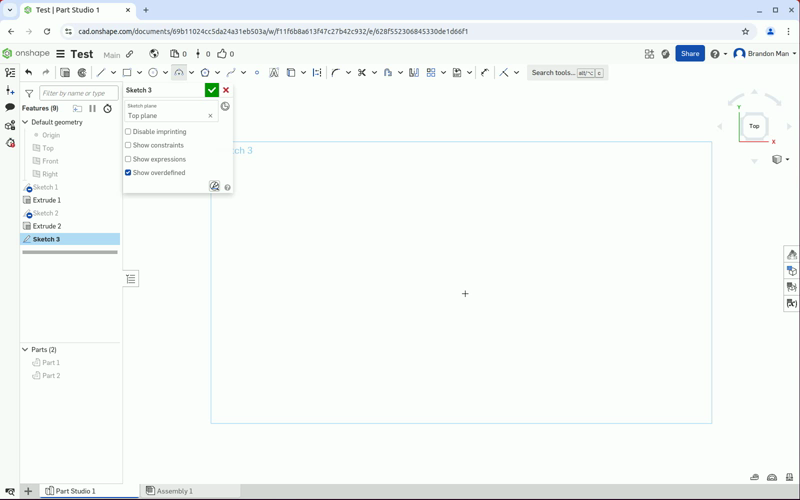
key_up(shift)
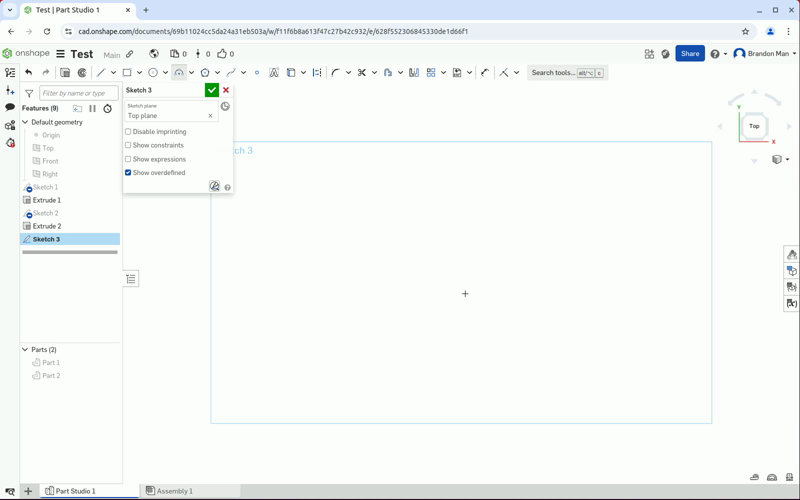
key_down(shift)
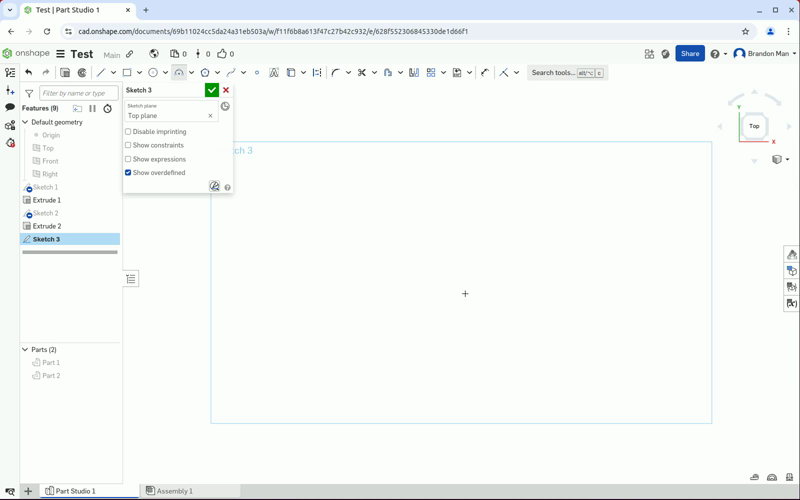
mouse_move(465, 281)
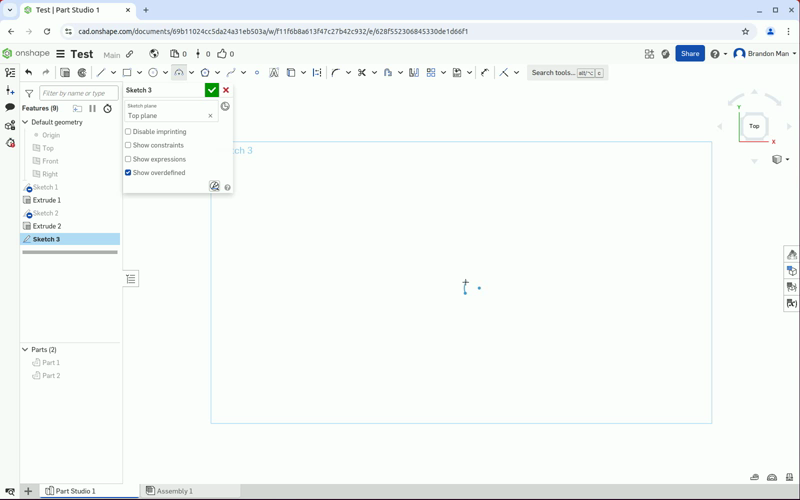
click(465, 281)
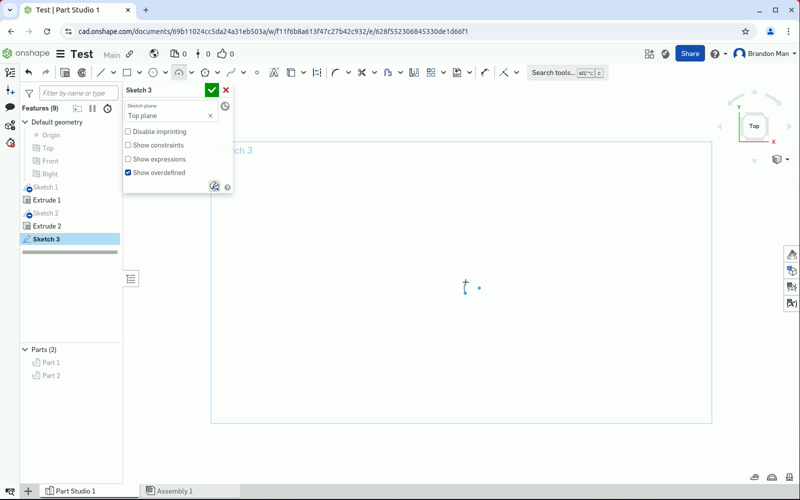
mouse_move(471, 287)
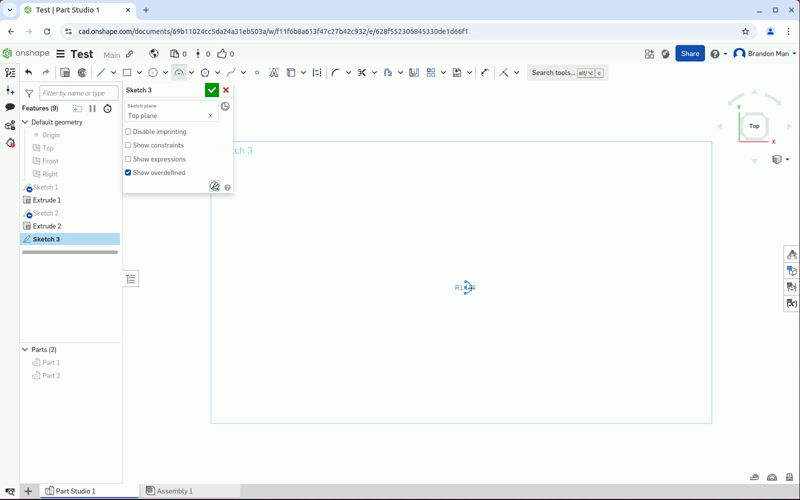
click(471, 287)
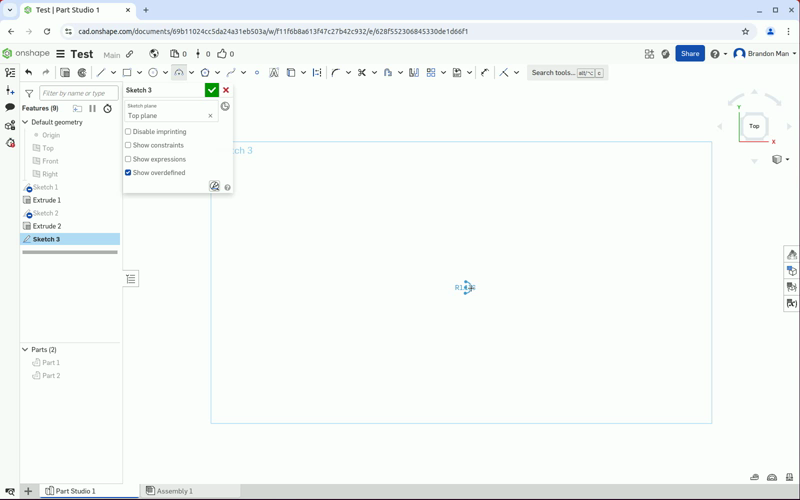
key_up(shift)
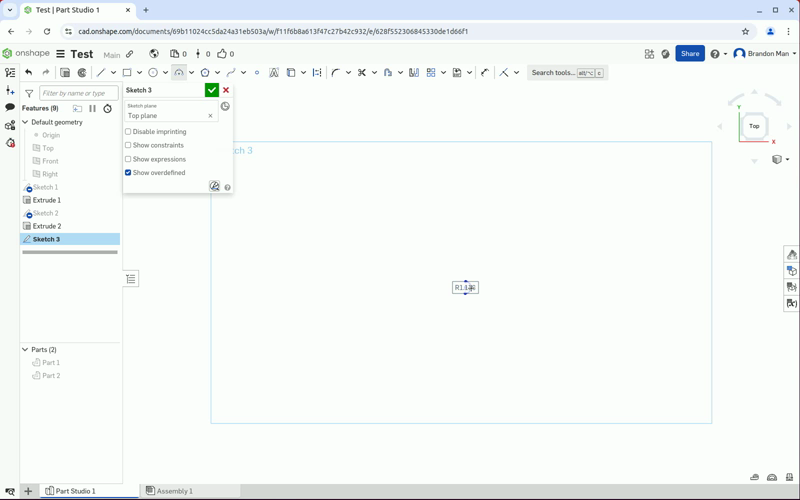
key(esc)
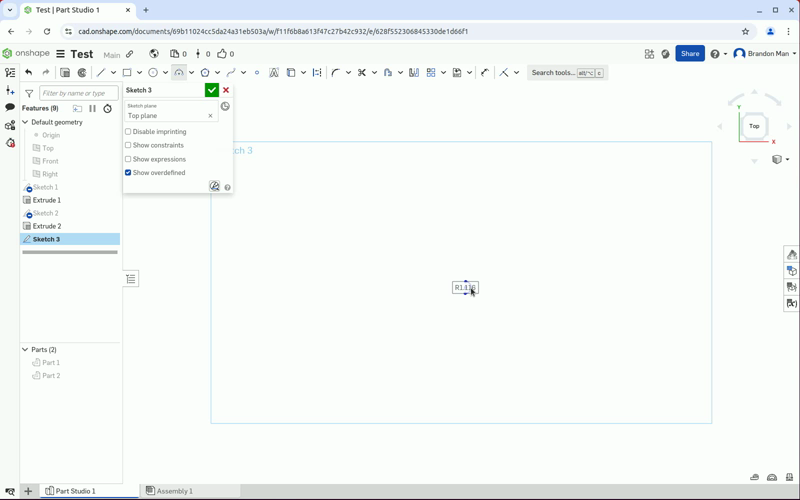
key(l)
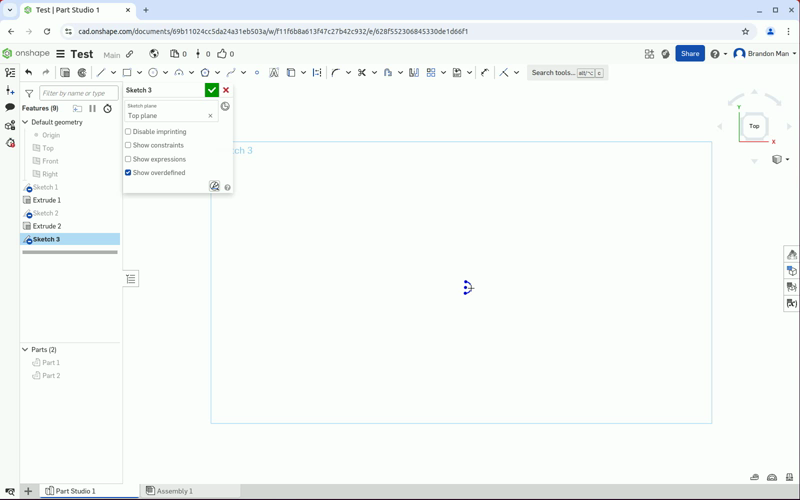
mouse_move(465, 281)
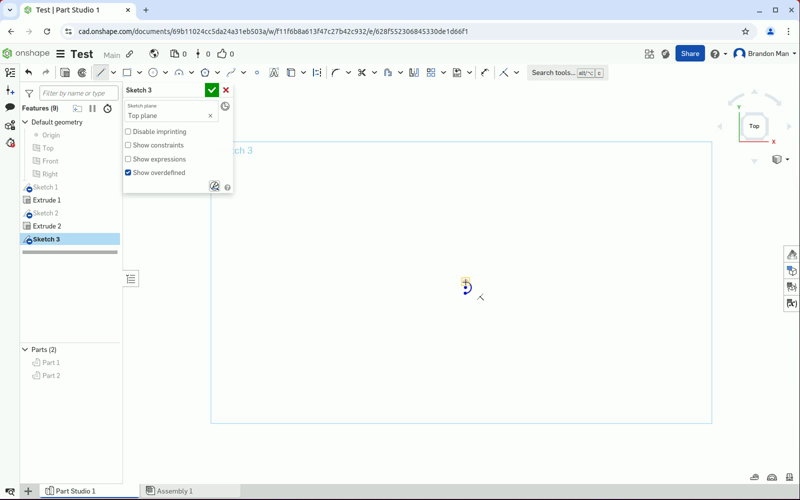
click(465, 281)
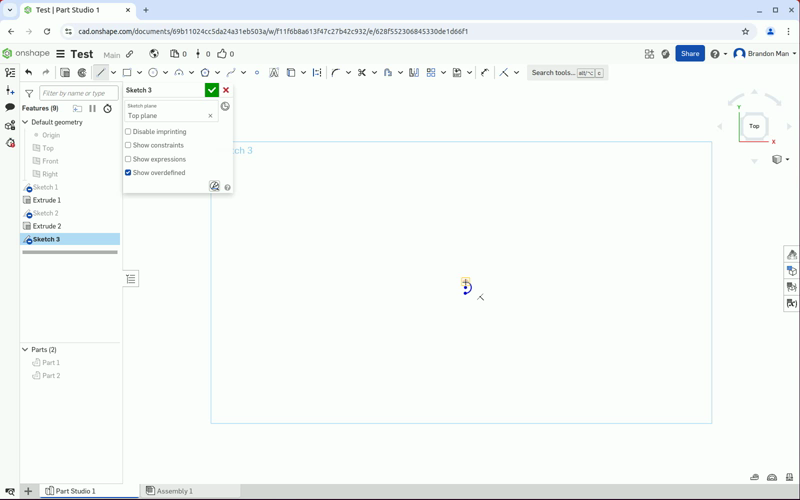
mouse_move(495, 281)
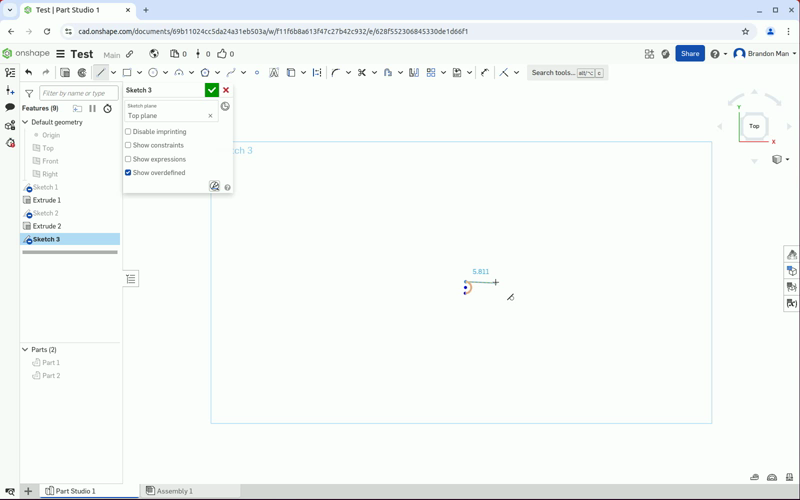
key_down(shift)
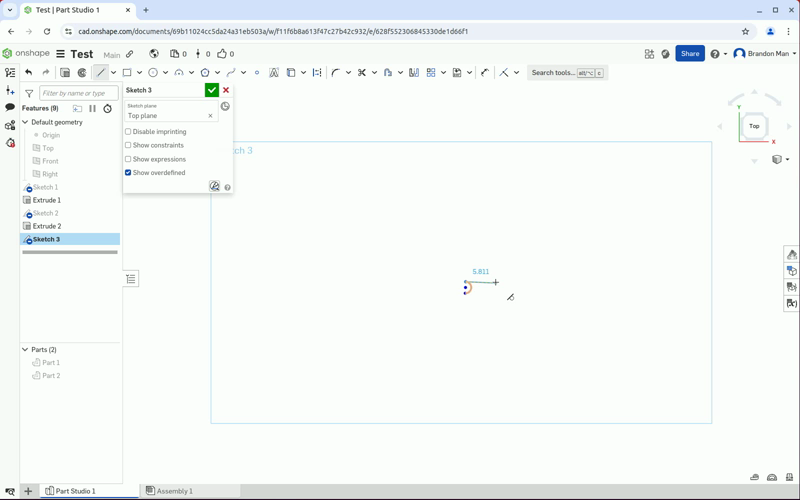
mouse_move(465, 293)
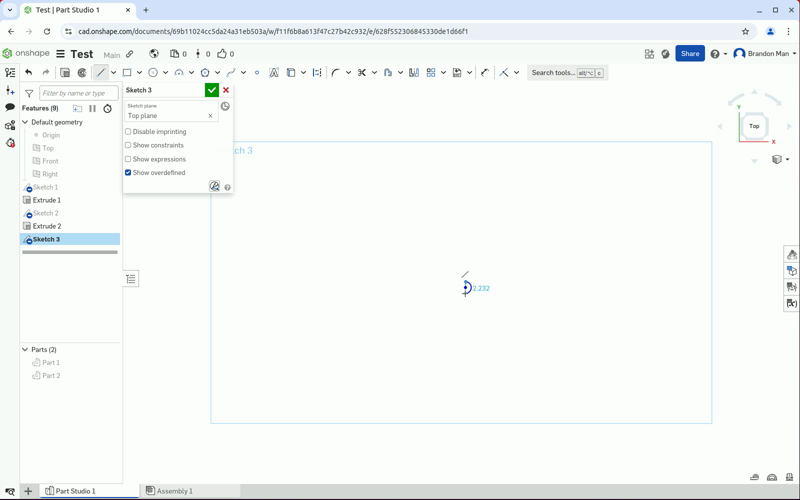
key_up(shift)
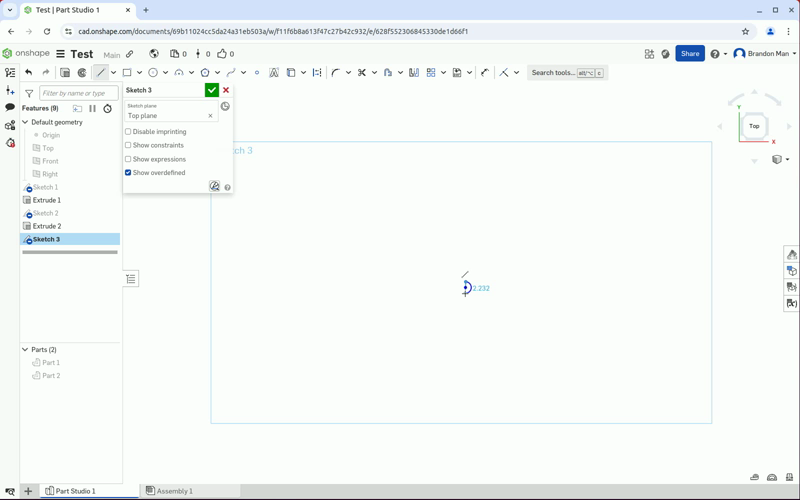
click(465, 293)
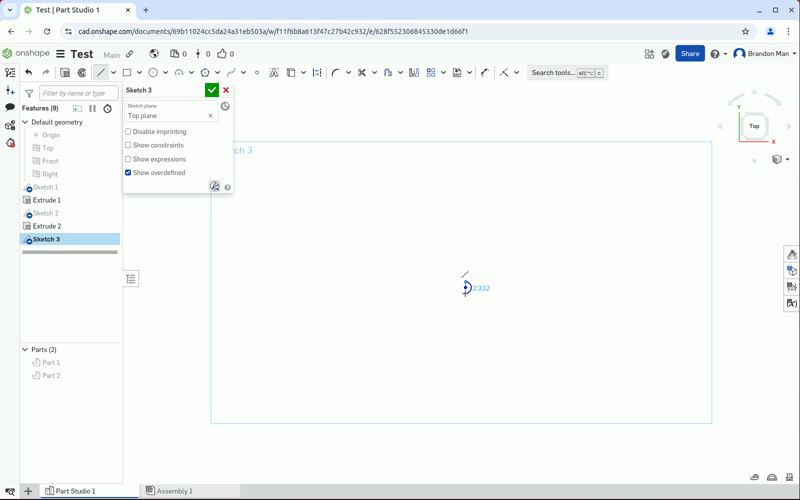
key(esc)
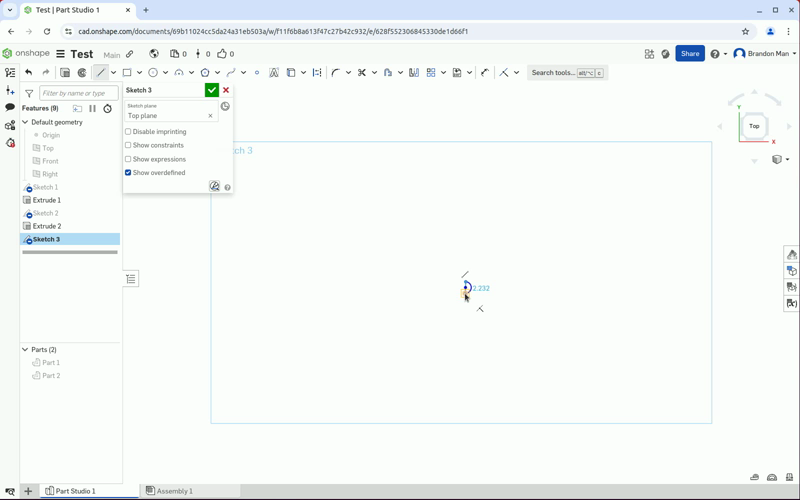
mouse_move(469, 289)
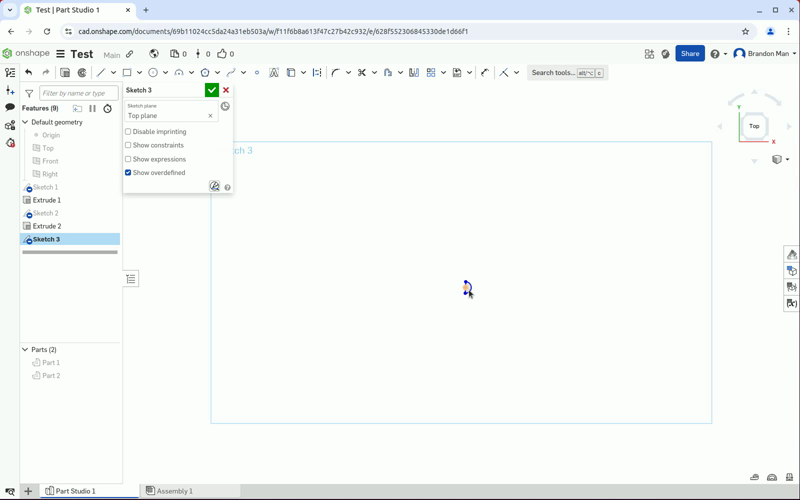
scroll(6)
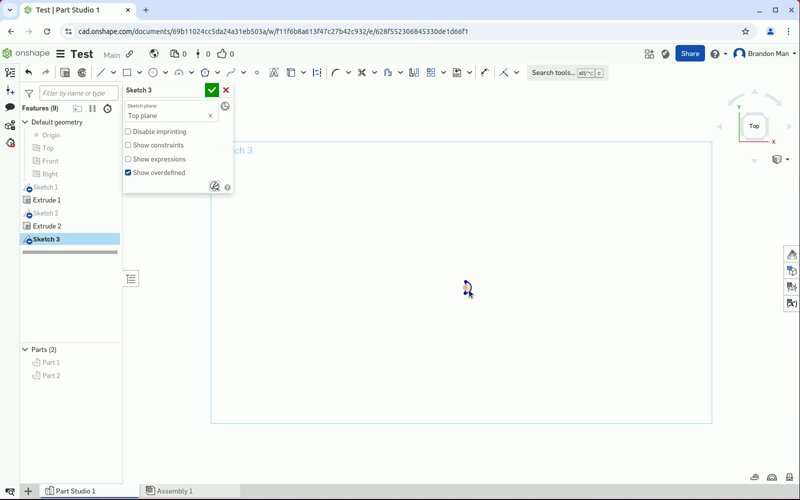
scroll(6)
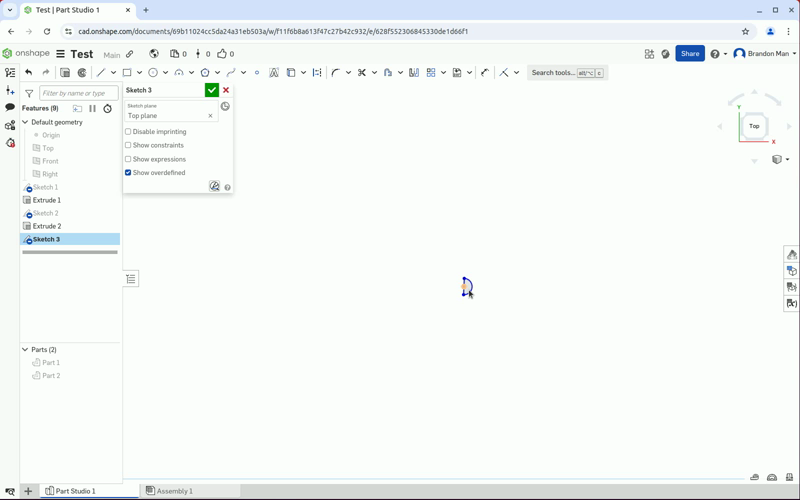
scroll(6)
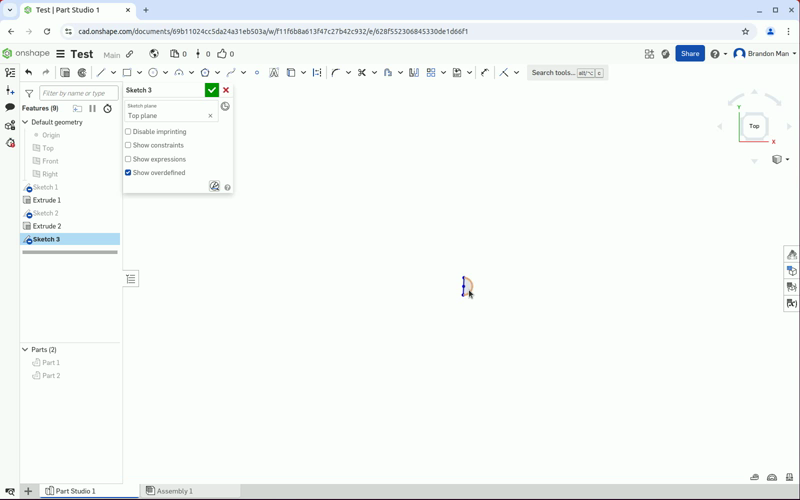
scroll(6)
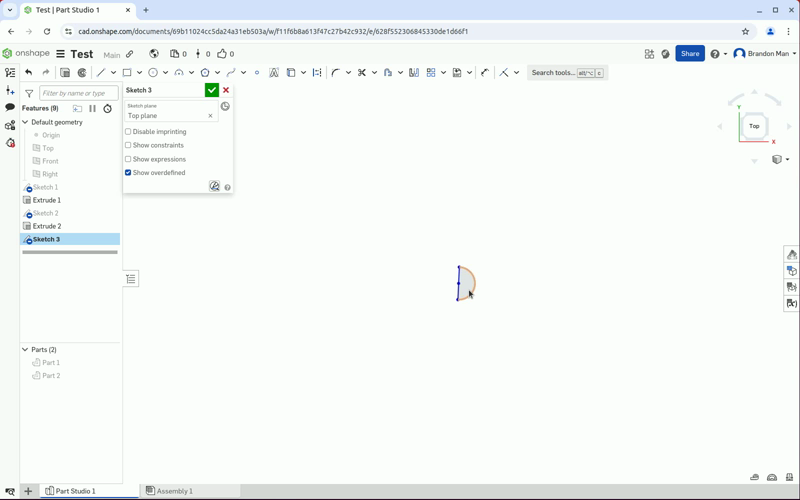
scroll(6)
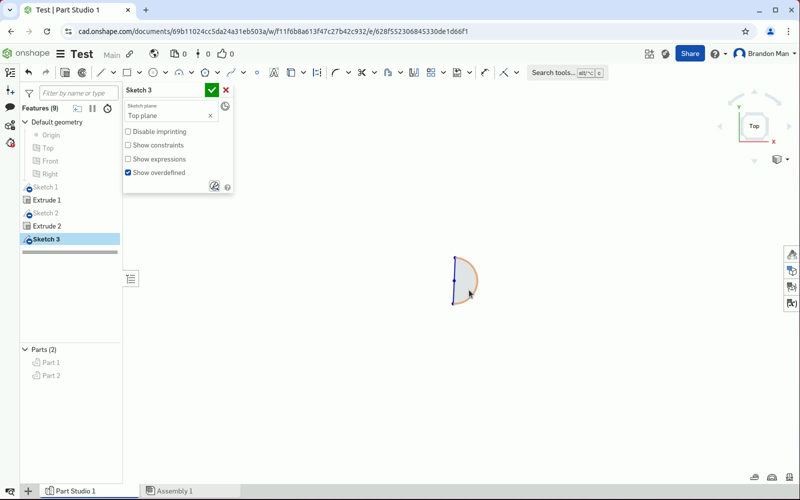
scroll(6)
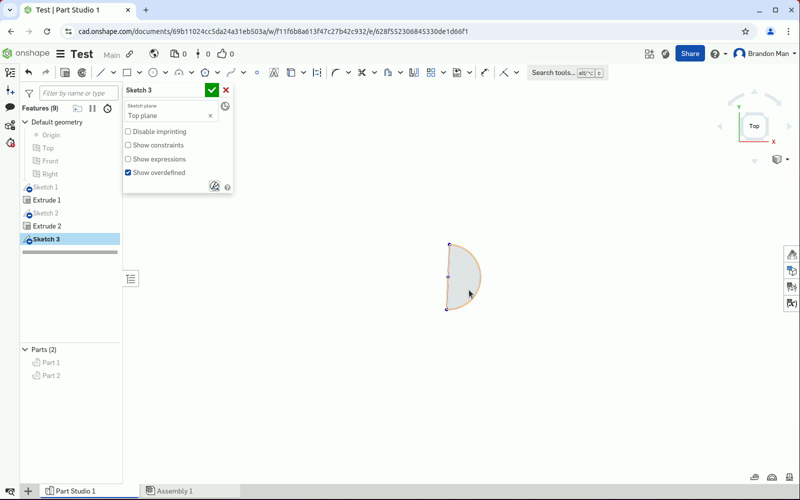
scroll(6)
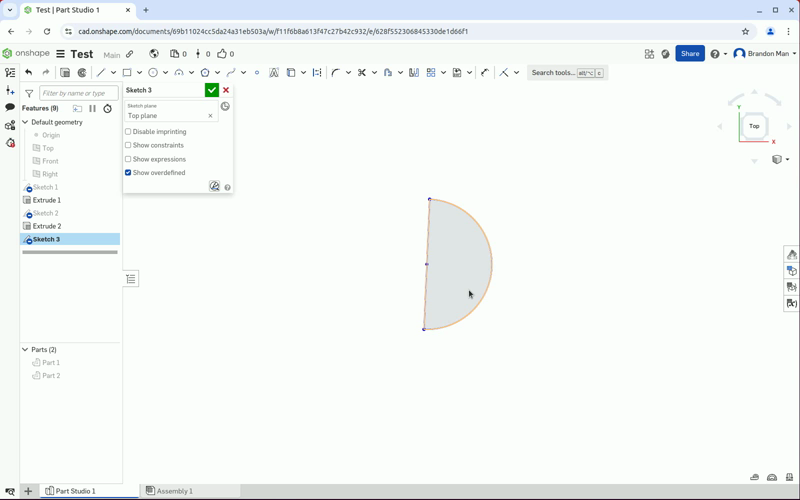
click(469, 289)
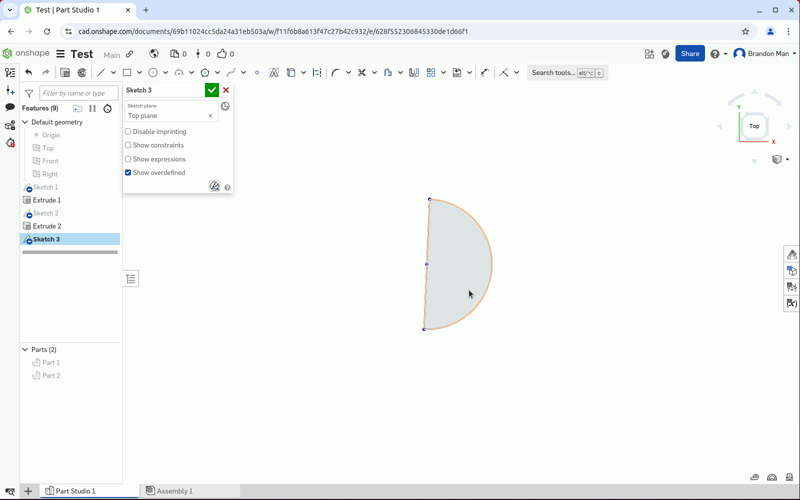
scroll(-6)
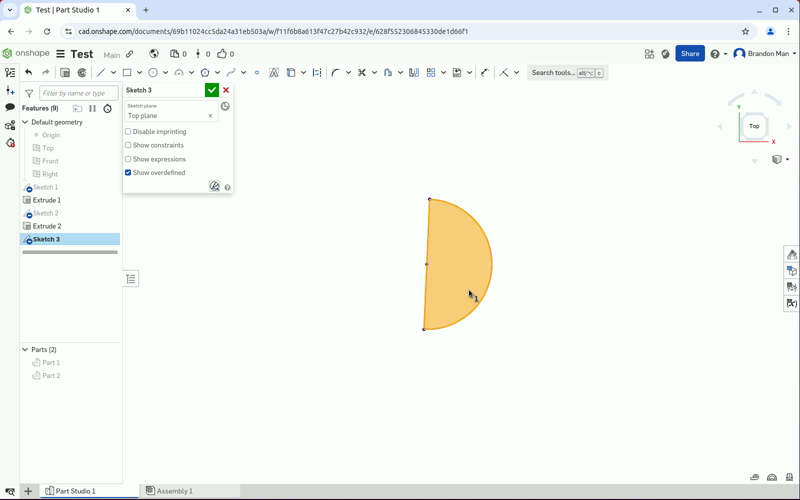
scroll(-6)
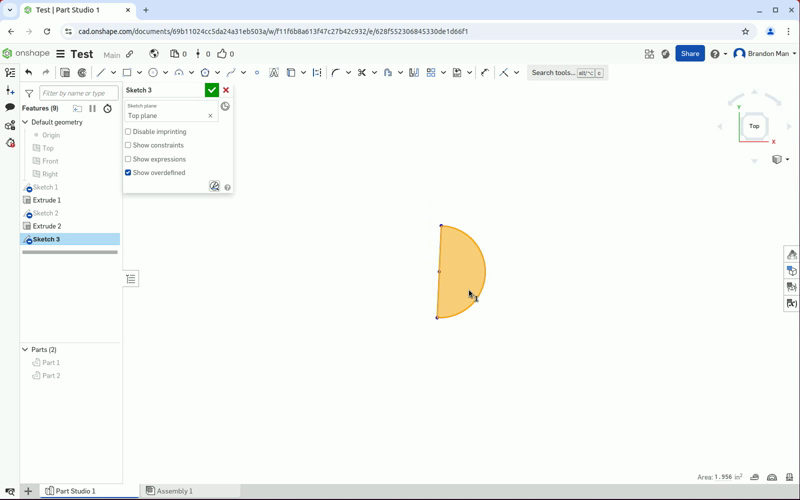
scroll(-6)
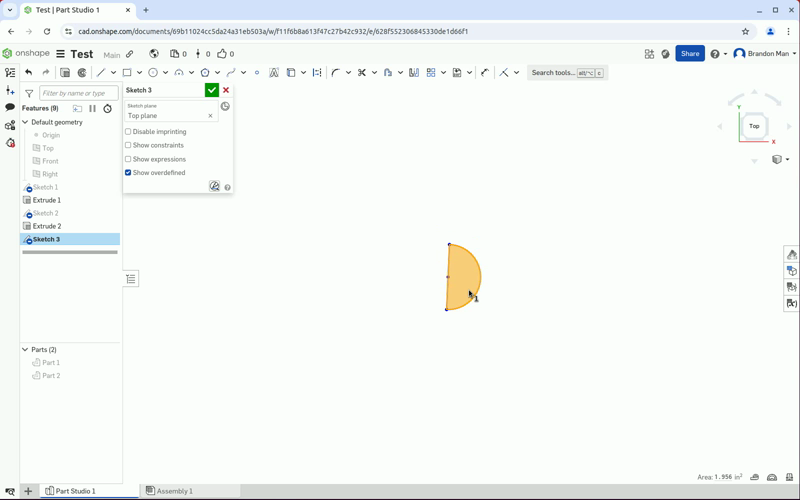
scroll(-6)
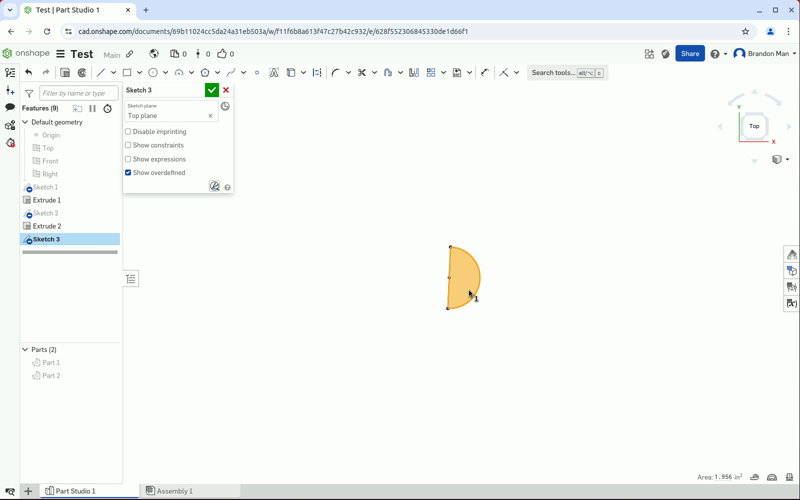
scroll(-6)
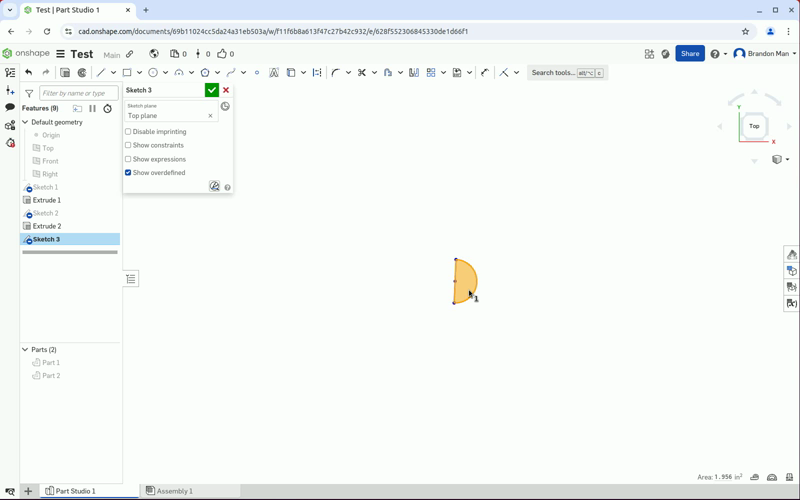
scroll(-6)
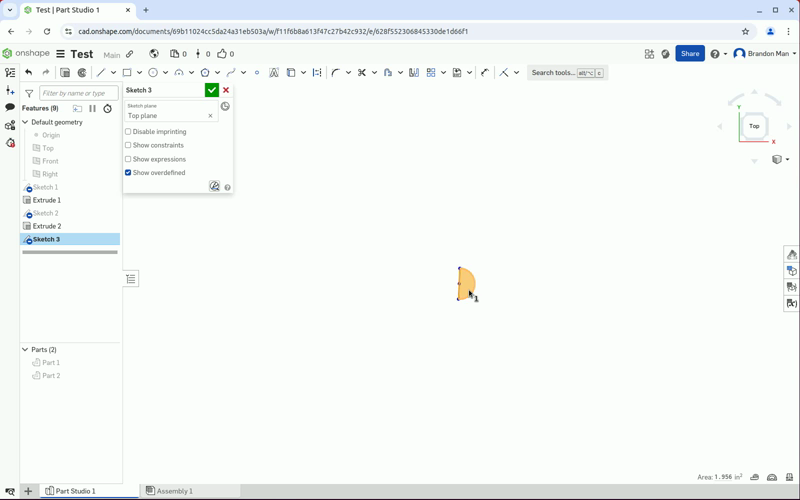
scroll(-6)
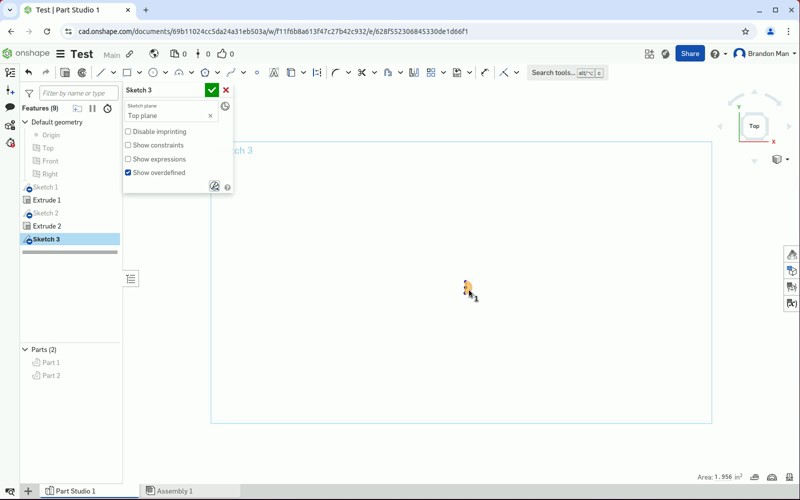
mouse_move(73, 352)
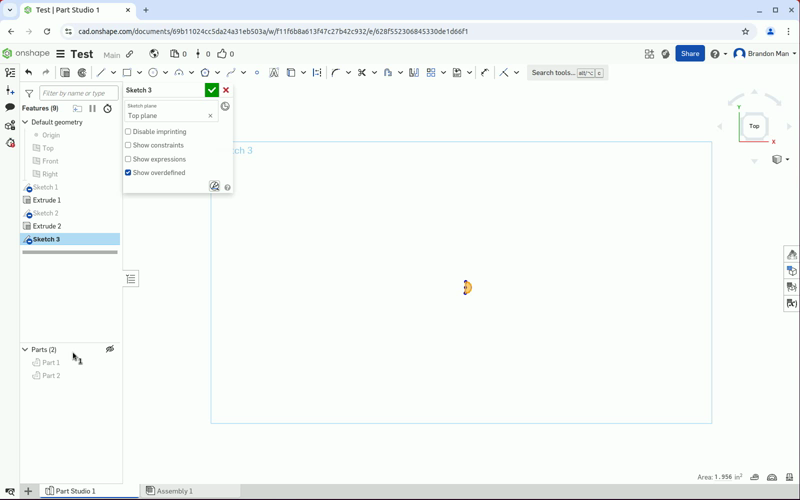
key(shift+y)
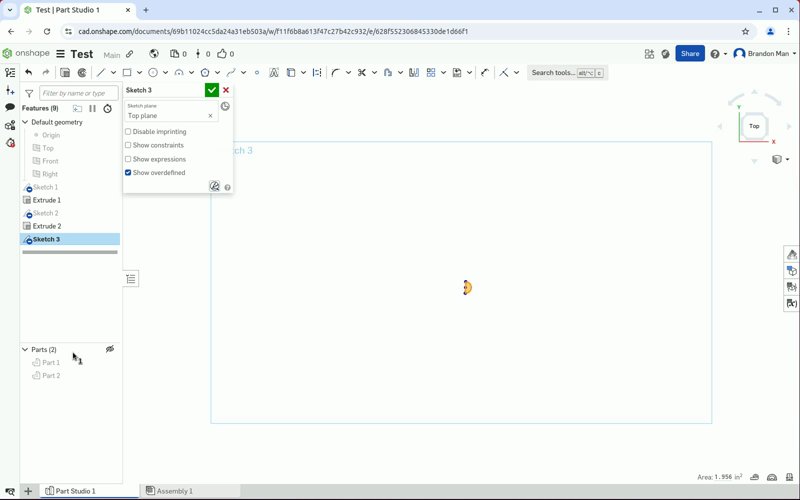
key(shift+e)
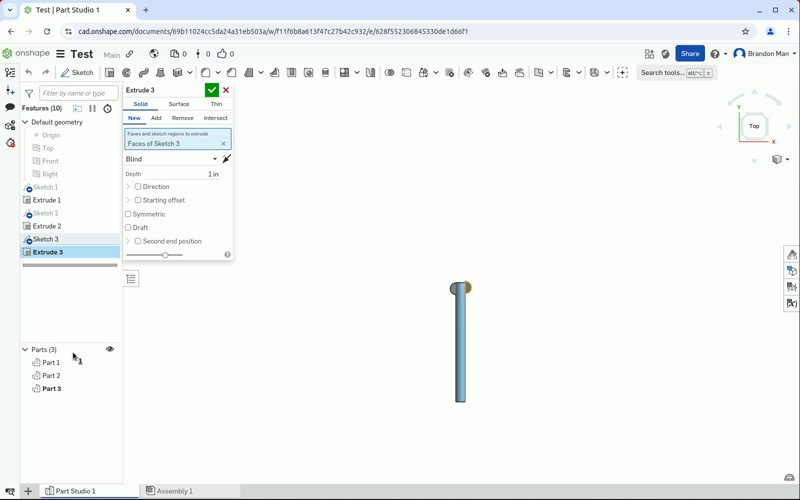
mouse_move(143, 106)
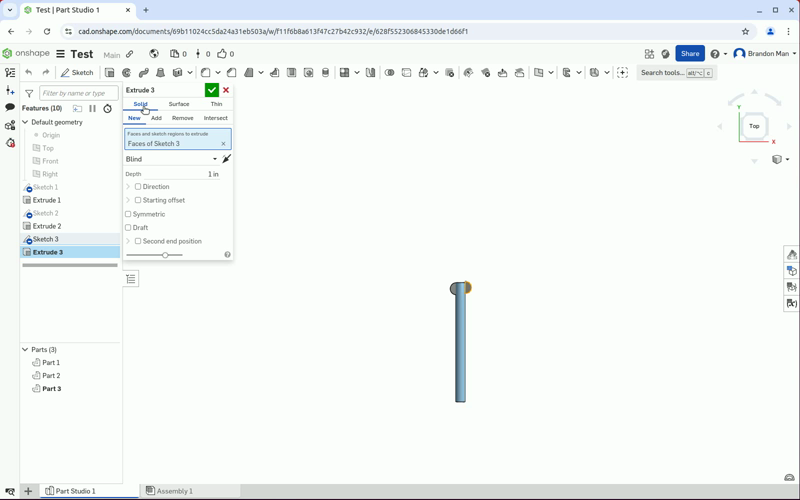
click(143, 106)
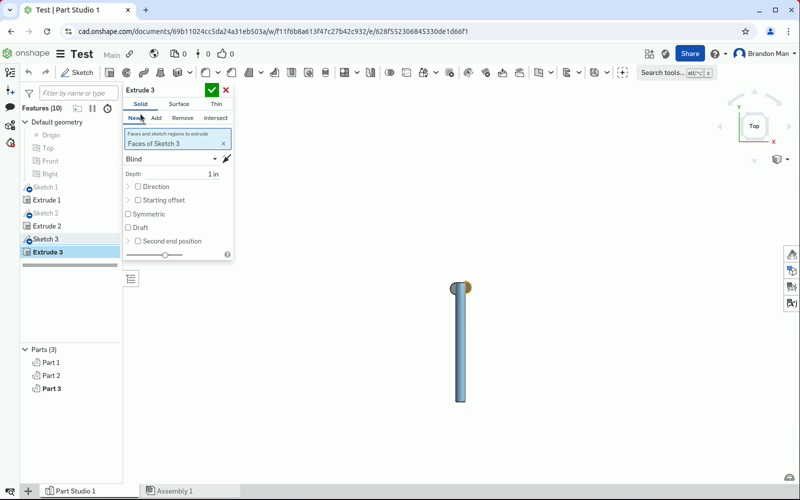
mouse_move(137, 120)
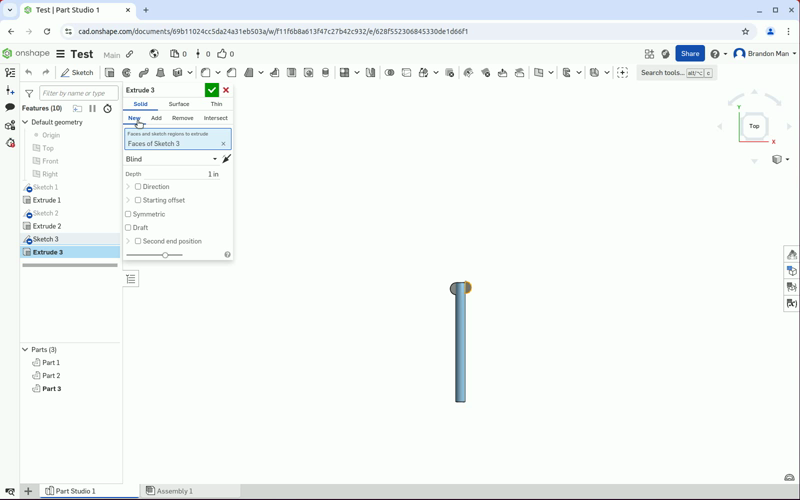
click(137, 120)
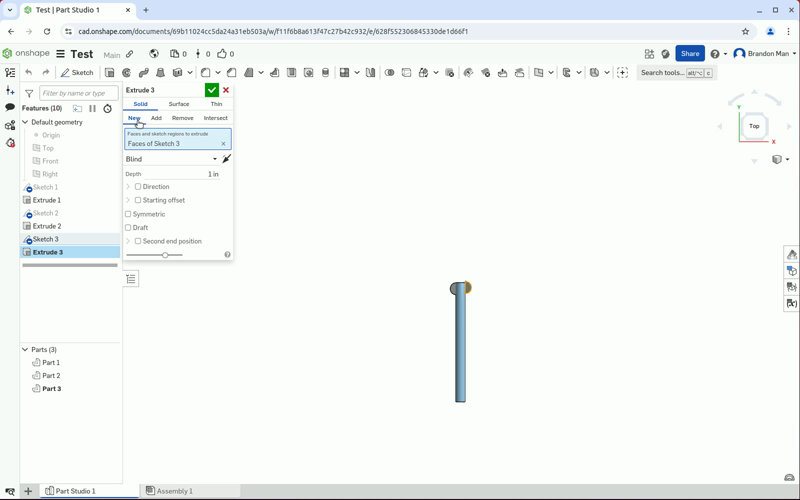
key(tab, 4)
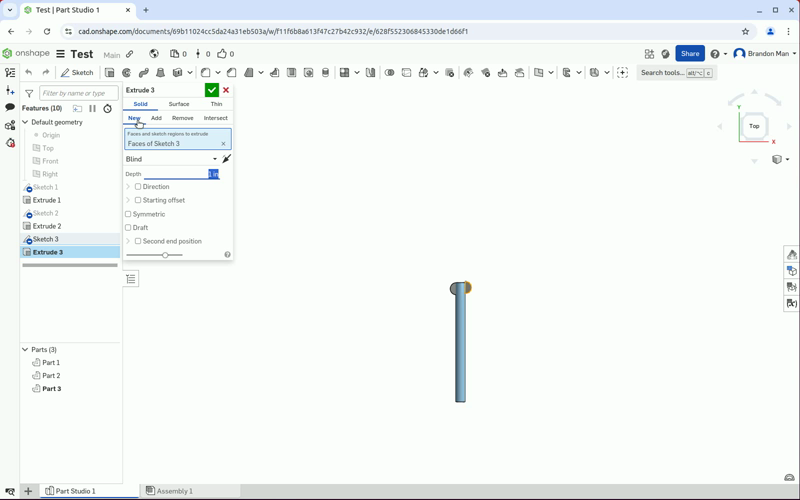
text(0.482)
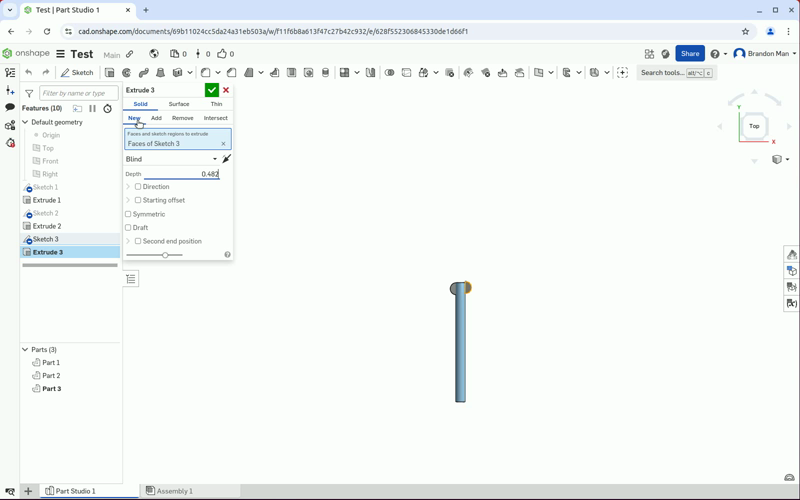
key(tab, 3)
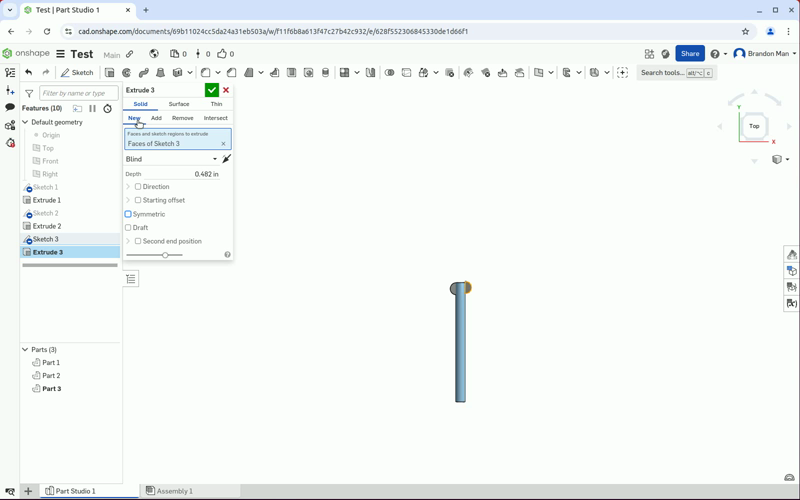
key(space)
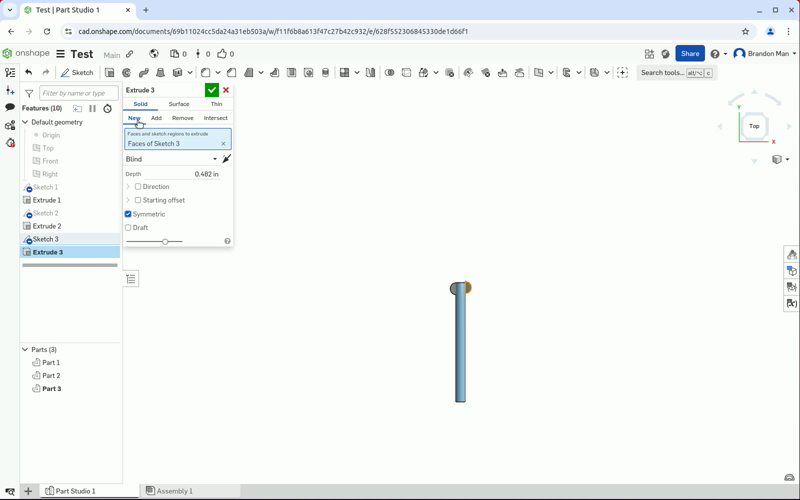
key(enter)
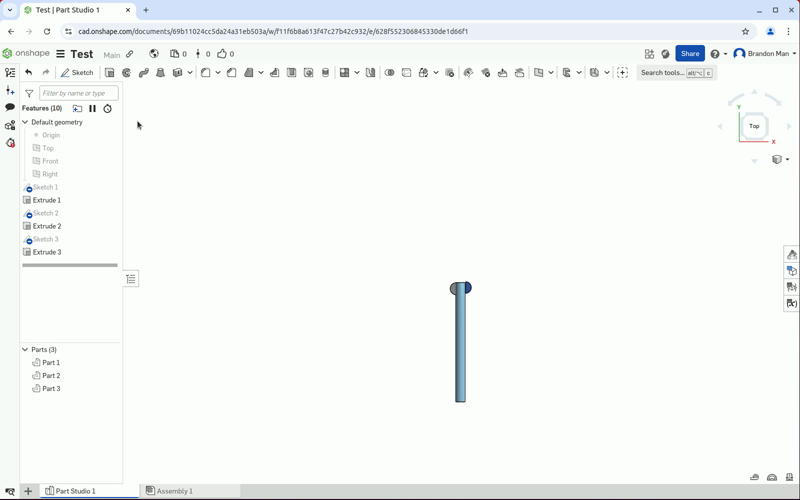
key(shift+h)
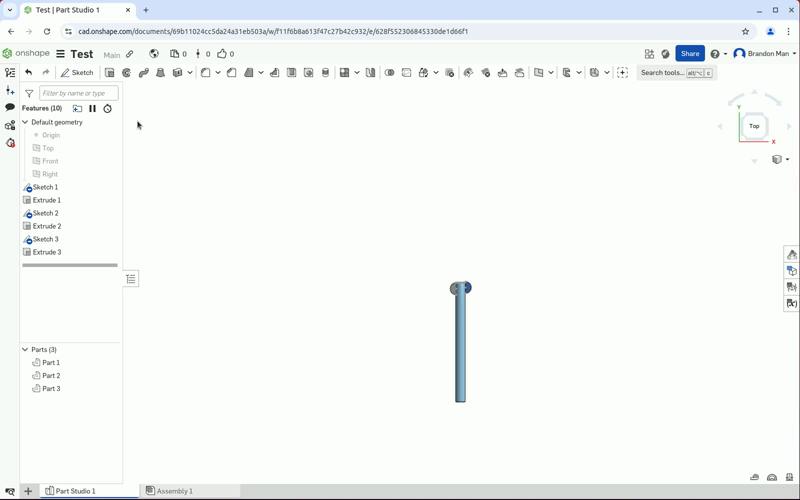
key(shift+h)
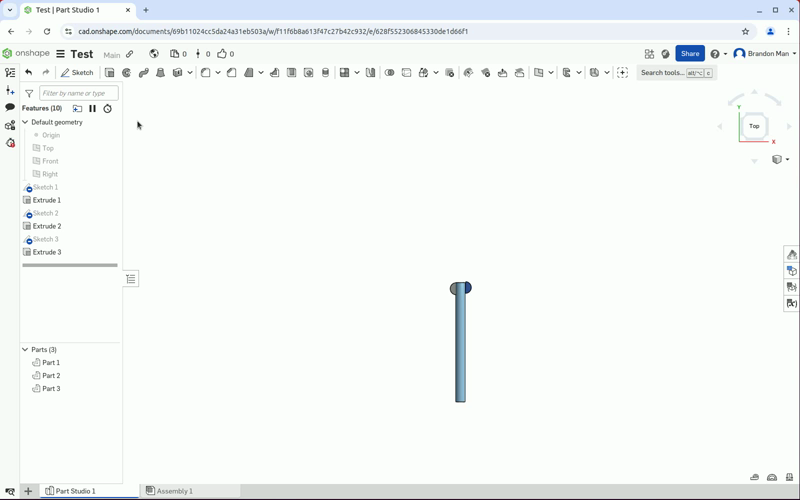
mouse_move(73, 189)
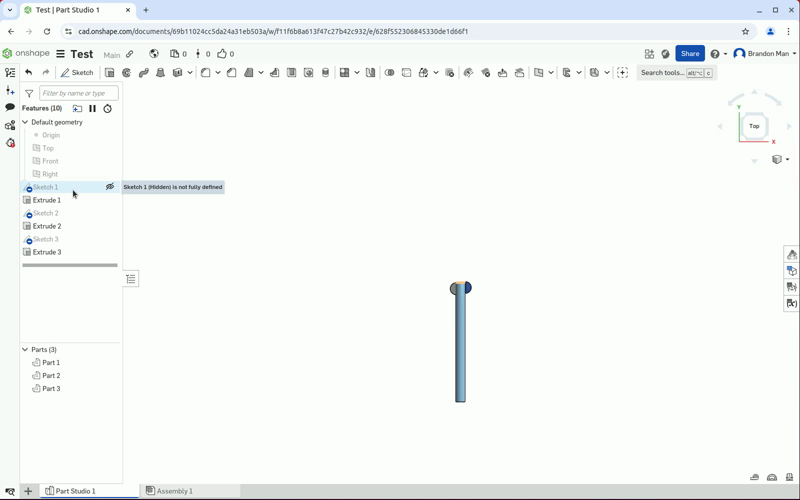
click(73, 189)
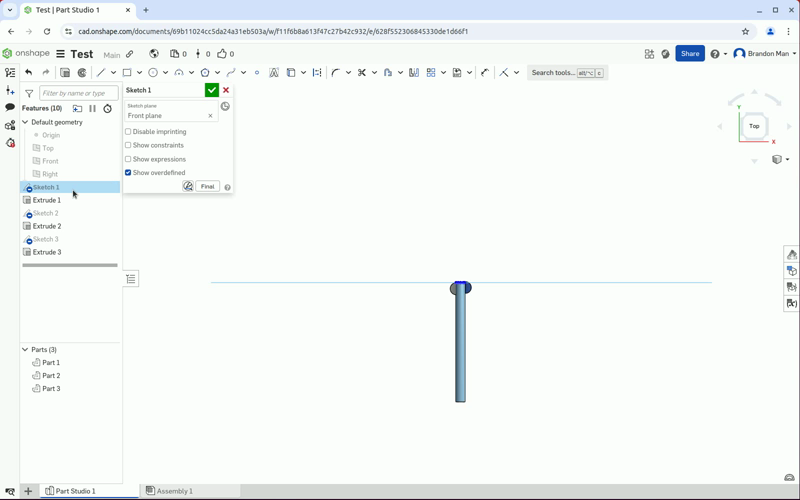
mouse_move(229, 92)
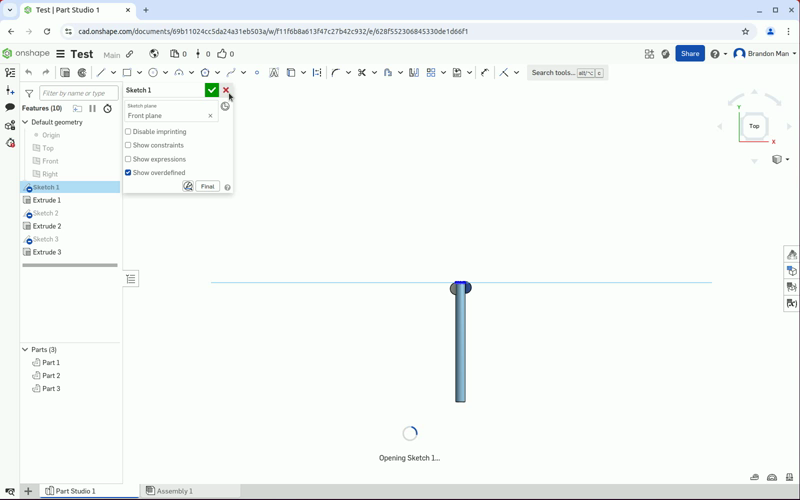
click(229, 92)
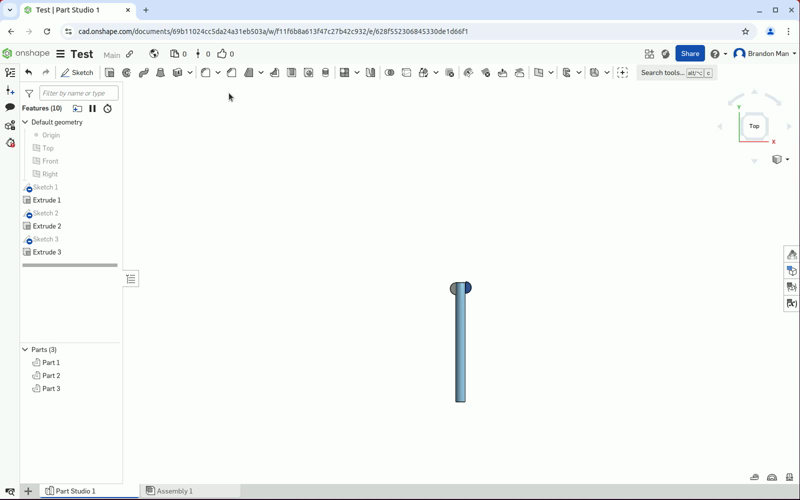
mouse_move(73, 352)
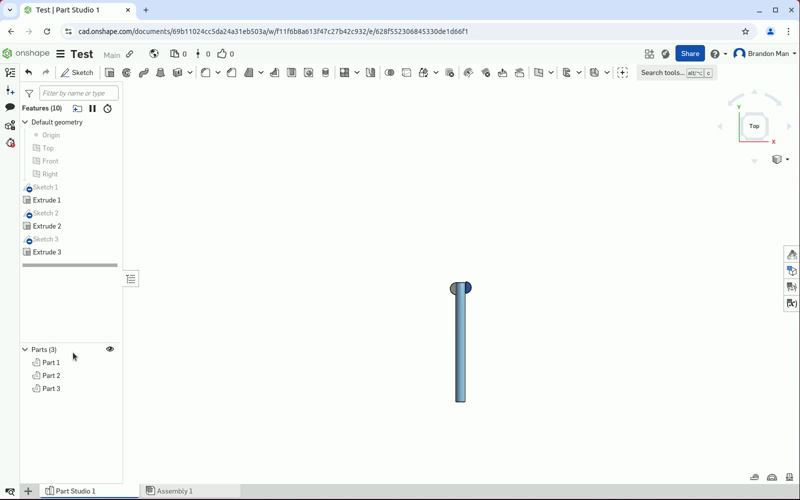
key(y)
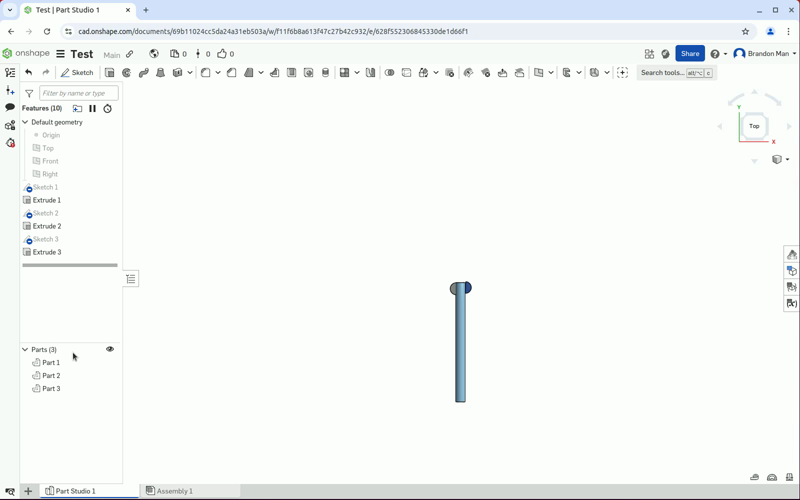
key(shift+p)
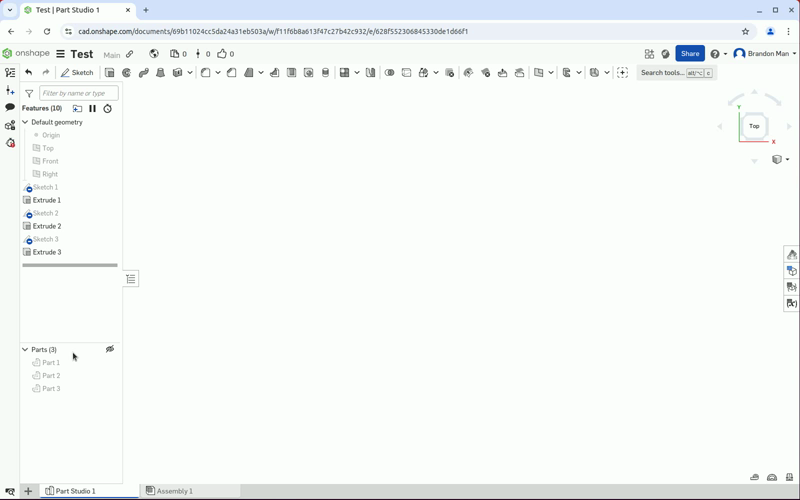
key(space)
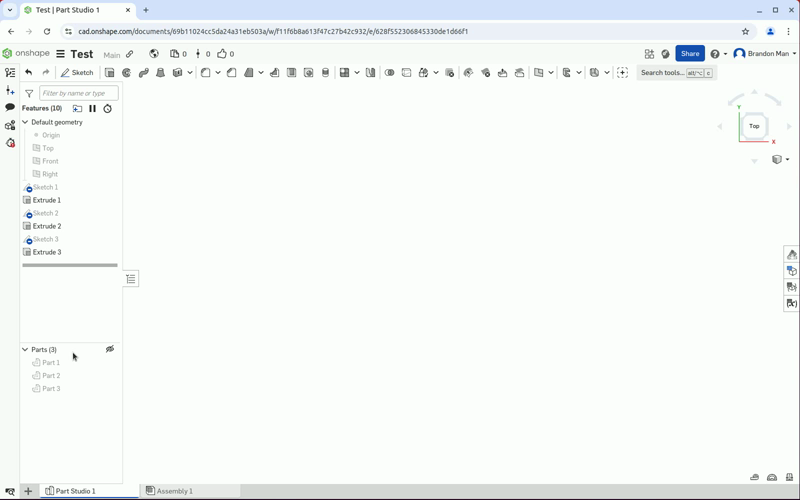
key_down(shift)
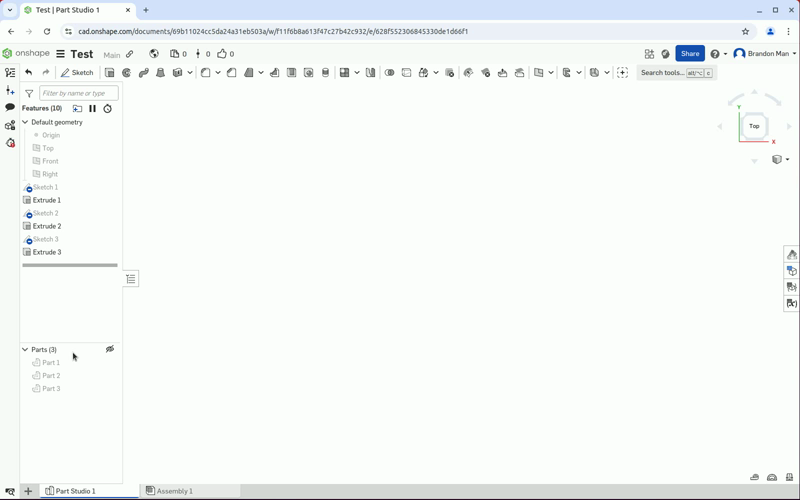
key(up)
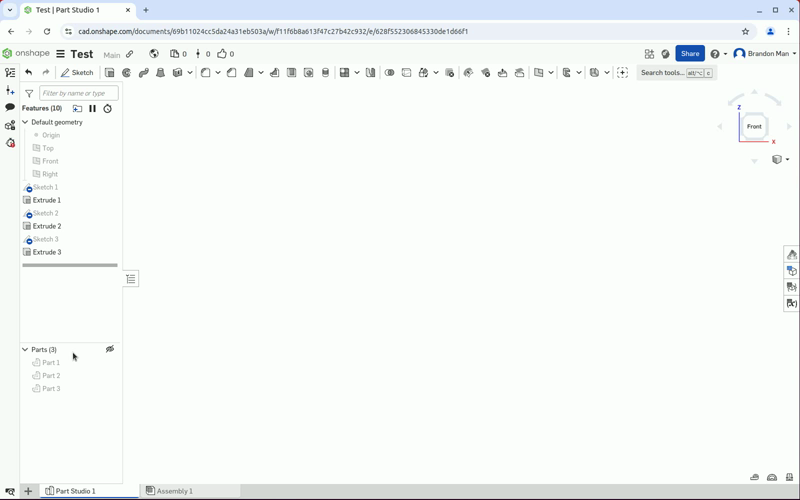
key_up(shift)
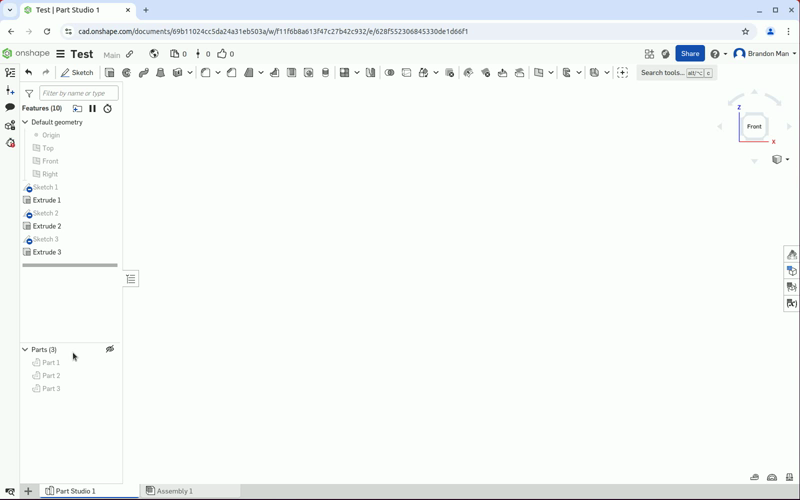
key(space)
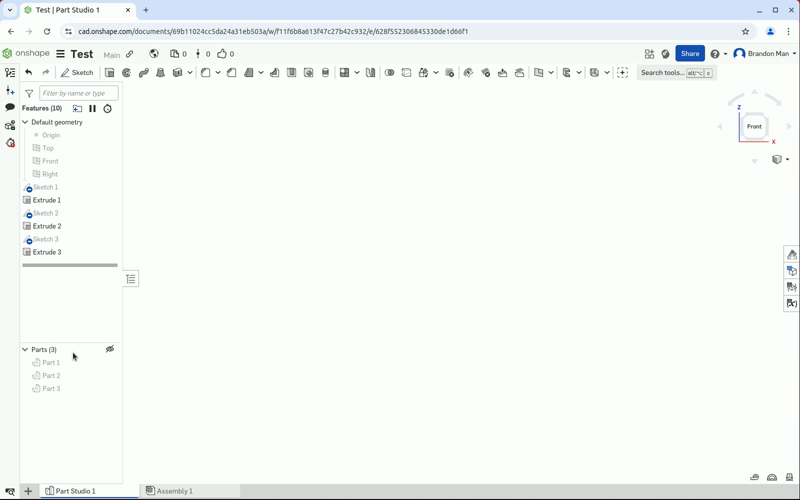
key_down(shift)
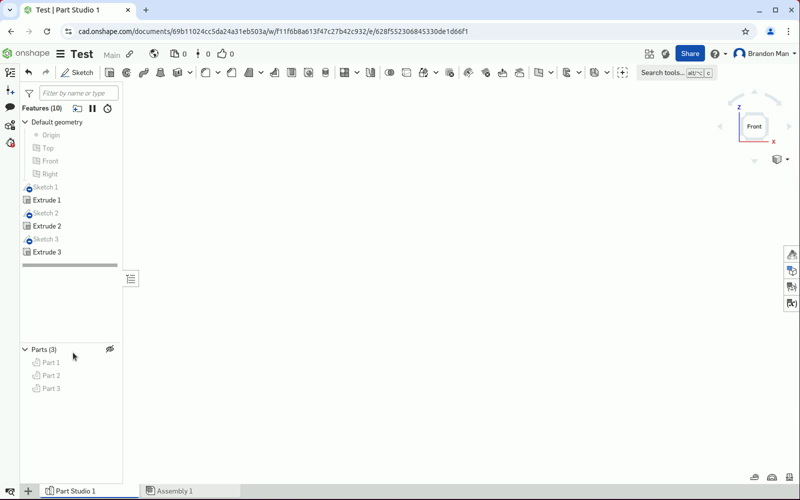
key(left)
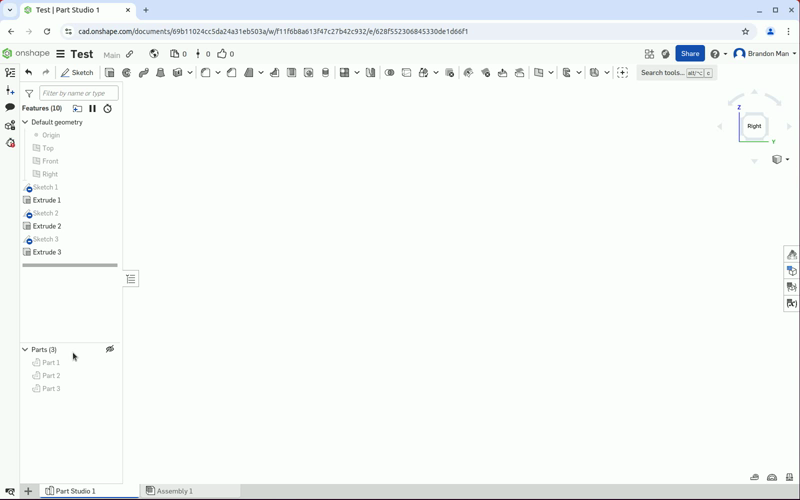
key_up(shift)
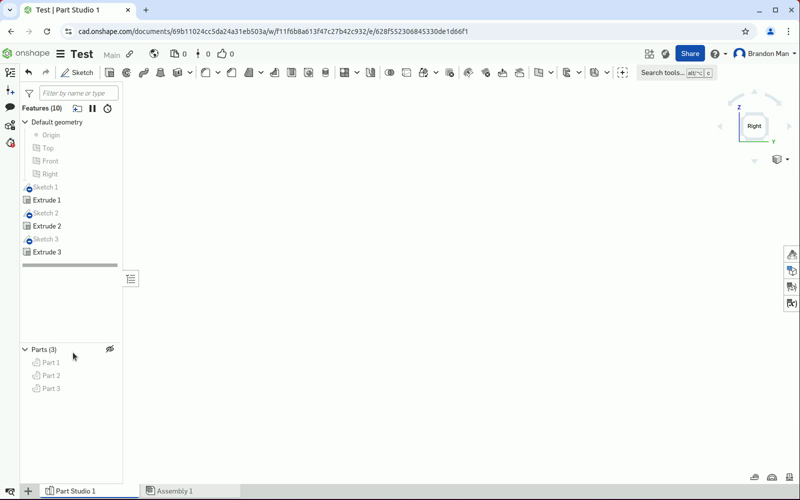
mouse_move(73, 352)
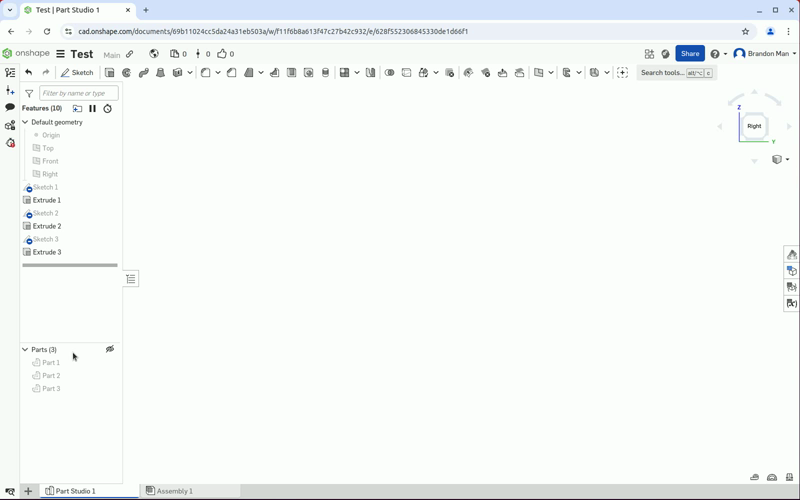
key(shift+y)
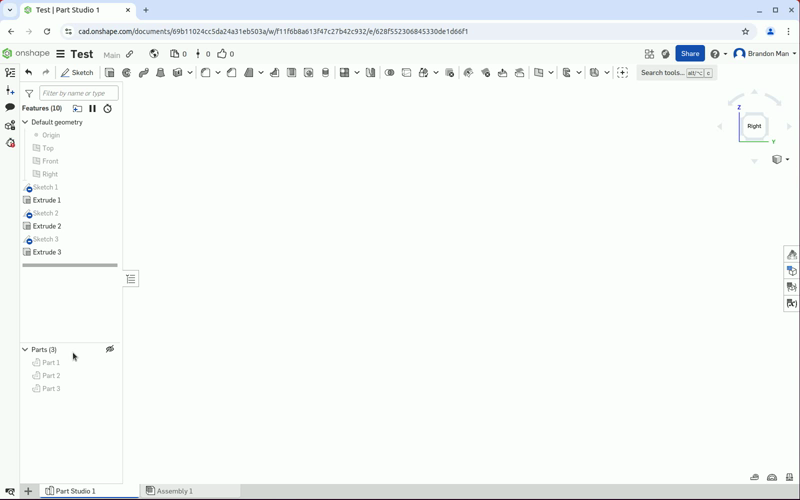
key(shift+s)
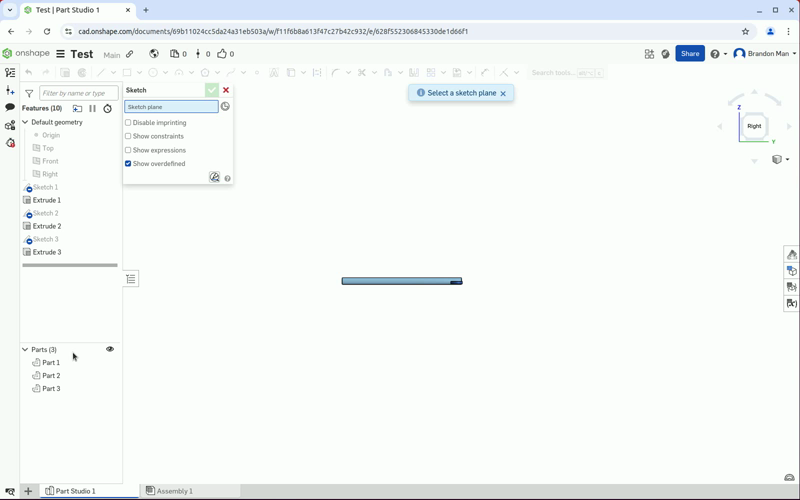
mouse_move(73, 176)
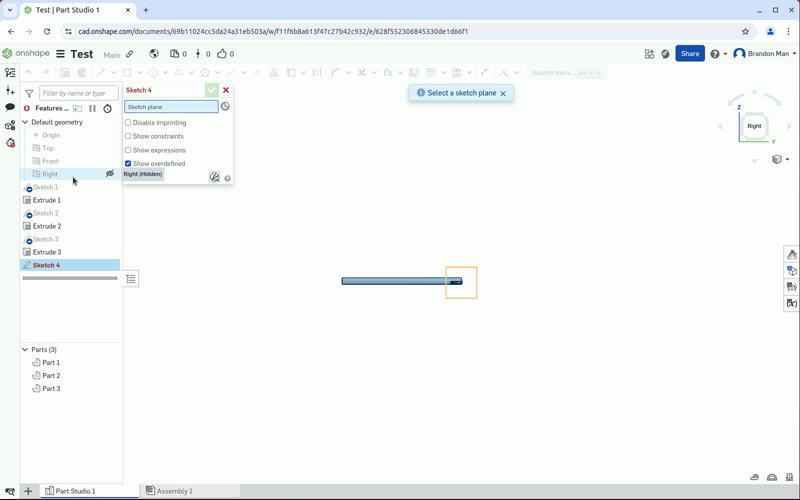
click(73, 176)
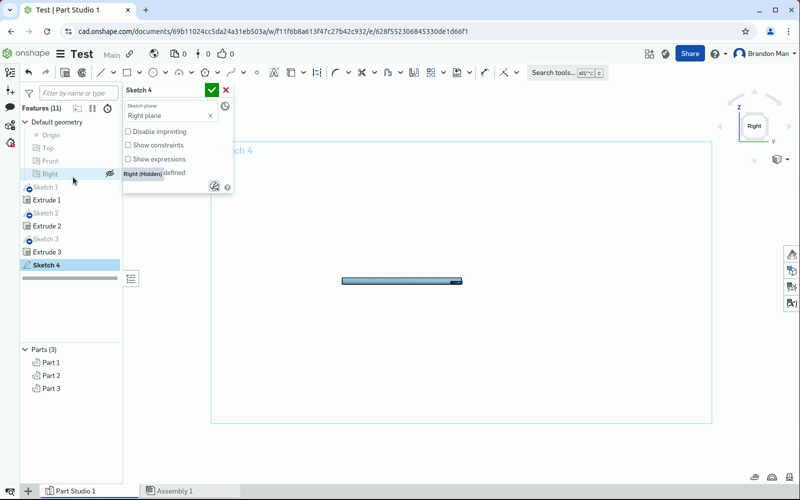
mouse_move(73, 352)
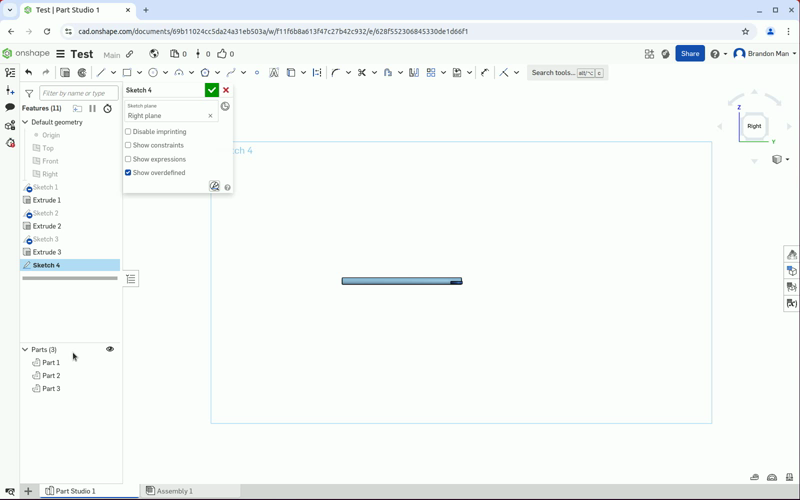
key(y)
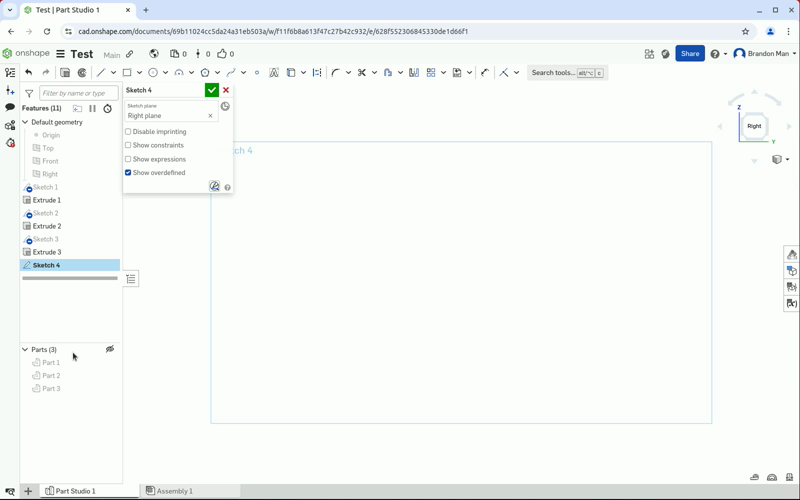
key(l)
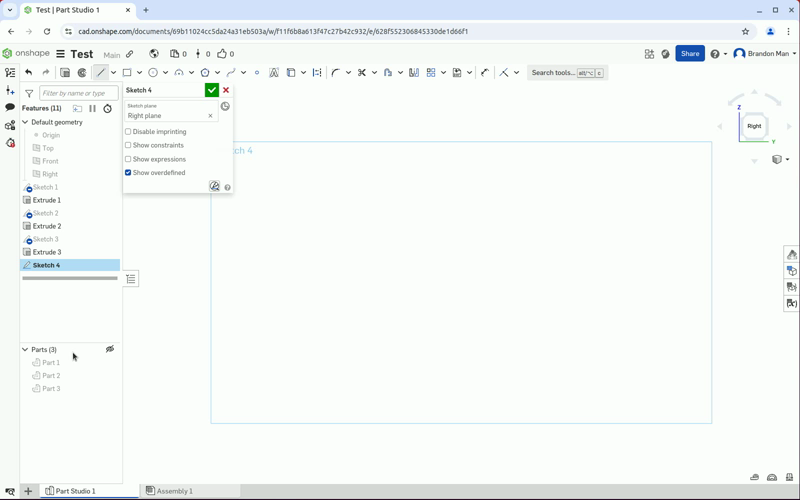
key_down(shift)
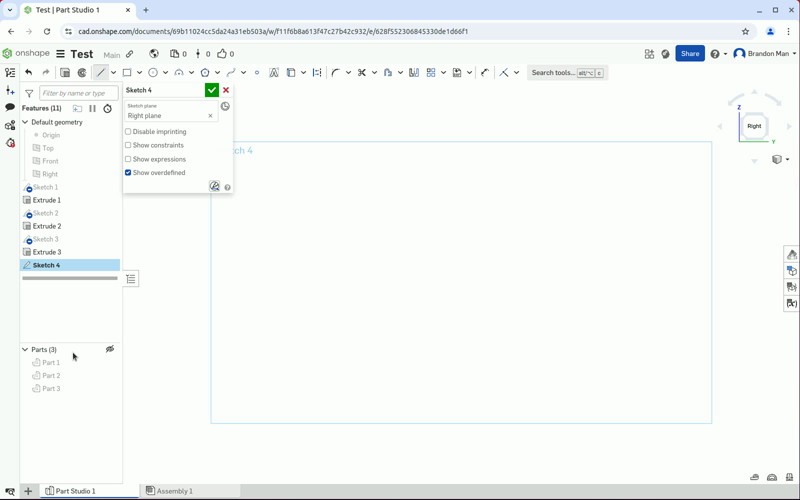
mouse_move(454, 278)
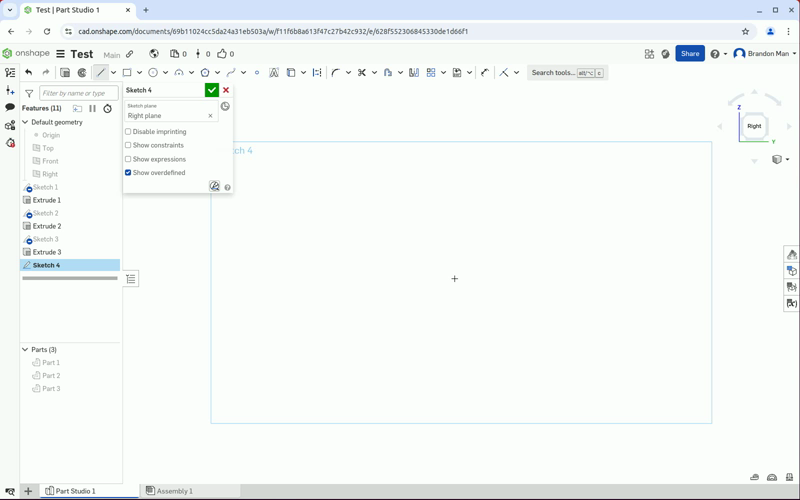
click(454, 278)
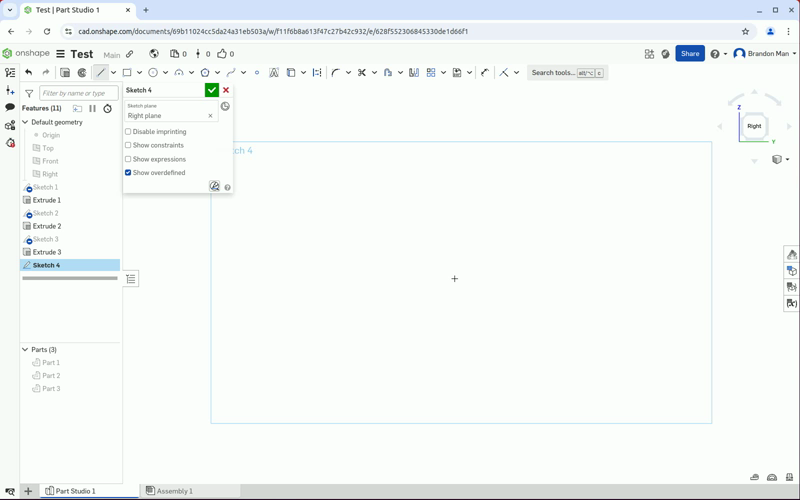
key_up(shift)
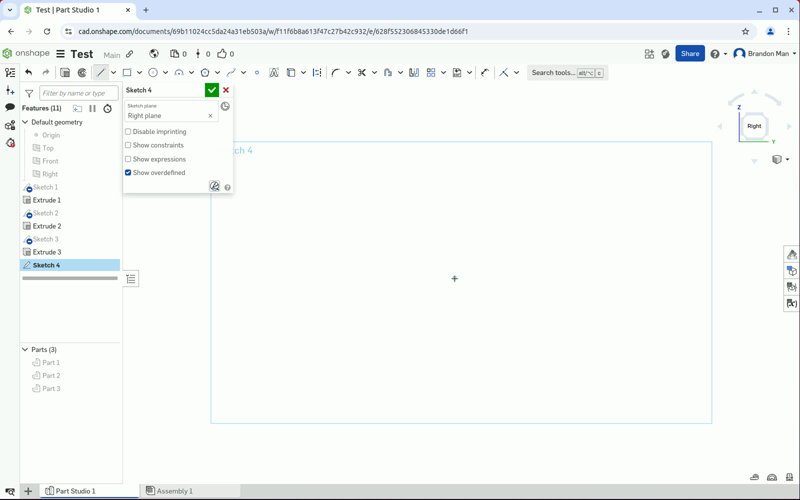
key_down(shift)
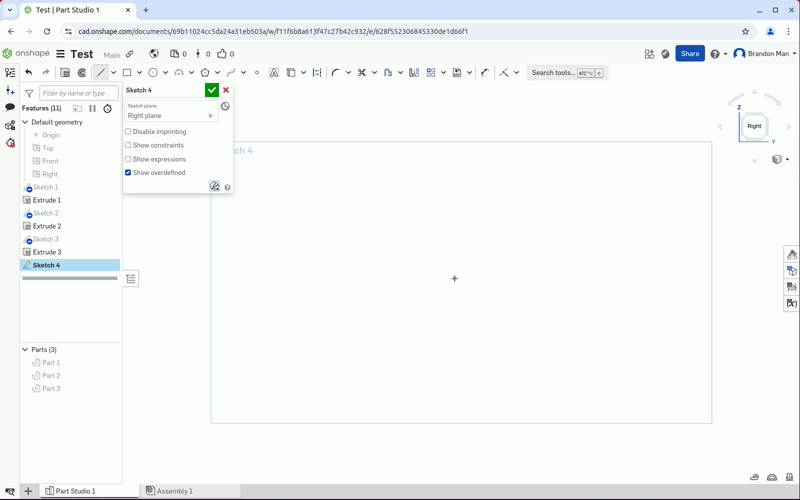
mouse_move(484, 278)
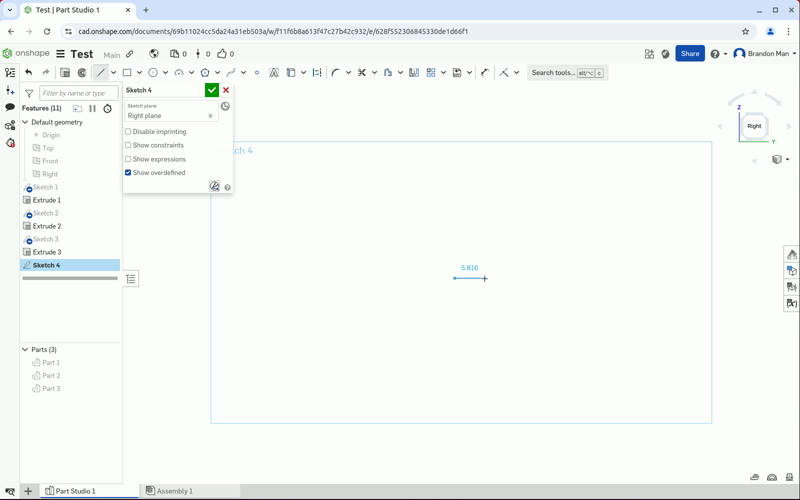
mouse_move(456, 278)
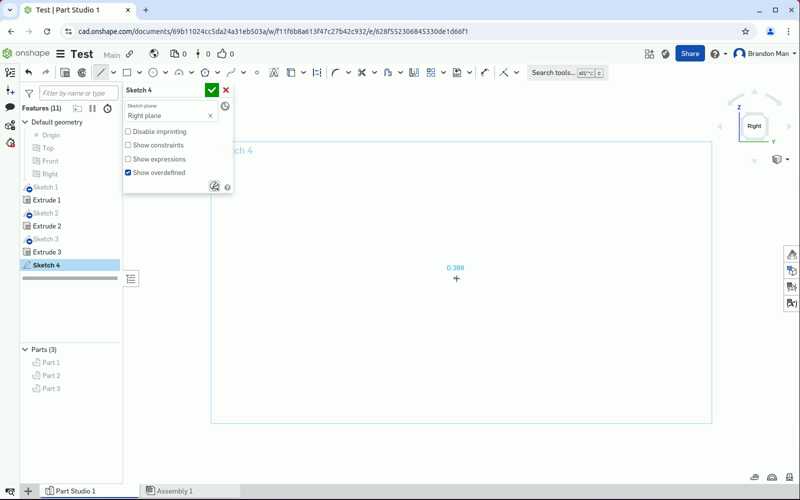
scroll(6)
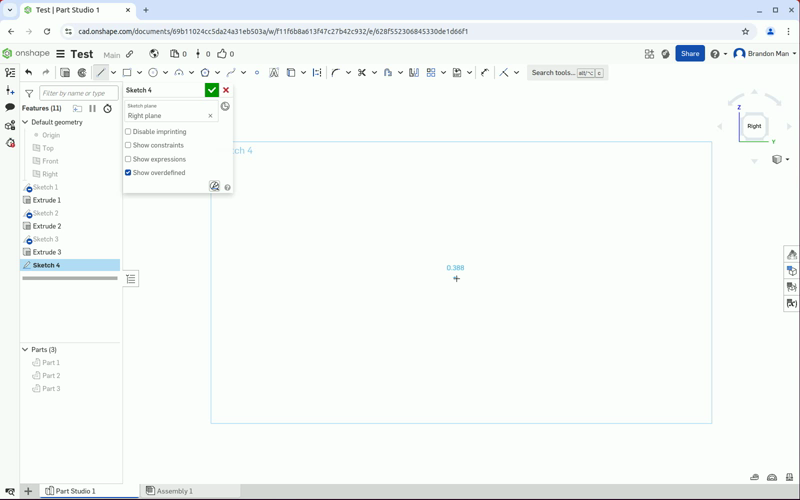
scroll(6)
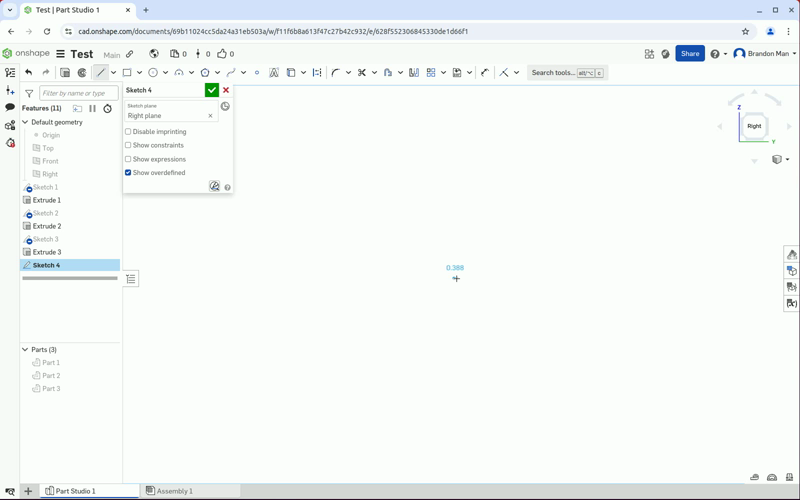
scroll(6)
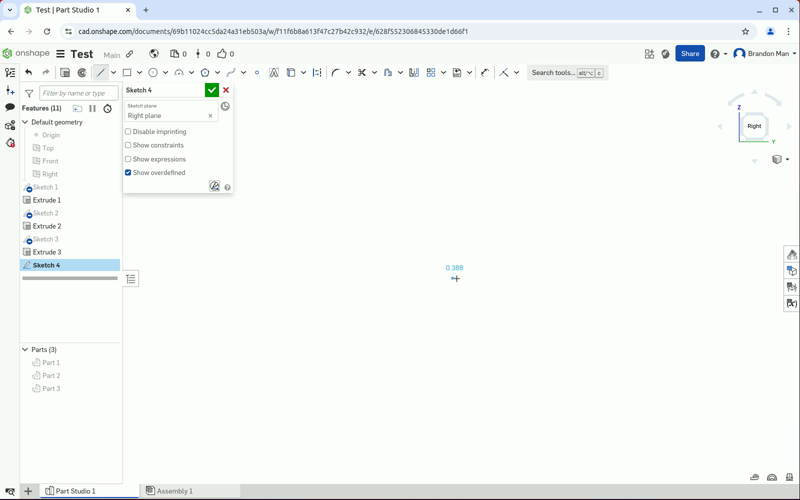
scroll(6)
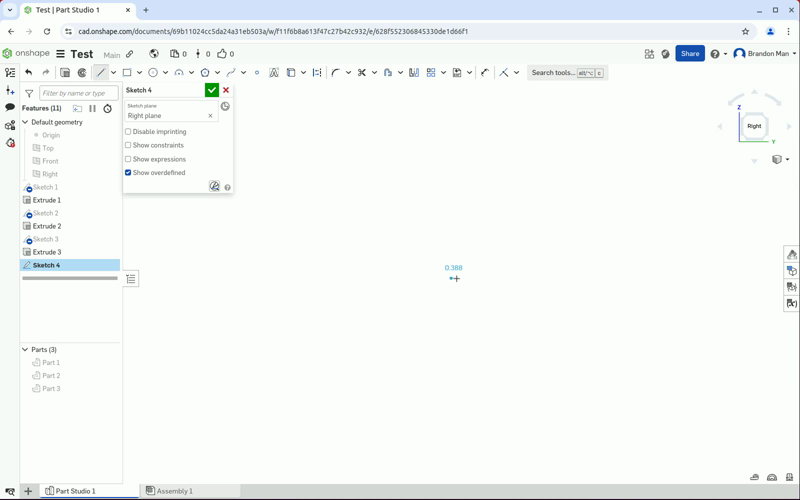
scroll(6)
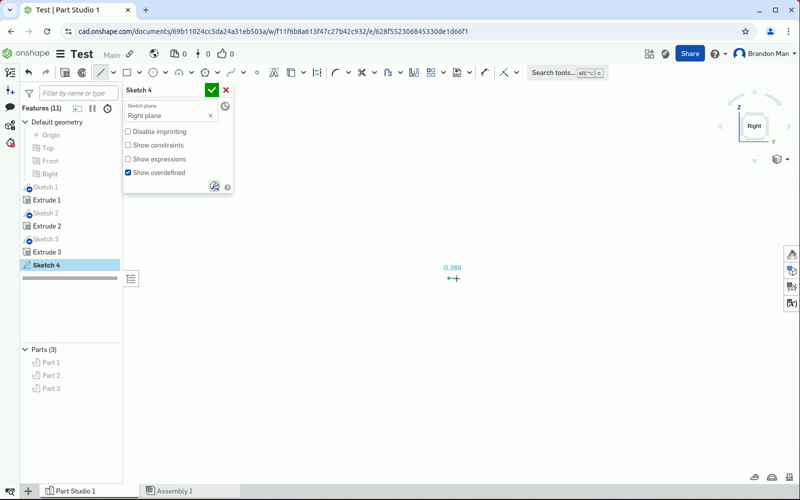
scroll(6)
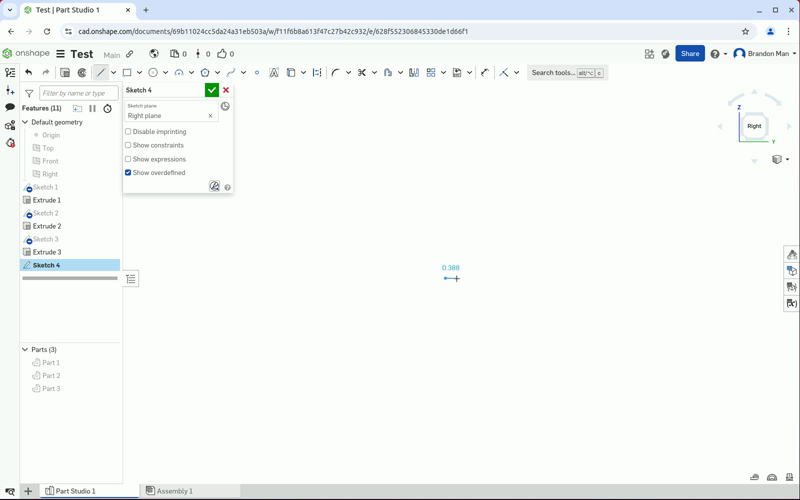
scroll(6)
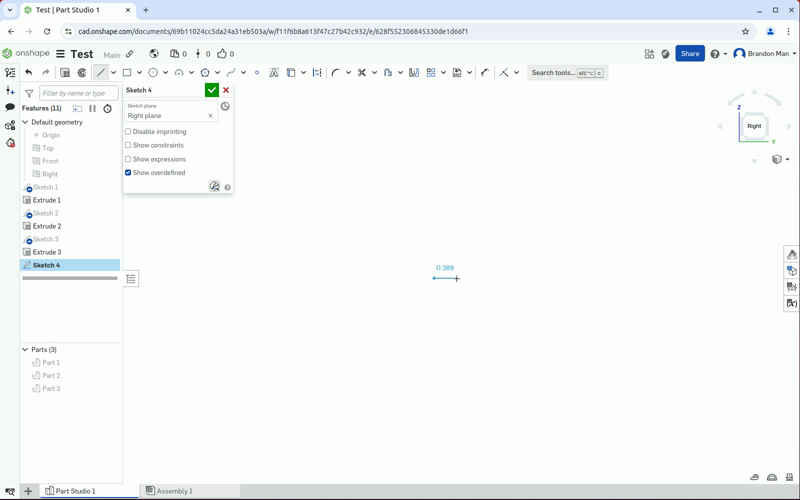
click(456, 278)
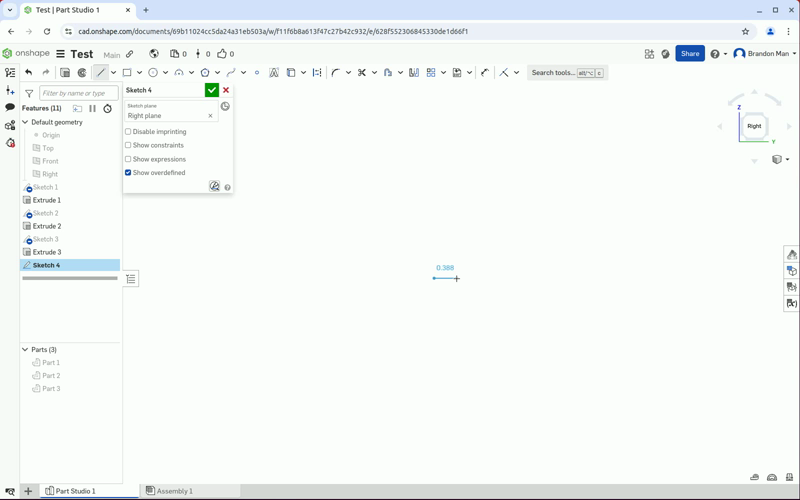
scroll(-6)
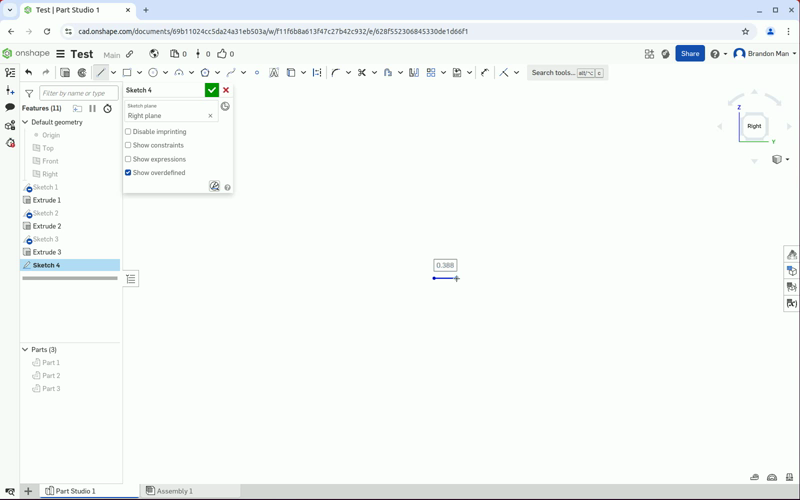
scroll(-6)
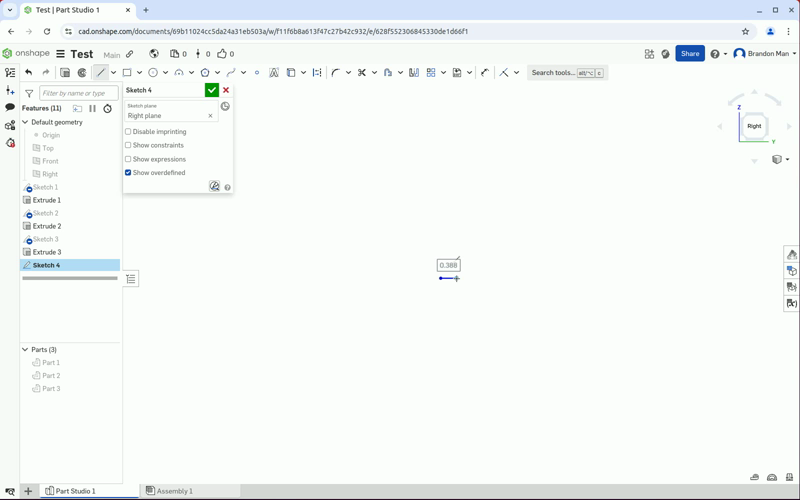
scroll(-6)
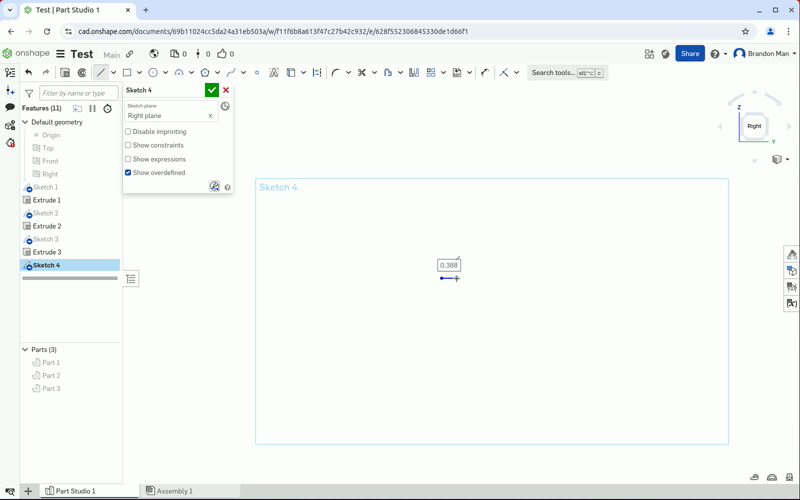
scroll(-6)
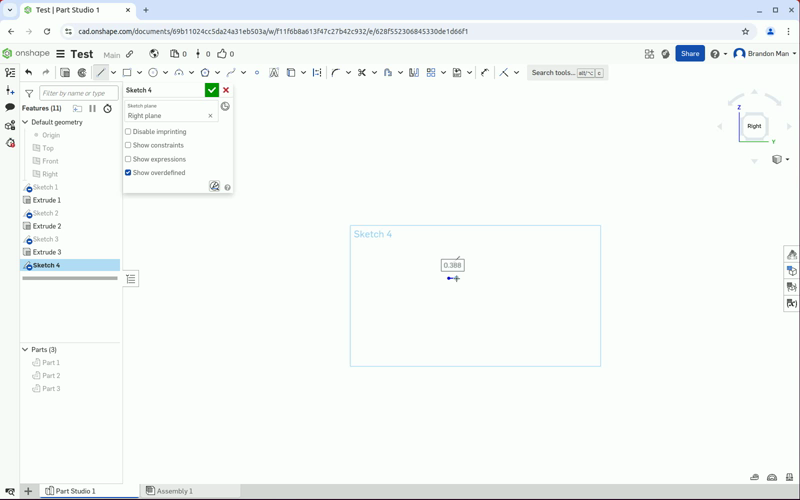
scroll(-6)
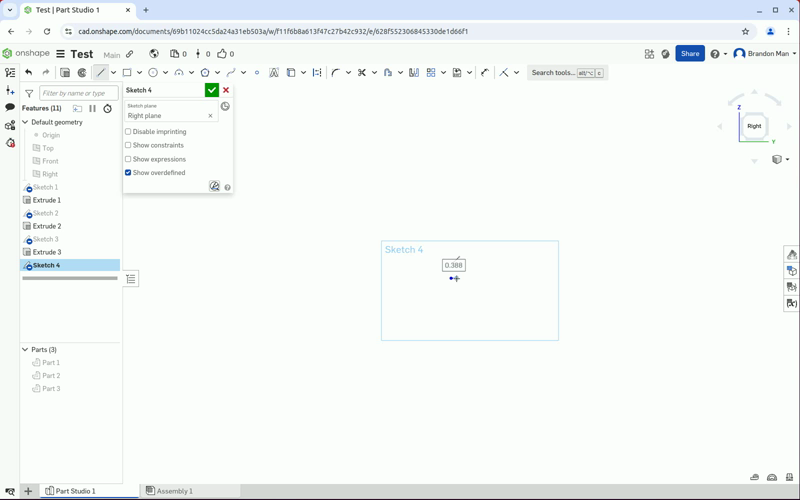
scroll(-6)
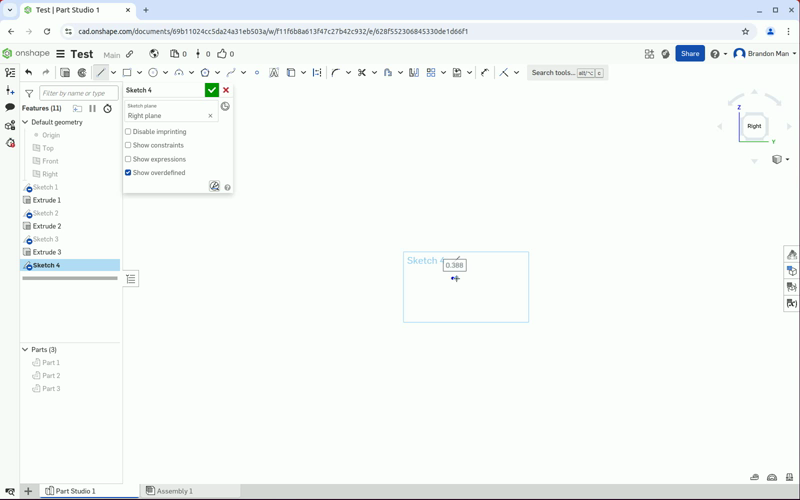
scroll(-6)
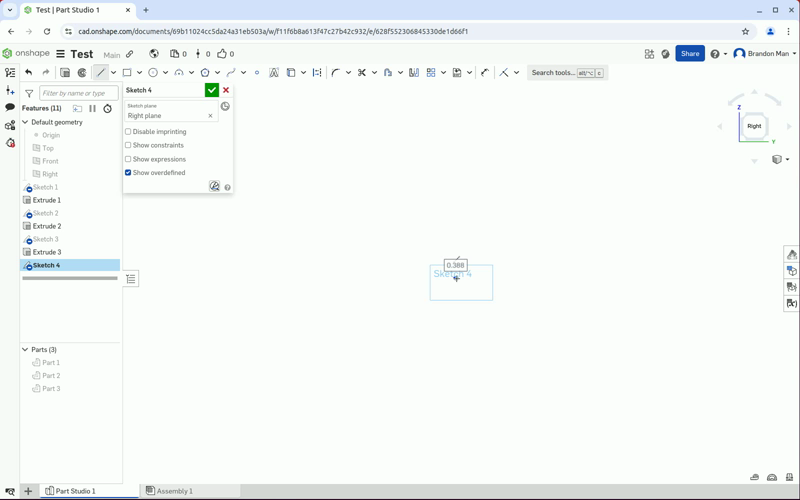
key_up(shift)
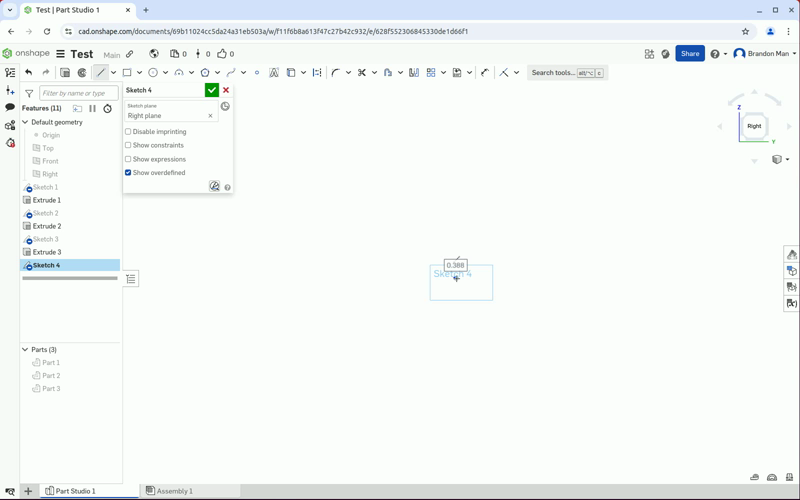
key(esc)
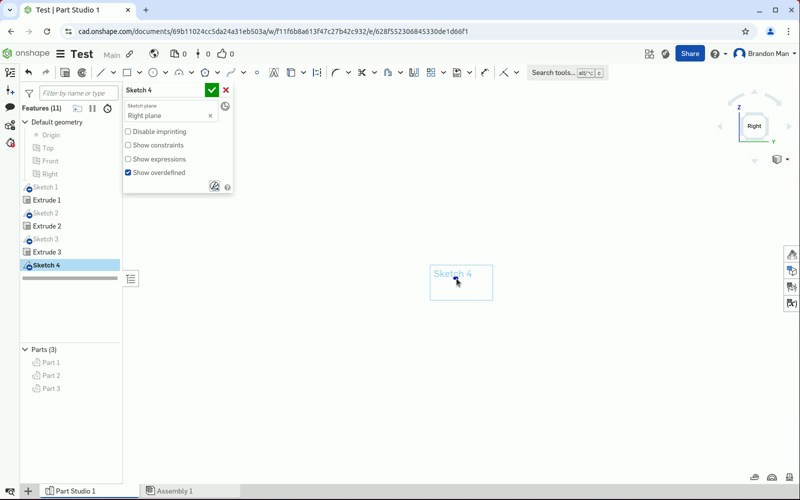
key(a)
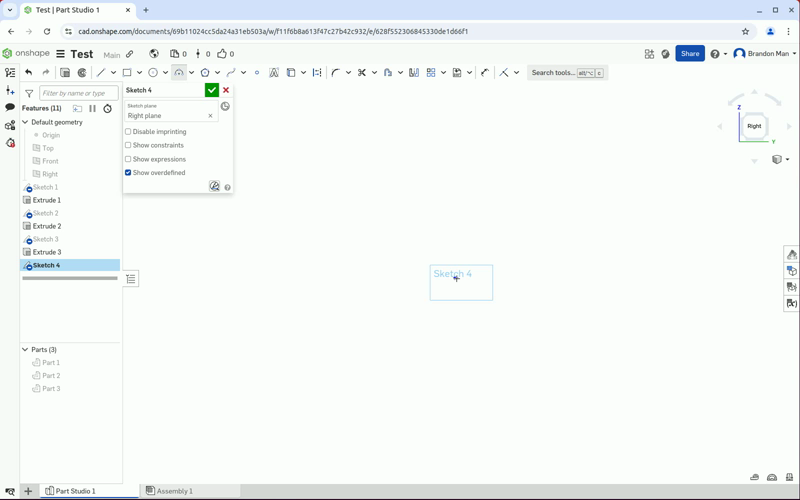
mouse_move(456, 278)
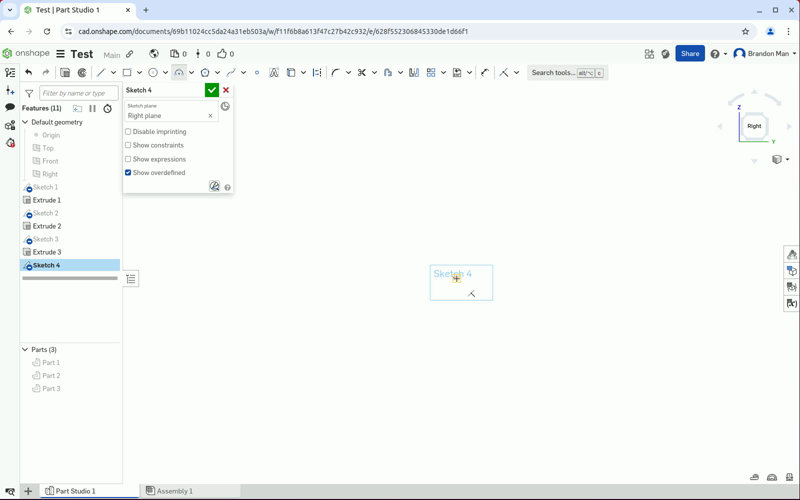
scroll(6)
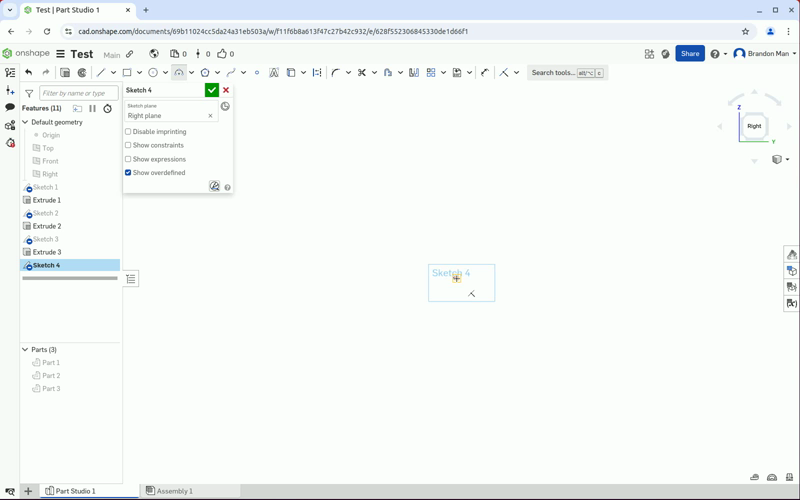
scroll(6)
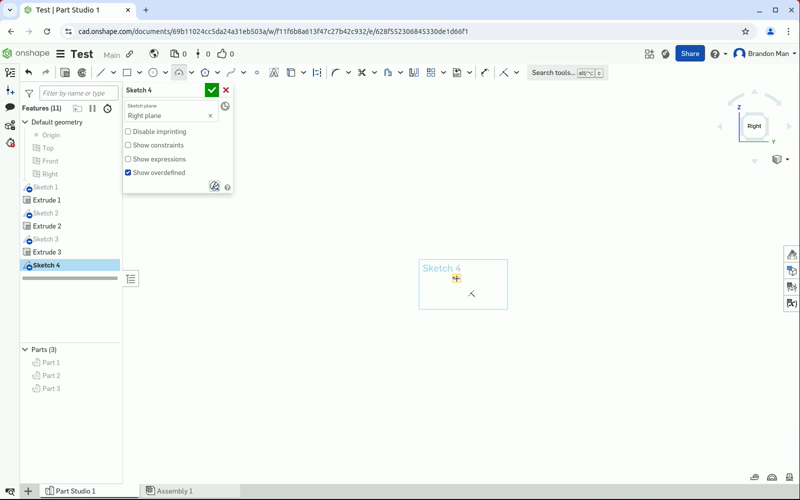
scroll(6)
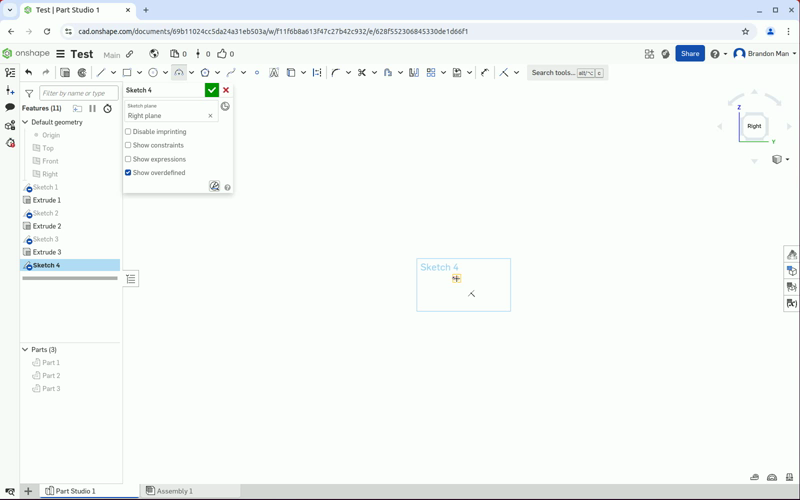
scroll(6)
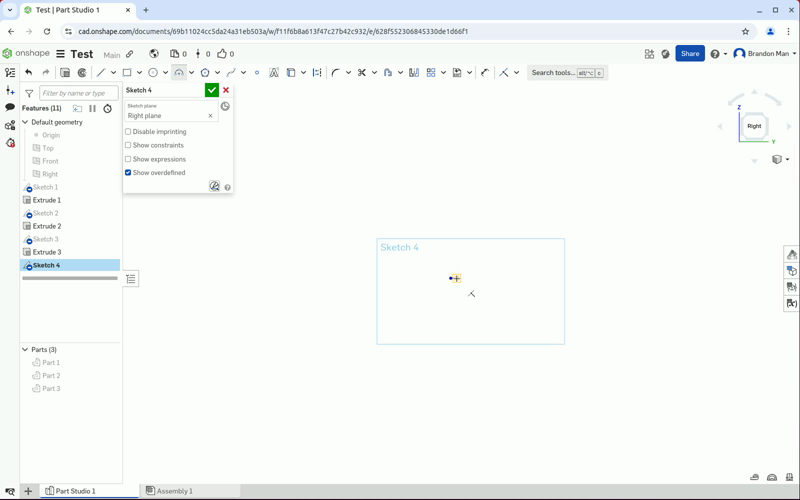
scroll(6)
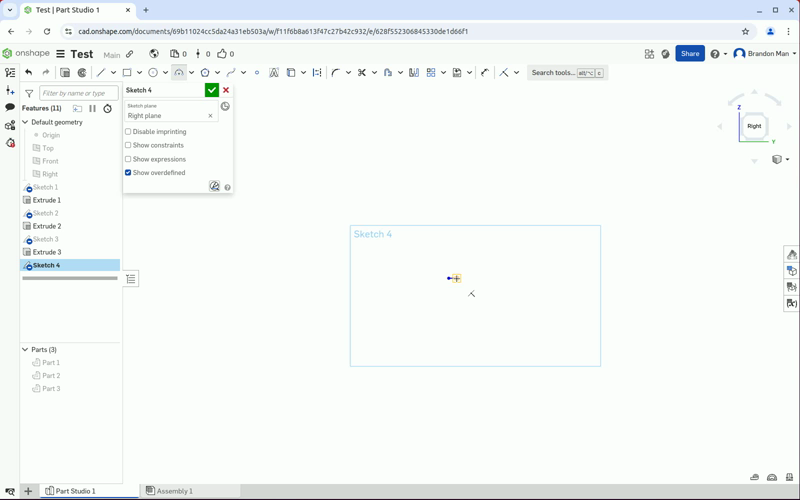
scroll(6)
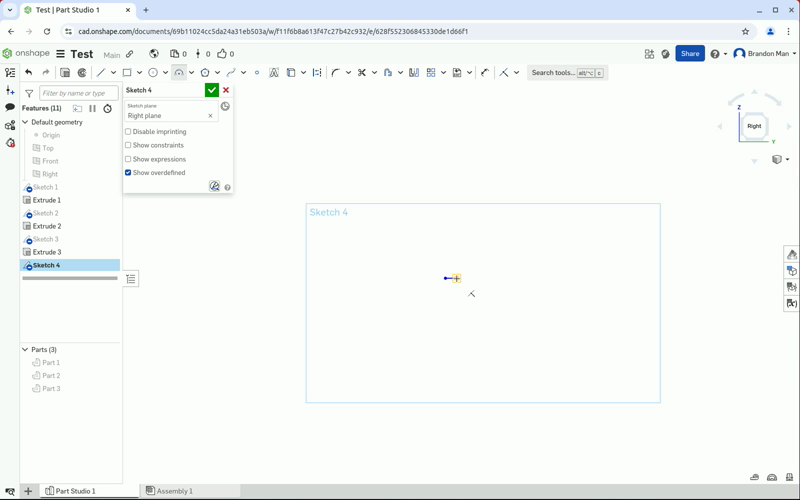
scroll(6)
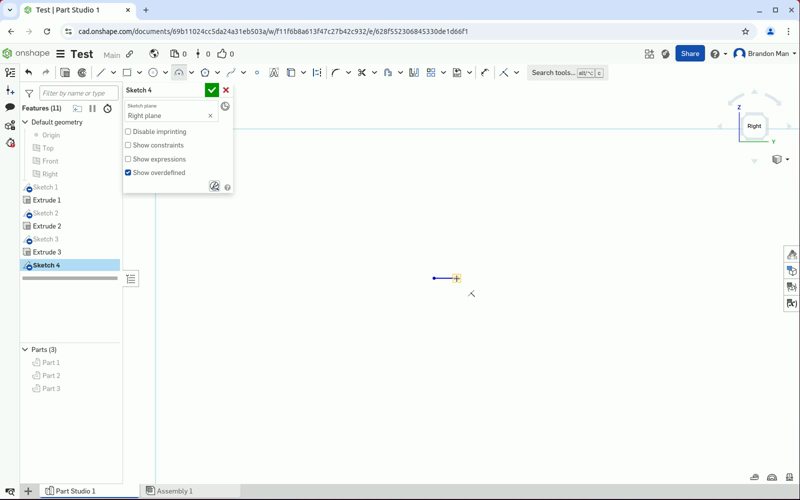
click(456, 278)
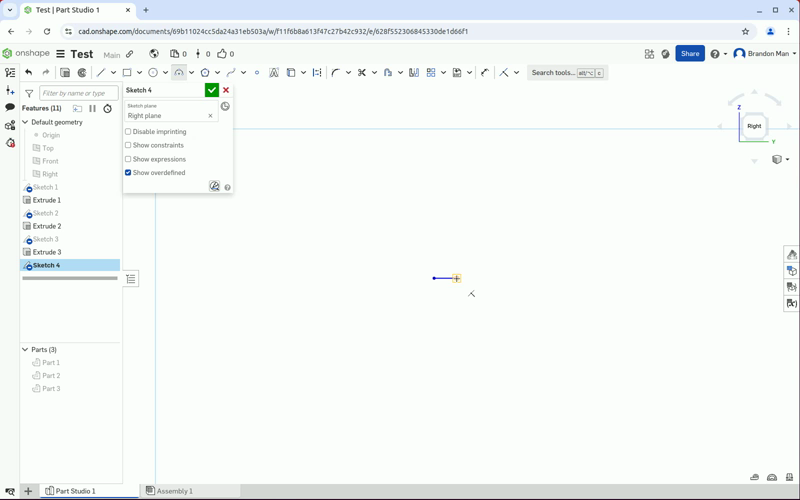
scroll(-6)
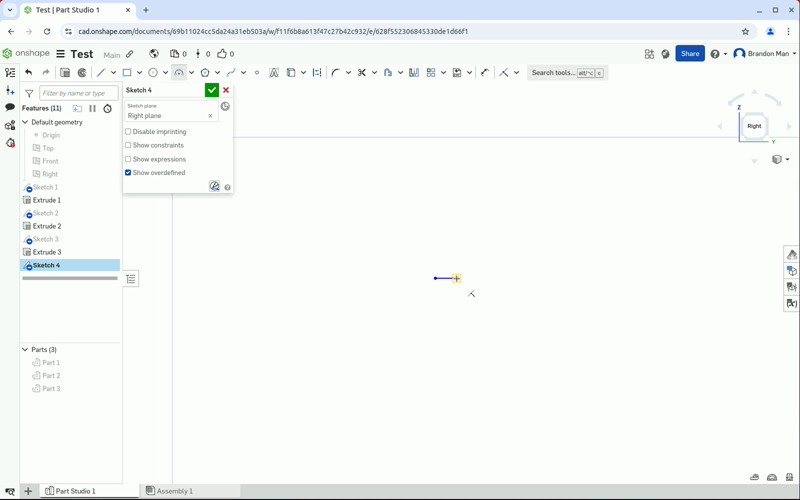
scroll(-6)
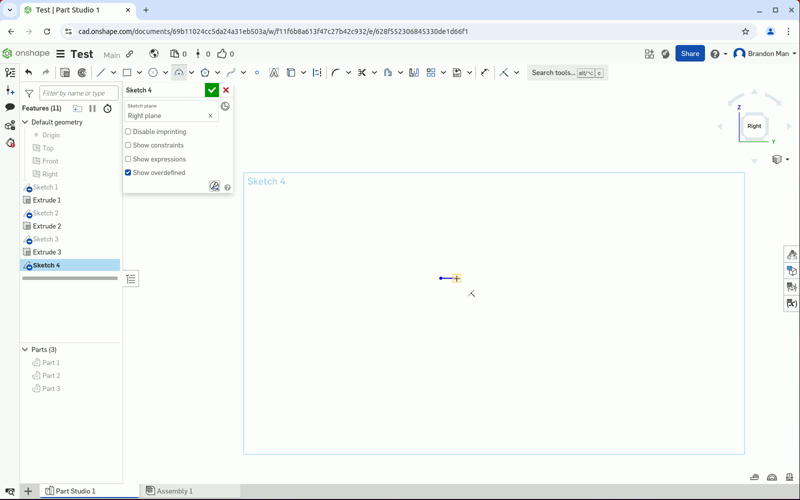
scroll(-6)
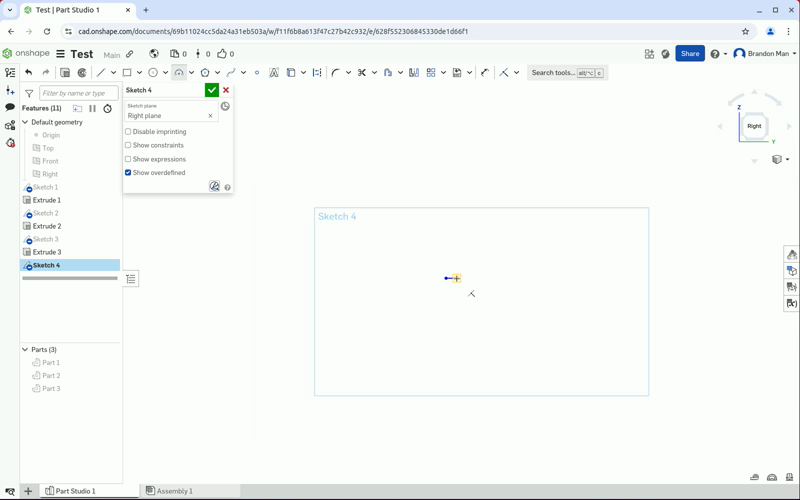
scroll(-6)
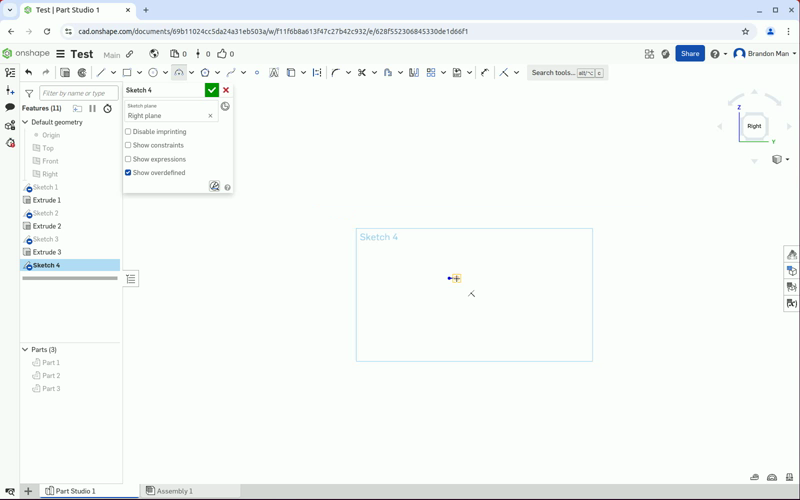
scroll(-6)
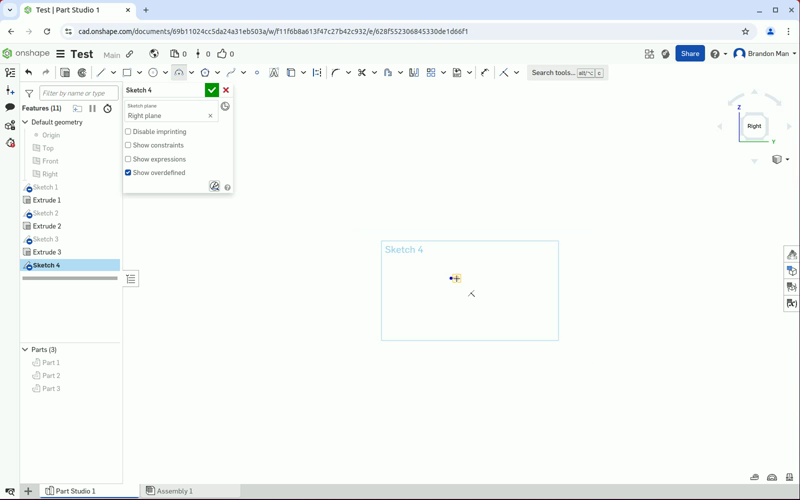
scroll(-6)
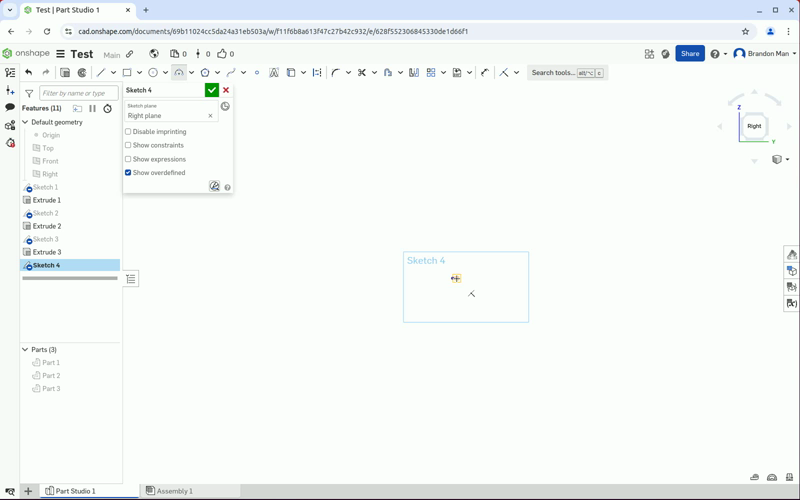
scroll(-6)
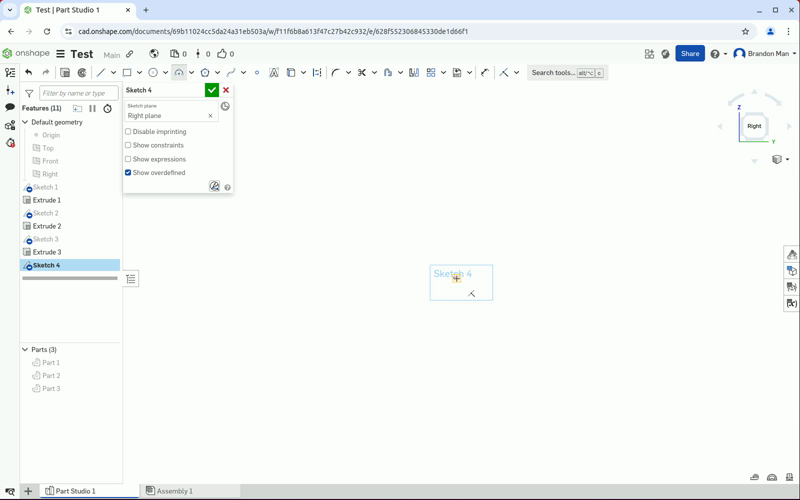
key_down(shift)
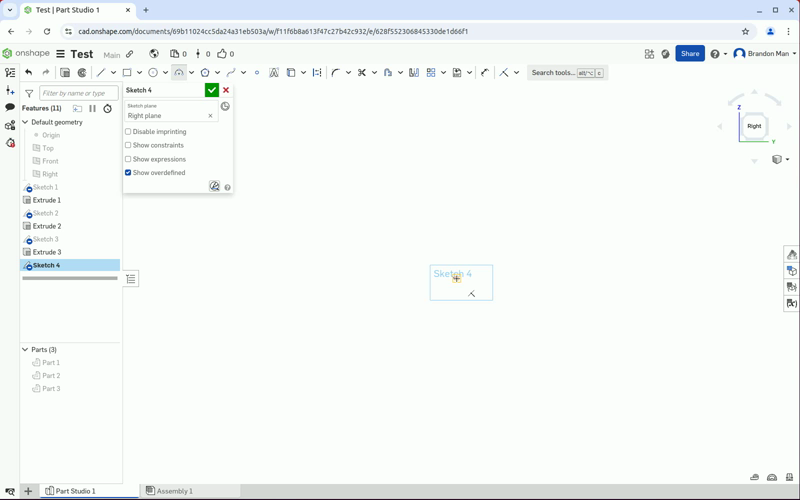
mouse_move(460, 278)
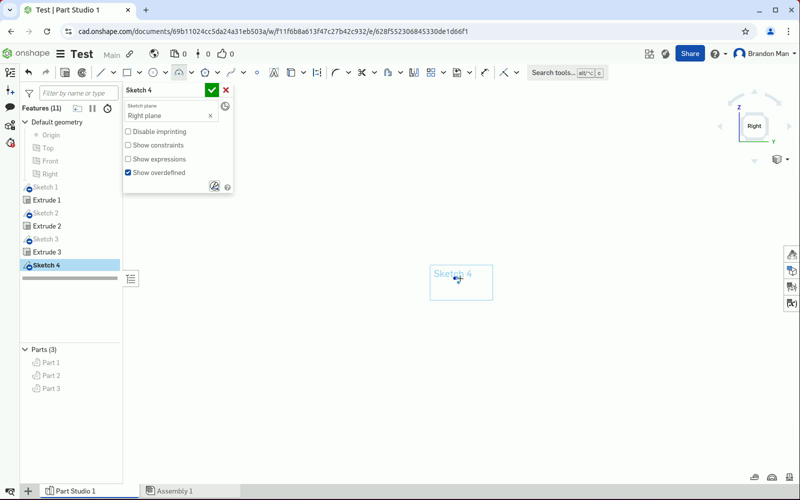
scroll(6)
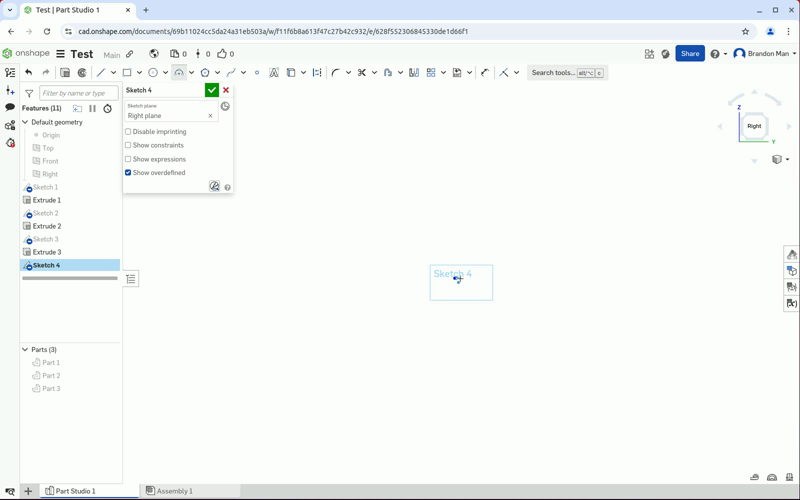
scroll(6)
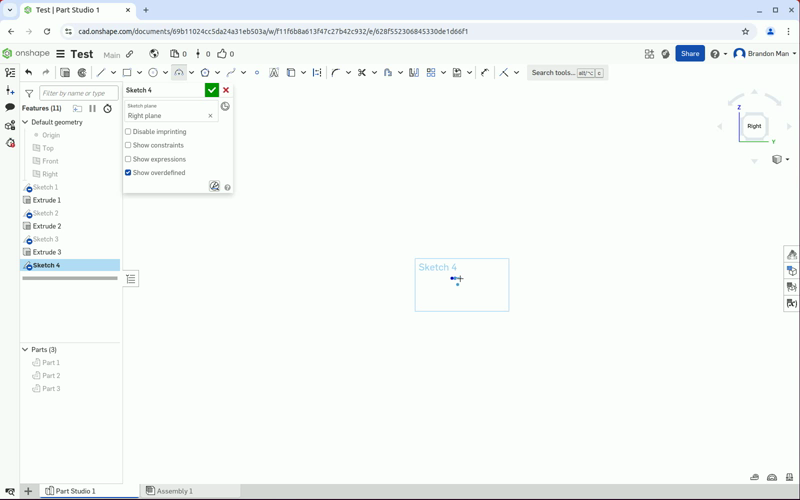
scroll(6)
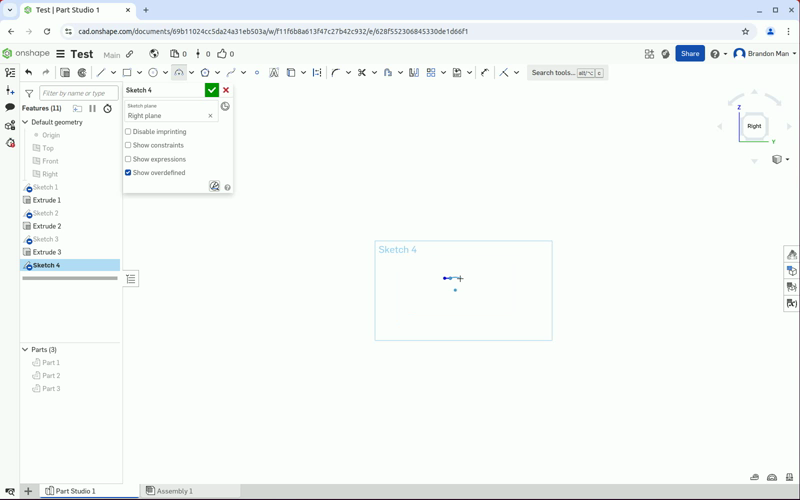
scroll(6)
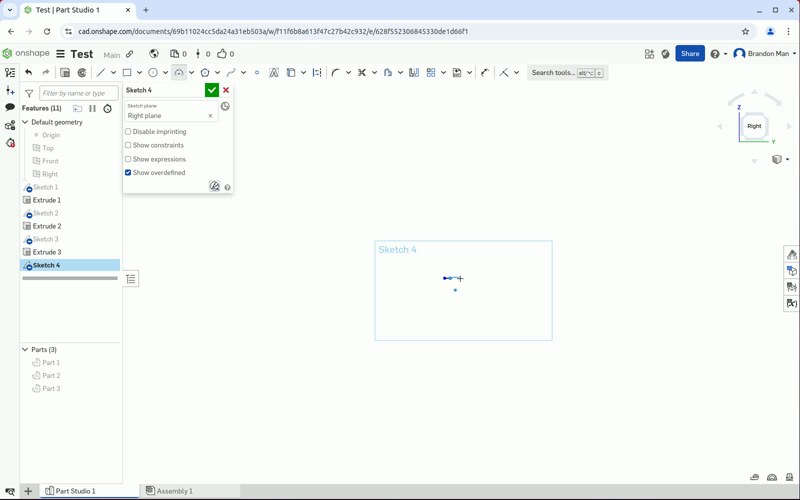
scroll(6)
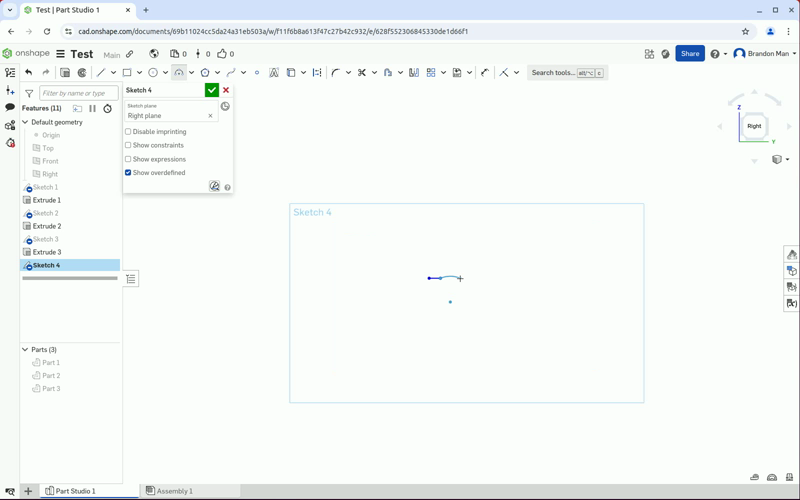
scroll(6)
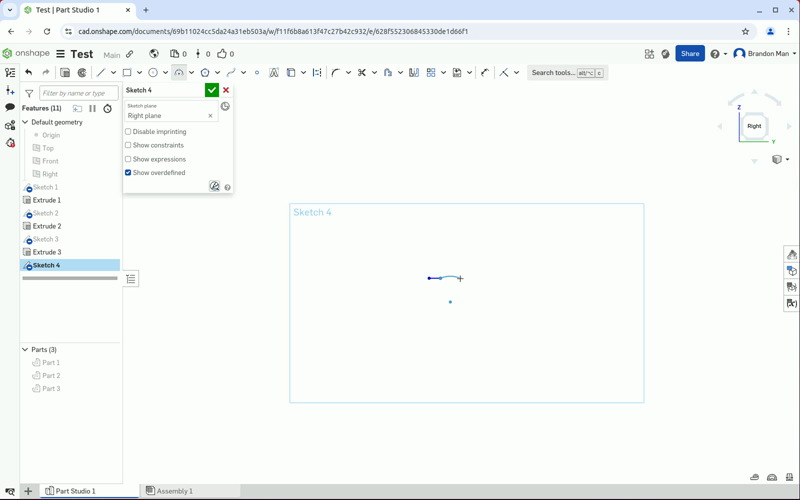
scroll(6)
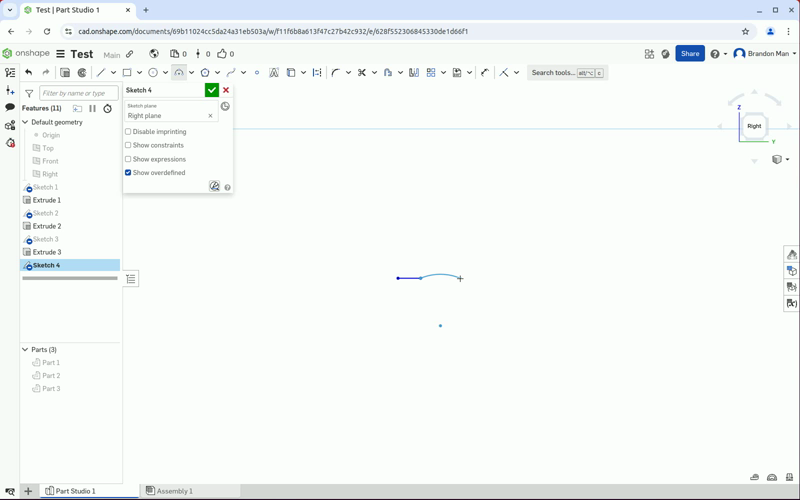
click(460, 278)
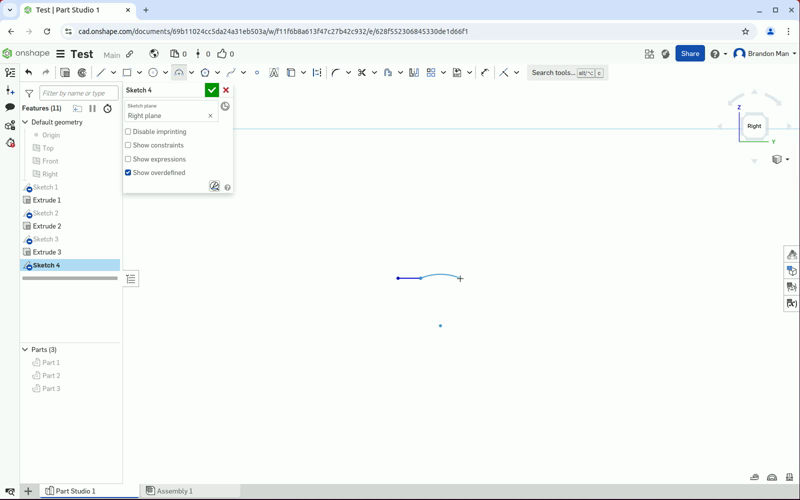
scroll(-6)
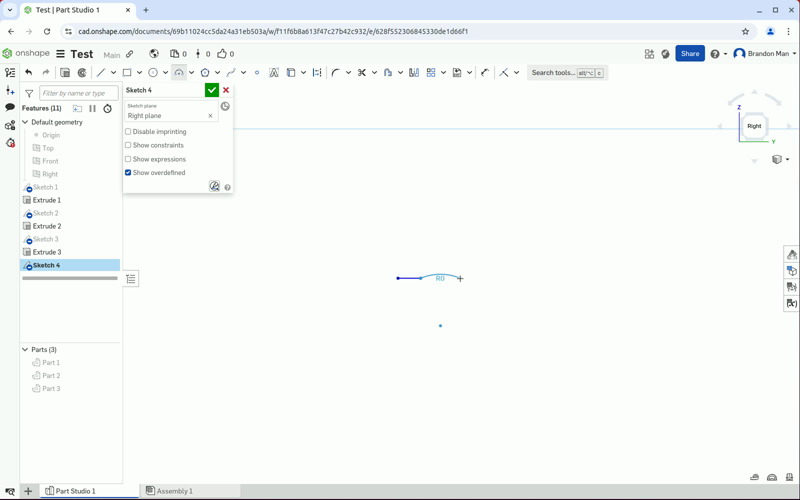
scroll(-6)
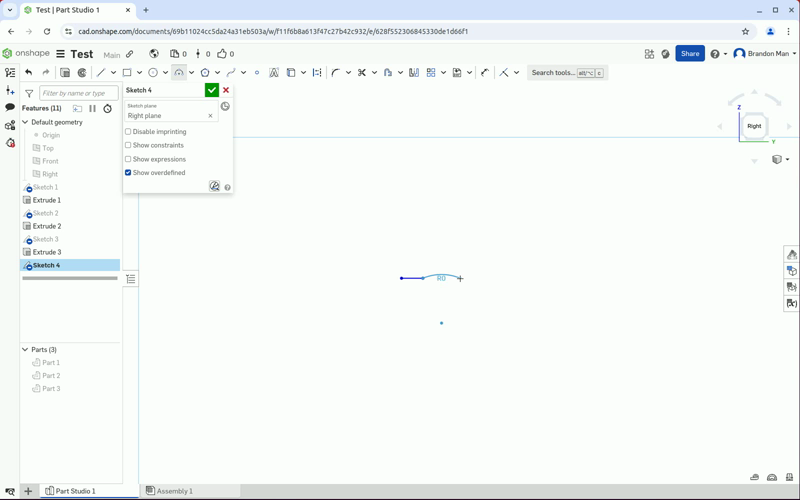
scroll(-6)
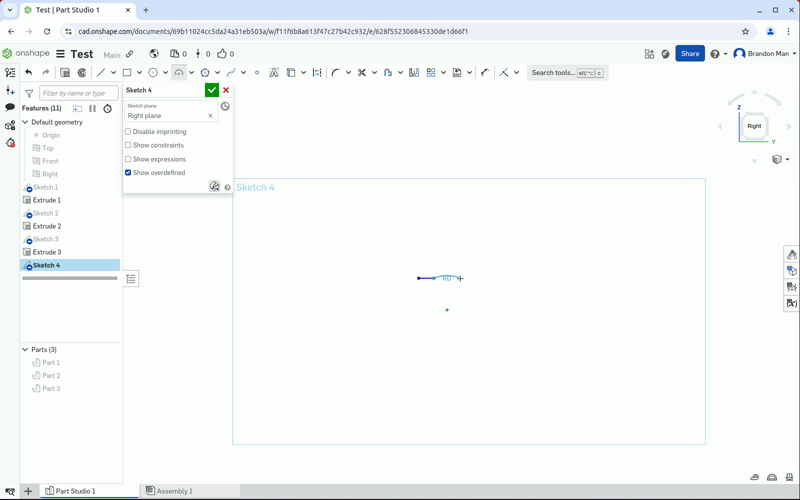
scroll(-6)
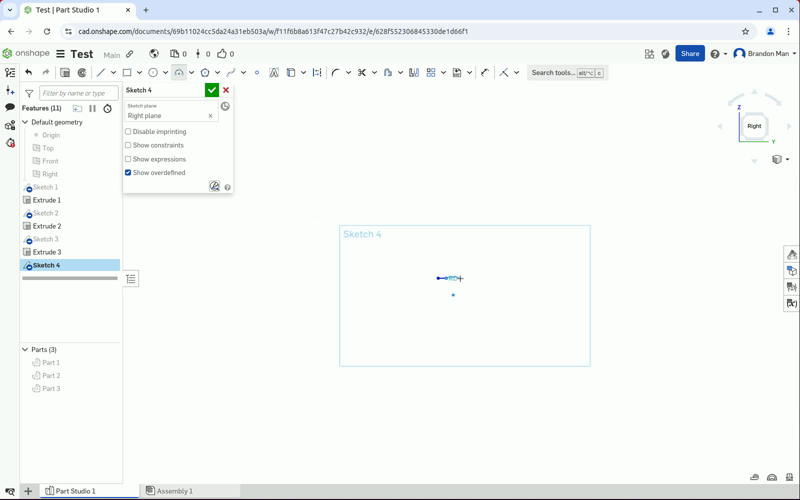
scroll(-6)
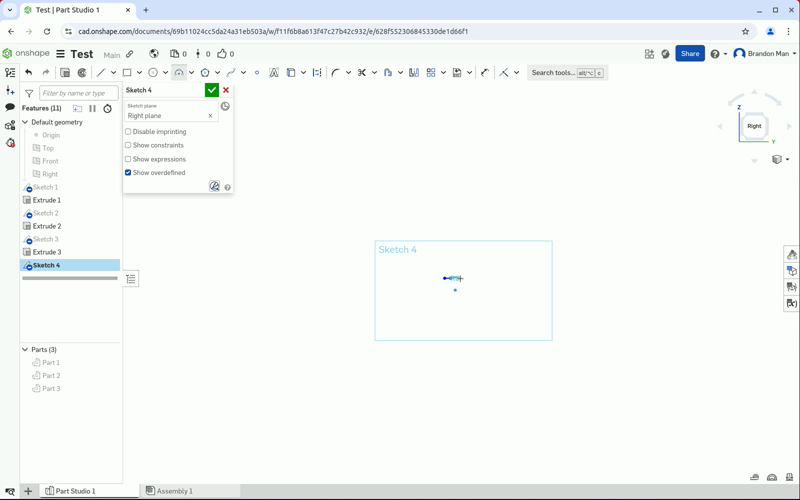
scroll(-6)
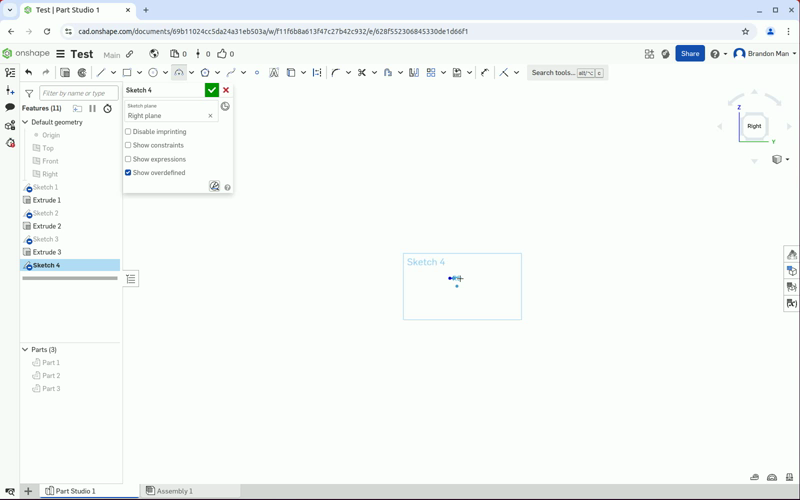
scroll(-6)
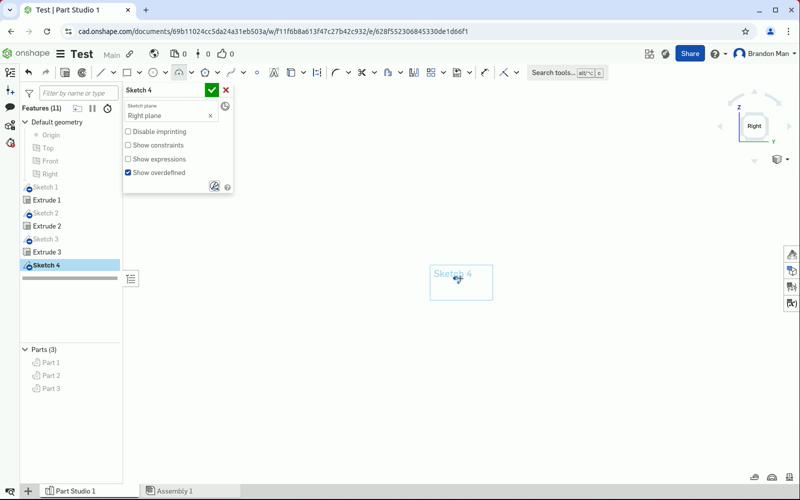
mouse_move(458, 276)
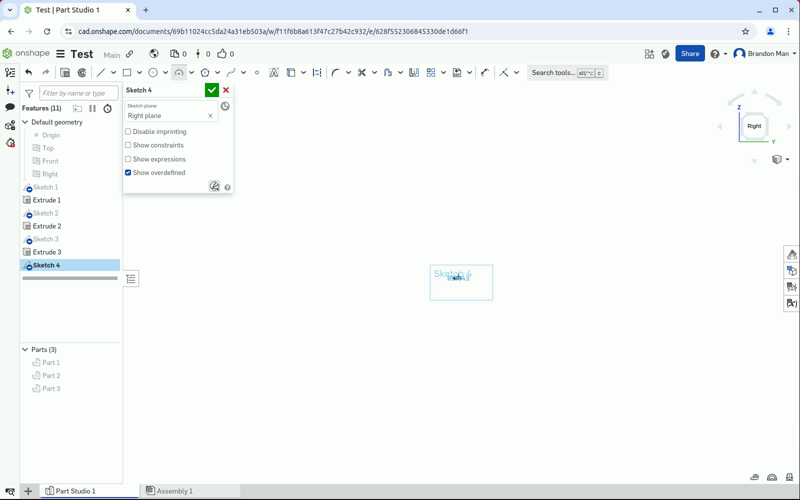
scroll(6)
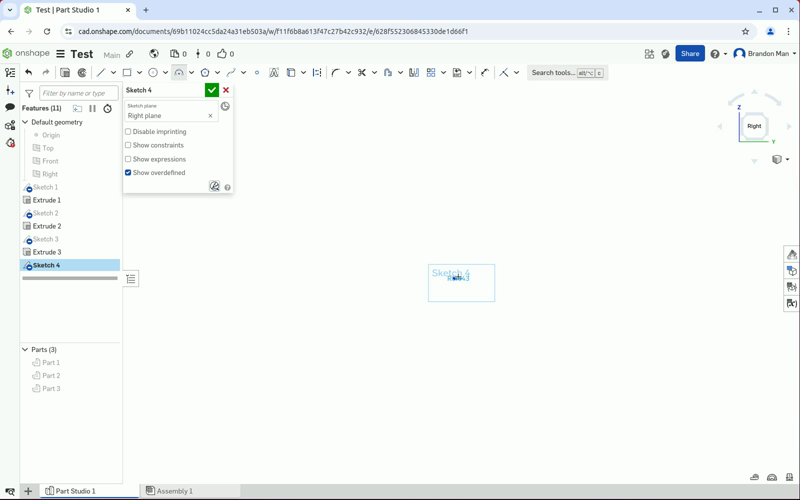
scroll(6)
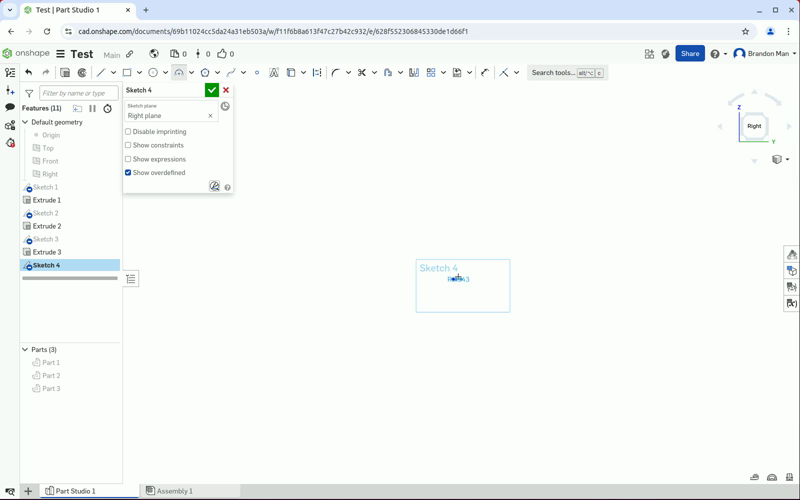
scroll(6)
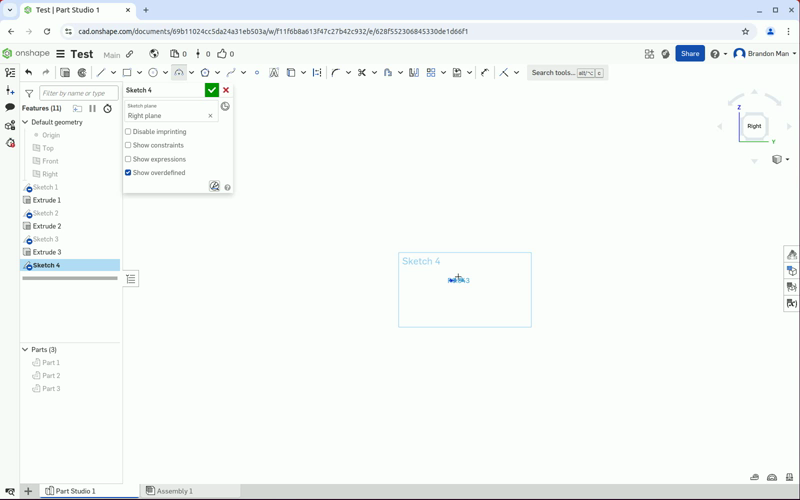
scroll(6)
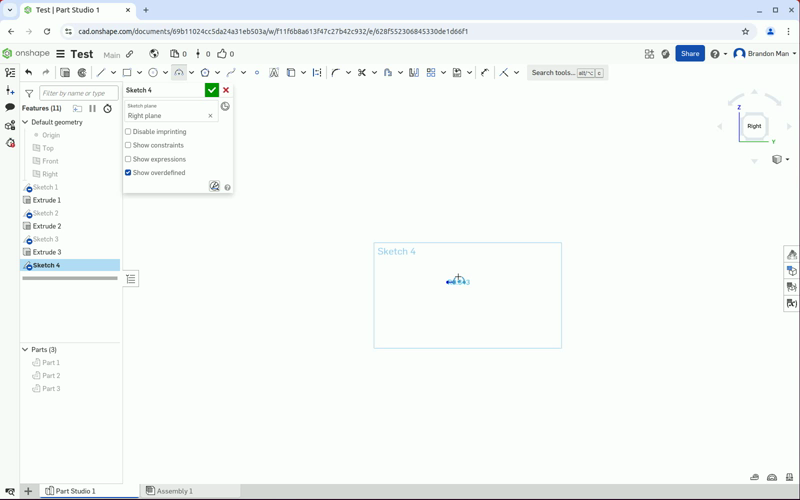
scroll(6)
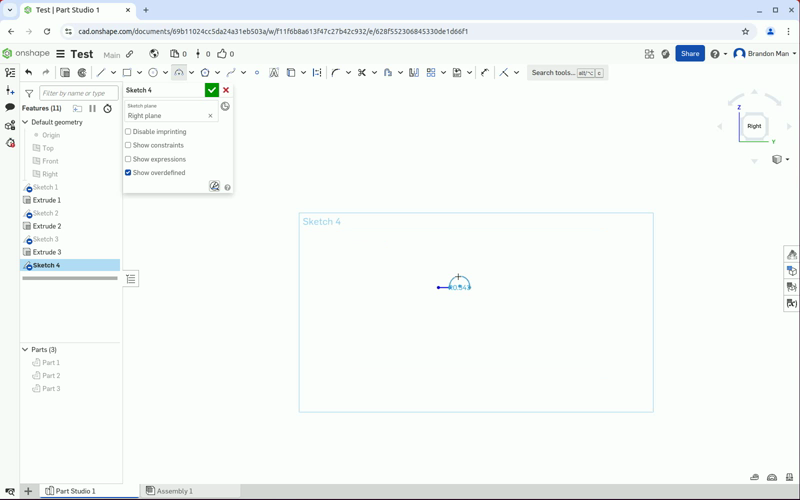
scroll(6)
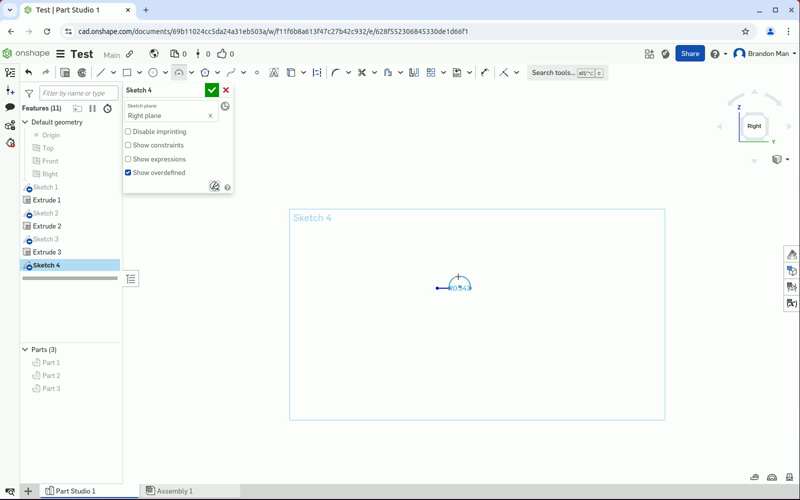
scroll(6)
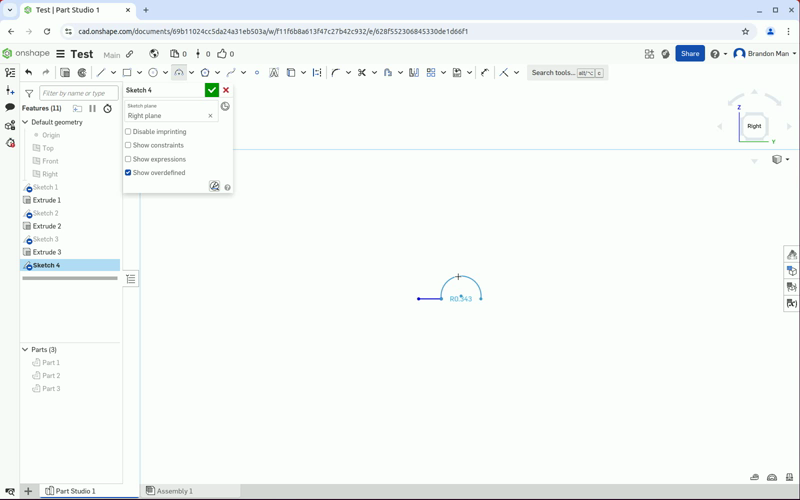
click(458, 276)
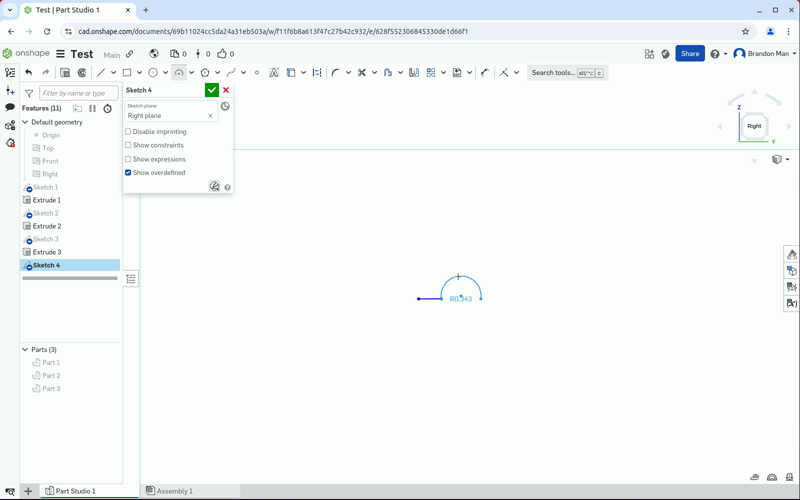
scroll(-6)
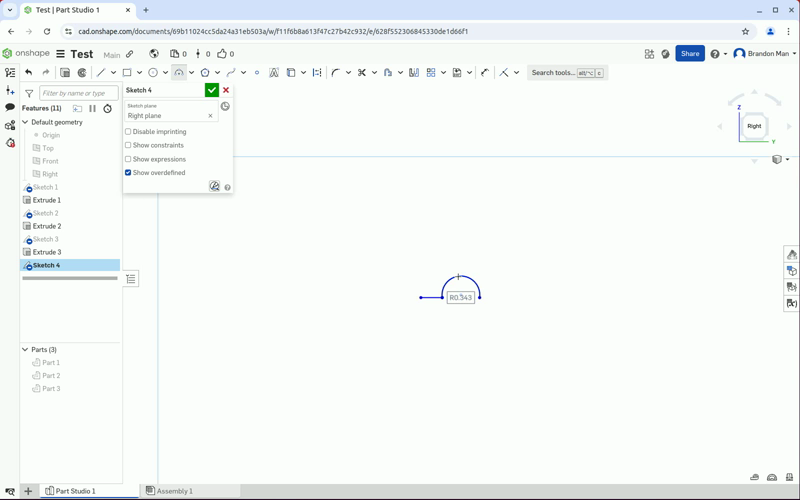
scroll(-6)
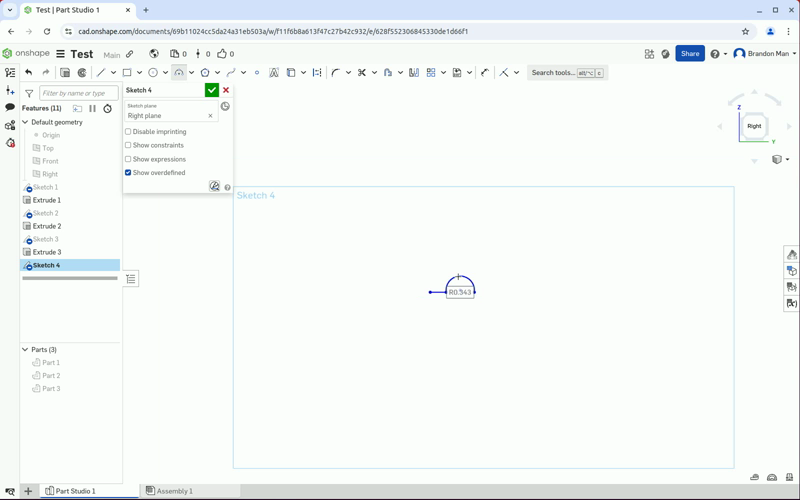
scroll(-6)
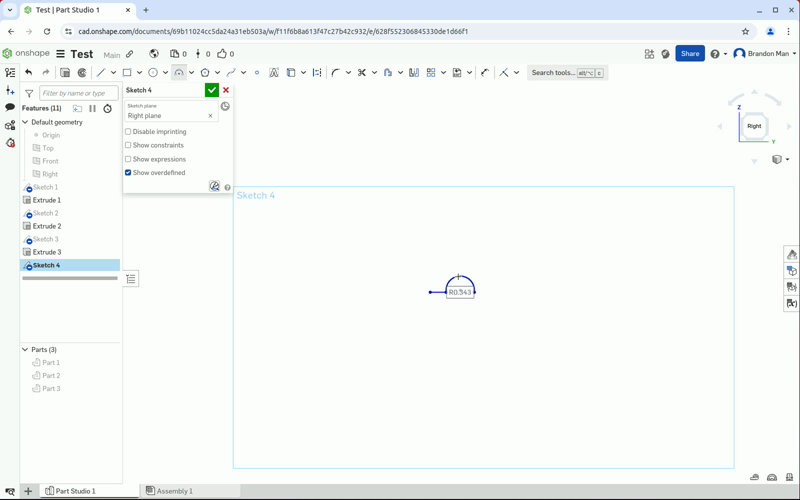
scroll(-6)
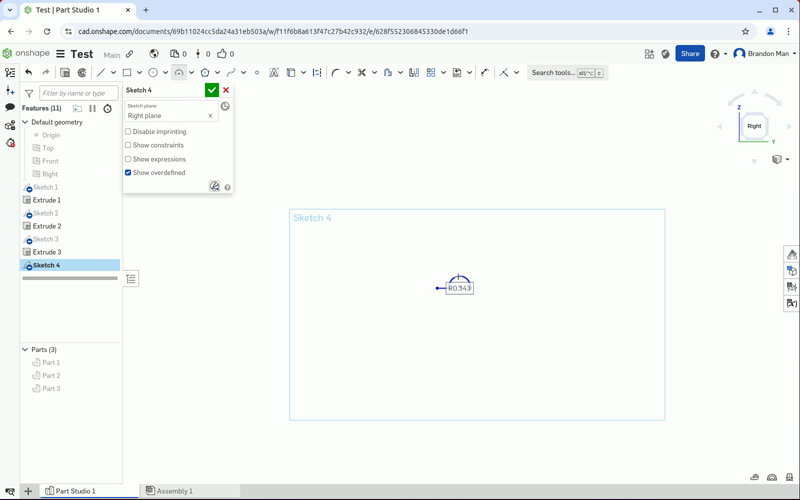
scroll(-6)
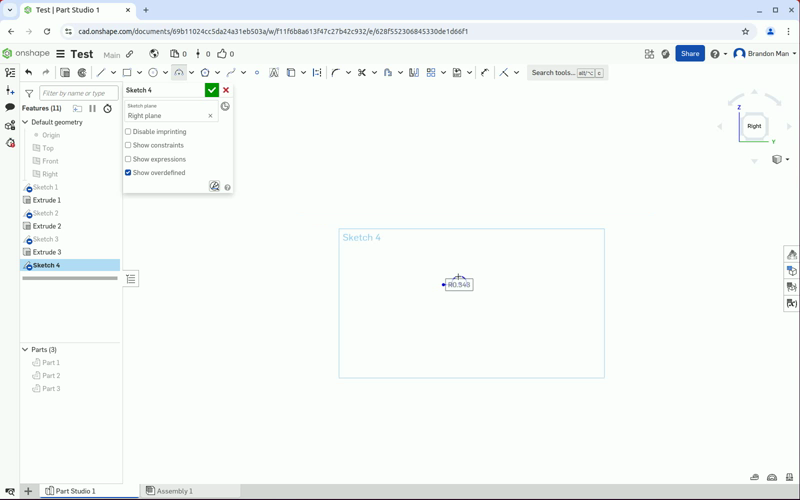
scroll(-6)
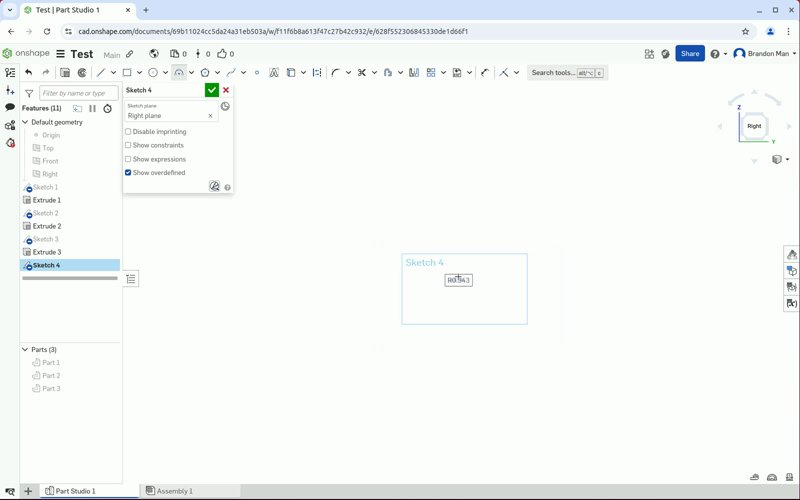
scroll(-6)
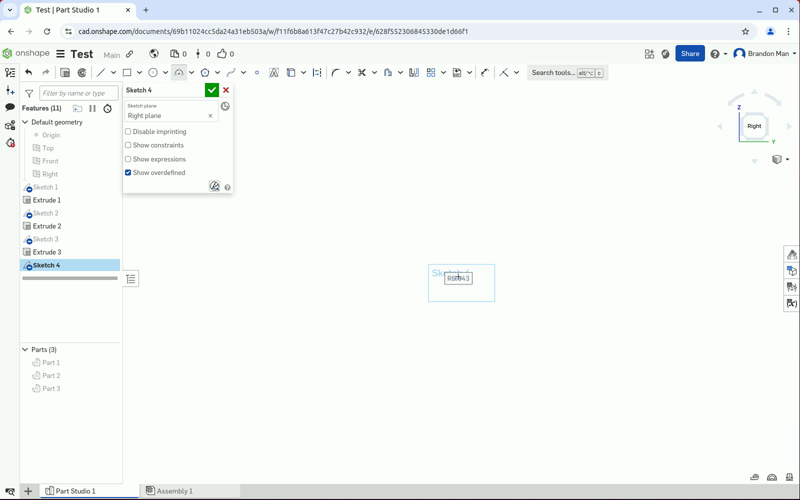
key_up(shift)
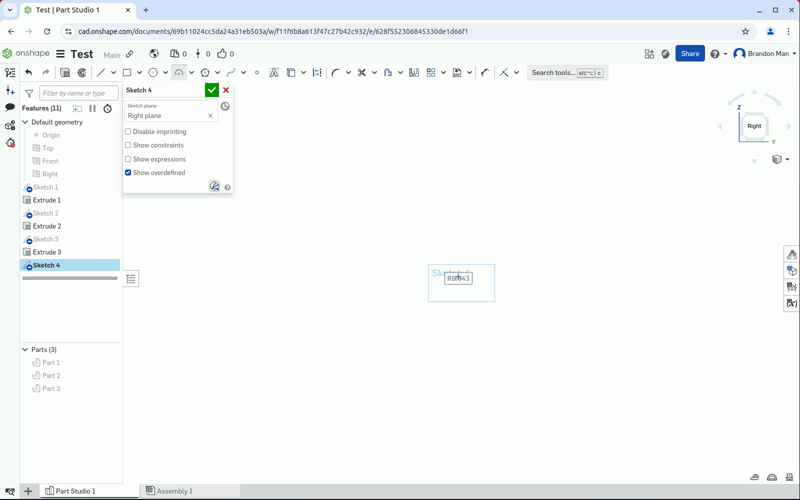
key(esc)
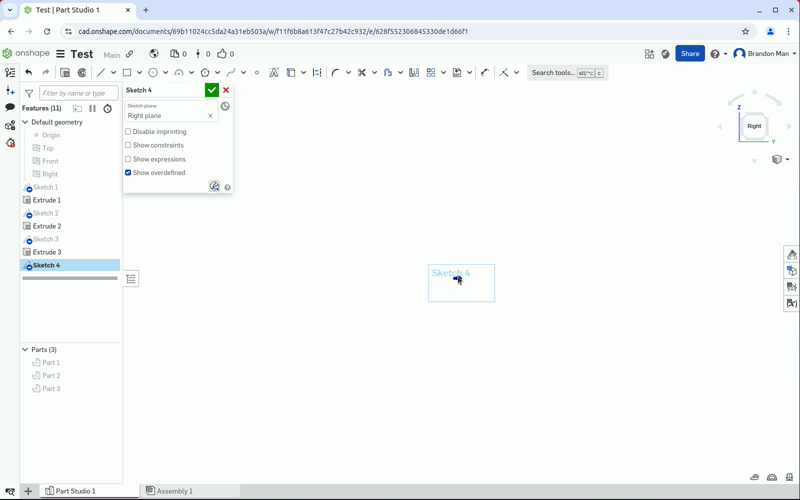
key(l)
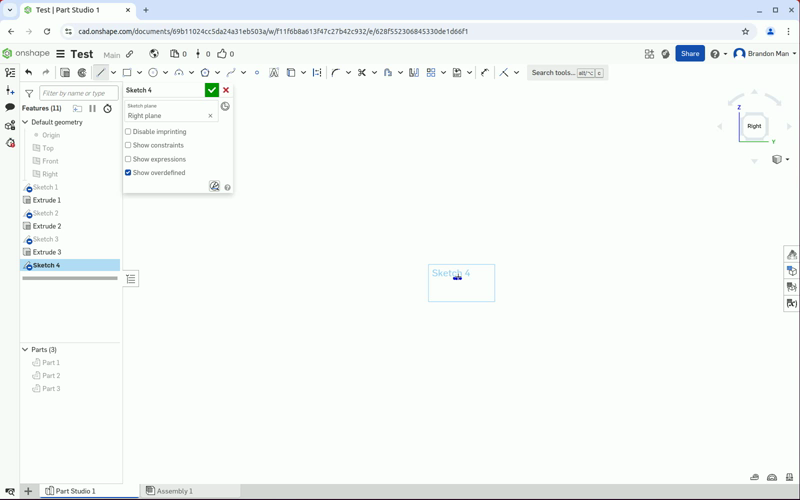
mouse_move(460, 278)
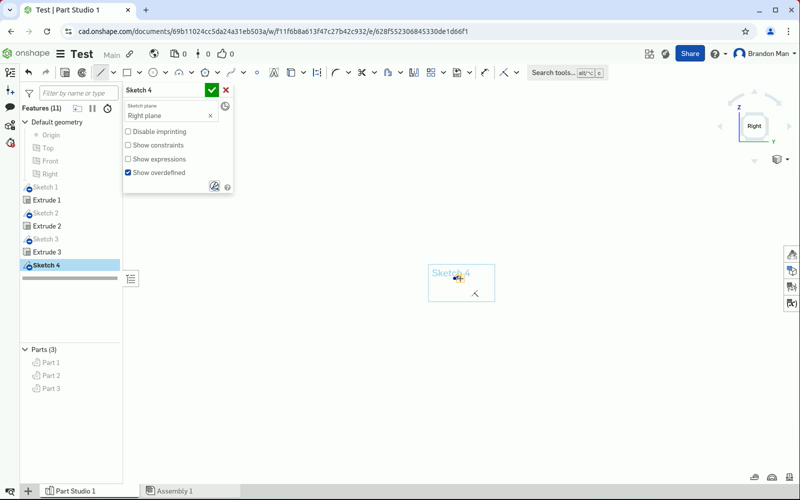
scroll(6)
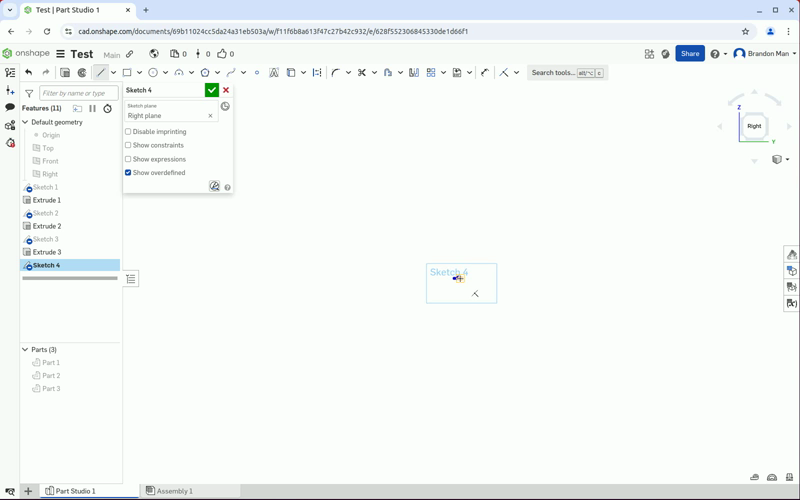
scroll(6)
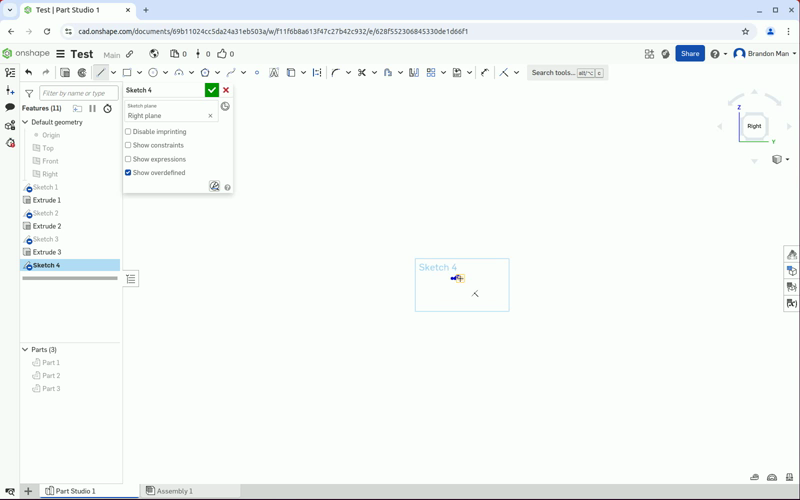
scroll(6)
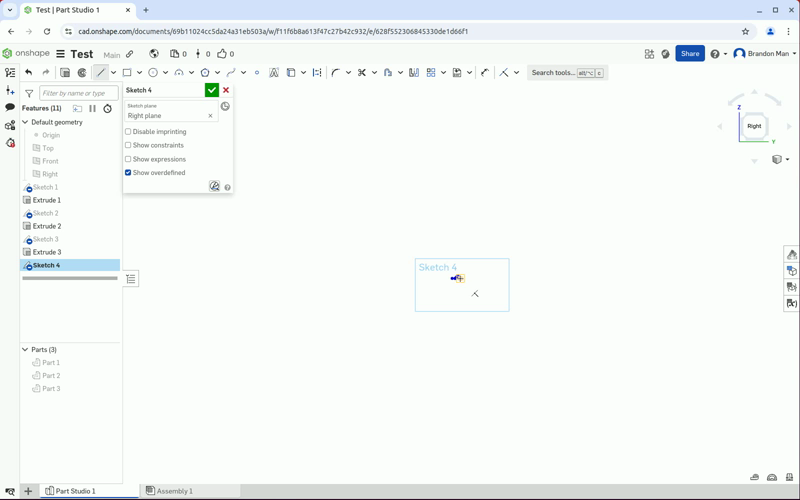
scroll(6)
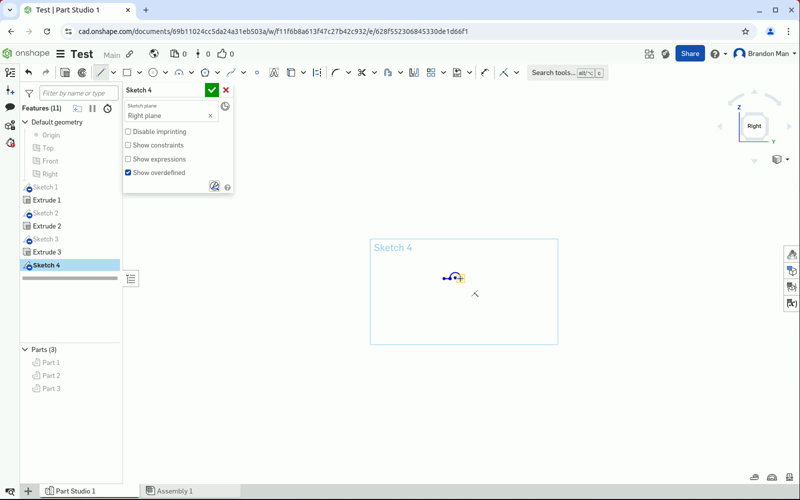
scroll(6)
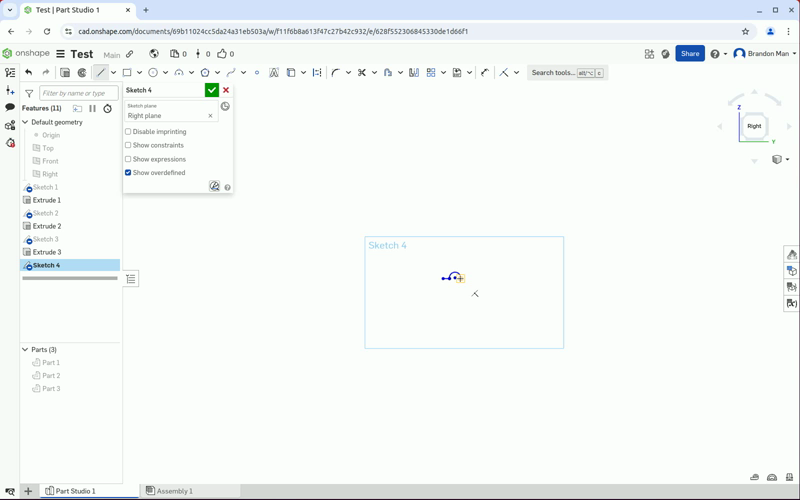
scroll(6)
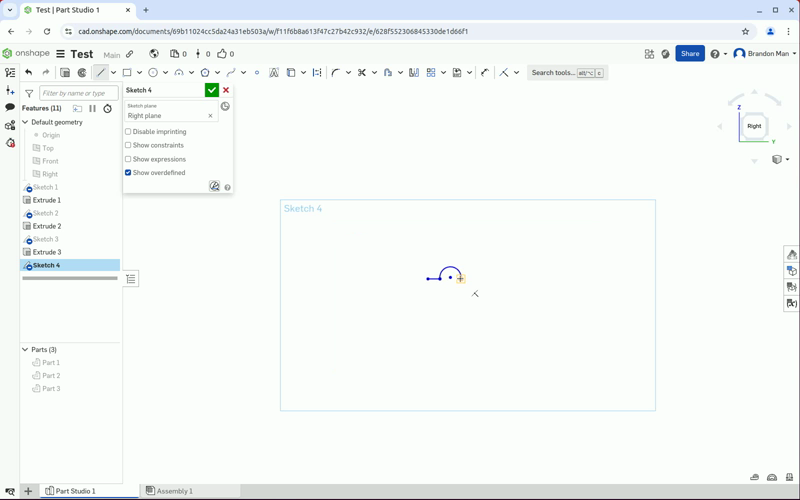
scroll(6)
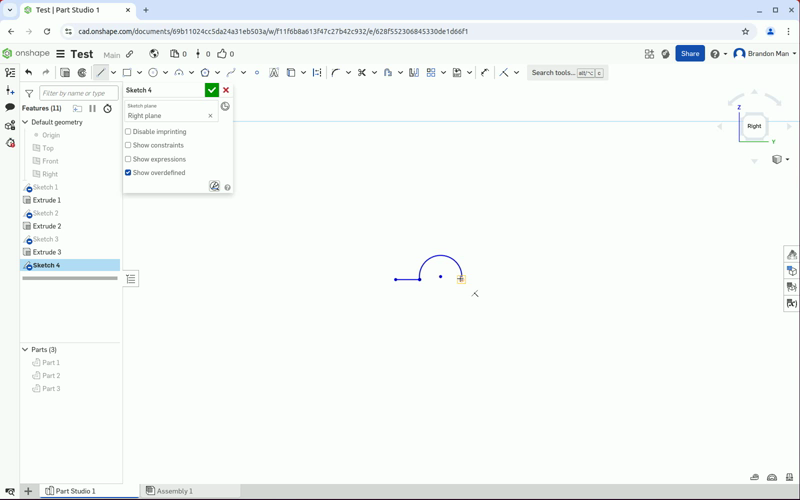
click(460, 278)
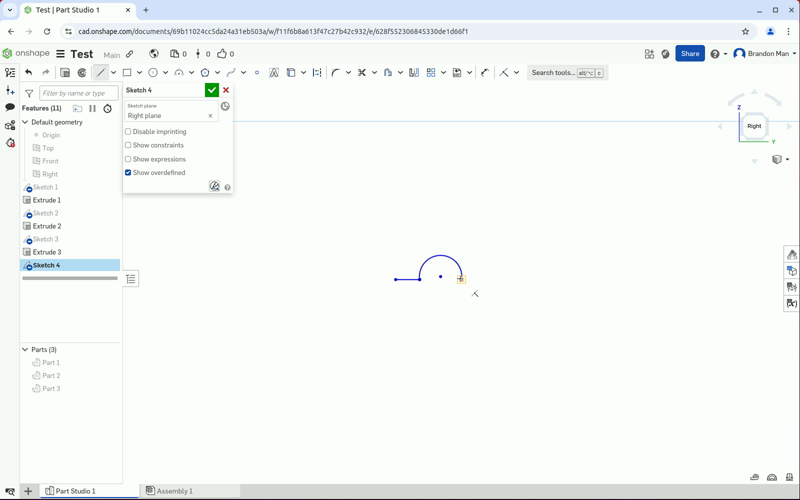
scroll(-6)
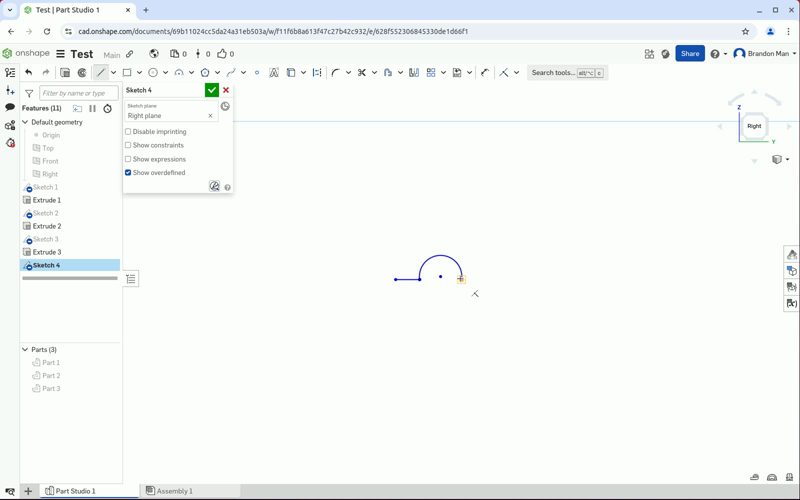
scroll(-6)
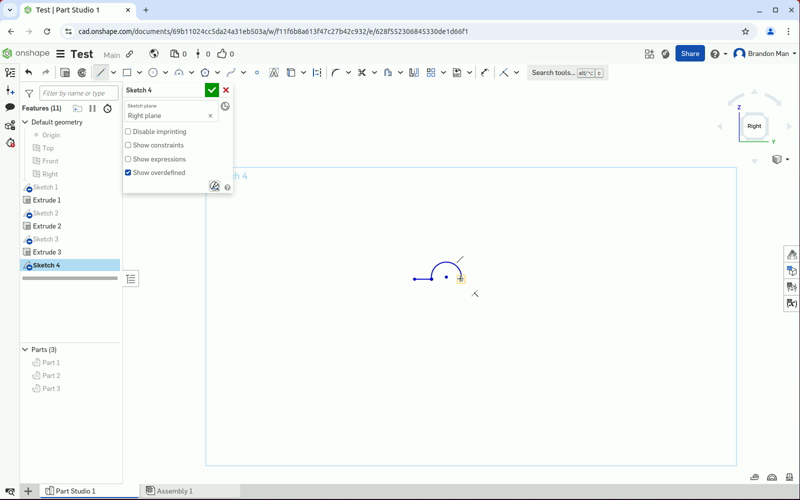
scroll(-6)
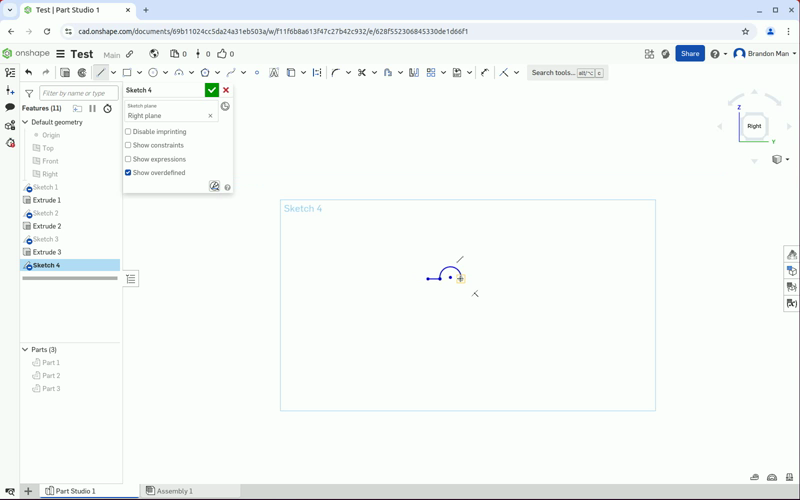
scroll(-6)
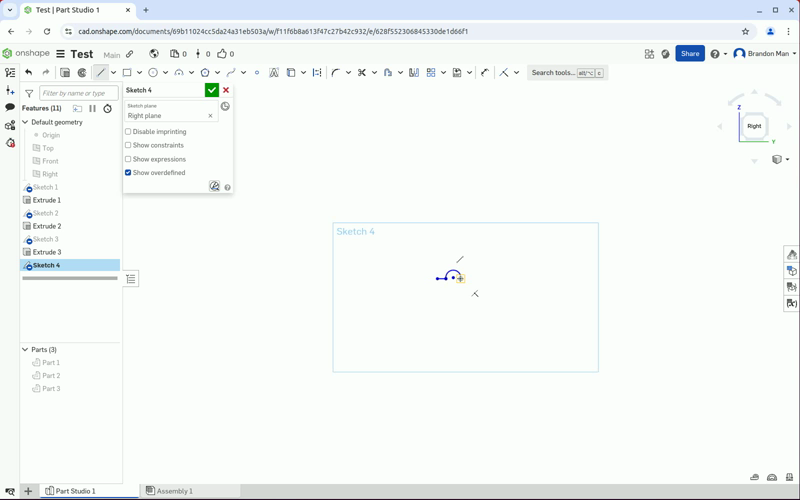
scroll(-6)
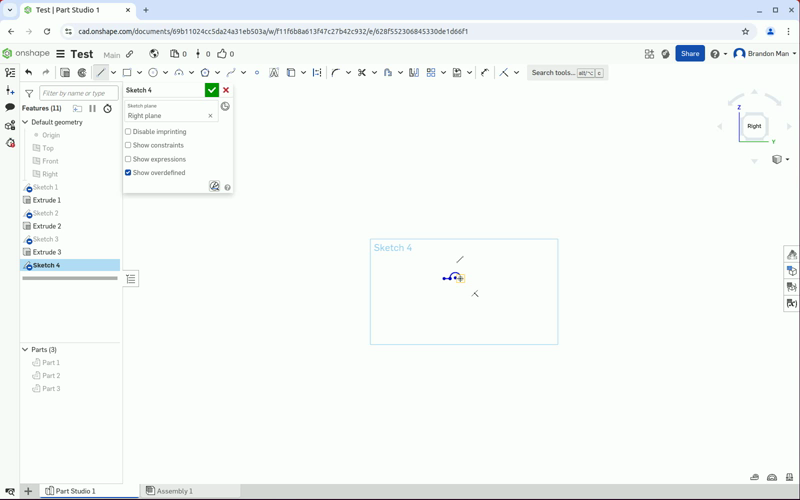
scroll(-6)
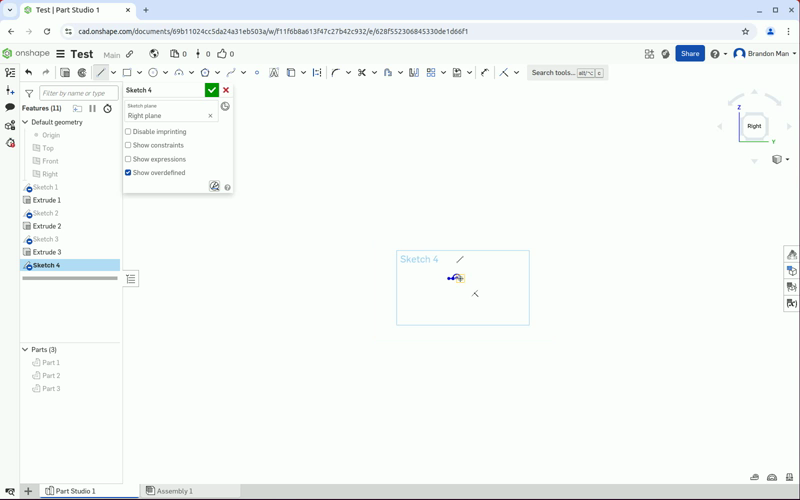
scroll(-6)
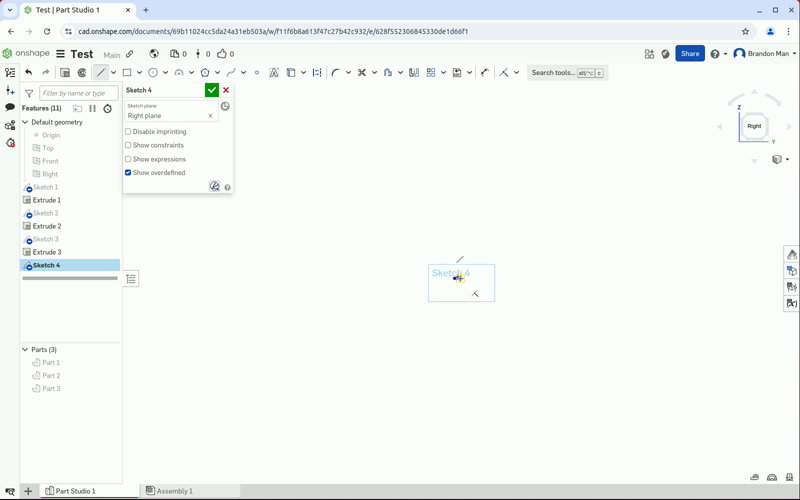
key_down(shift)
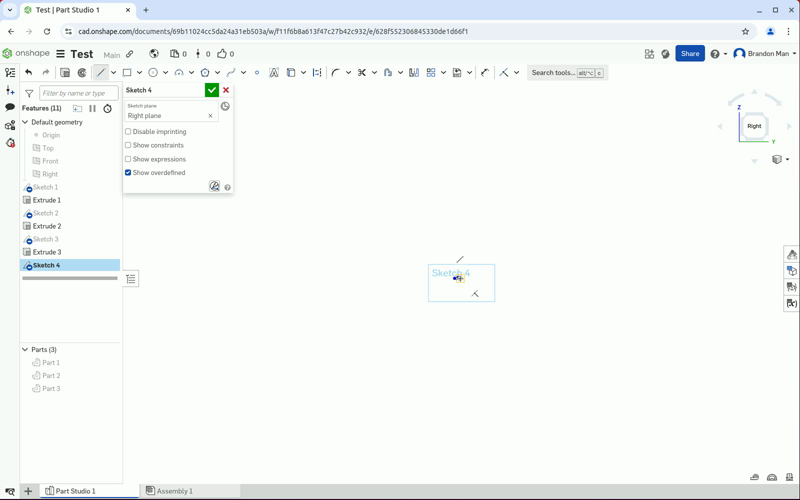
mouse_move(490, 278)
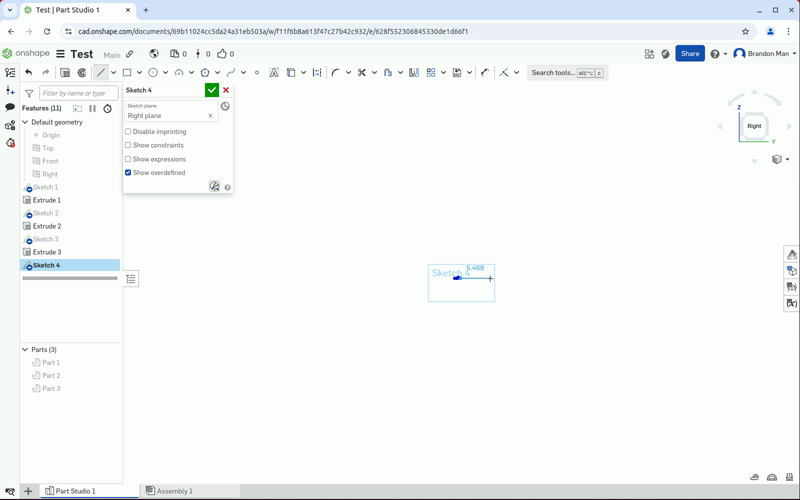
mouse_move(461, 278)
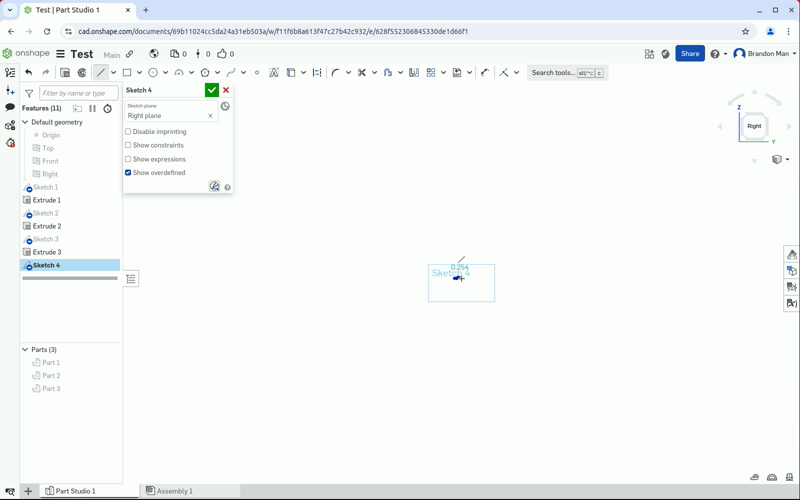
scroll(6)
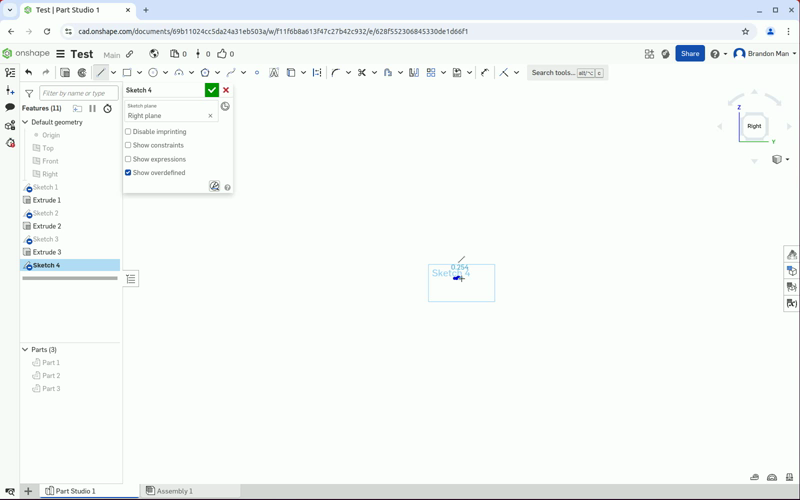
scroll(6)
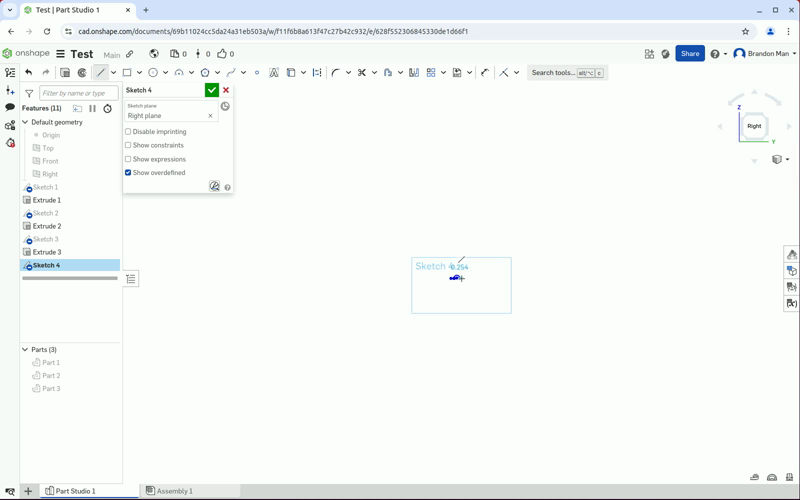
scroll(6)
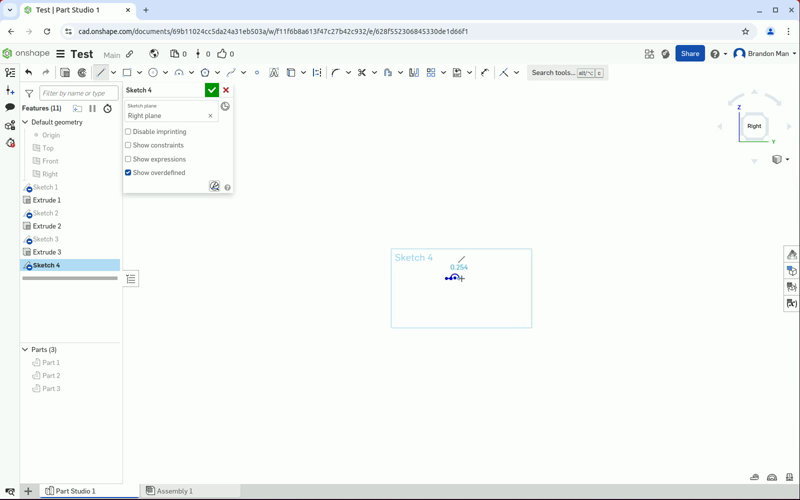
scroll(6)
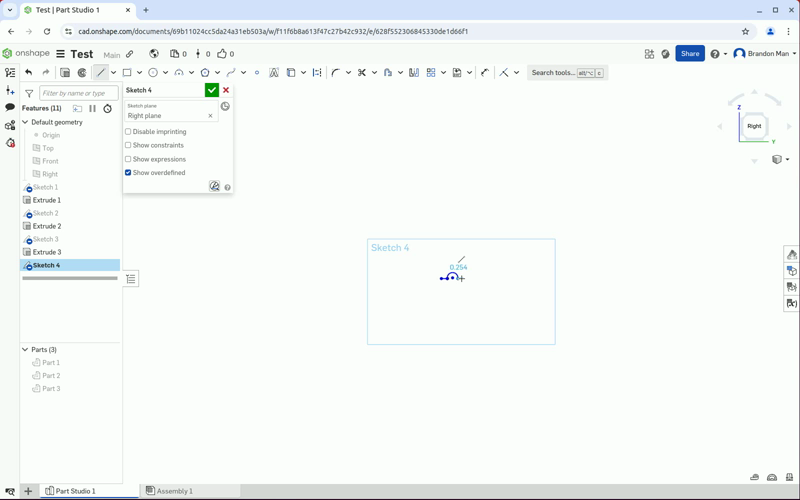
scroll(6)
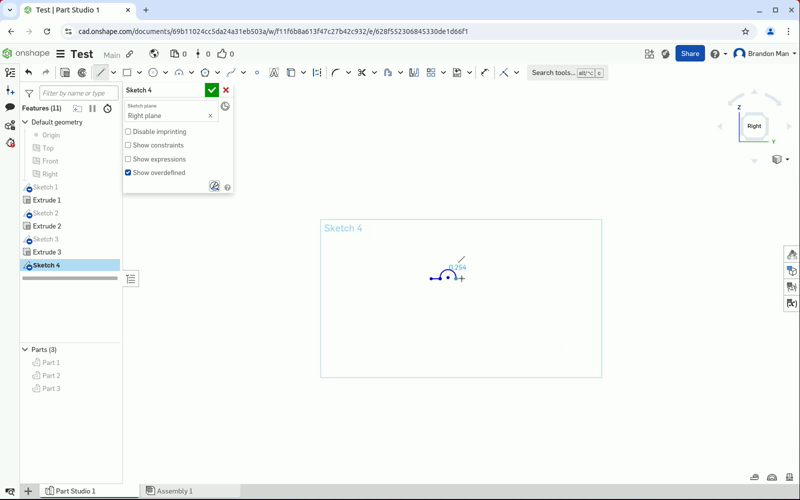
scroll(6)
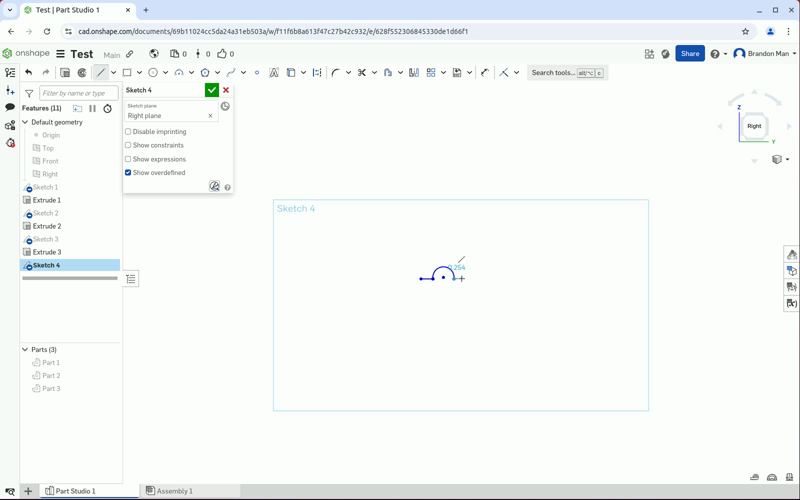
scroll(6)
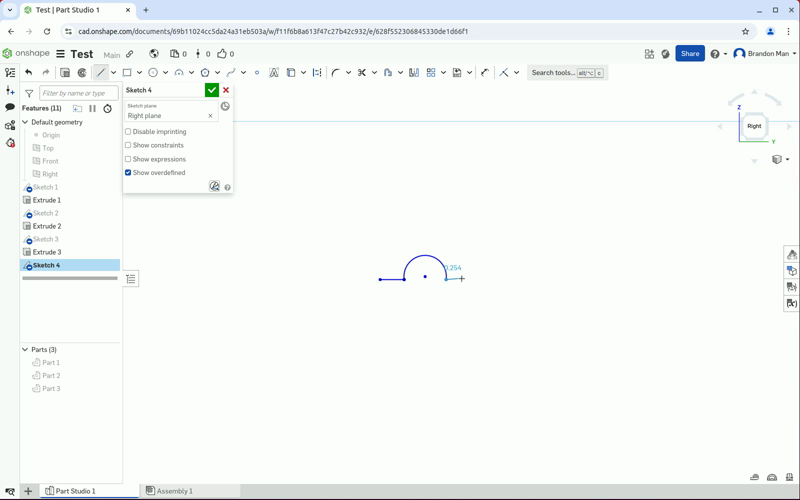
click(461, 278)
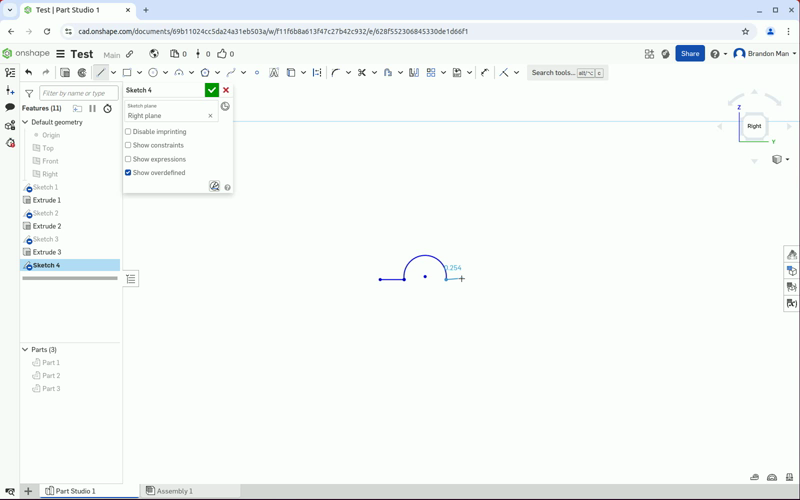
scroll(-6)
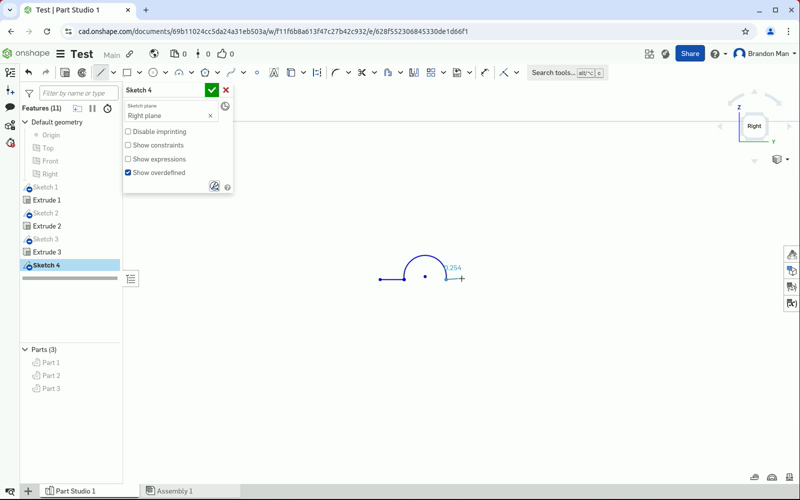
scroll(-6)
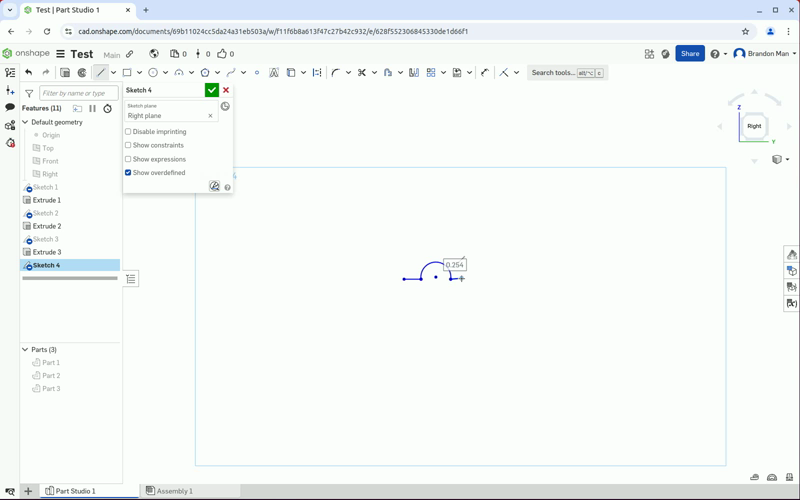
scroll(-6)
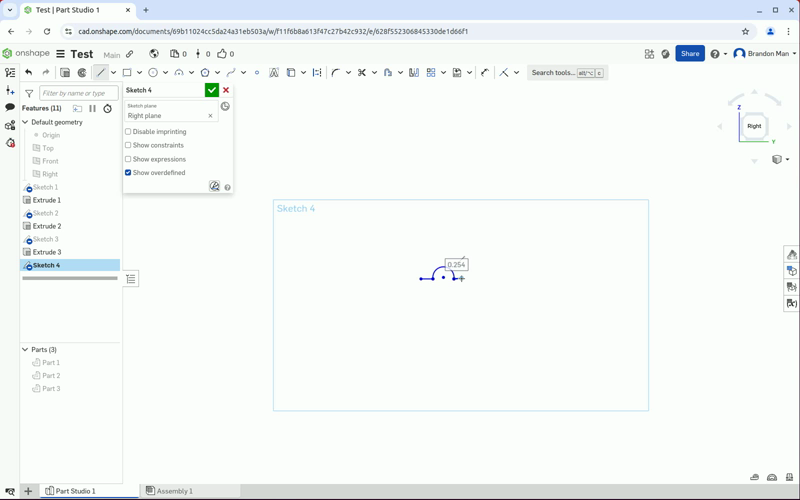
scroll(-6)
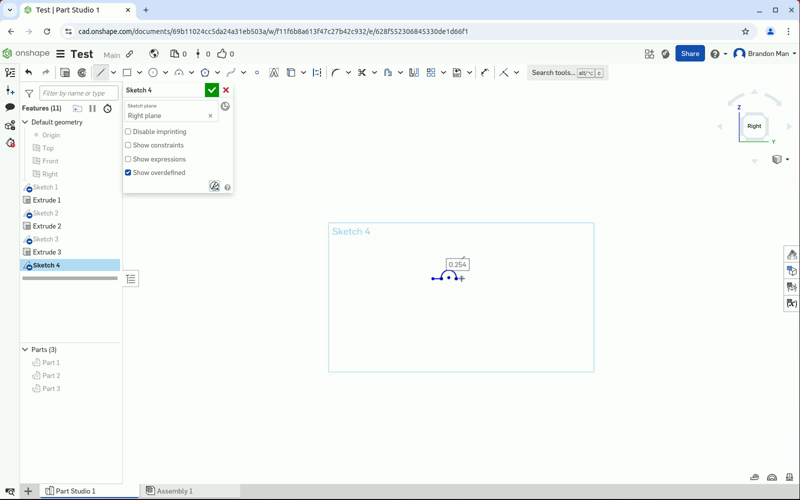
scroll(-6)
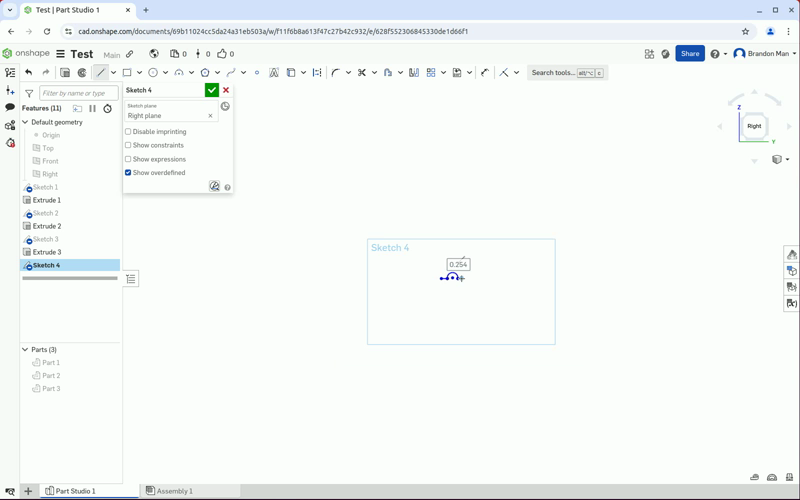
scroll(-6)
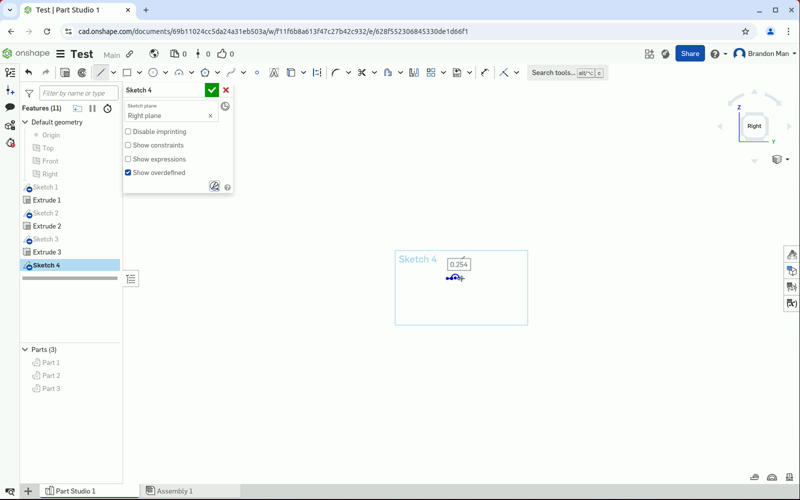
scroll(-6)
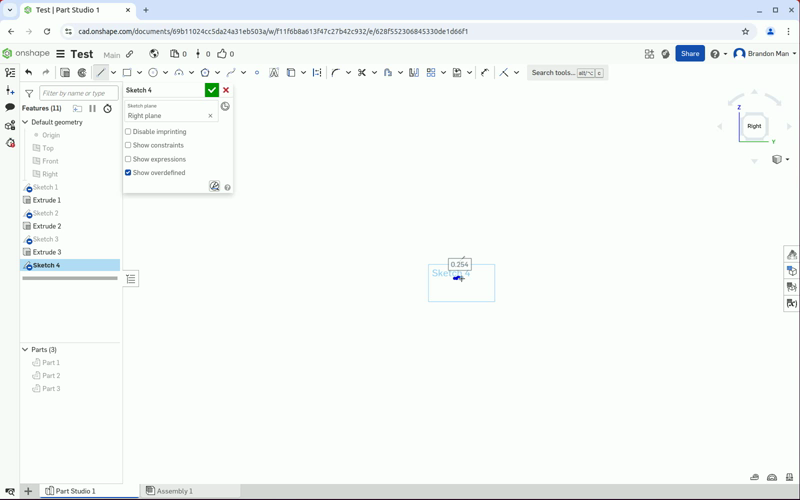
key_up(shift)
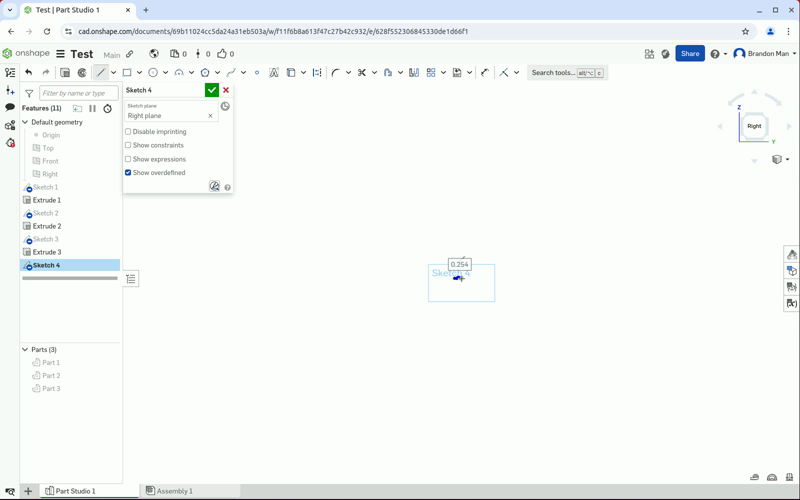
key(esc)
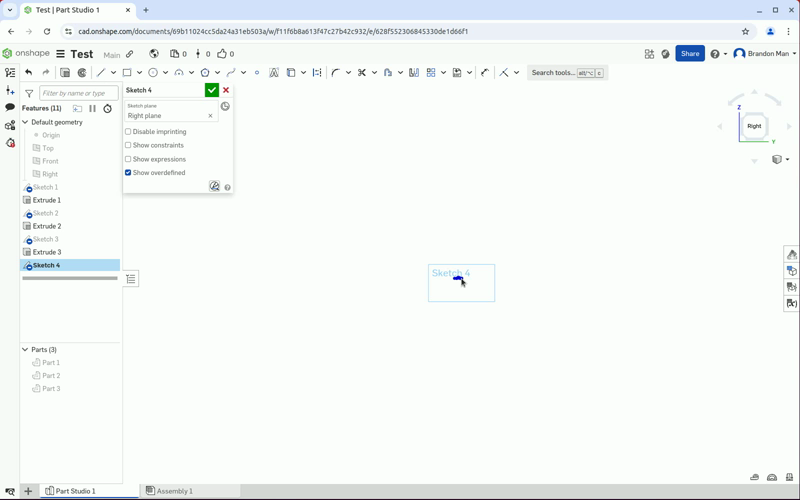
key(a)
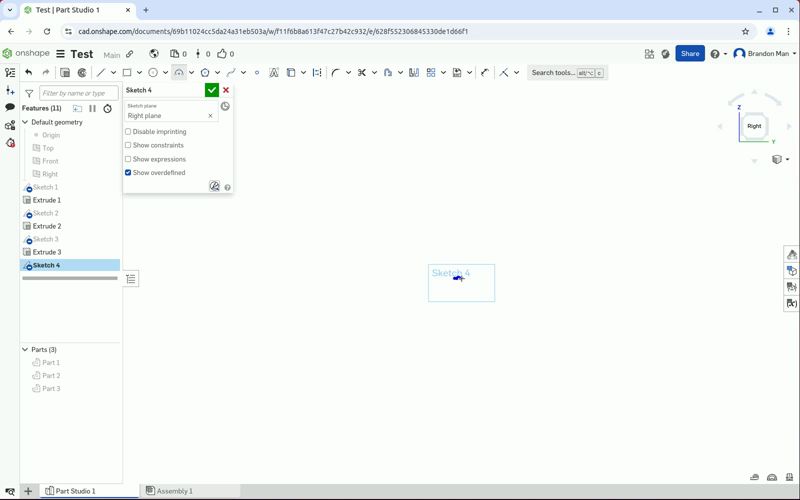
mouse_move(461, 278)
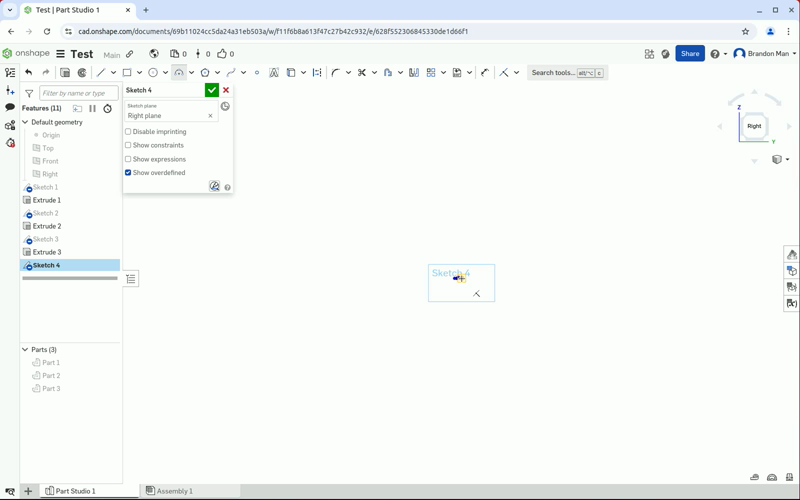
scroll(6)
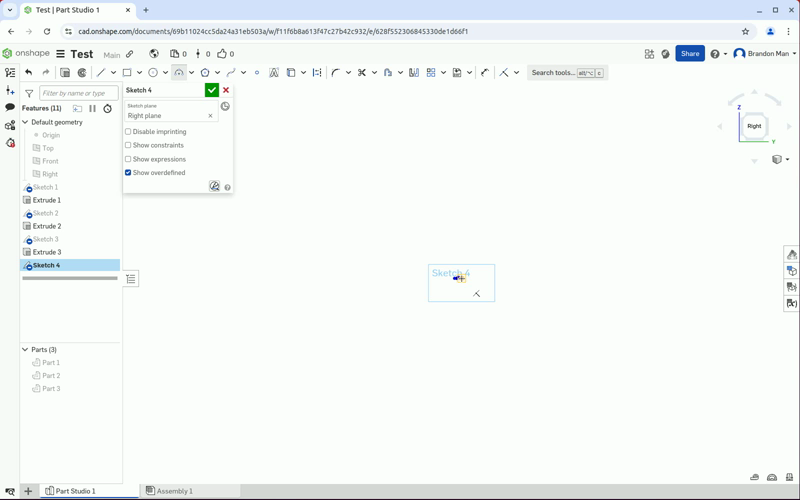
scroll(6)
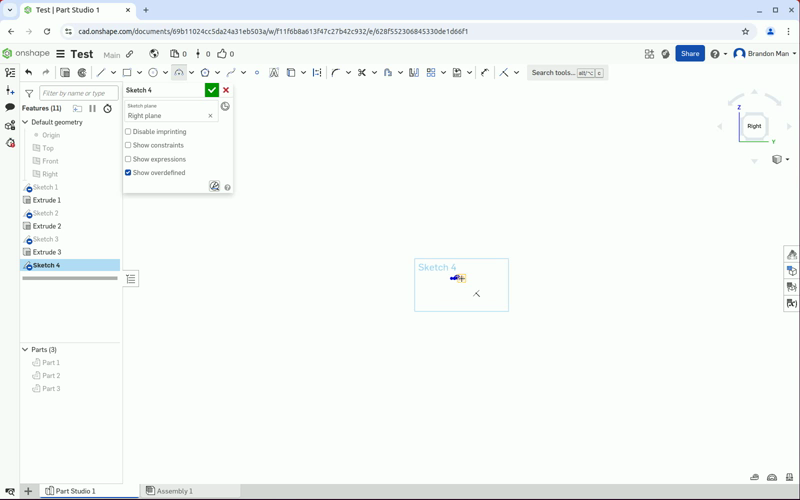
scroll(6)
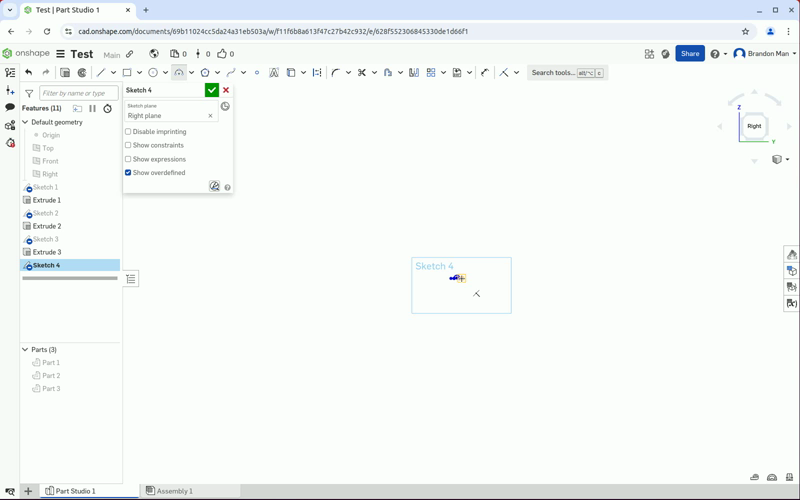
scroll(6)
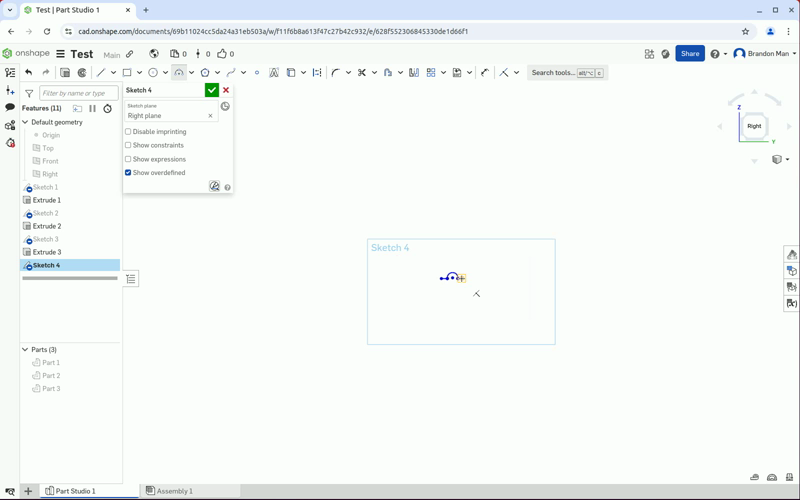
scroll(6)
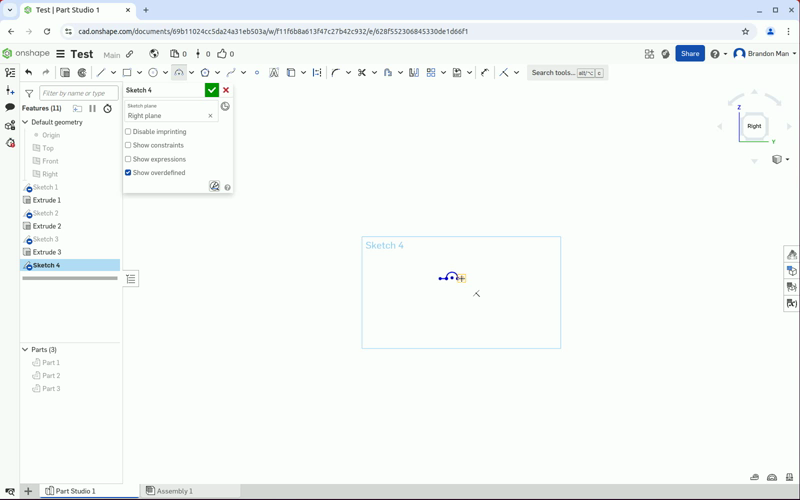
scroll(6)
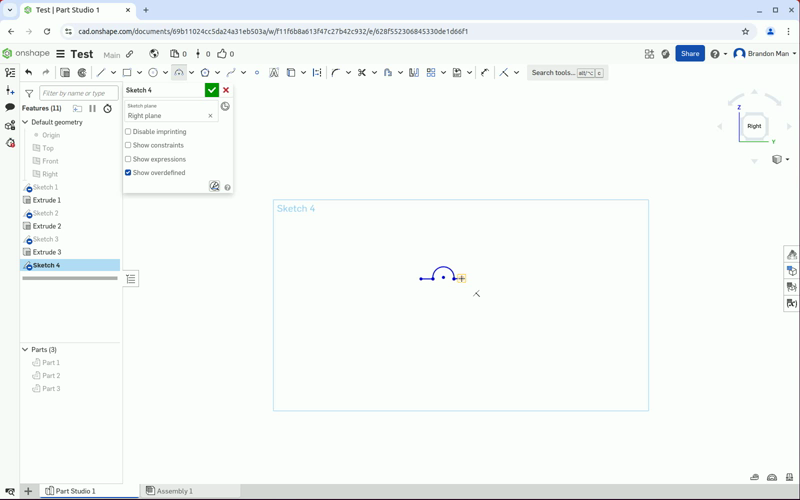
scroll(6)
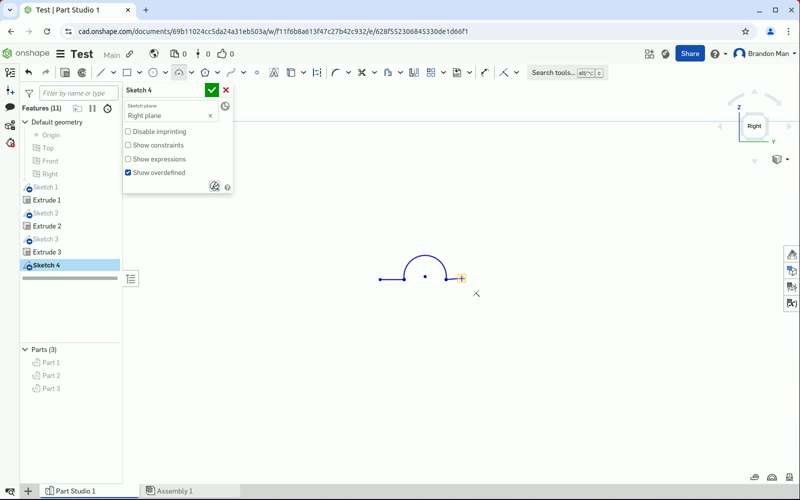
click(461, 278)
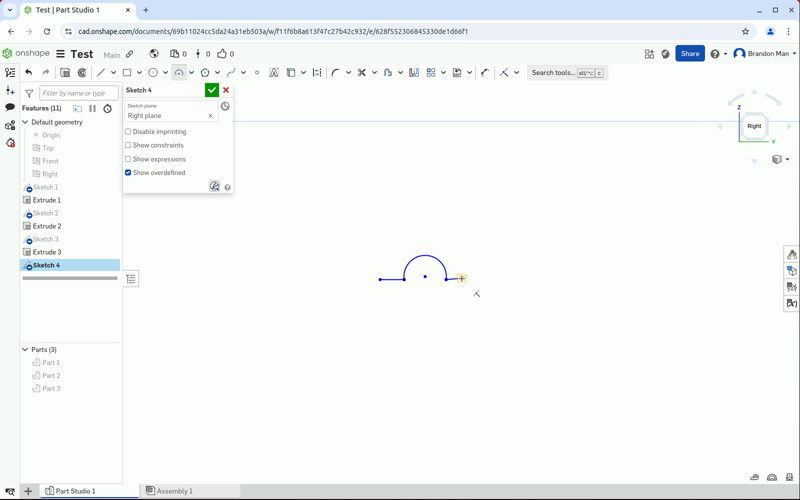
scroll(-6)
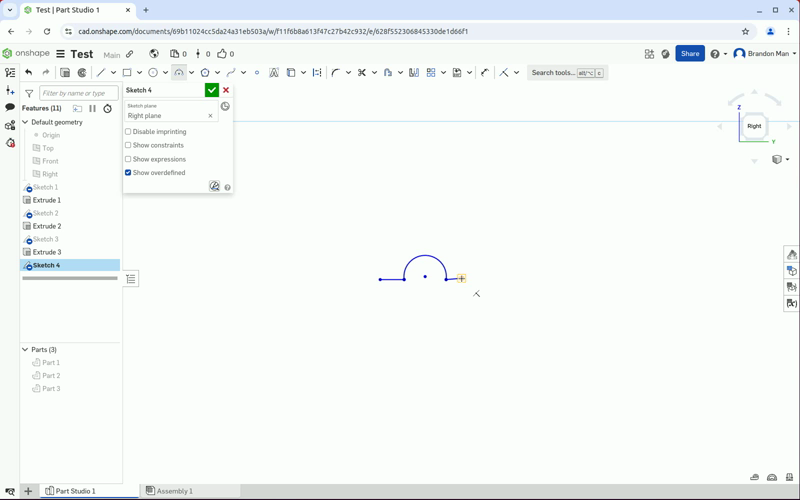
scroll(-6)
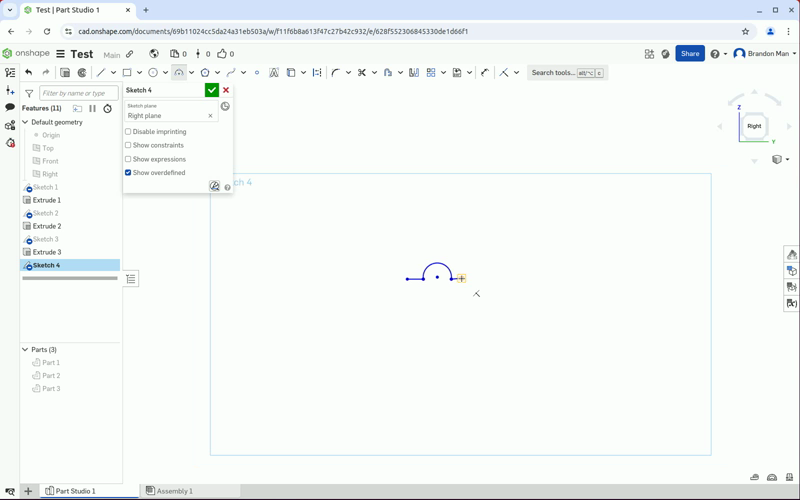
scroll(-6)
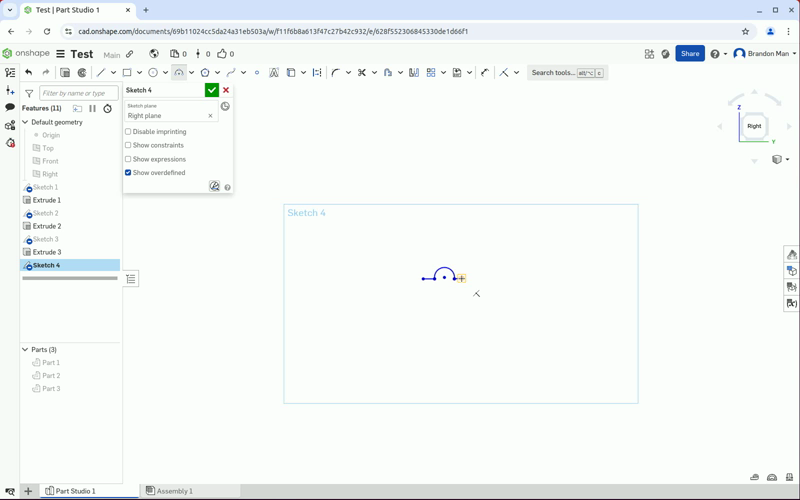
scroll(-6)
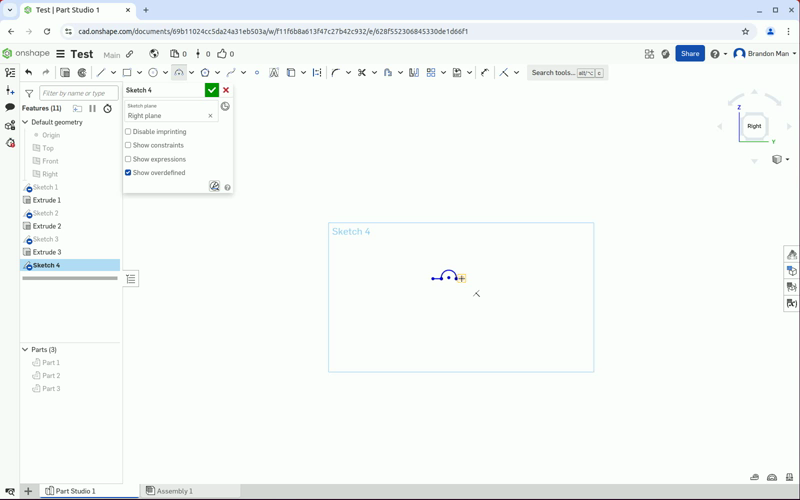
scroll(-6)
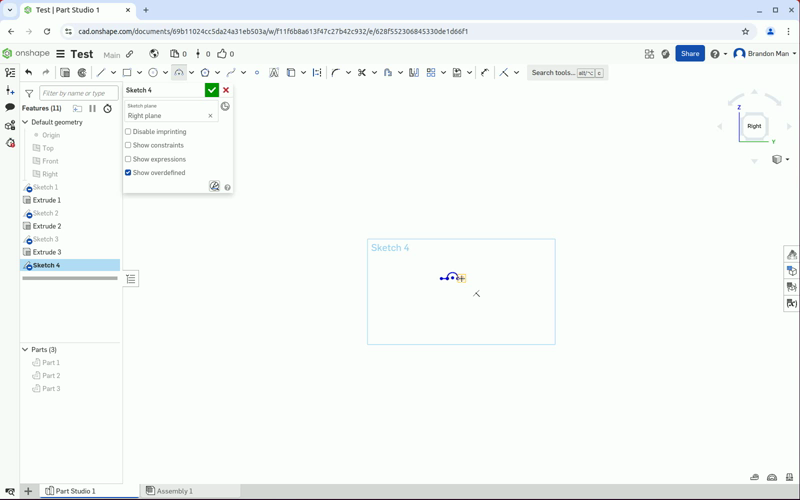
scroll(-6)
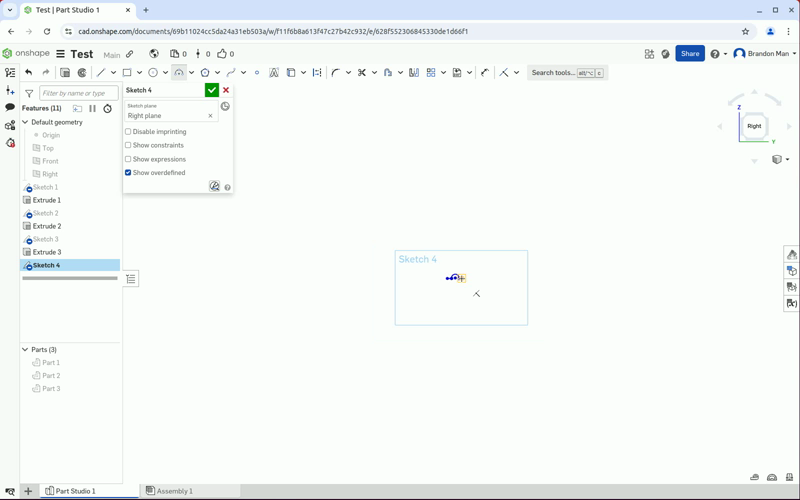
scroll(-6)
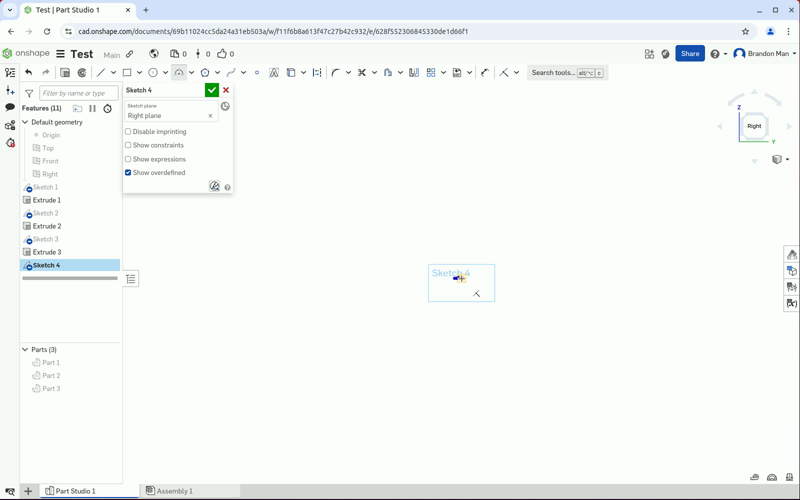
mouse_move(454, 278)
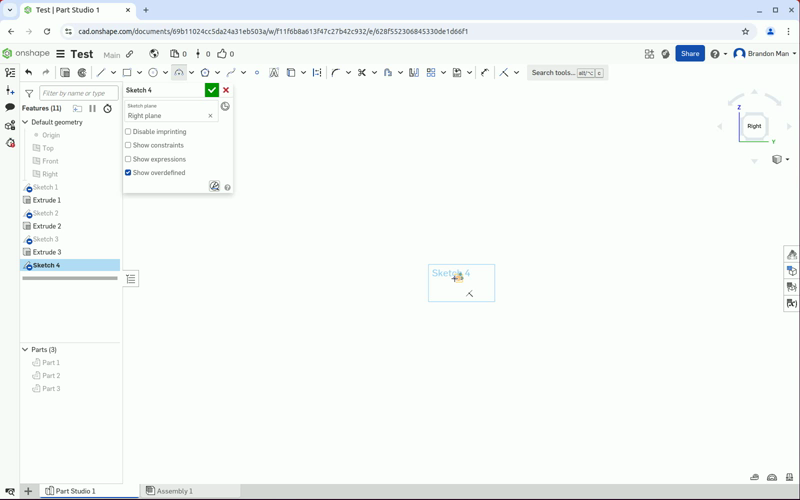
scroll(6)
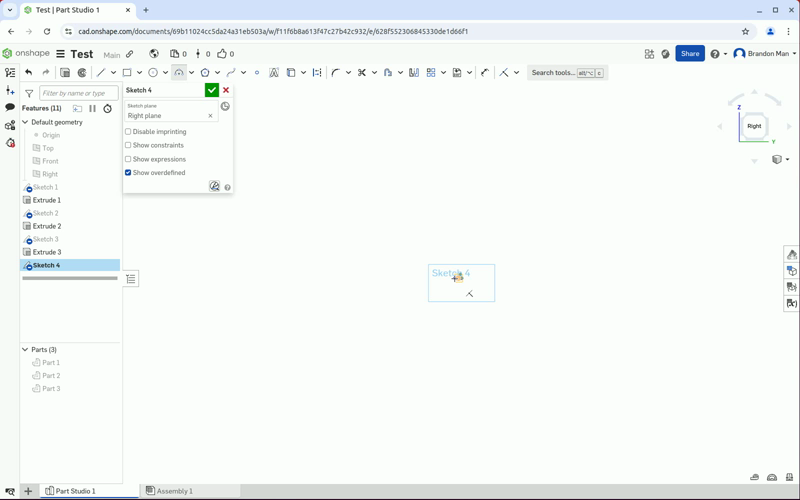
scroll(6)
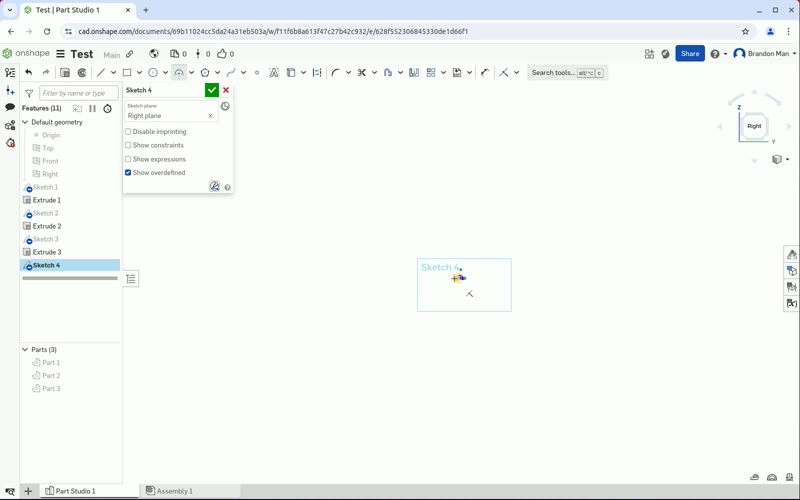
scroll(6)
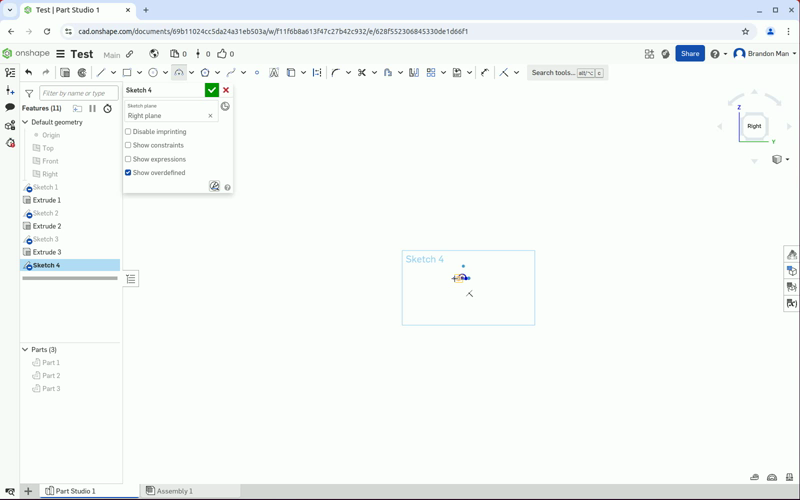
scroll(6)
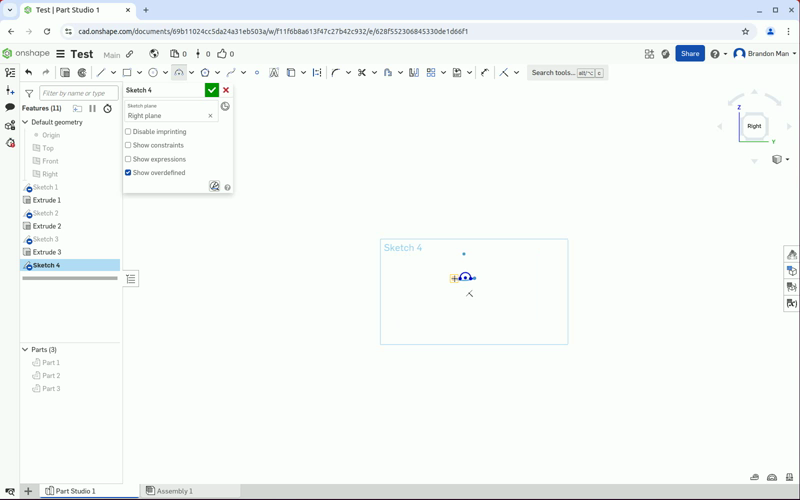
scroll(6)
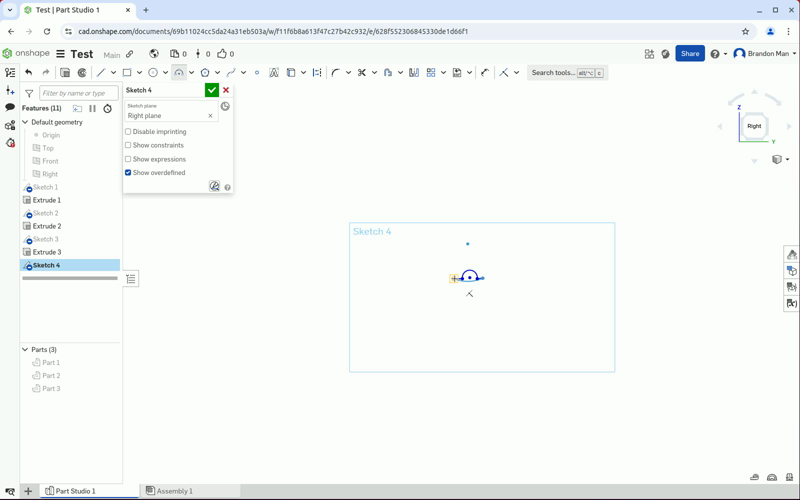
scroll(6)
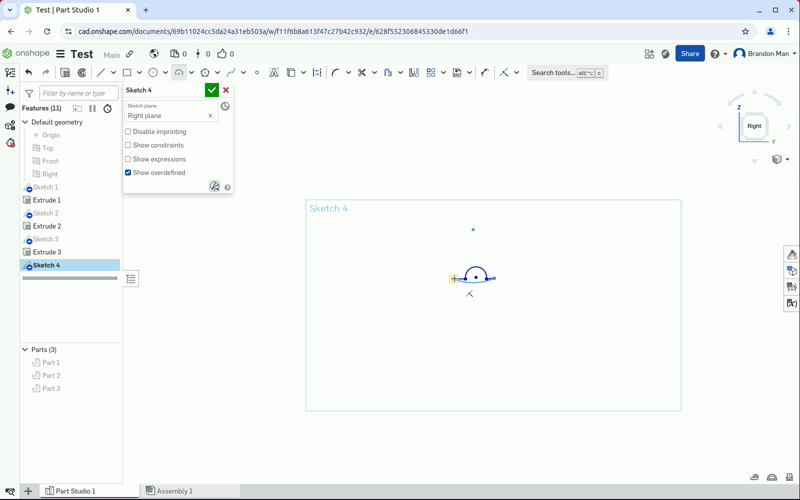
scroll(6)
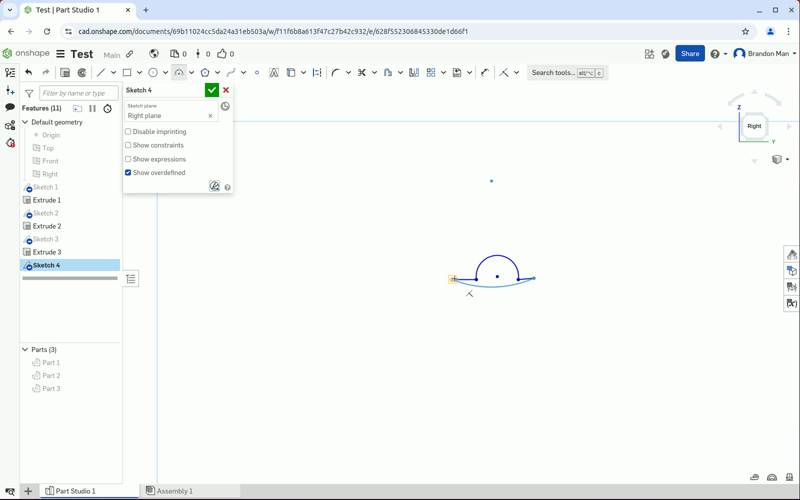
click(454, 278)
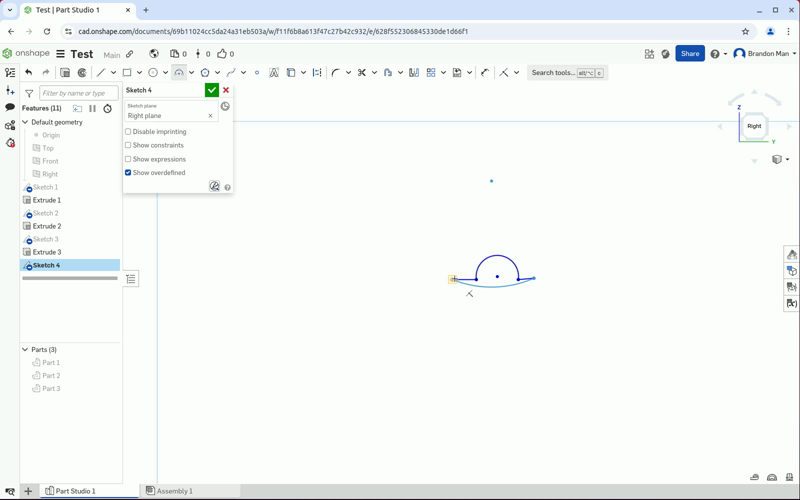
scroll(-6)
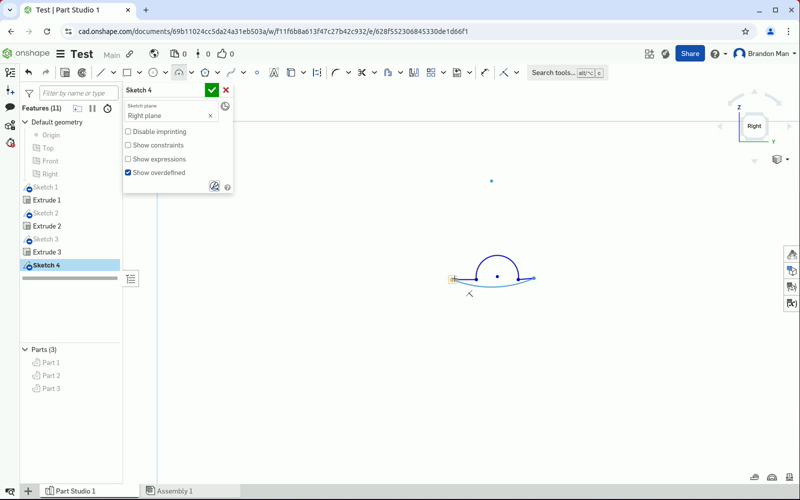
scroll(-6)
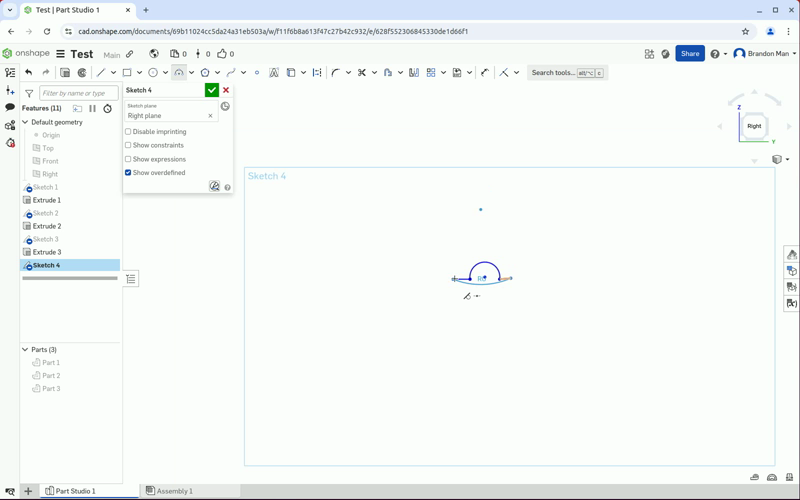
scroll(-6)
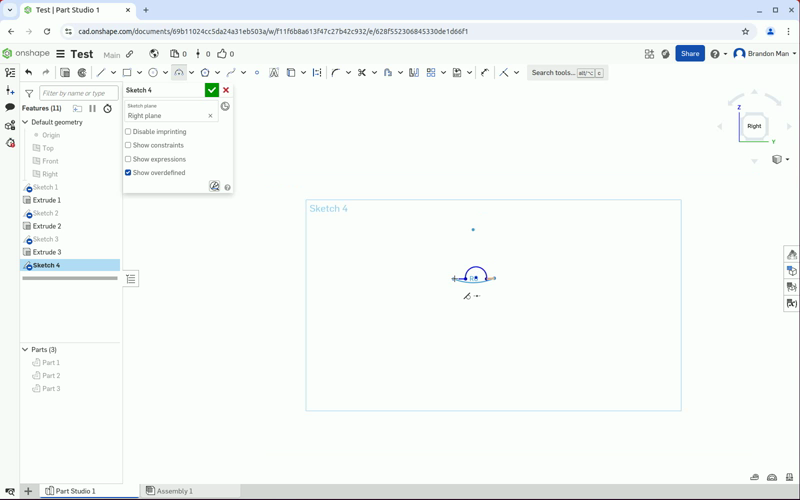
scroll(-6)
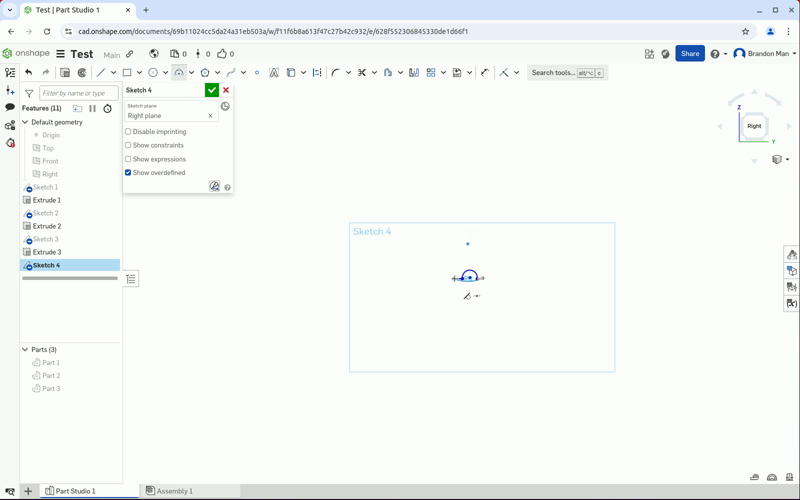
scroll(-6)
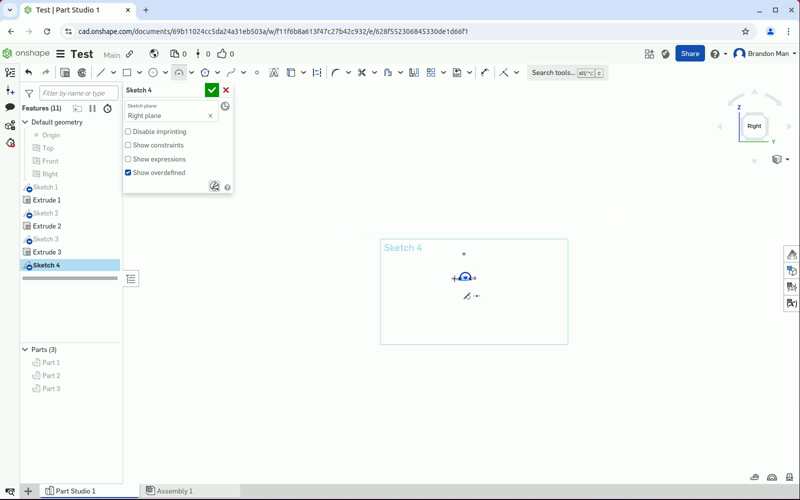
scroll(-6)
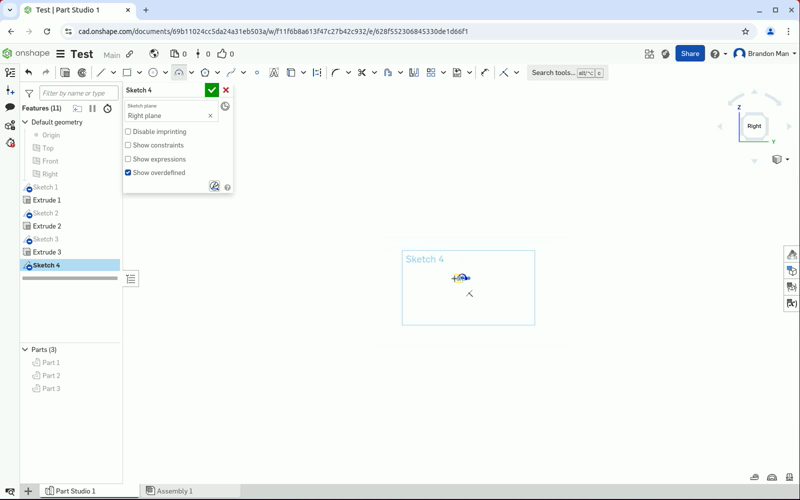
scroll(-6)
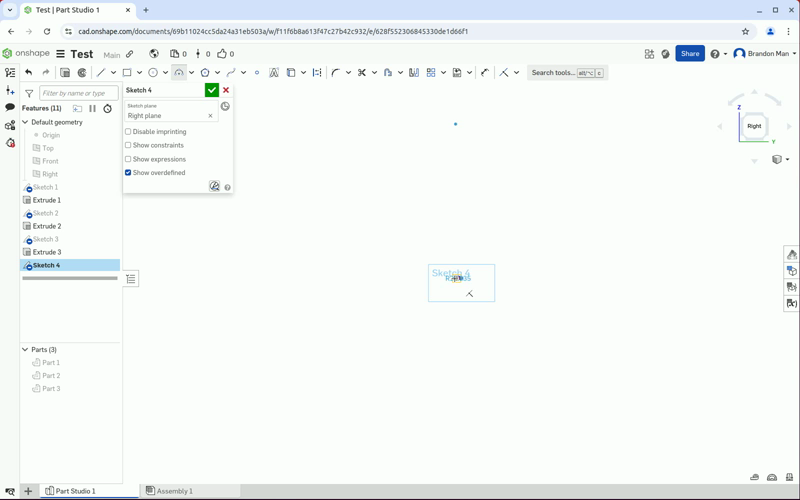
key_down(shift)
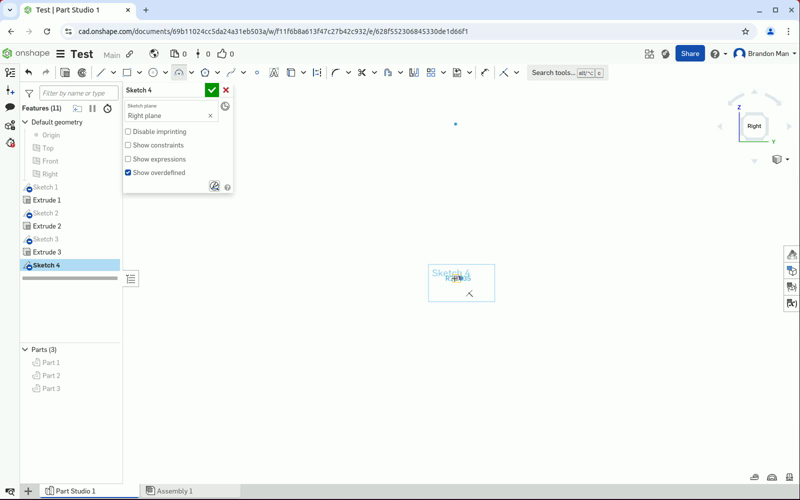
mouse_move(458, 274)
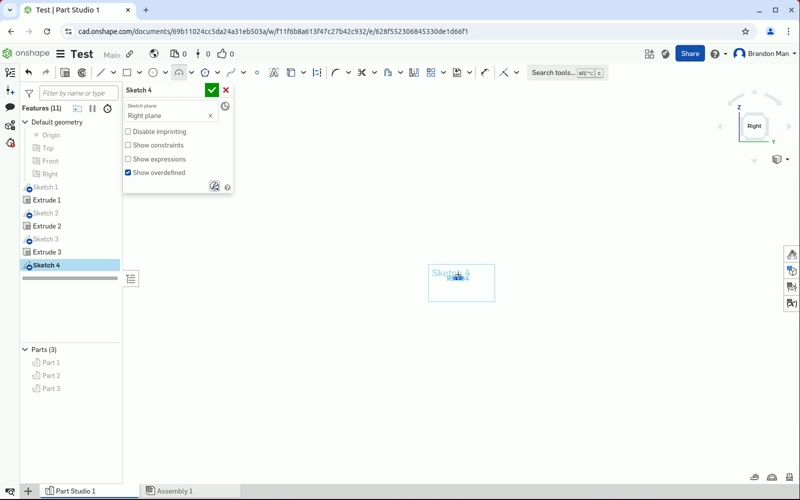
scroll(6)
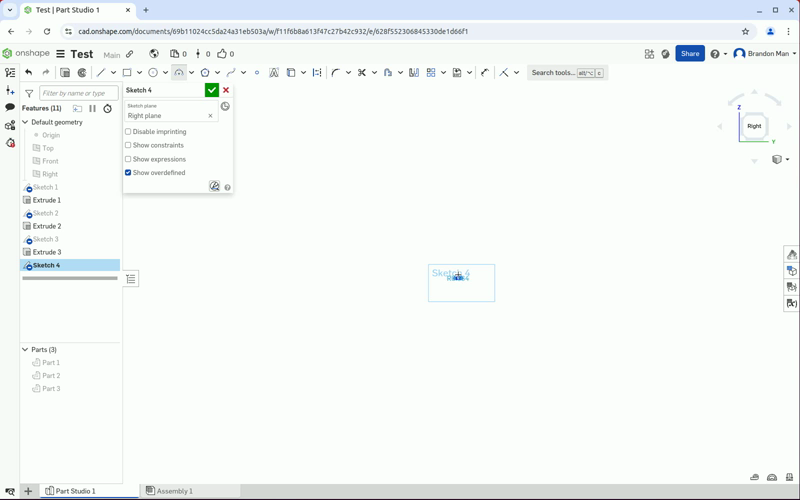
scroll(6)
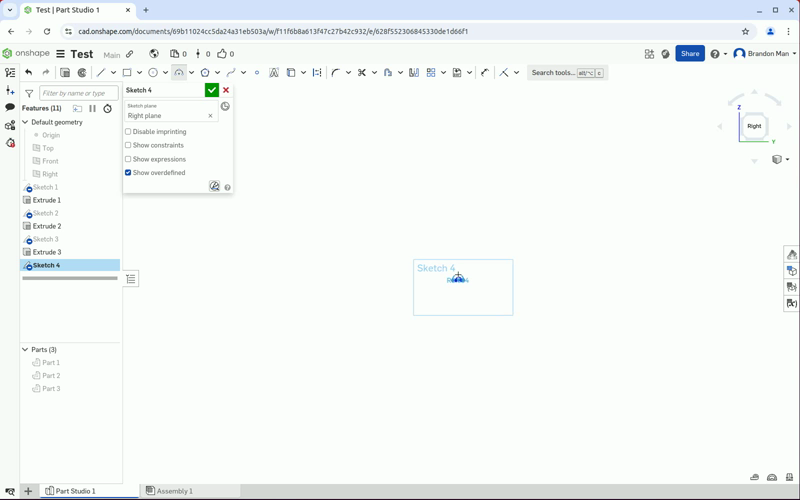
scroll(6)
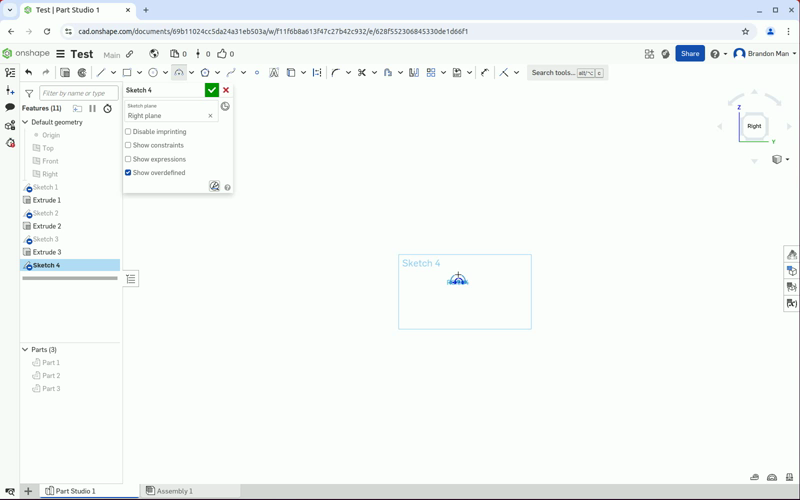
scroll(6)
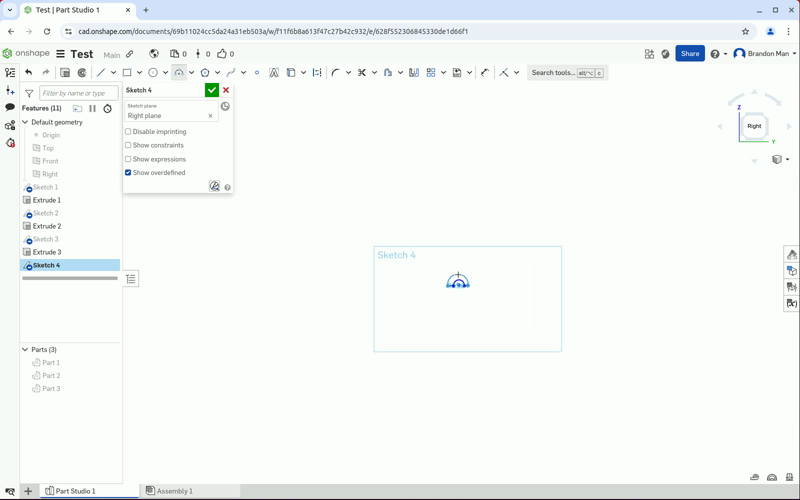
scroll(6)
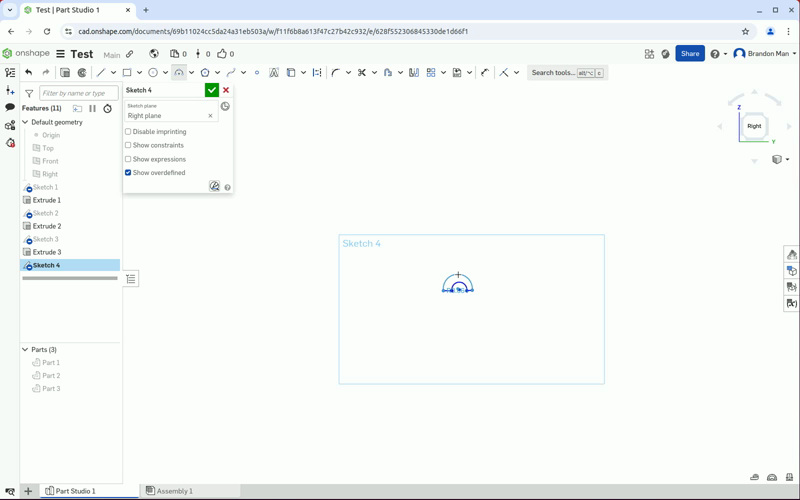
scroll(6)
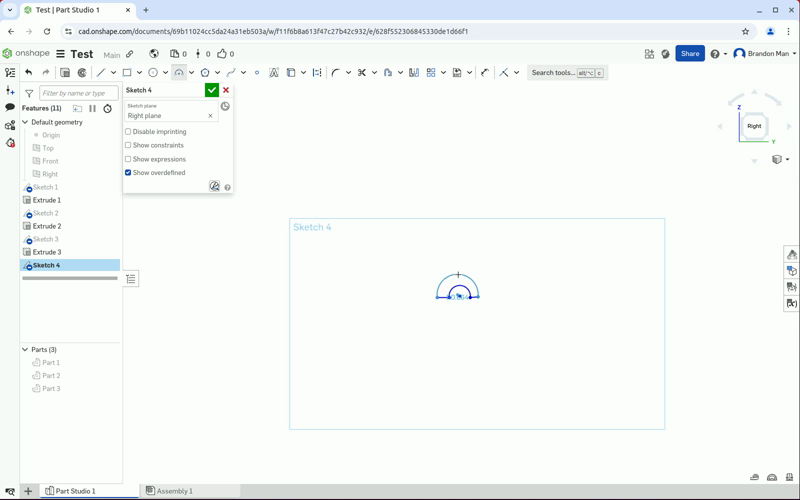
scroll(6)
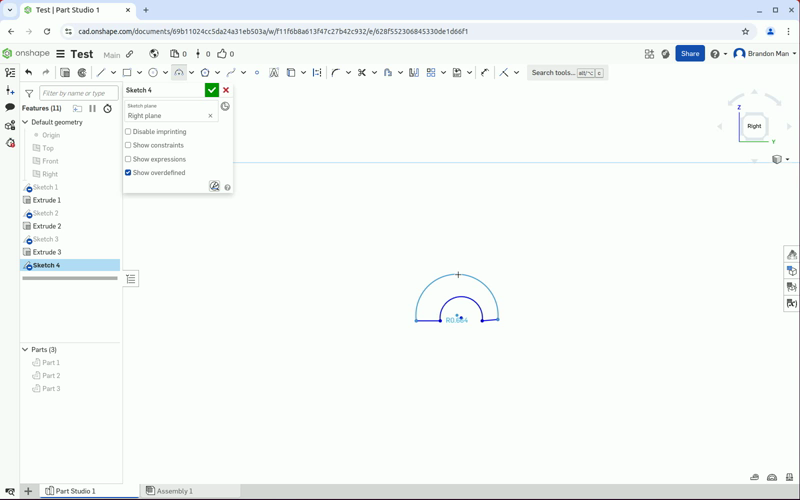
click(458, 274)
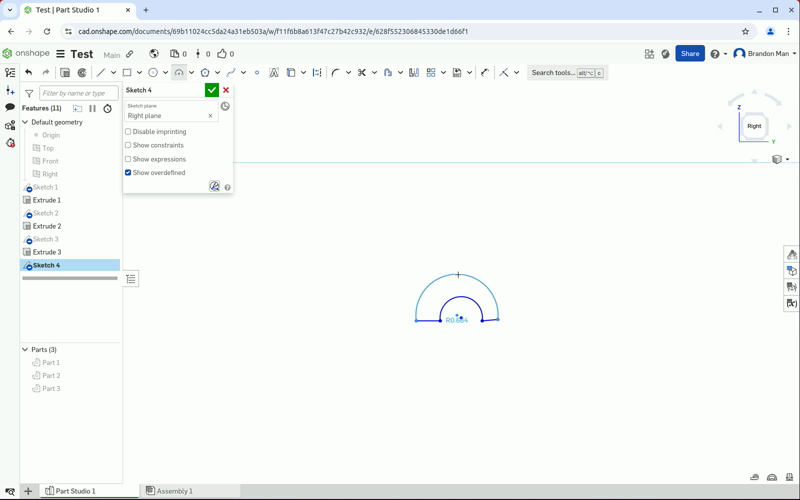
scroll(-6)
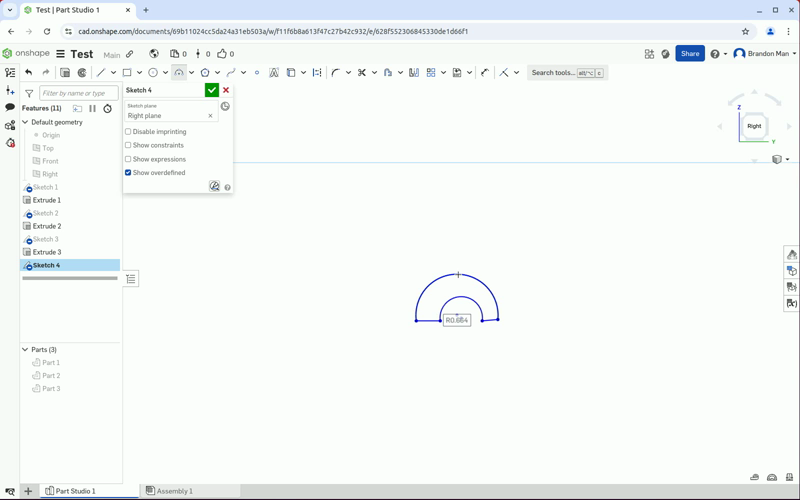
scroll(-6)
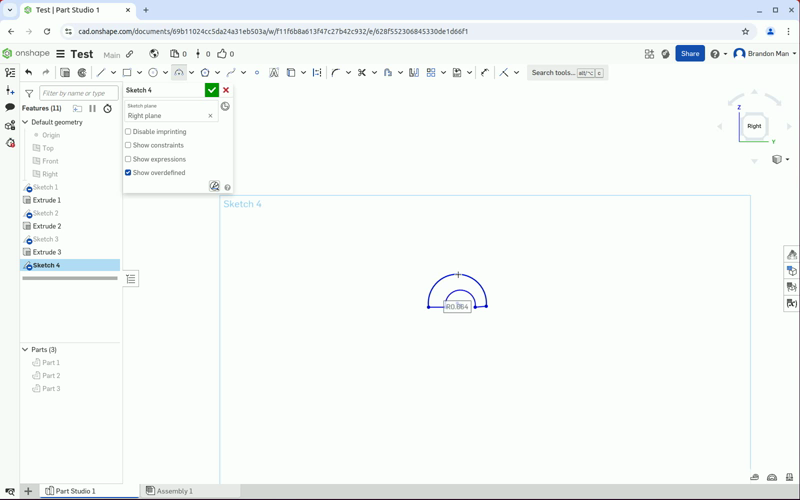
scroll(-6)
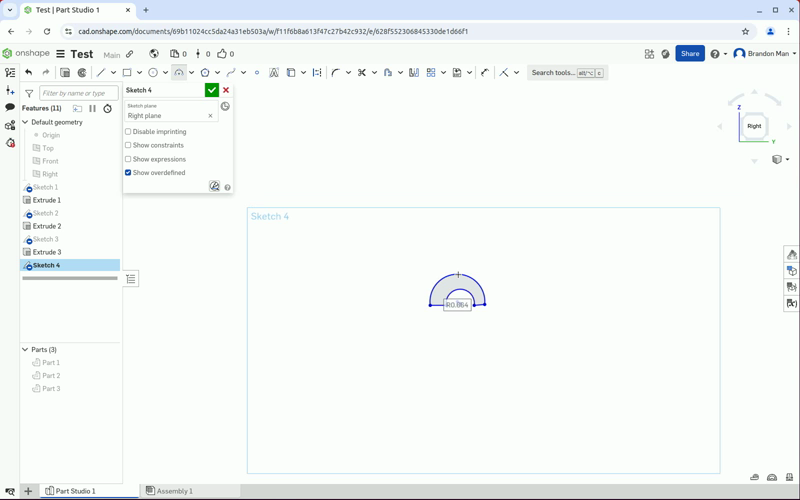
scroll(-6)
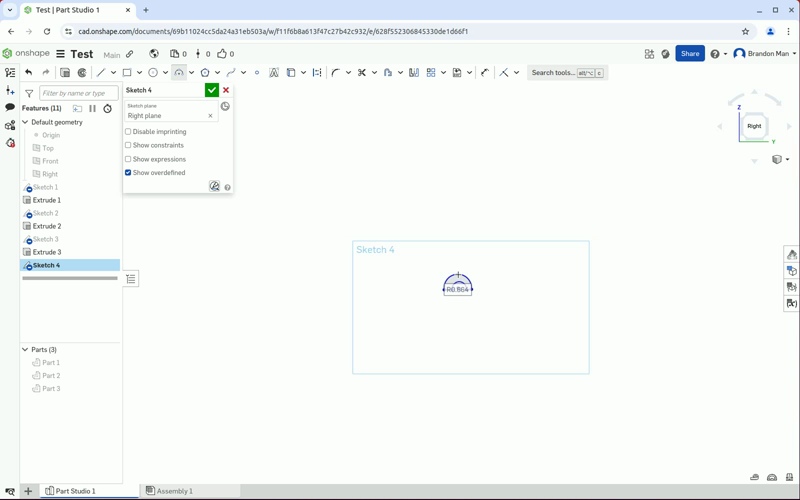
scroll(-6)
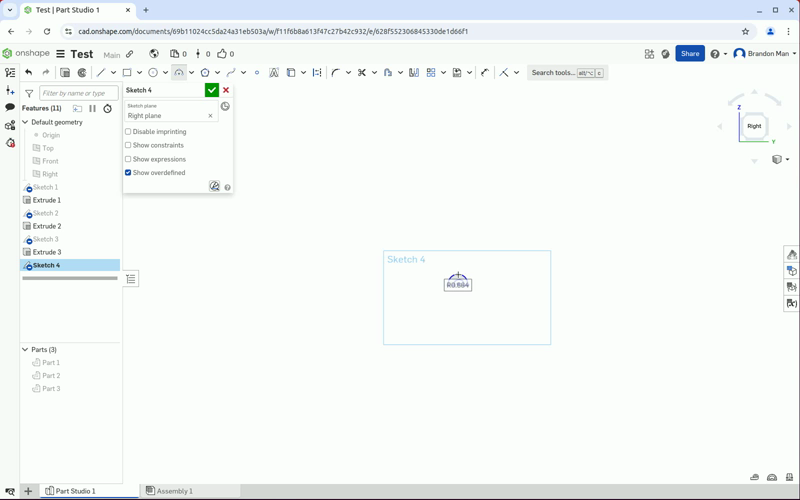
scroll(-6)
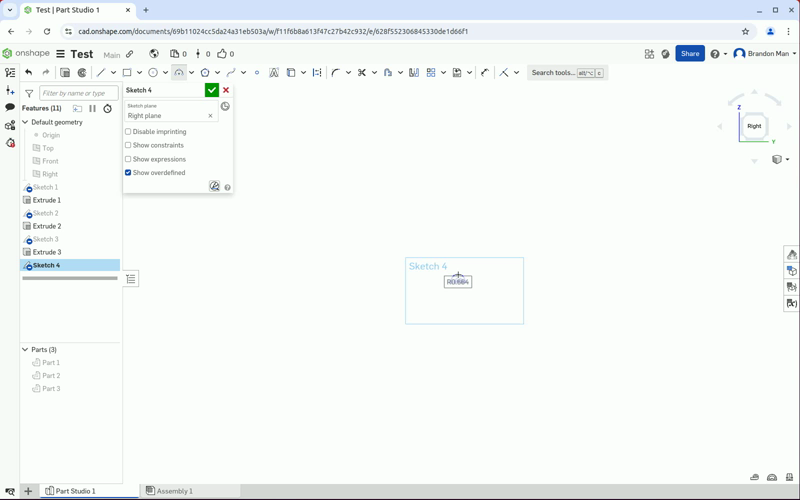
scroll(-6)
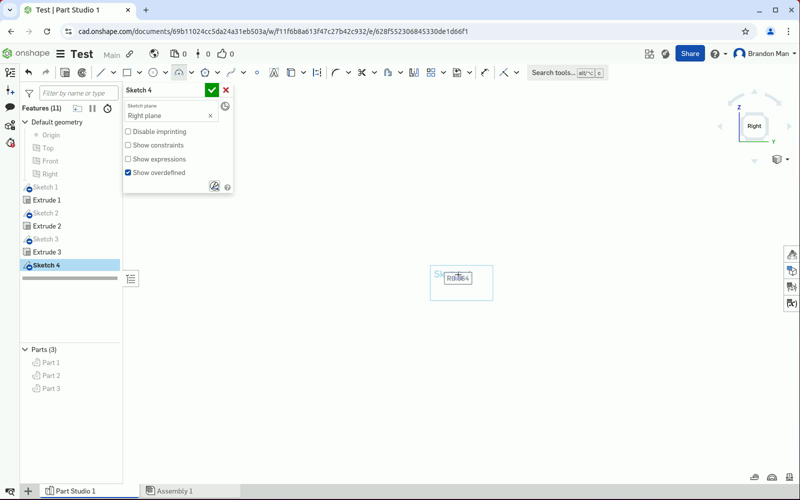
key_up(shift)
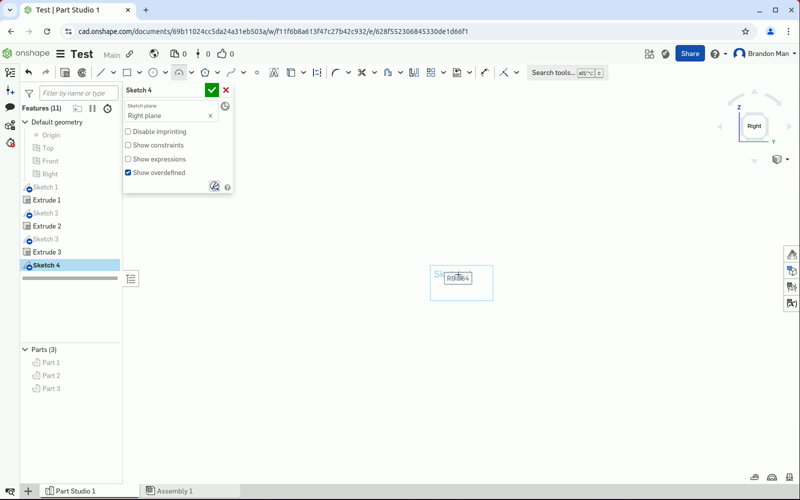
key(esc)
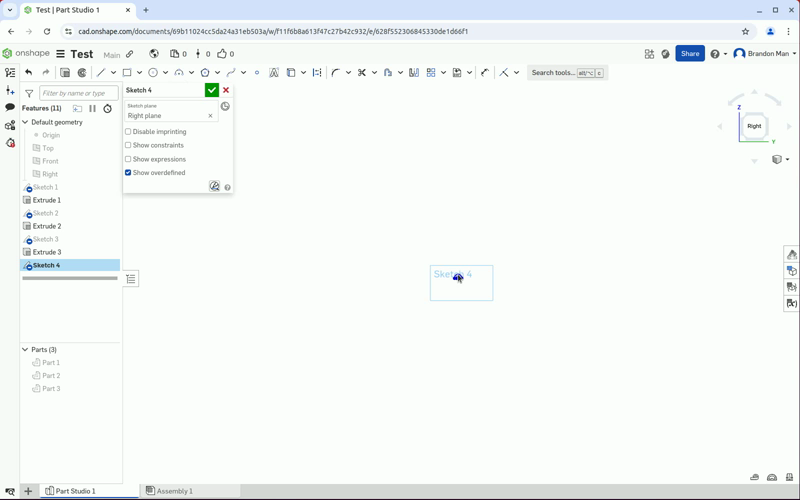
mouse_move(457, 276)
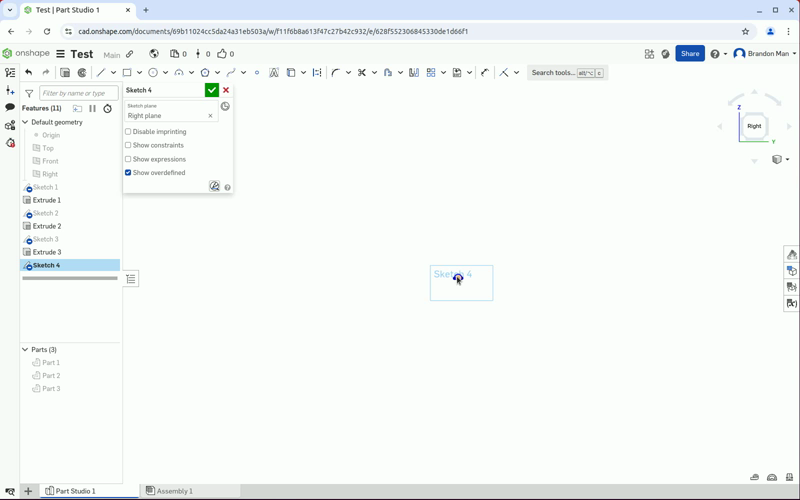
scroll(6)
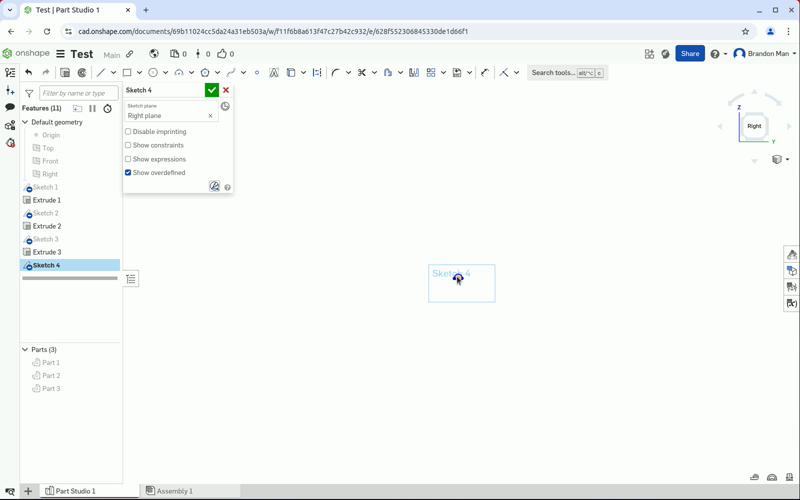
scroll(6)
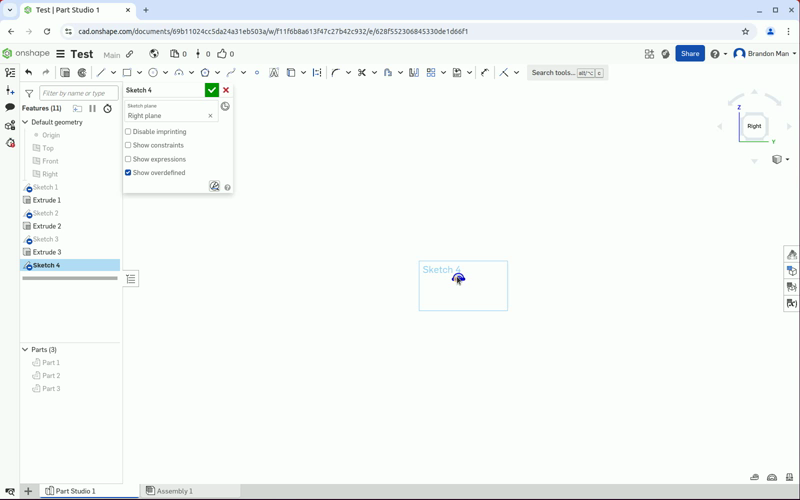
scroll(6)
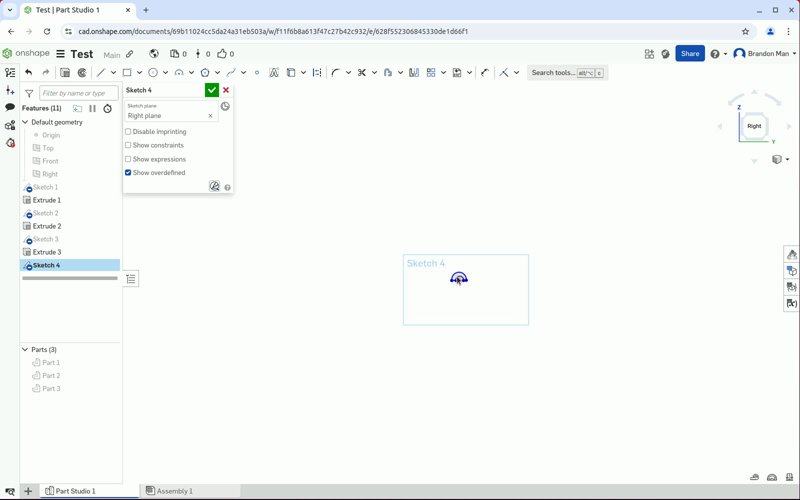
scroll(6)
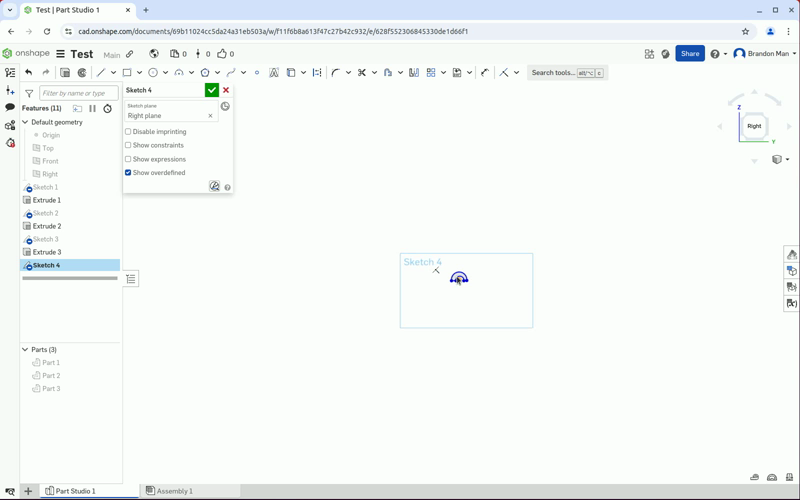
scroll(6)
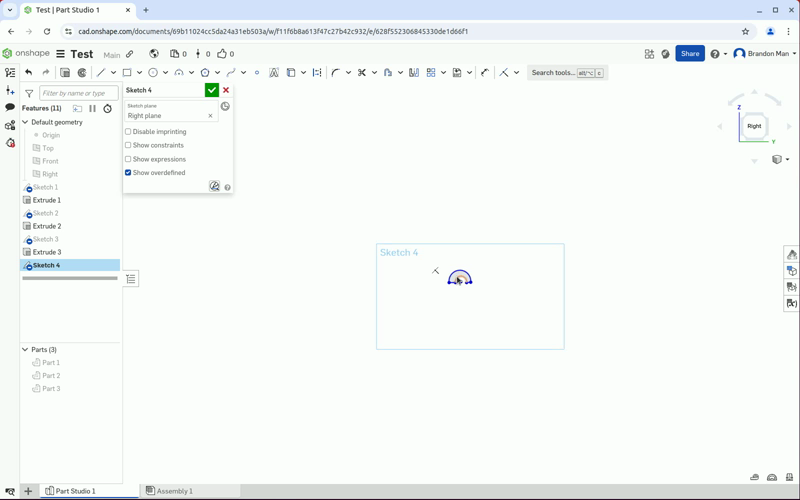
scroll(6)
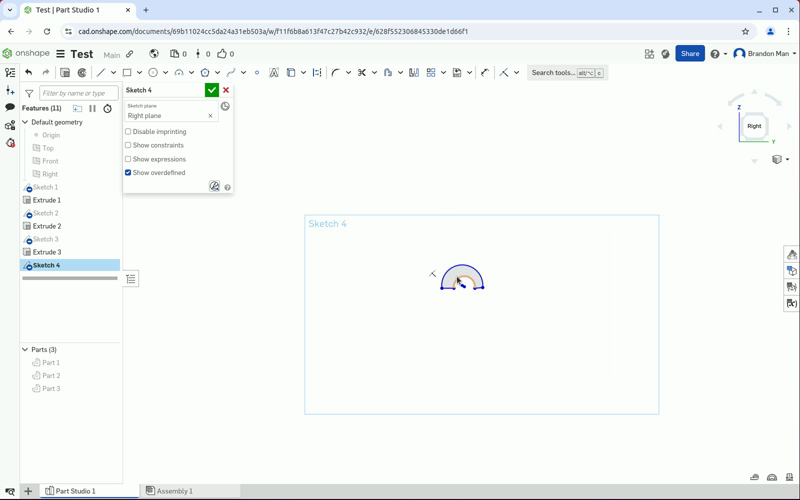
scroll(6)
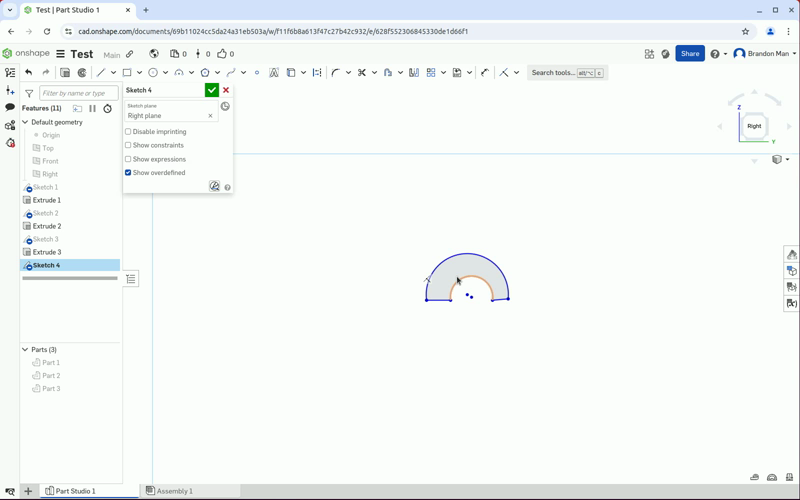
click(457, 276)
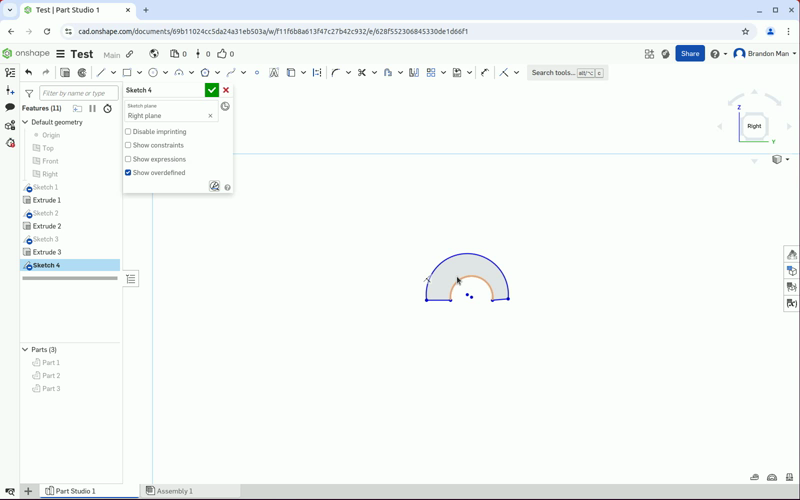
scroll(-6)
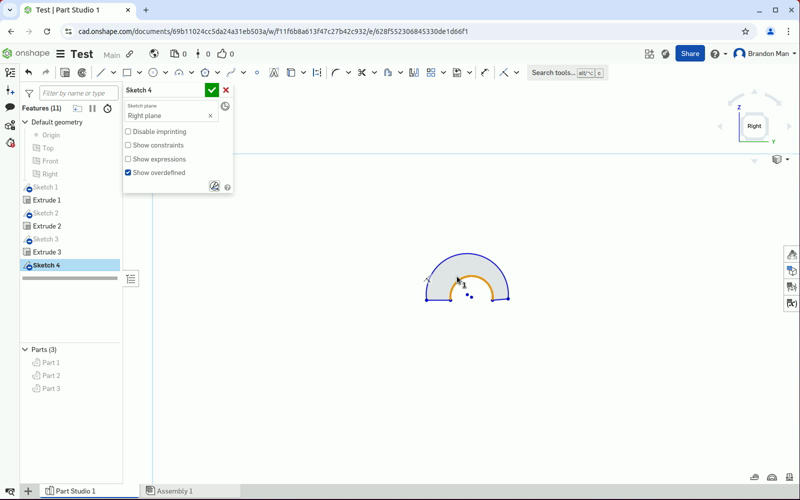
scroll(-6)
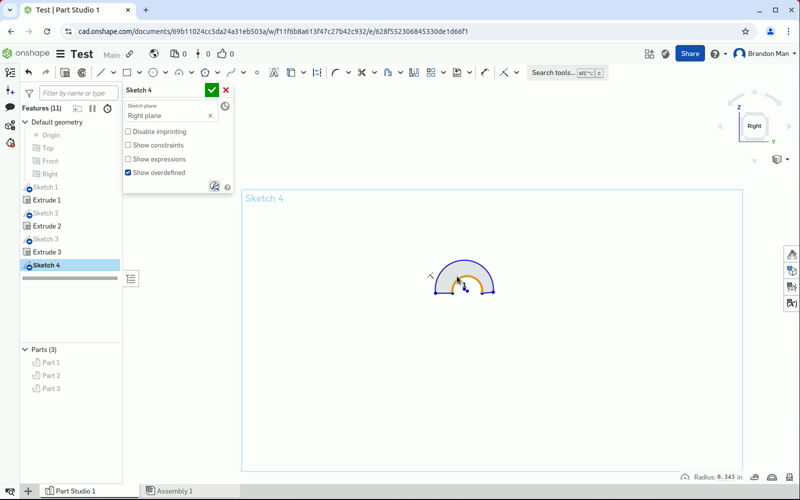
scroll(-6)
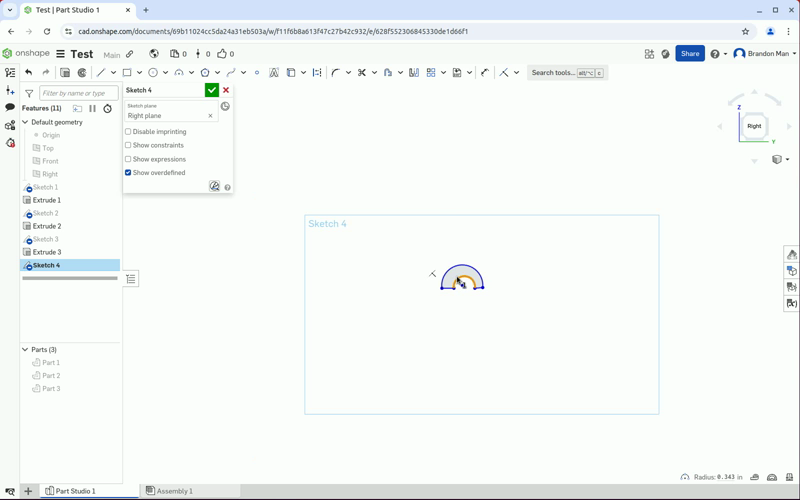
scroll(-6)
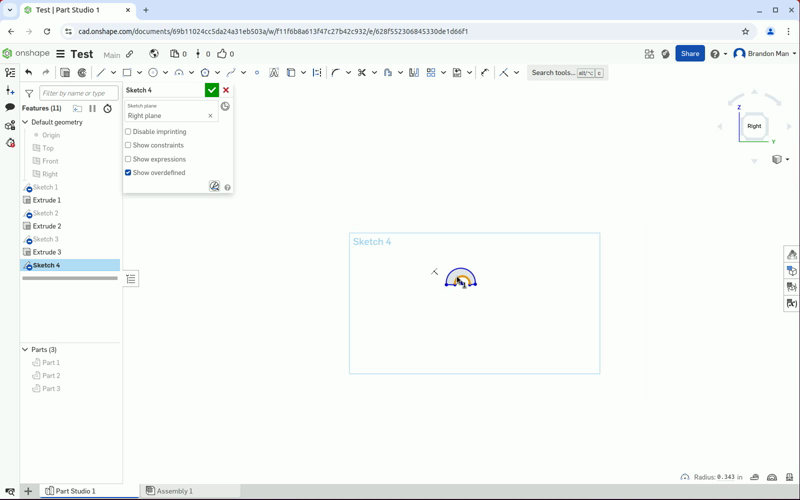
scroll(-6)
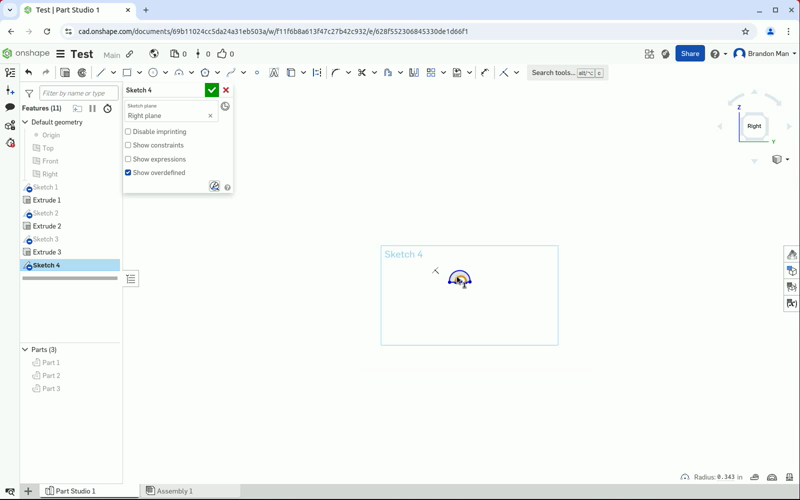
scroll(-6)
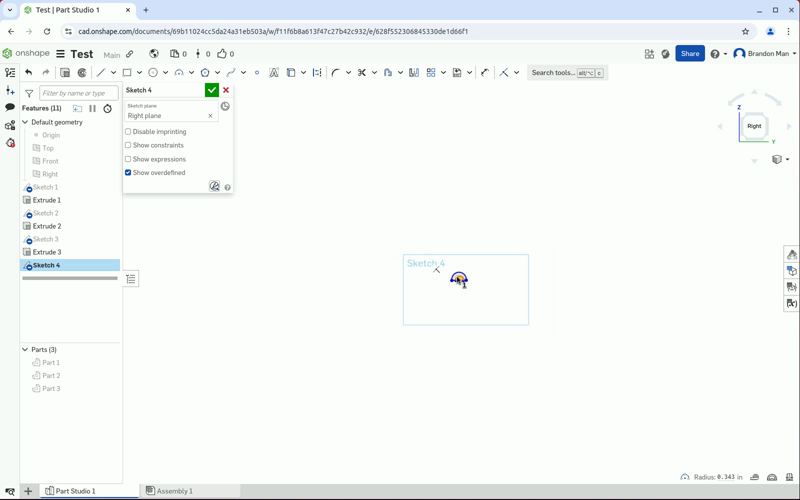
scroll(-6)
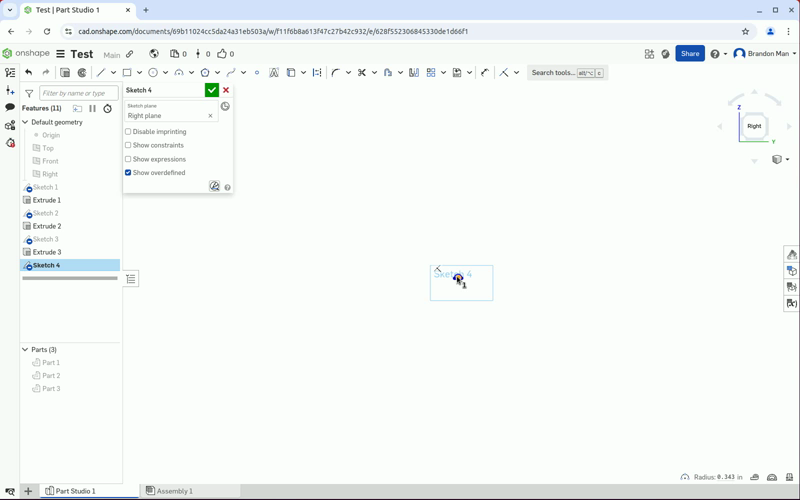
mouse_move(73, 352)
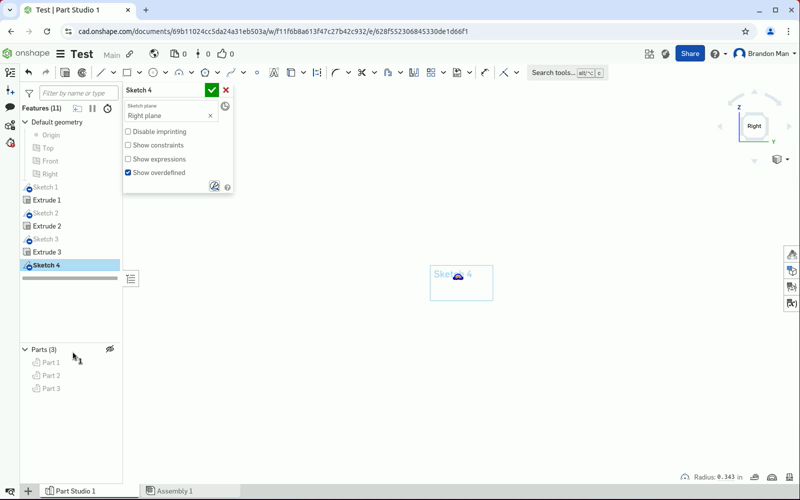
key(shift+y)
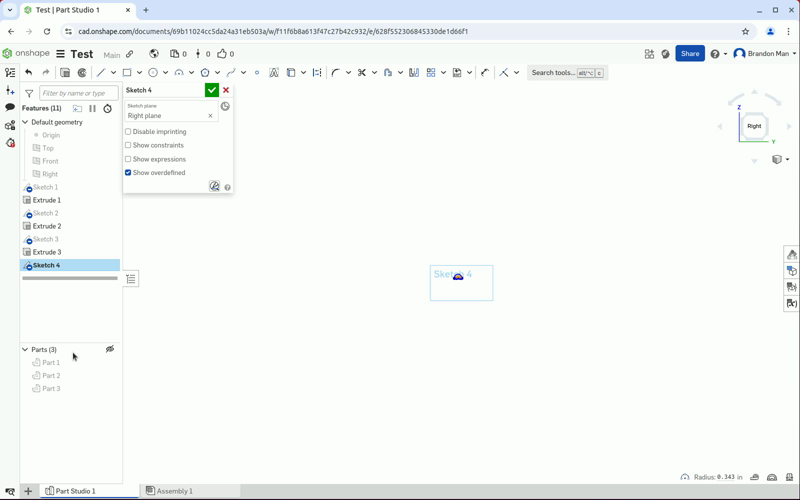
key(shift+e)
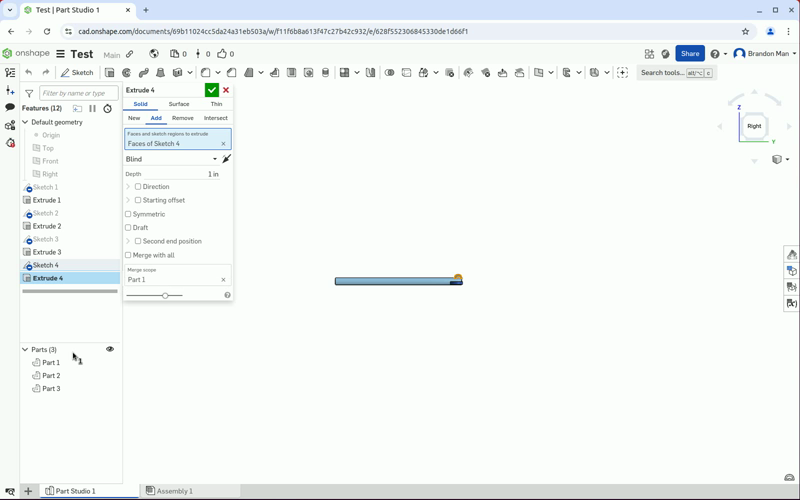
mouse_move(143, 106)
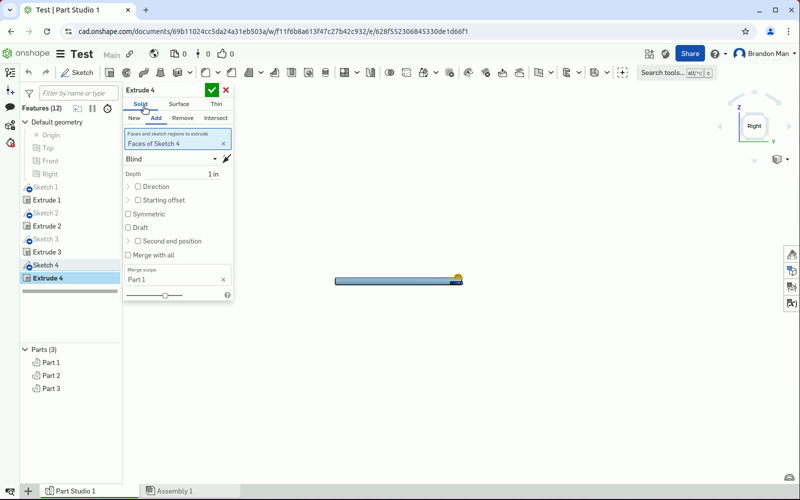
click(143, 106)
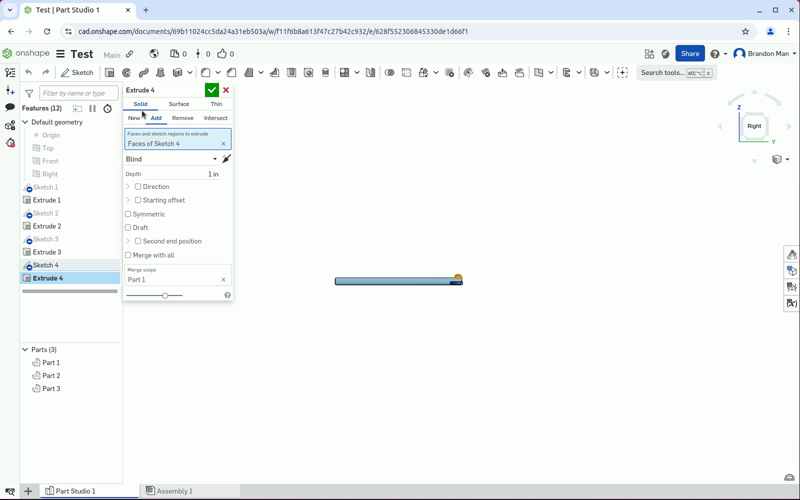
mouse_move(137, 120)
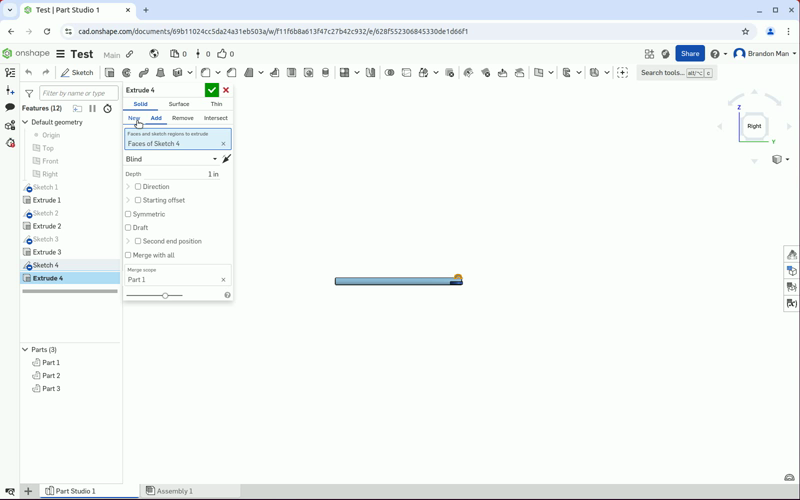
click(137, 120)
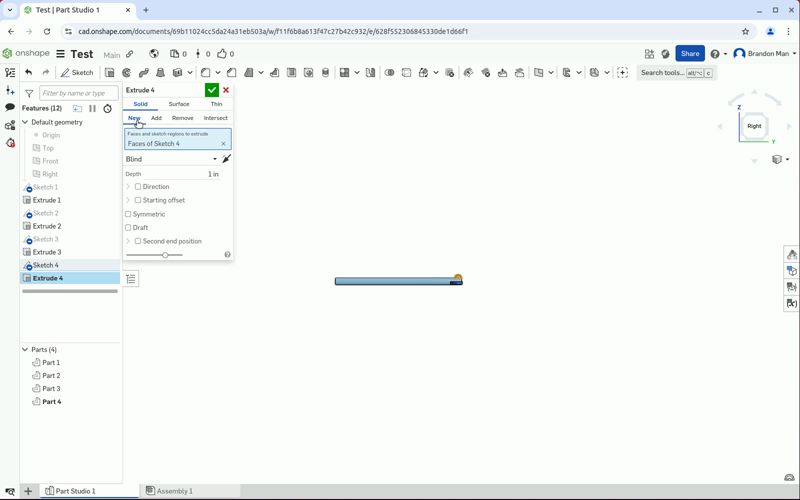
key(tab, 4)
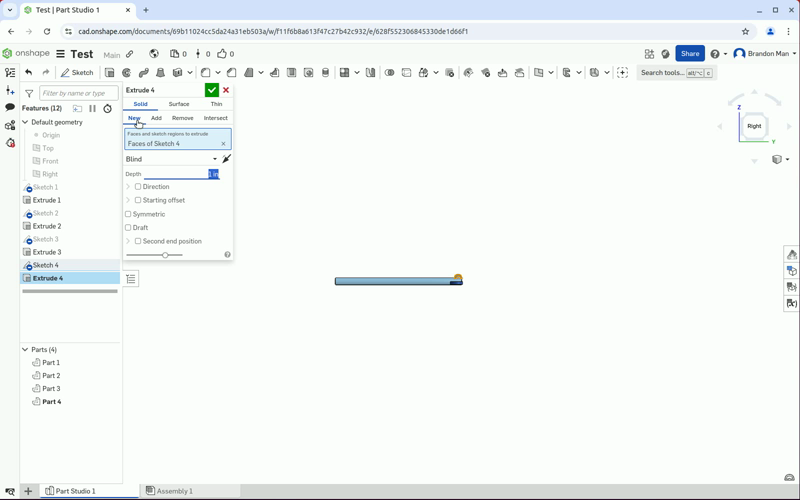
text(0.482)
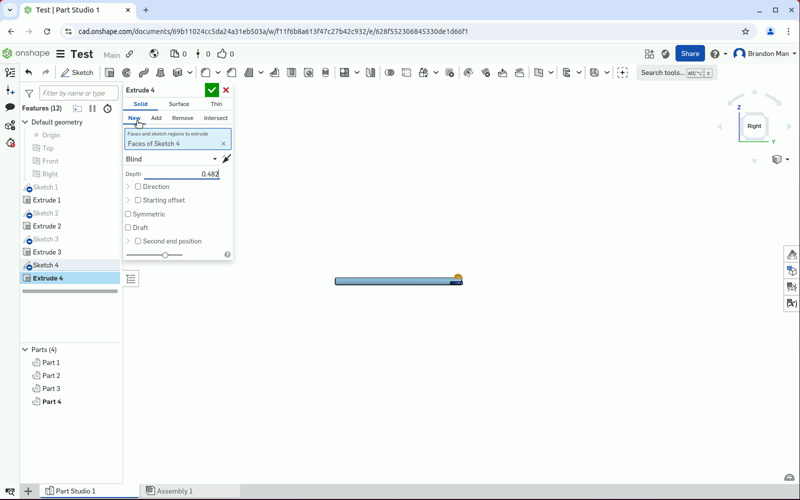
key(tab, 3)
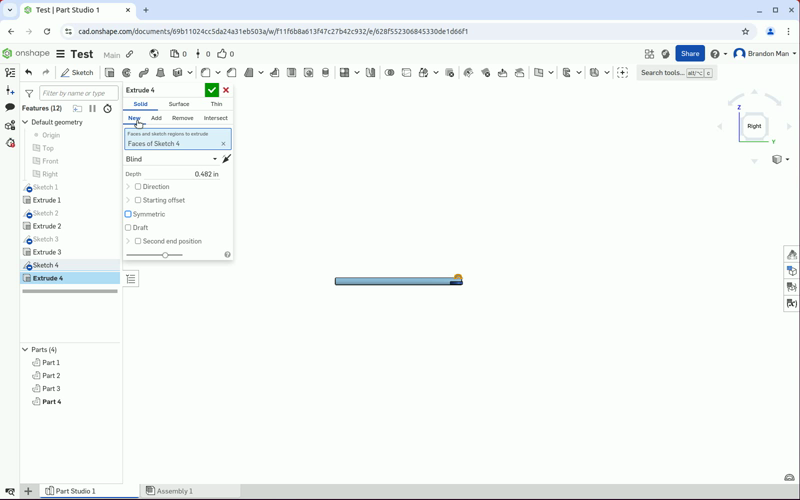
key(space)
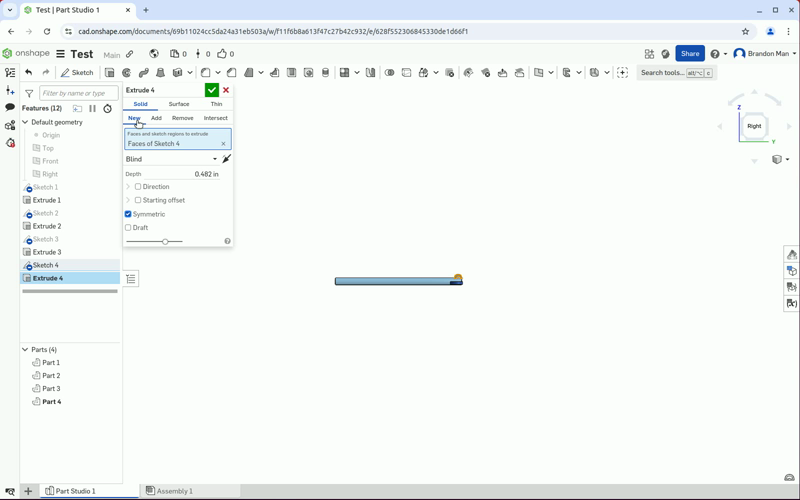
key(enter)
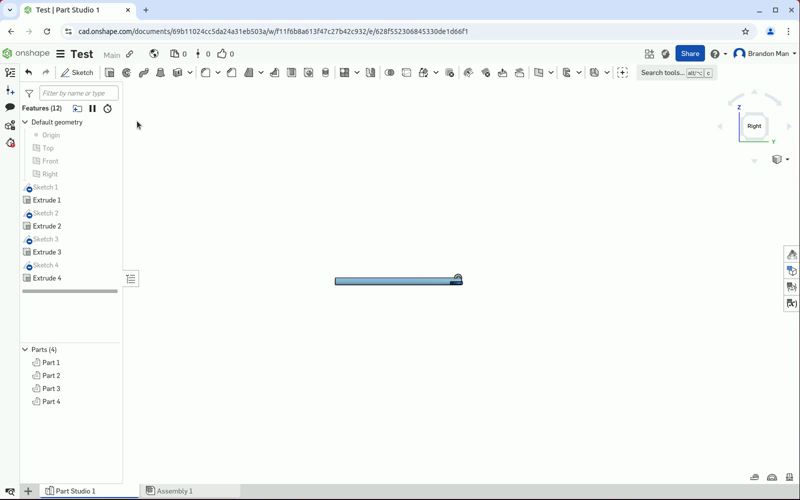
key(shift+h)
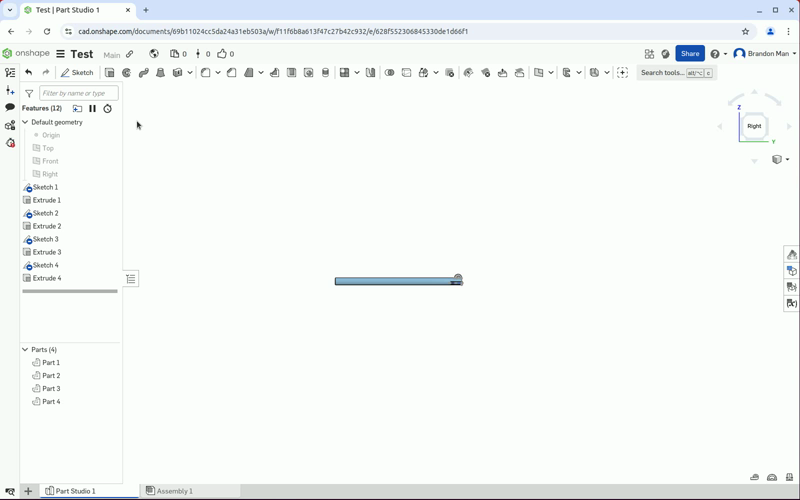
key(shift+h)
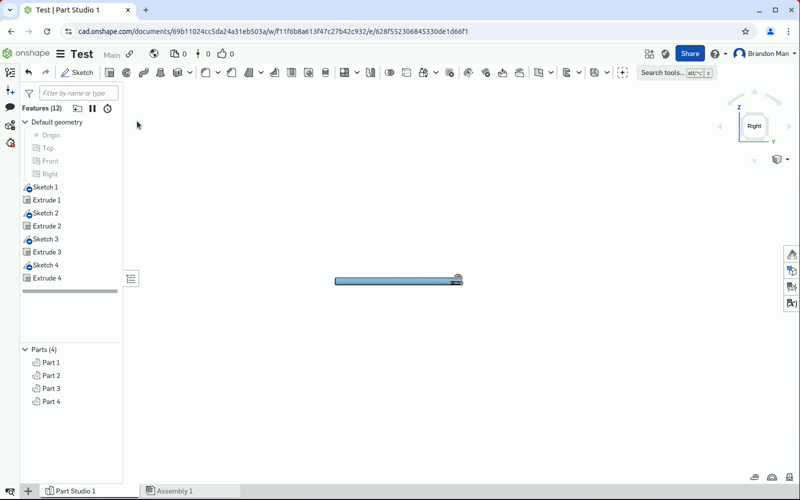
key(shift+7)
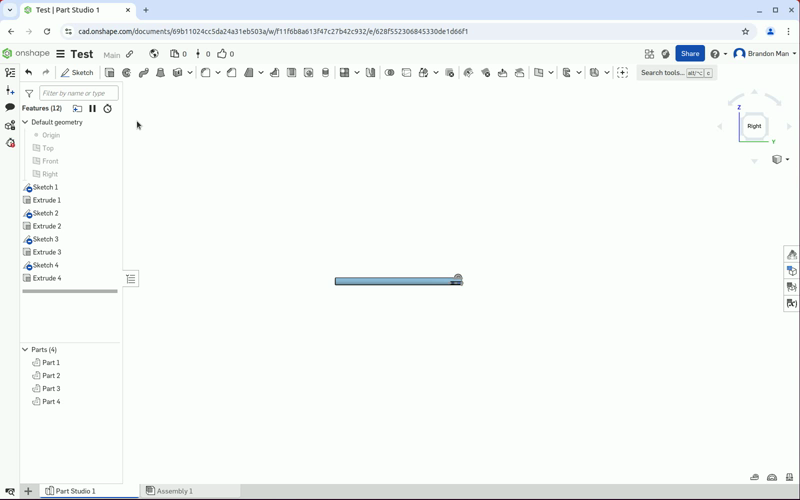
key(right, 2)
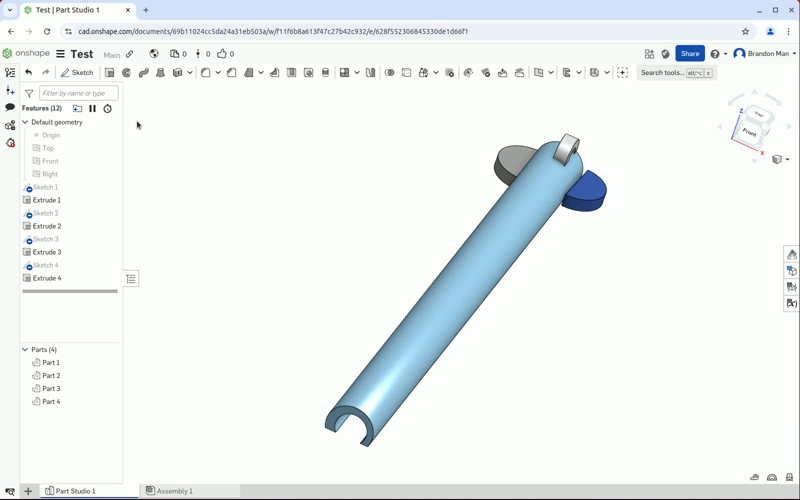
key(down, 2)
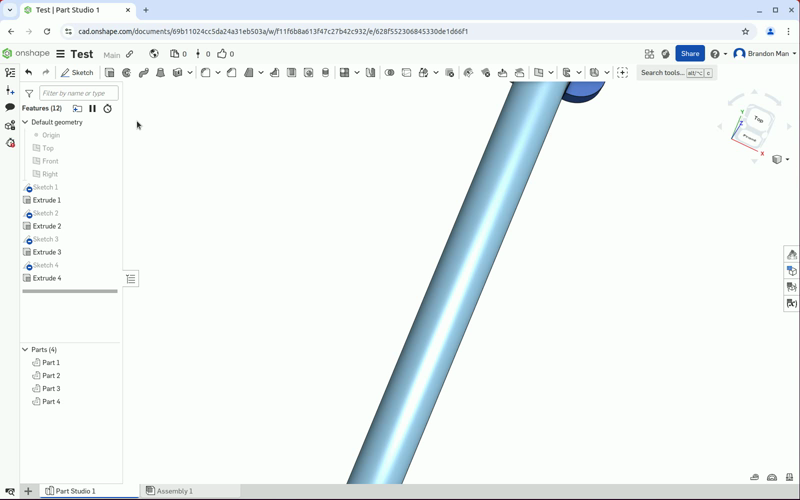
key(up, 2)
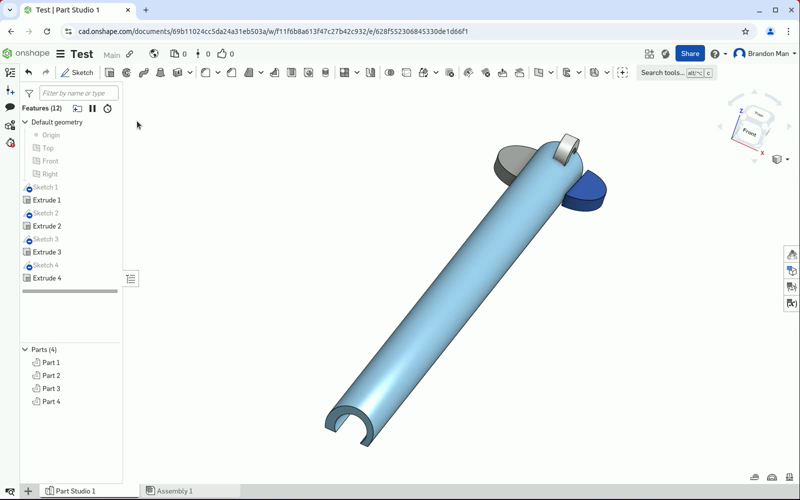
key(left, 2)
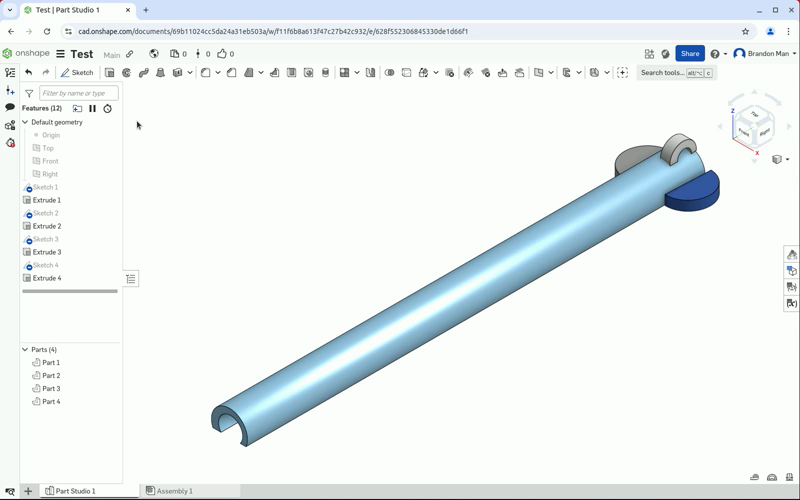
mouse_move(73, 189)
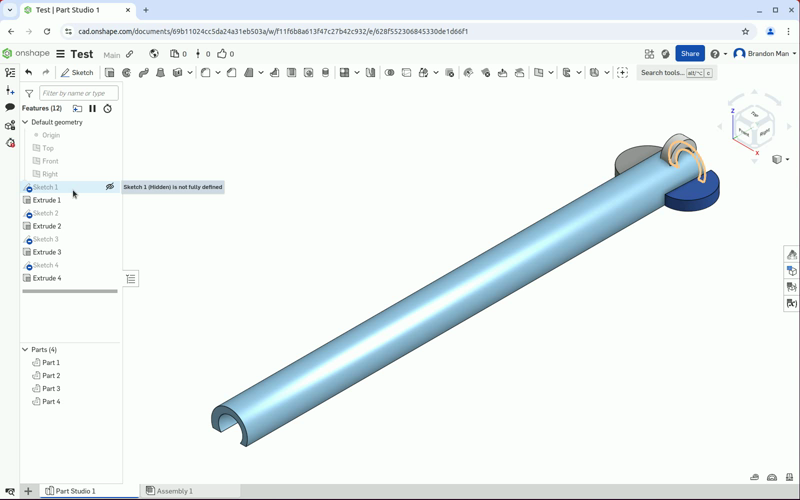
click(73, 189)